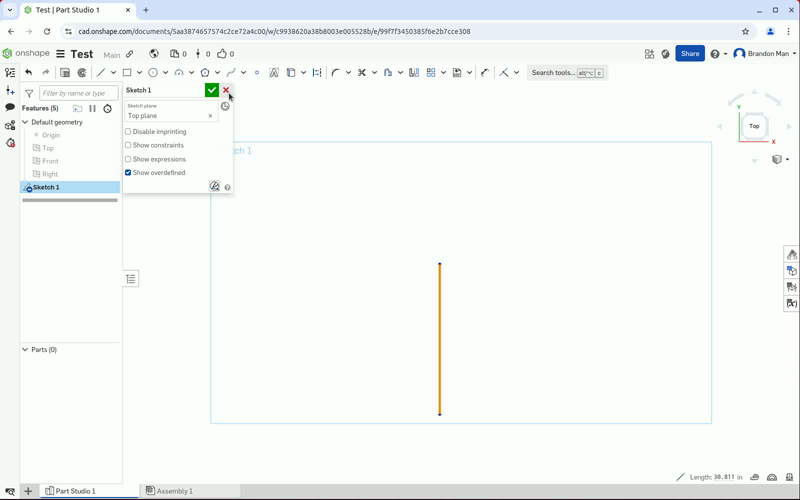
key(shift+h)
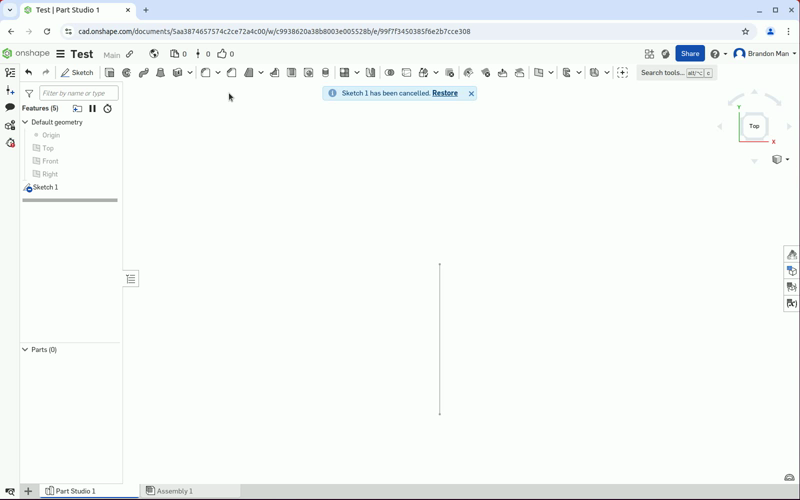
mouse_move(73, 352)
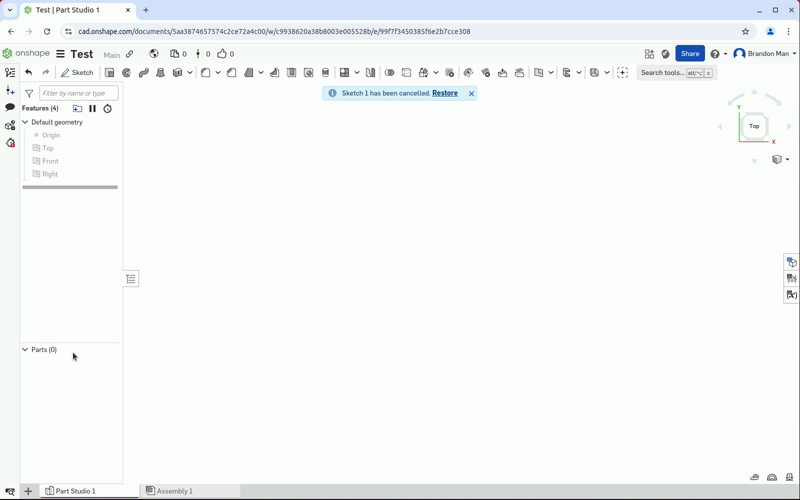
key(y)
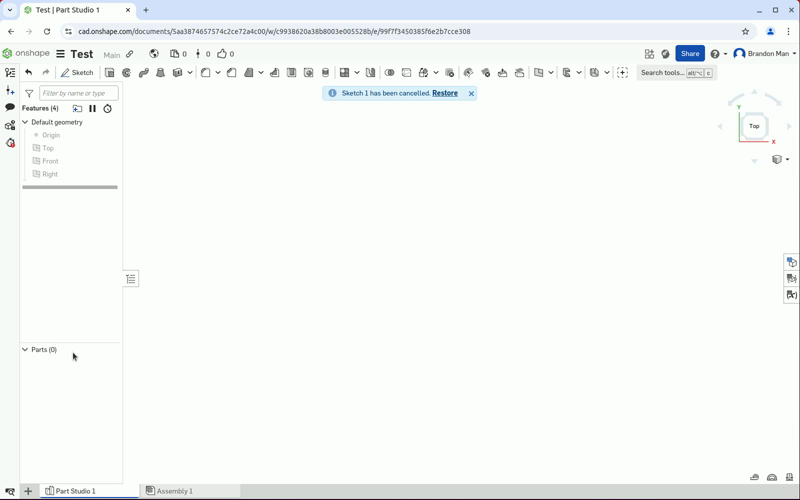
key(shift+p)
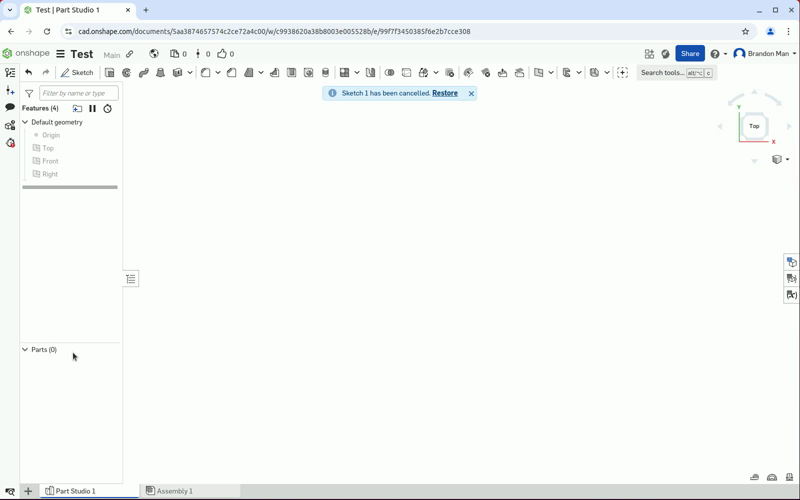
key(space)
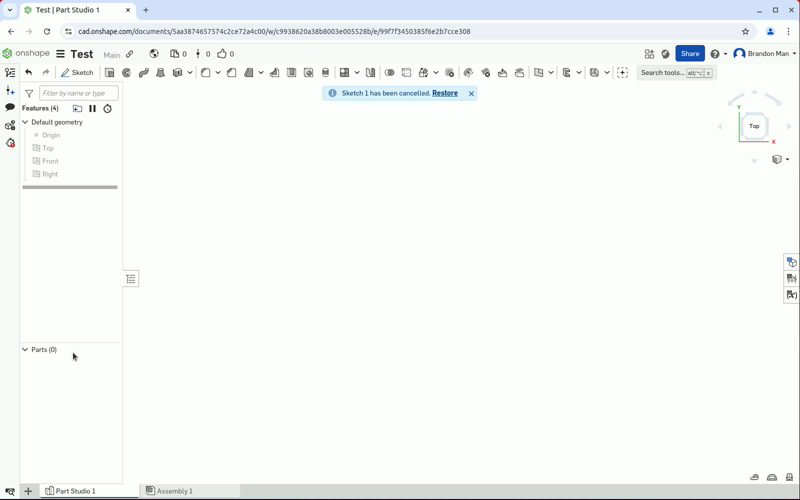
key_down(shift)
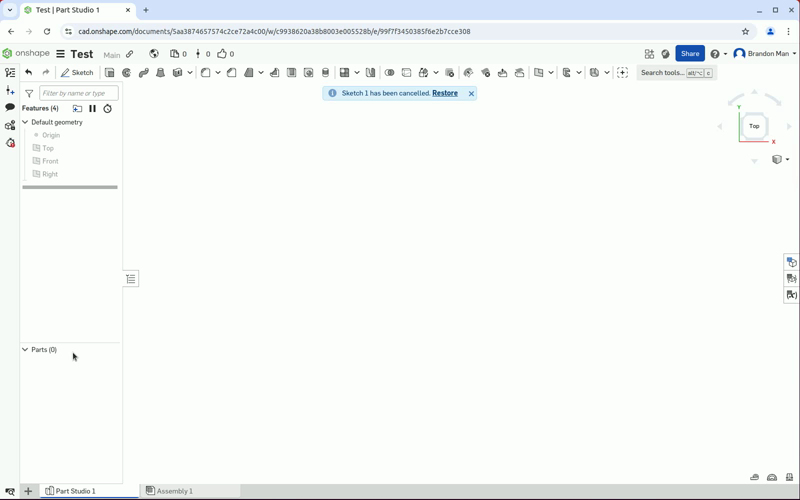
key(up)
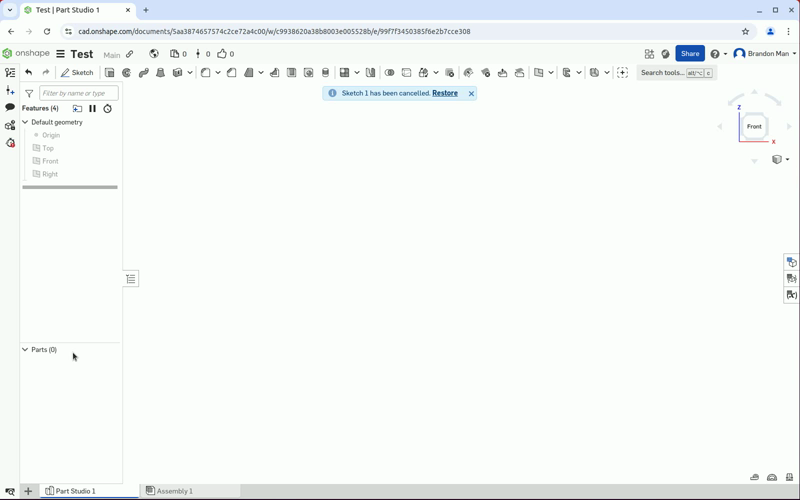
key_up(shift)
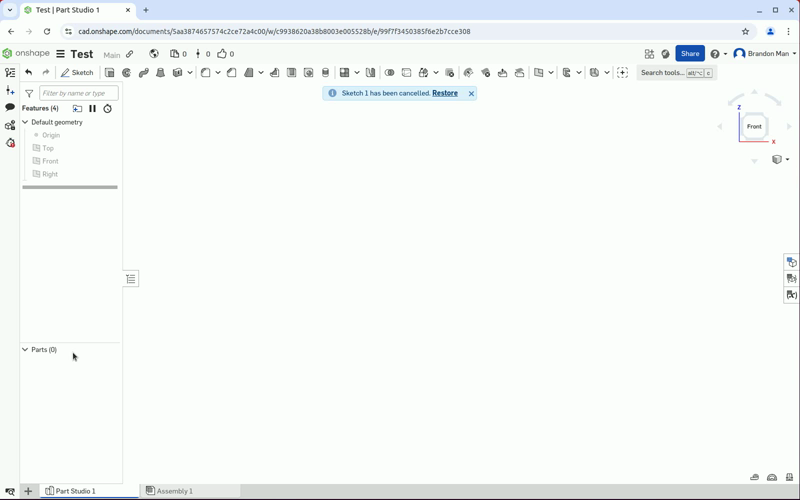
mouse_move(73, 352)
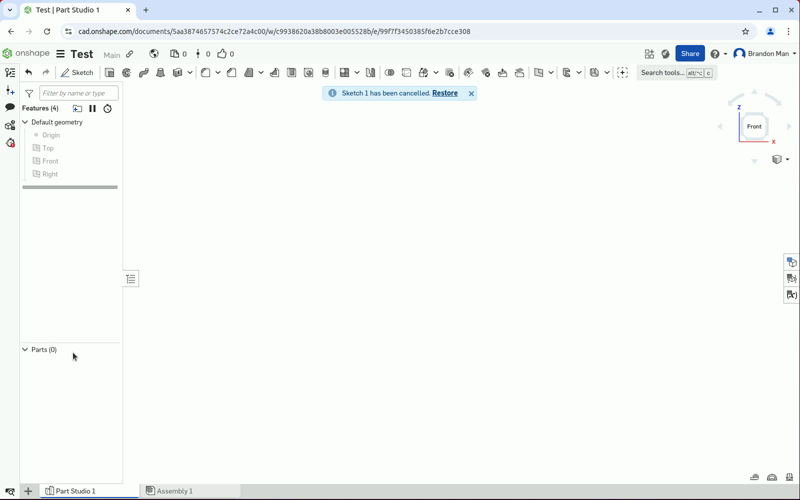
key(shift+y)
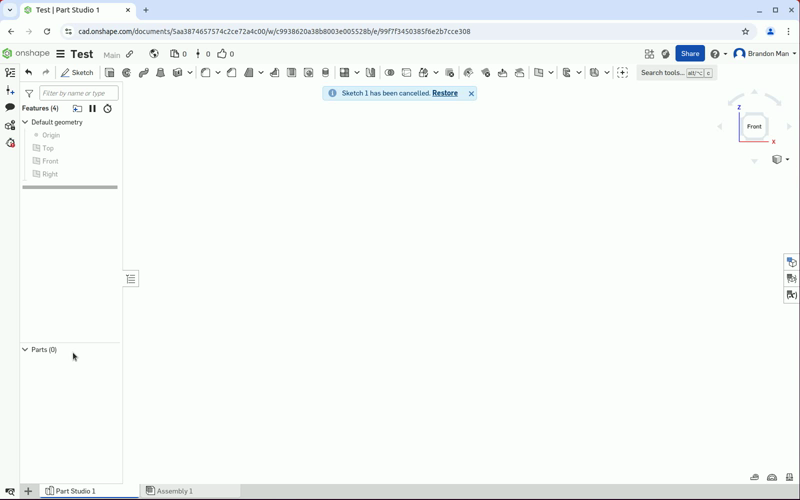
key(shift+s)
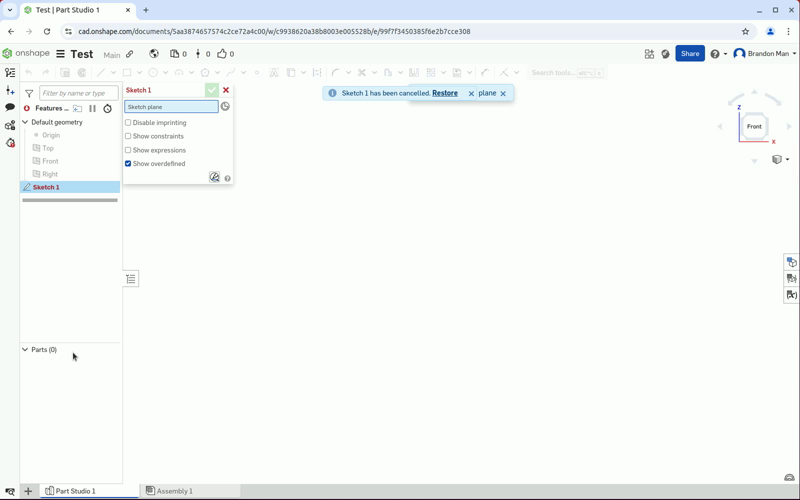
mouse_move(73, 163)
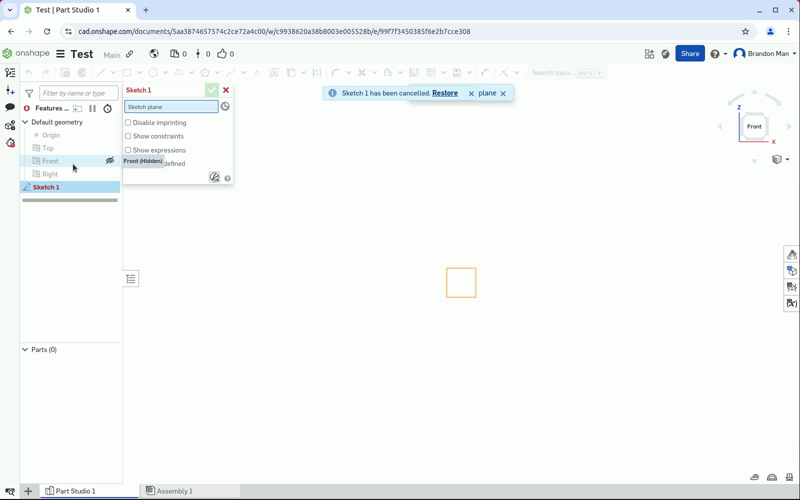
click(73, 163)
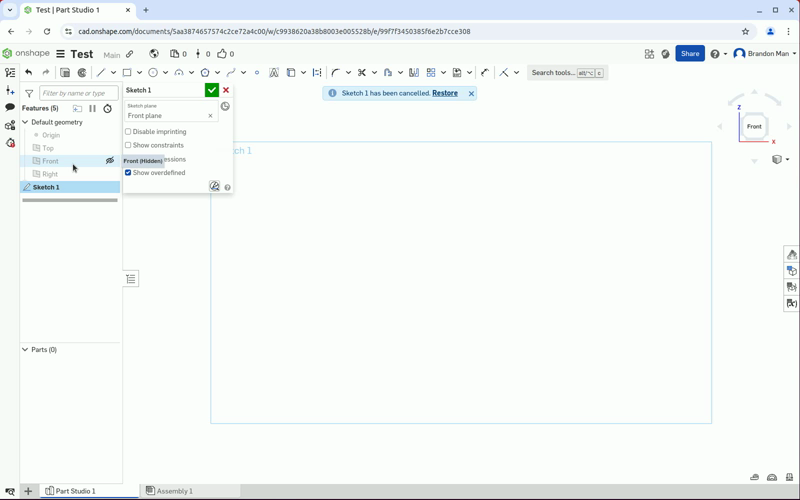
mouse_move(73, 352)
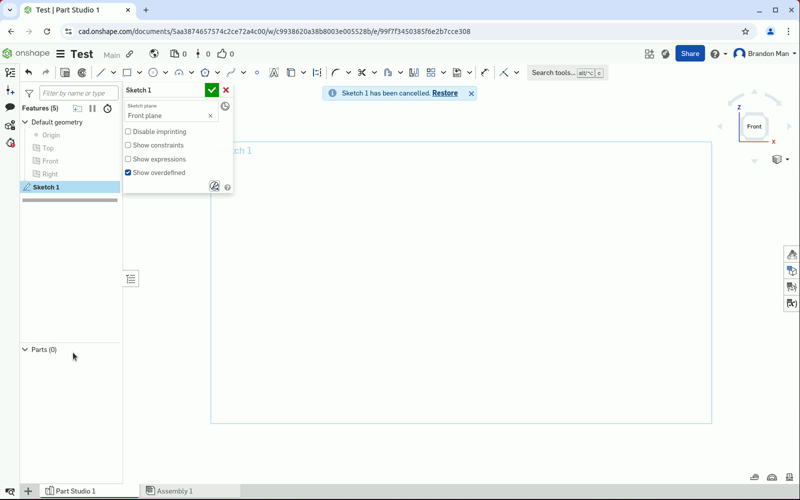
key(y)
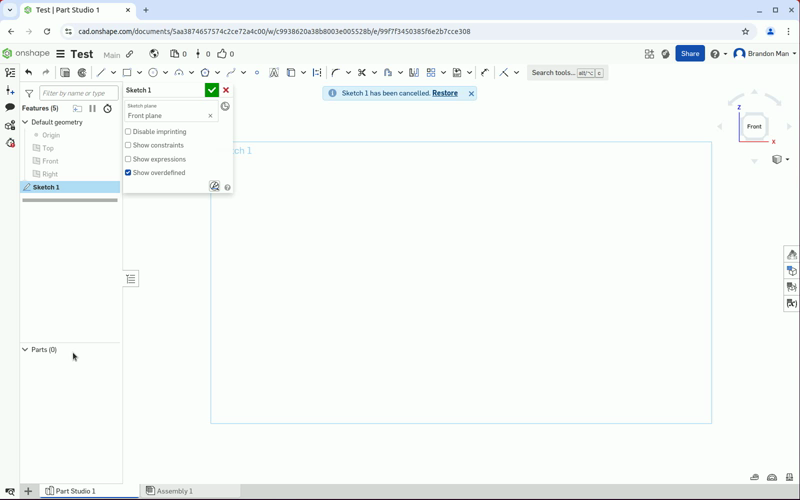
key(c)
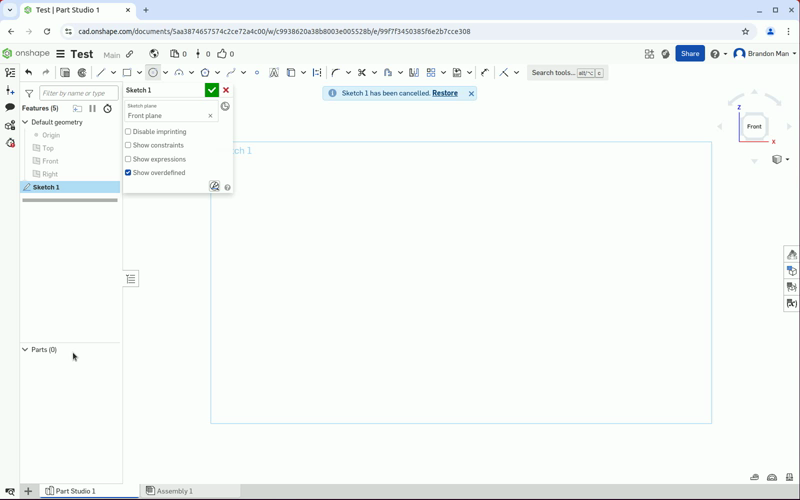
key_down(shift)
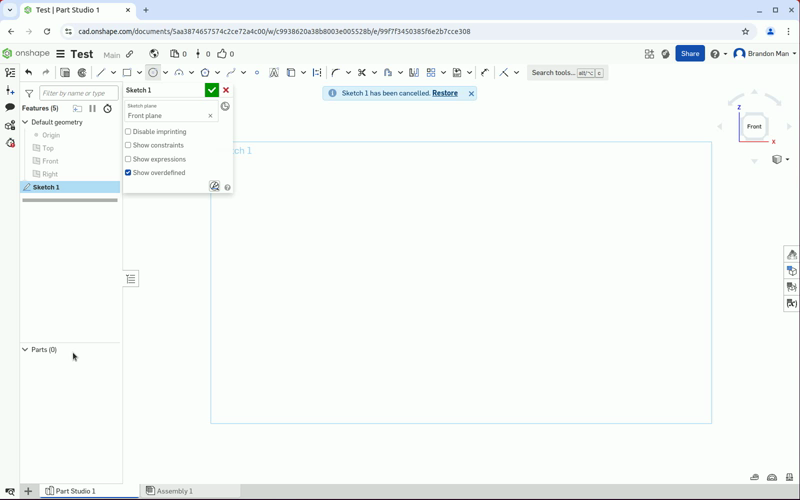
mouse_move(461, 282)
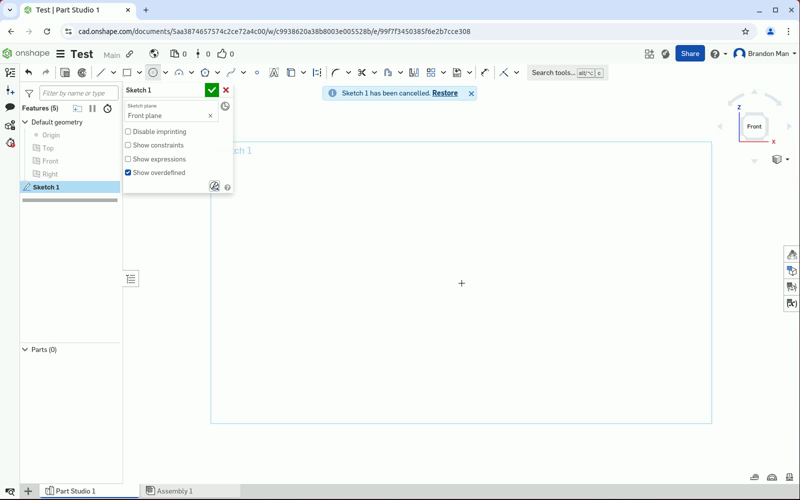
click(461, 282)
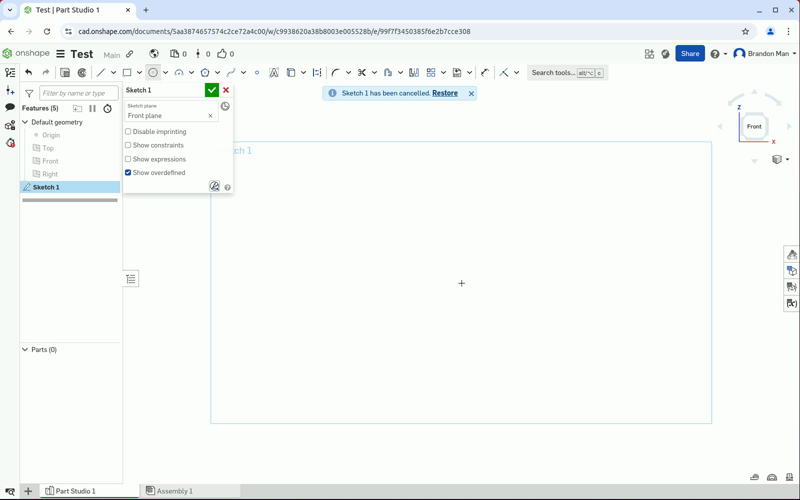
key_up(shift)
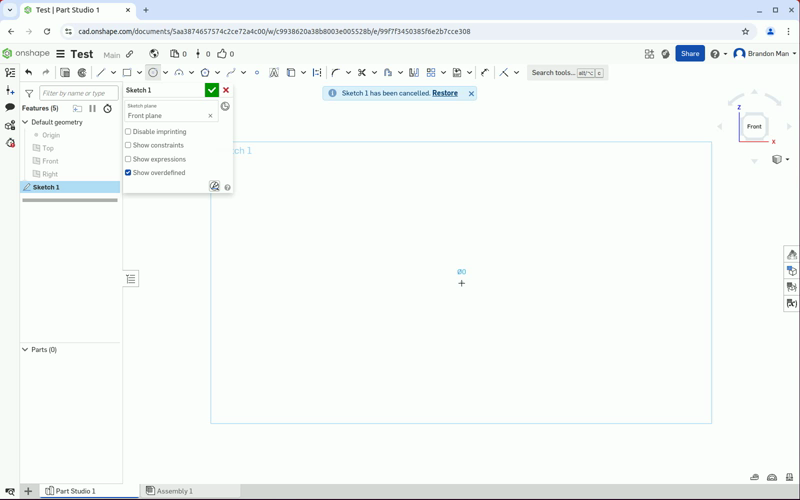
mouse_move(471, 282)
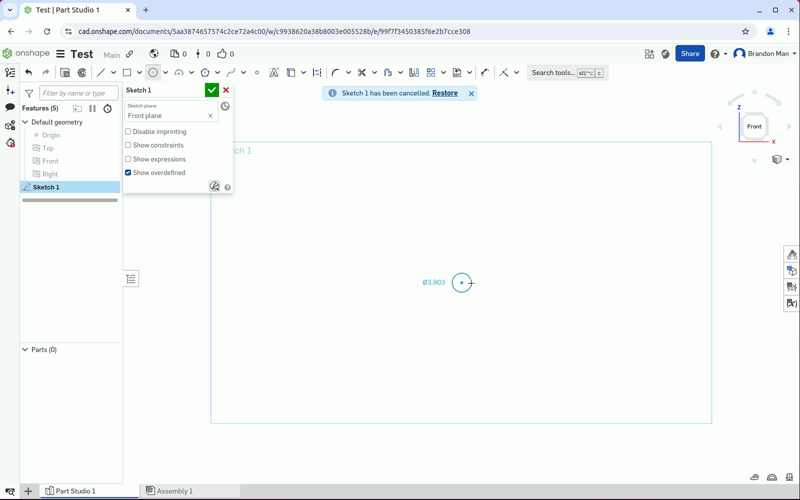
click(471, 282)
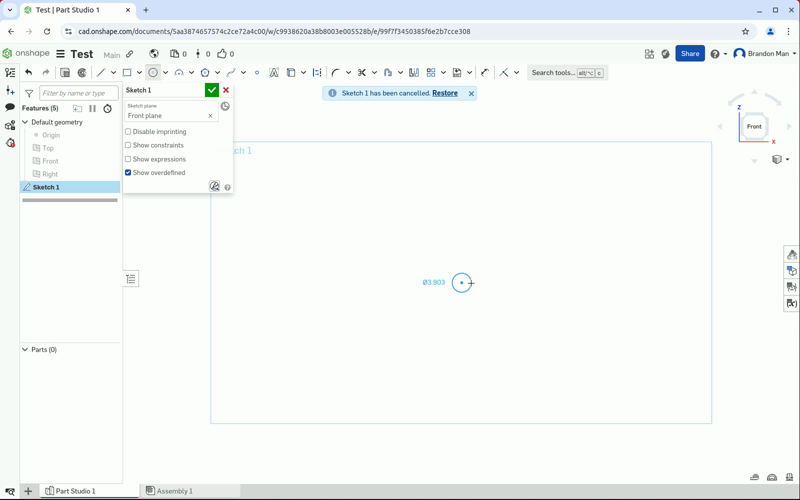
key(esc)
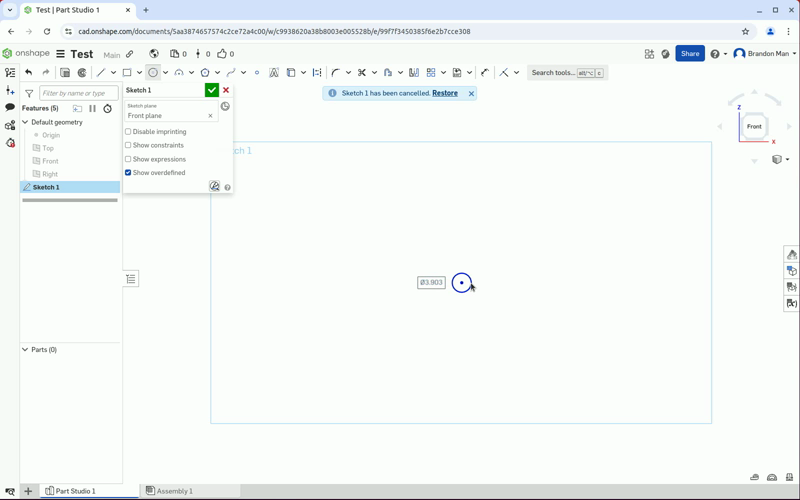
key(c)
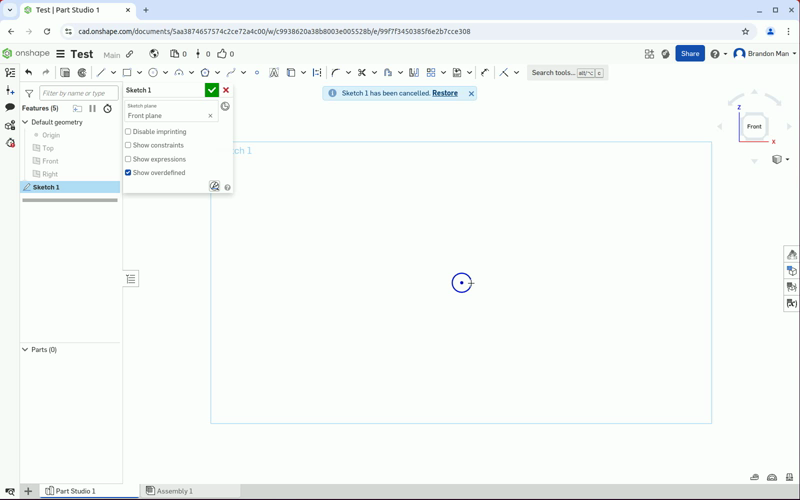
key_down(shift)
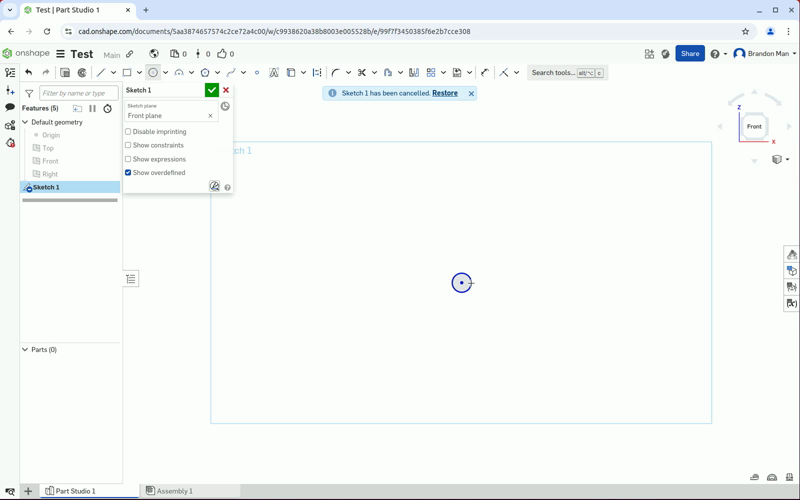
mouse_move(461, 282)
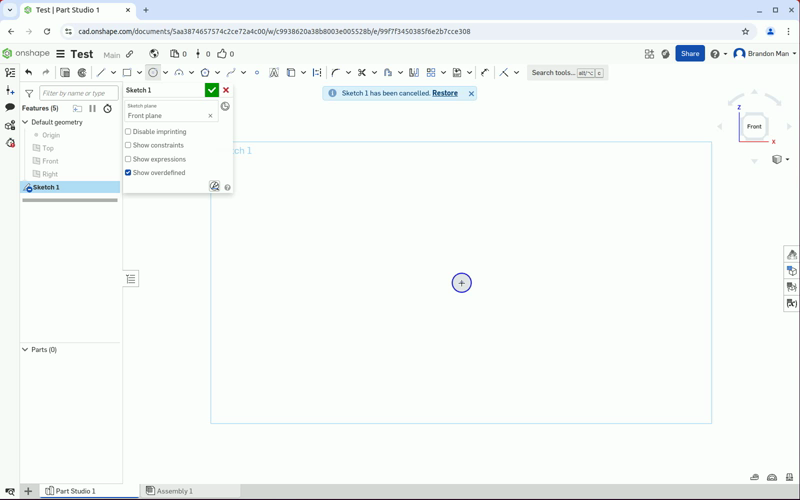
click(461, 282)
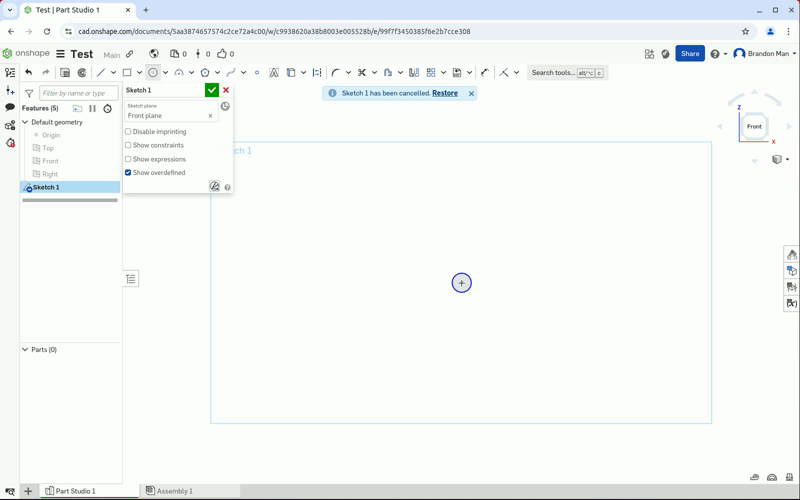
key_up(shift)
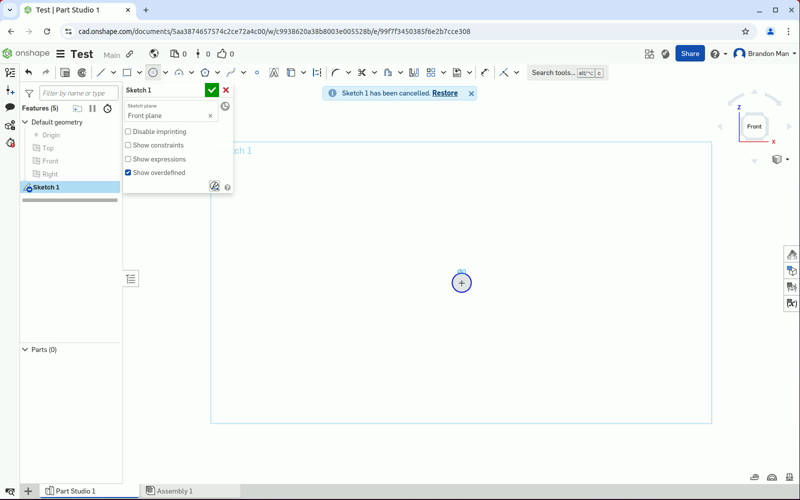
mouse_move(464, 282)
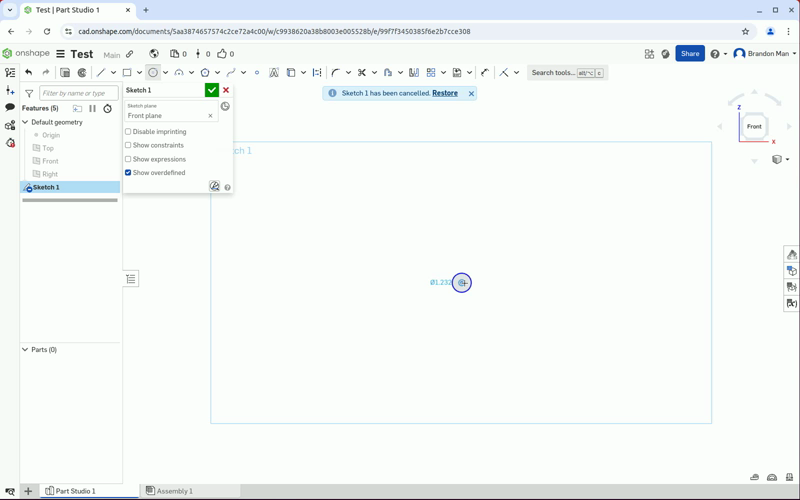
scroll(6)
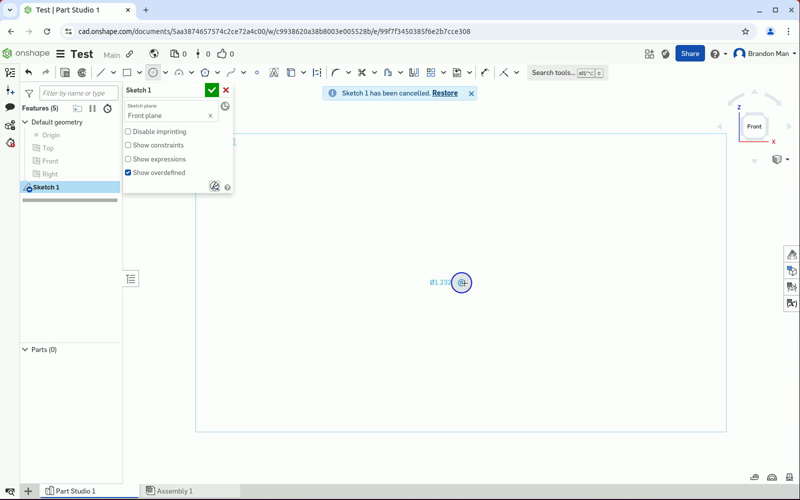
scroll(6)
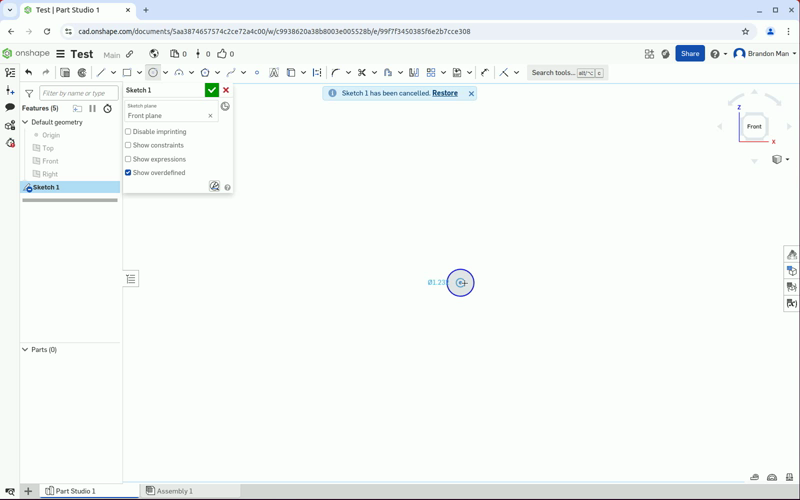
scroll(6)
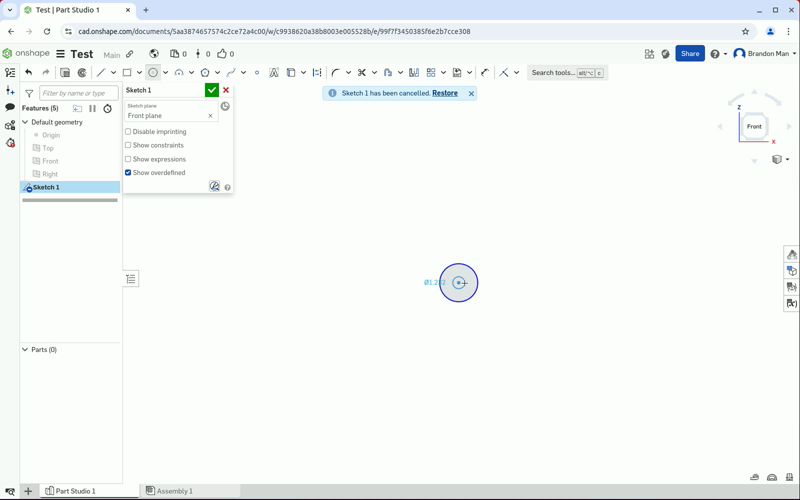
scroll(6)
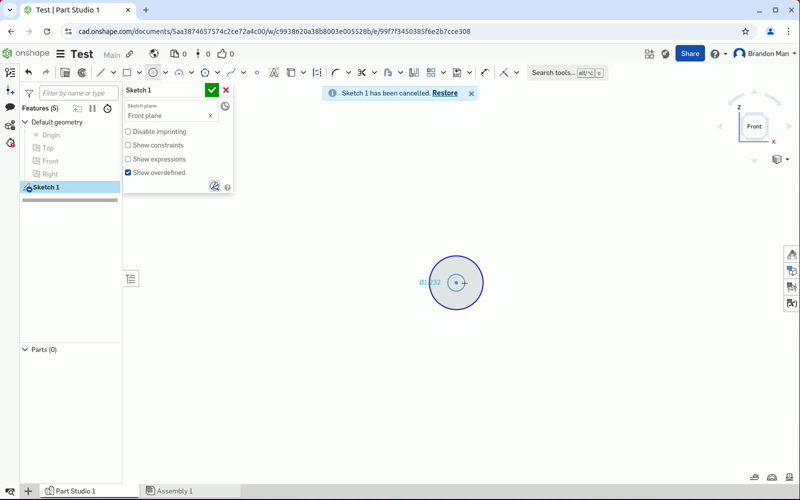
scroll(6)
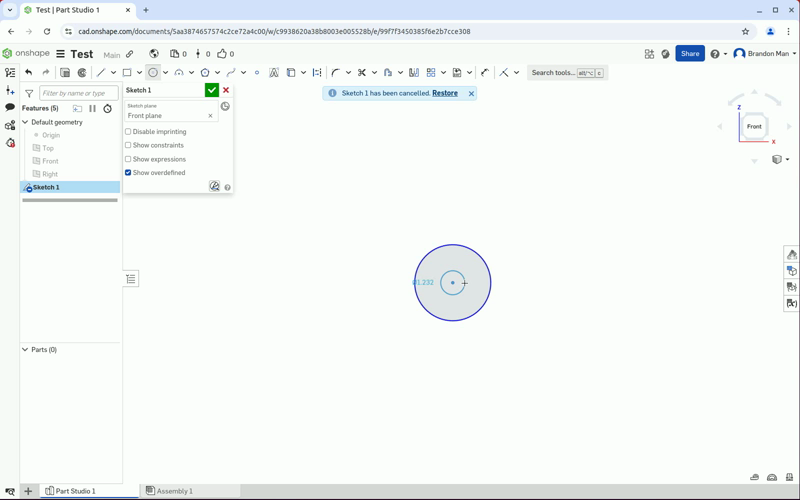
scroll(6)
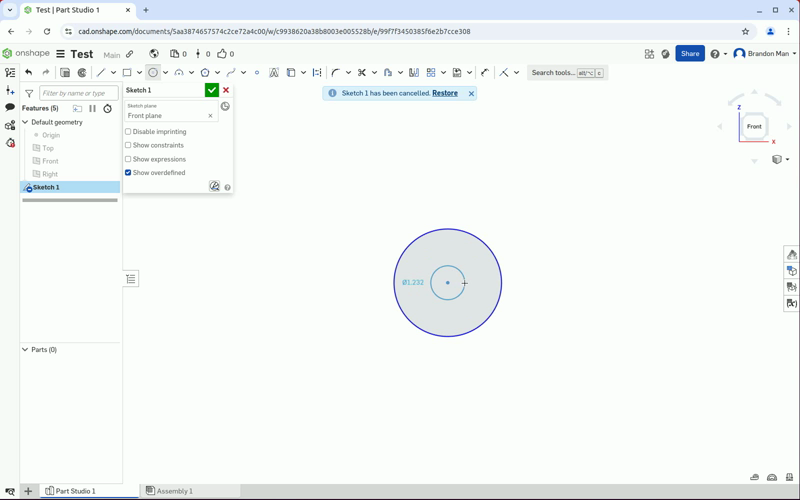
scroll(6)
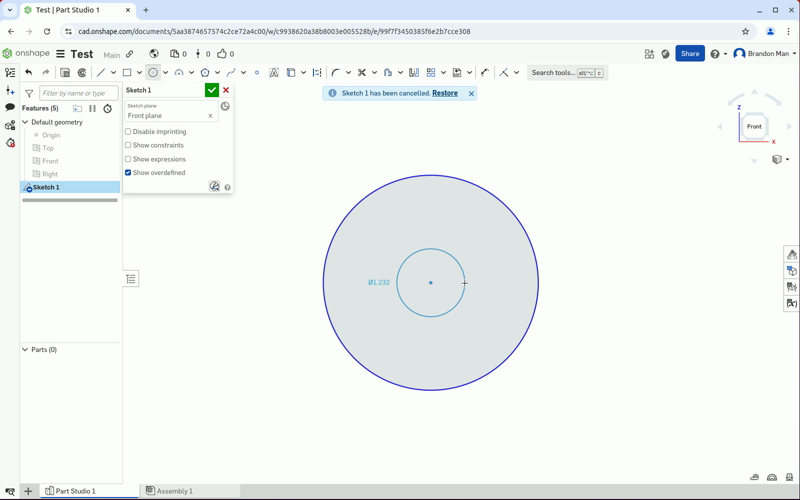
click(464, 282)
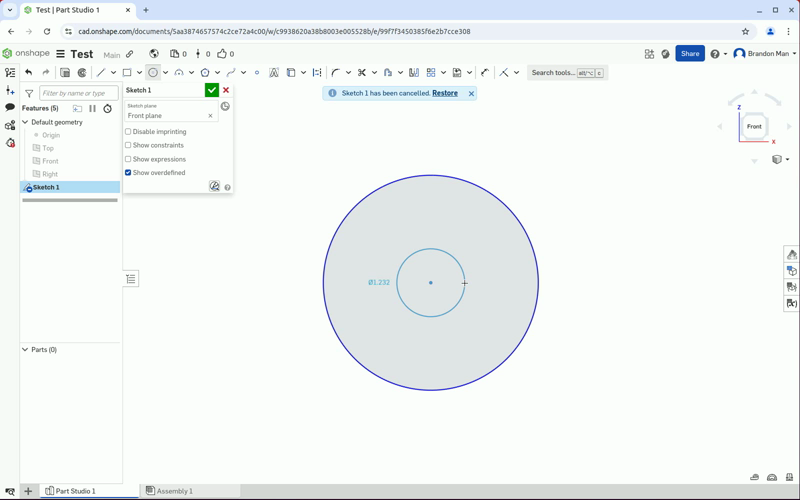
scroll(-6)
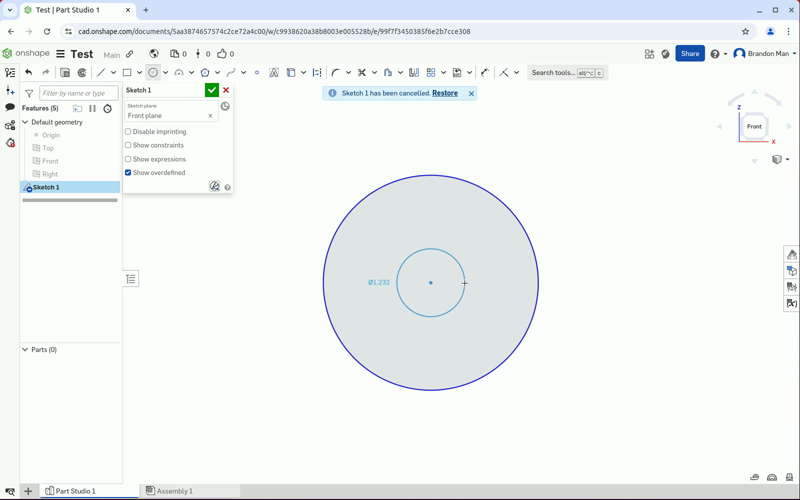
scroll(-6)
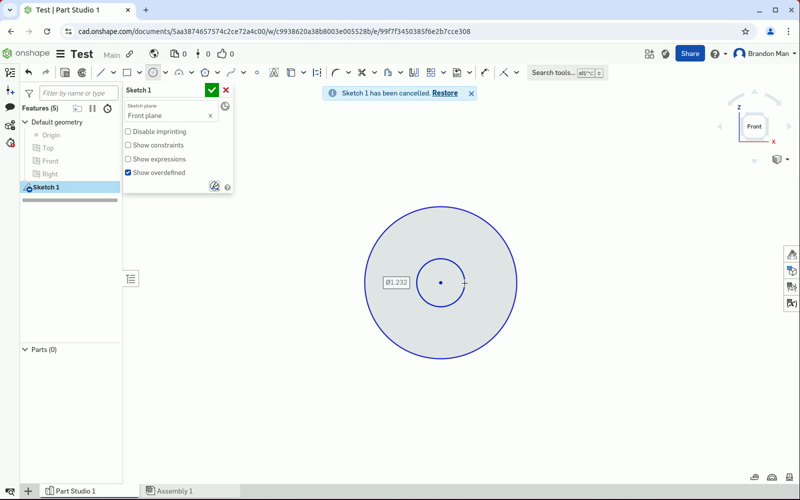
scroll(-6)
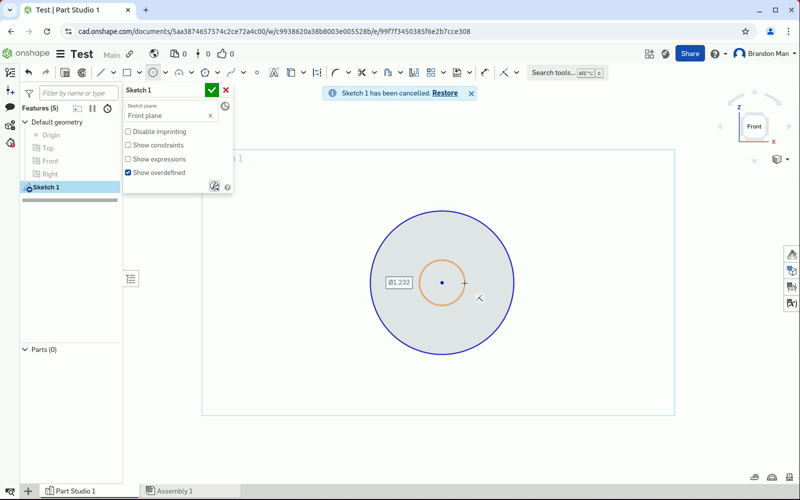
scroll(-6)
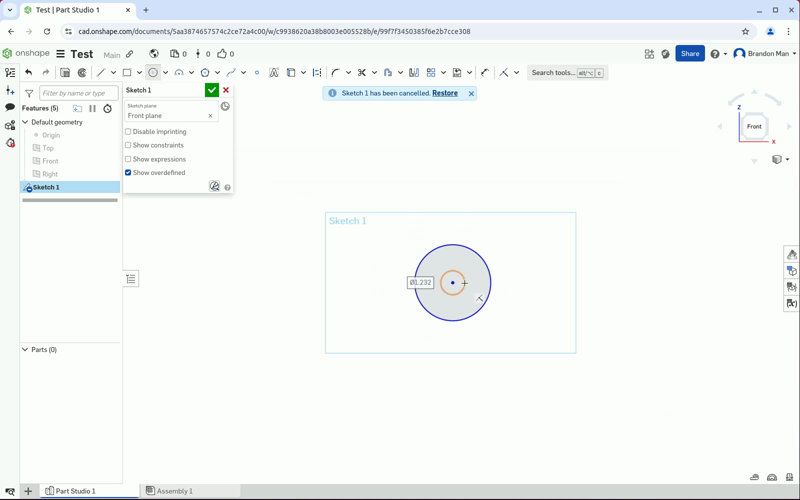
scroll(-6)
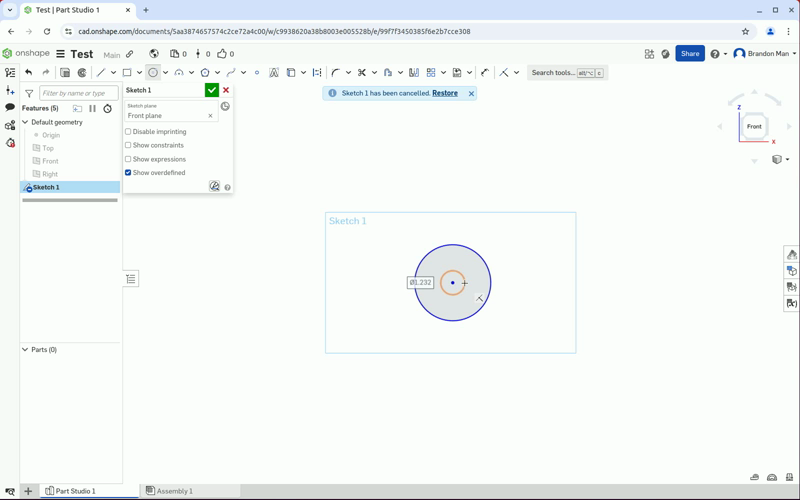
scroll(-6)
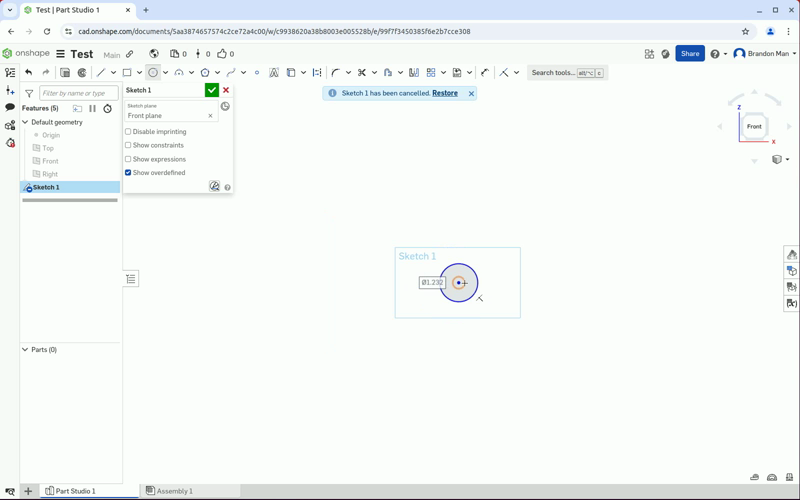
scroll(-6)
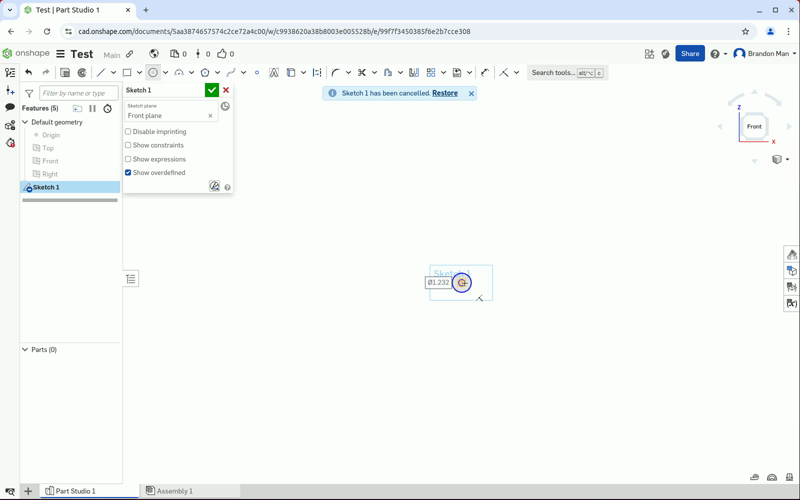
key(esc)
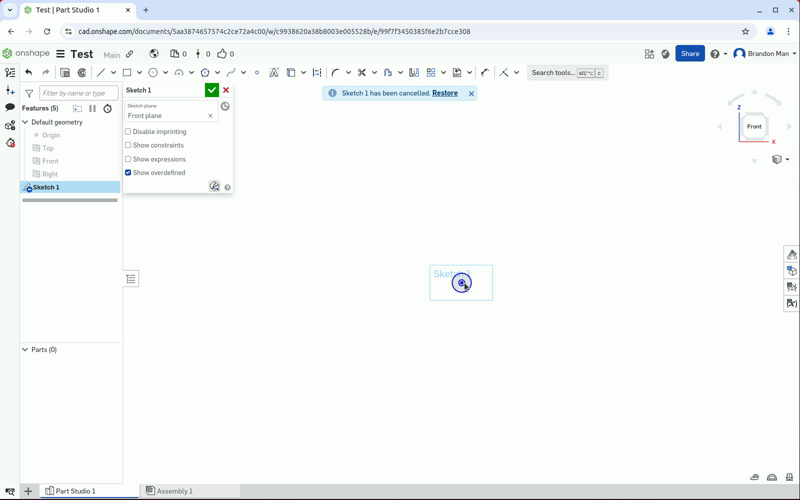
mouse_move(457, 286)
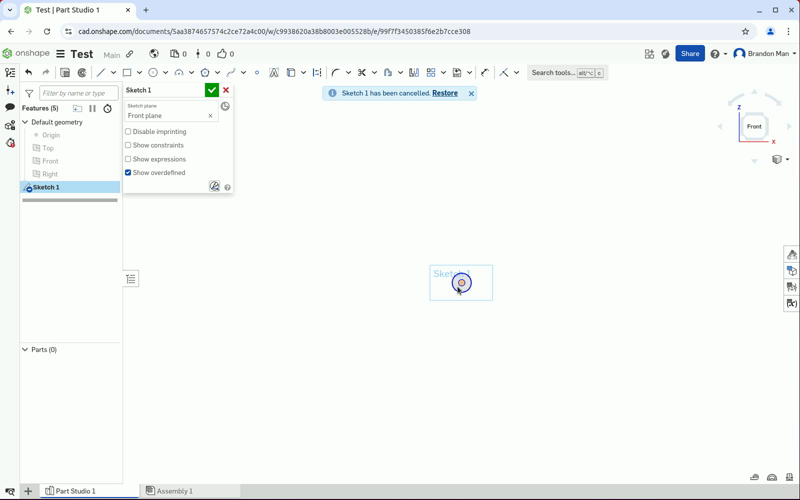
scroll(6)
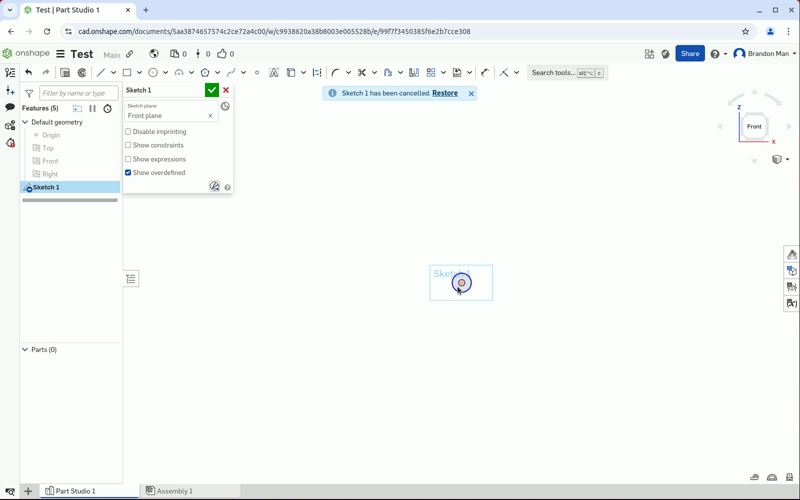
scroll(6)
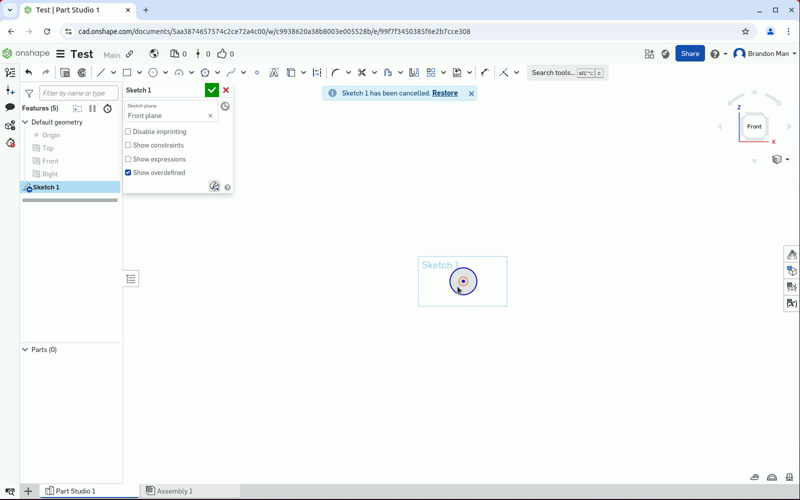
scroll(6)
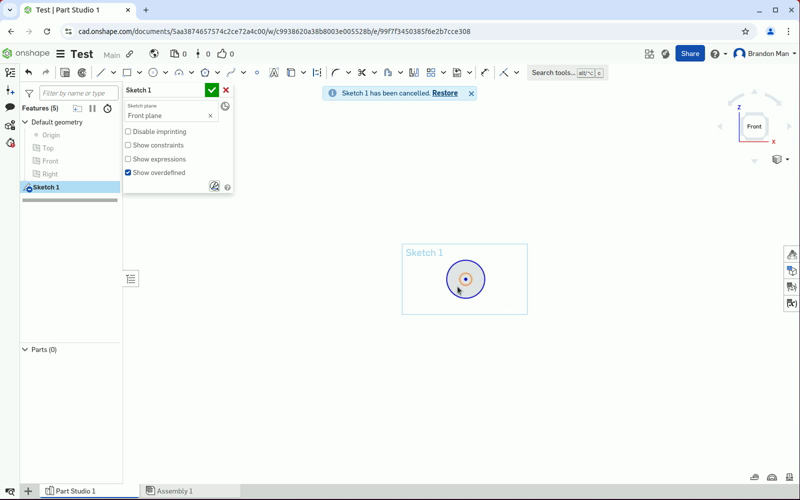
scroll(6)
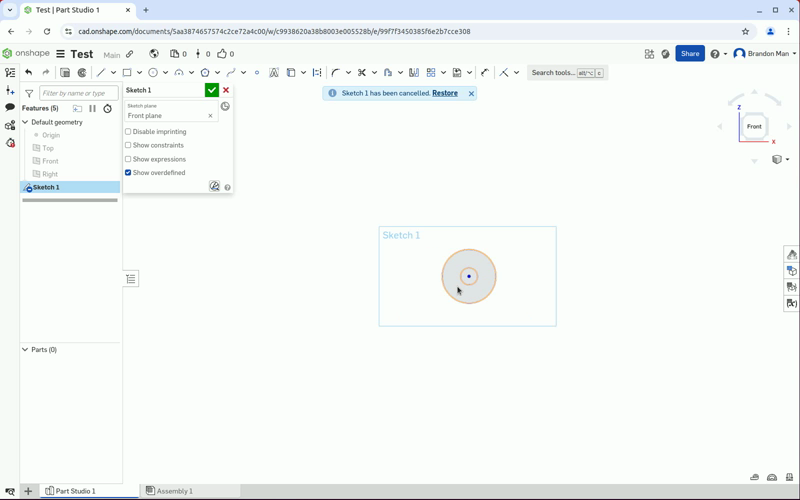
scroll(6)
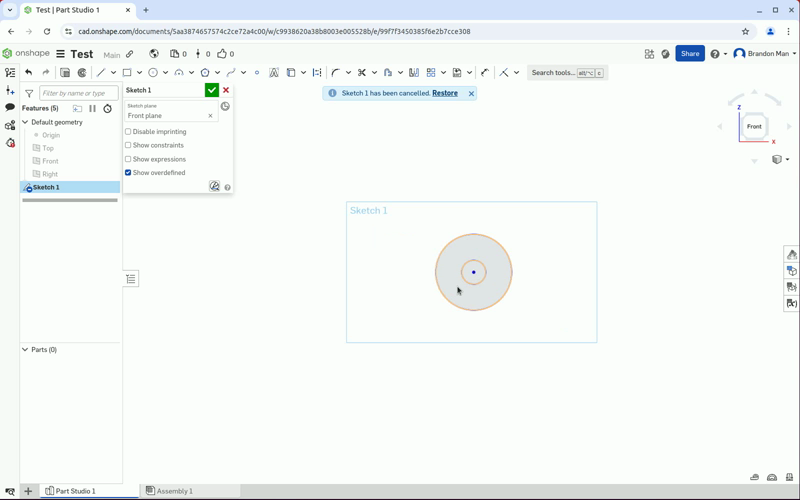
scroll(6)
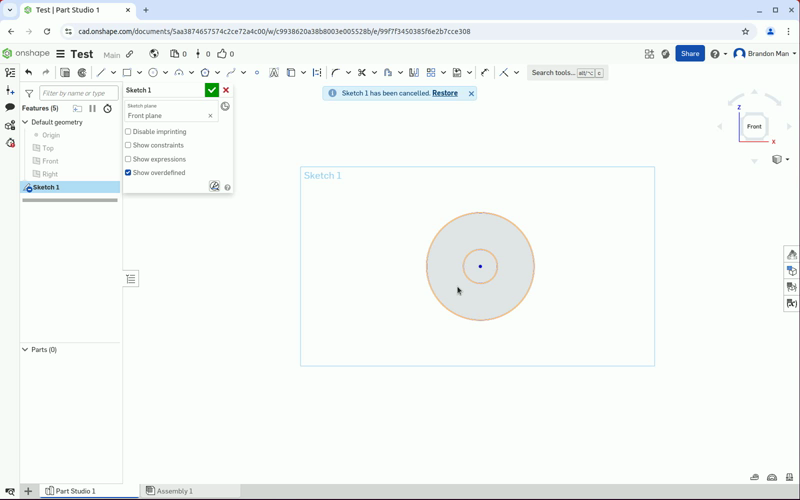
scroll(6)
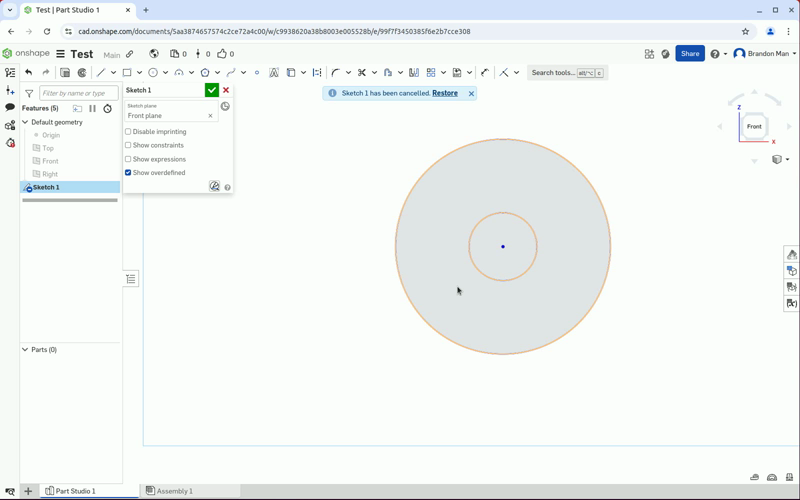
click(457, 286)
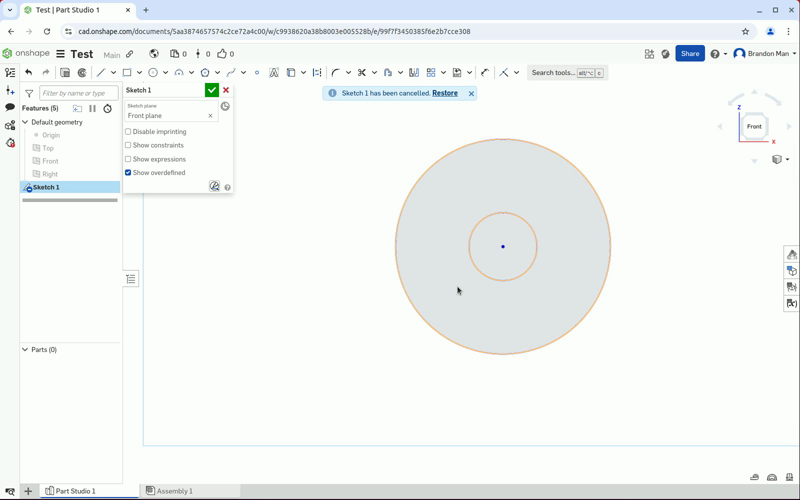
scroll(-6)
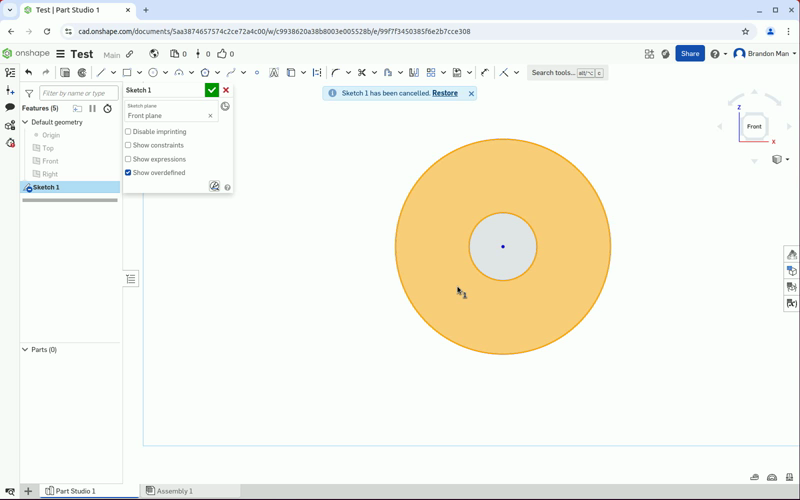
scroll(-6)
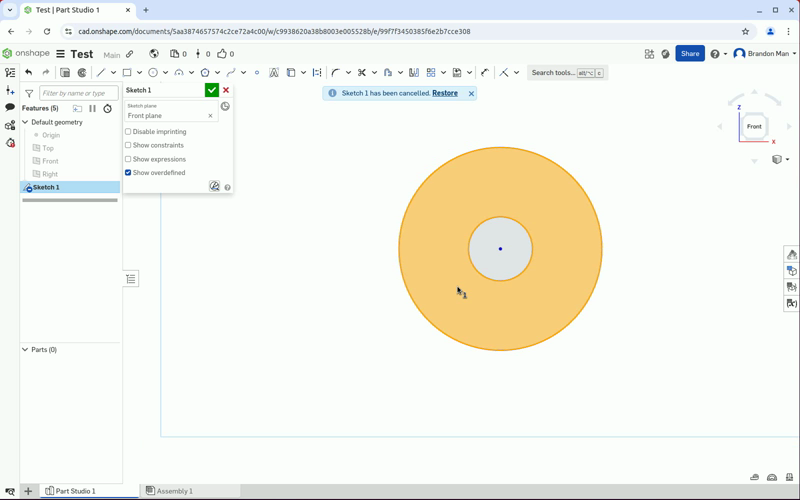
scroll(-6)
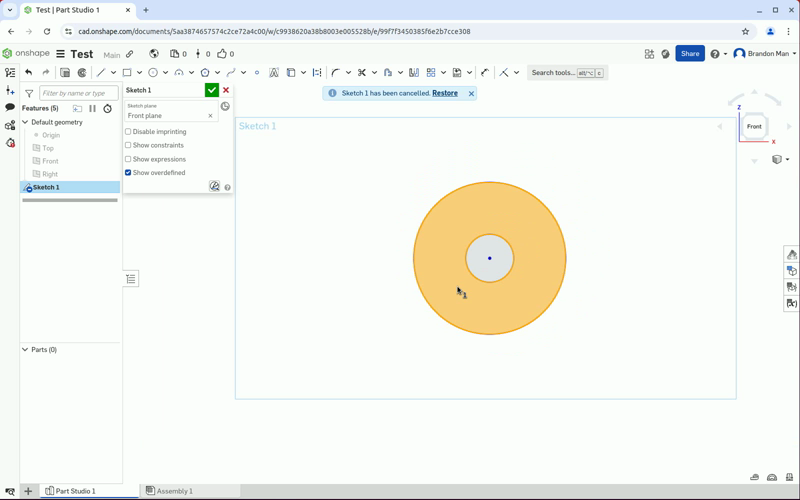
scroll(-6)
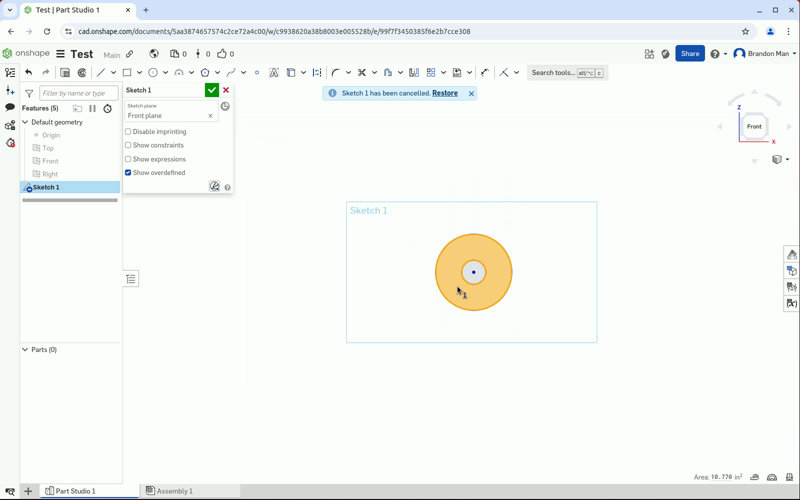
scroll(-6)
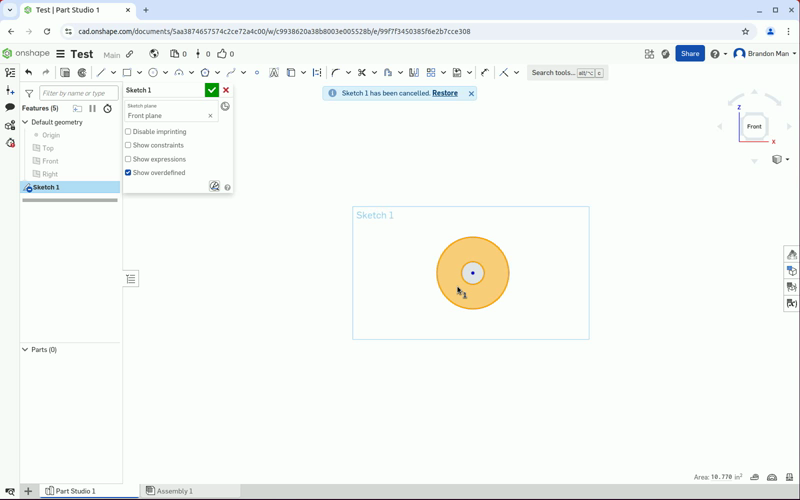
scroll(-6)
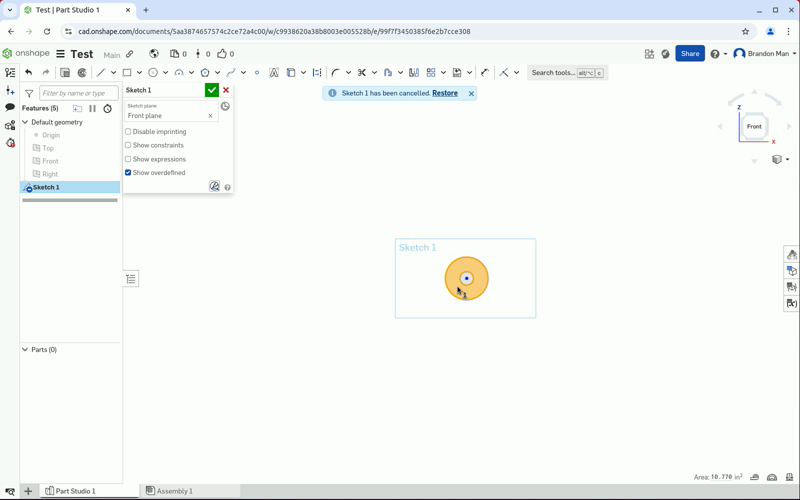
scroll(-6)
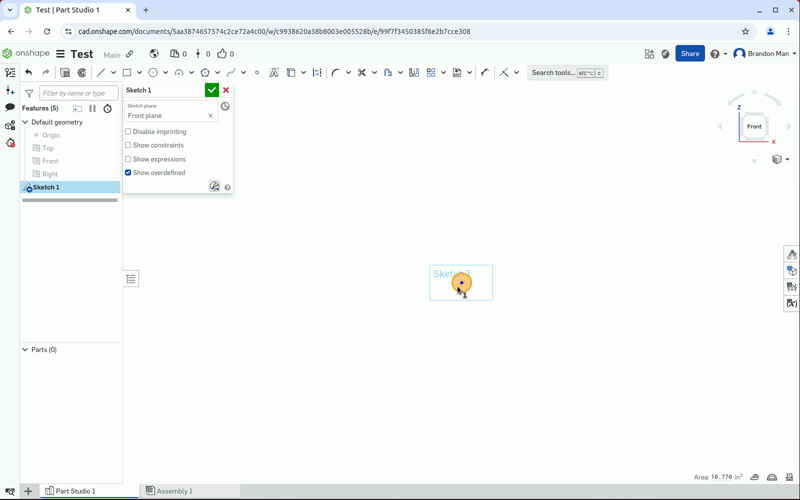
mouse_move(73, 352)
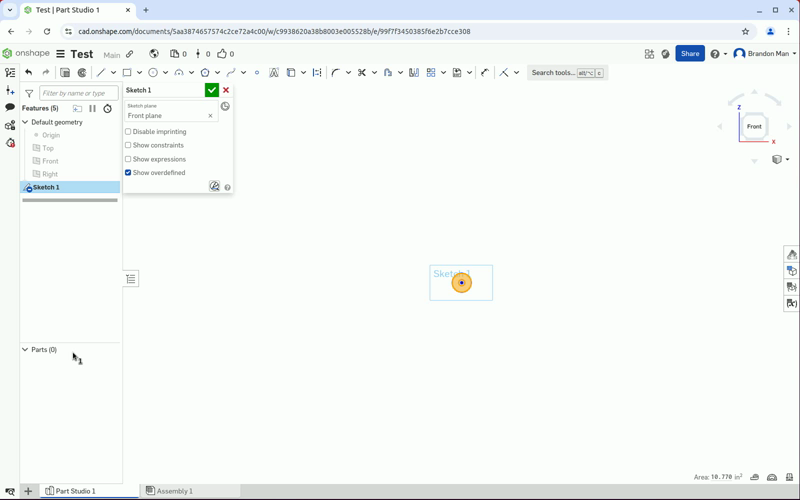
key(shift+y)
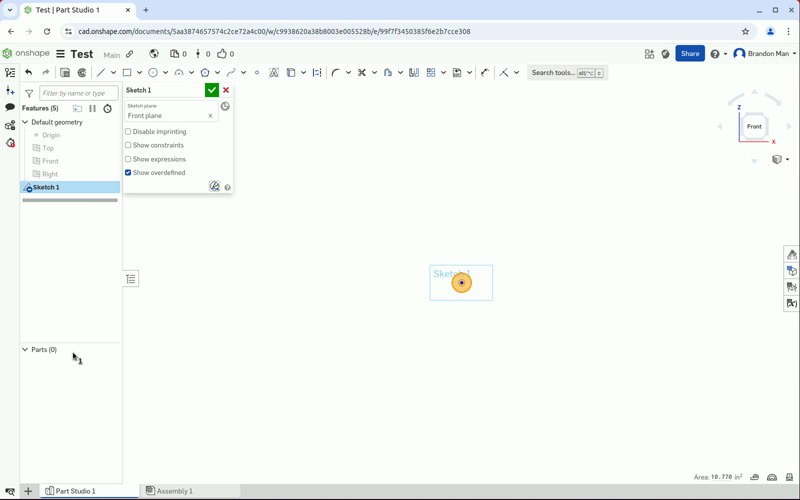
key(shift+e)
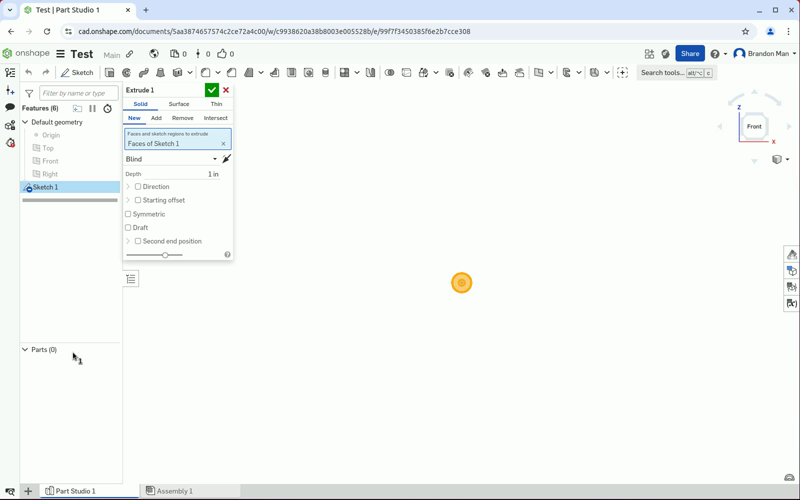
mouse_move(143, 106)
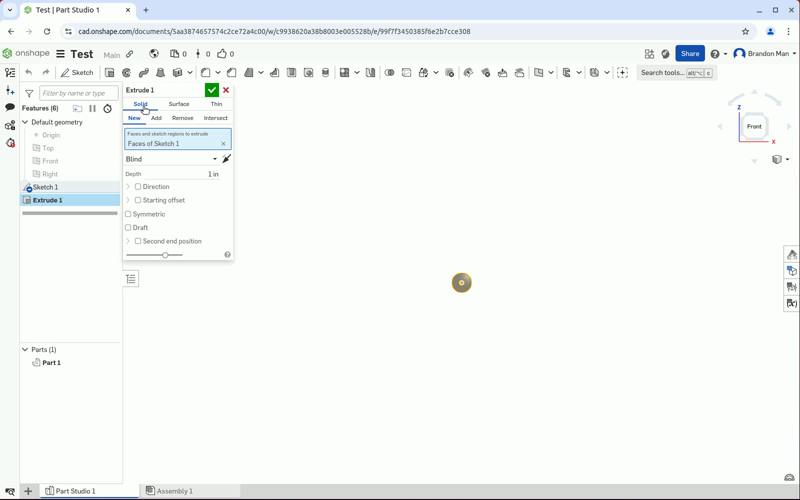
click(143, 106)
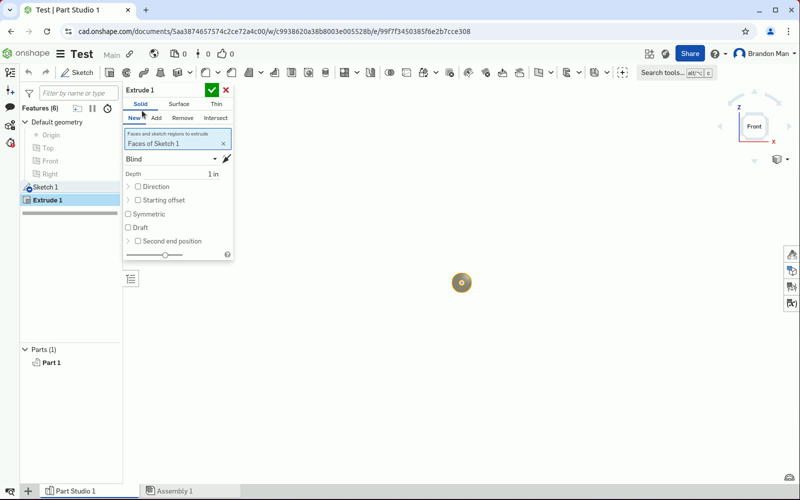
mouse_move(137, 120)
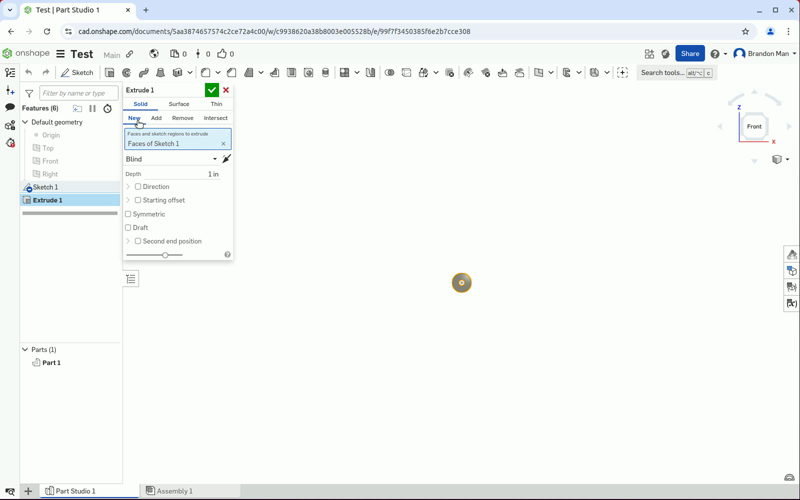
click(137, 120)
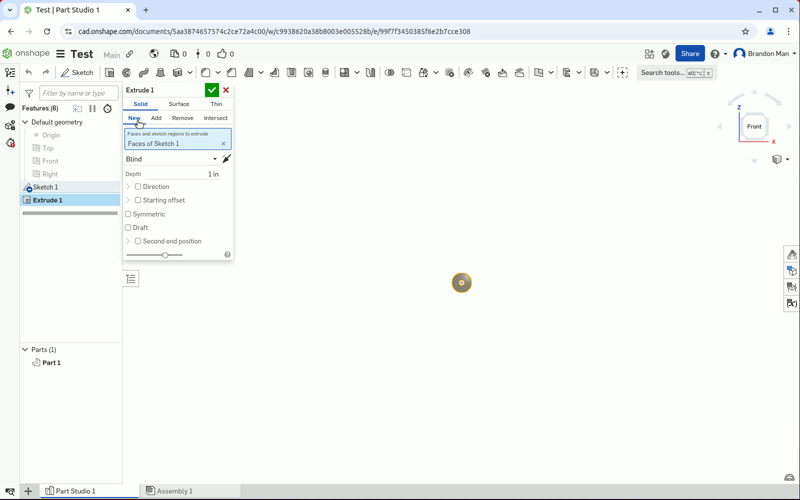
key(tab, 4)
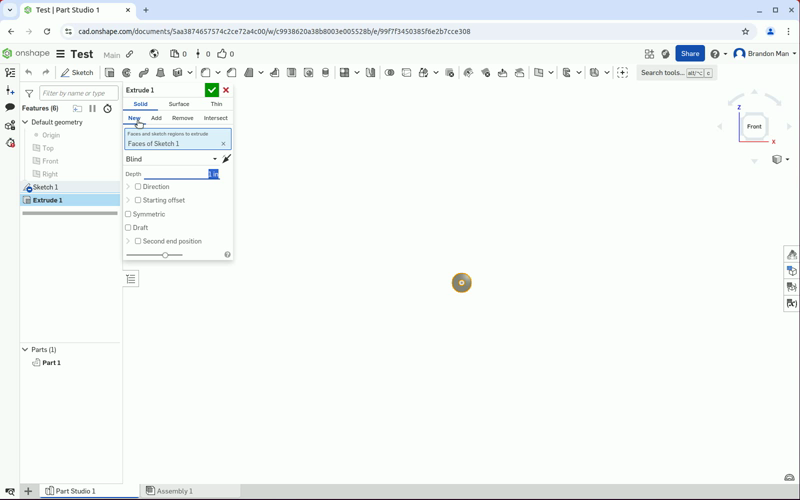
text(0.481)
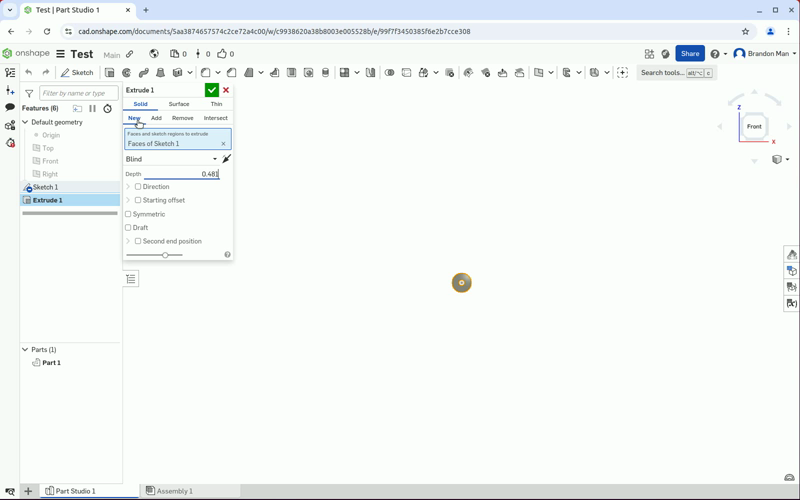
key(enter)
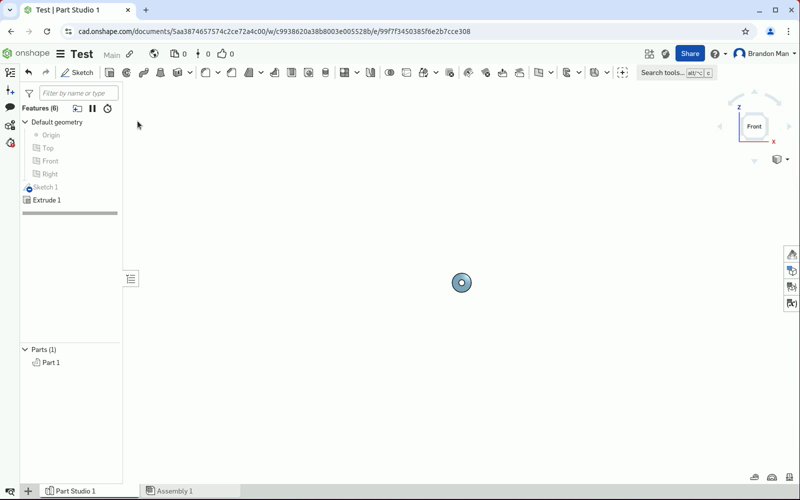
key(shift+h)
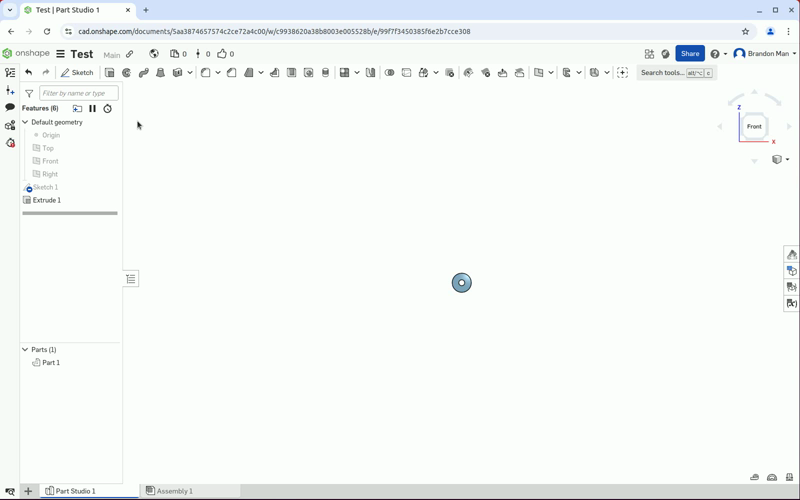
key(shift+h)
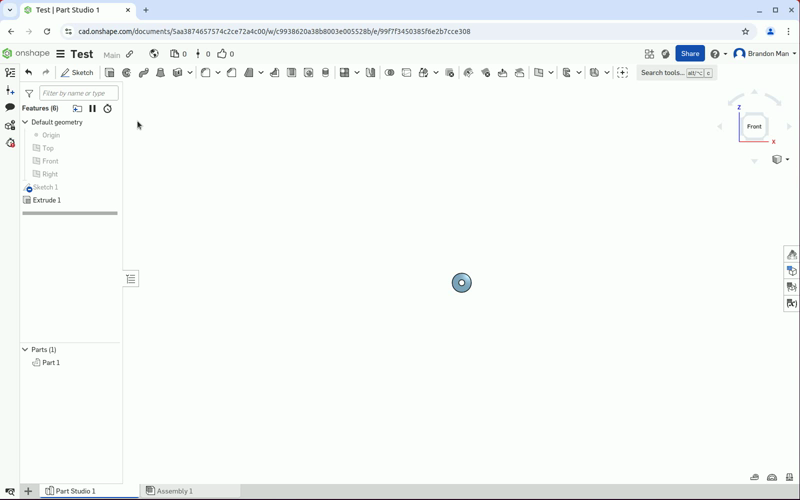
mouse_move(73, 189)
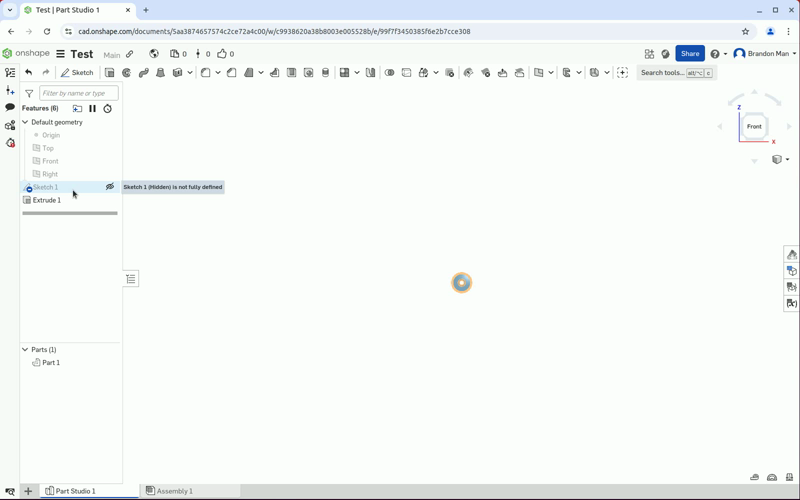
click(73, 189)
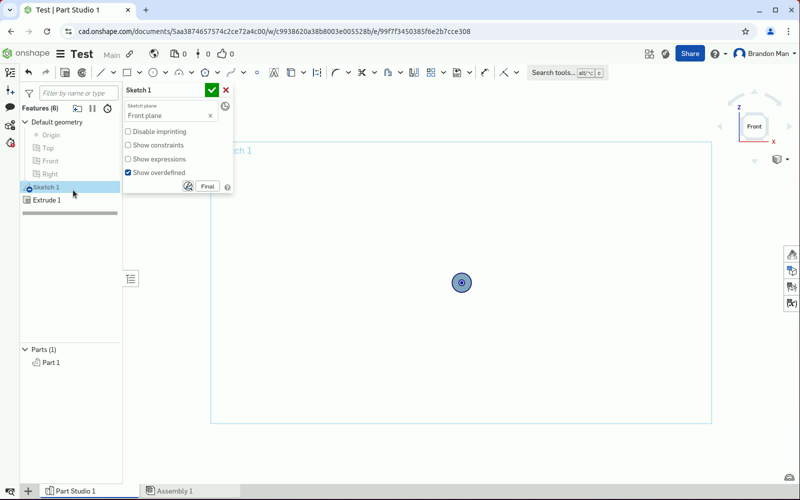
mouse_move(229, 92)
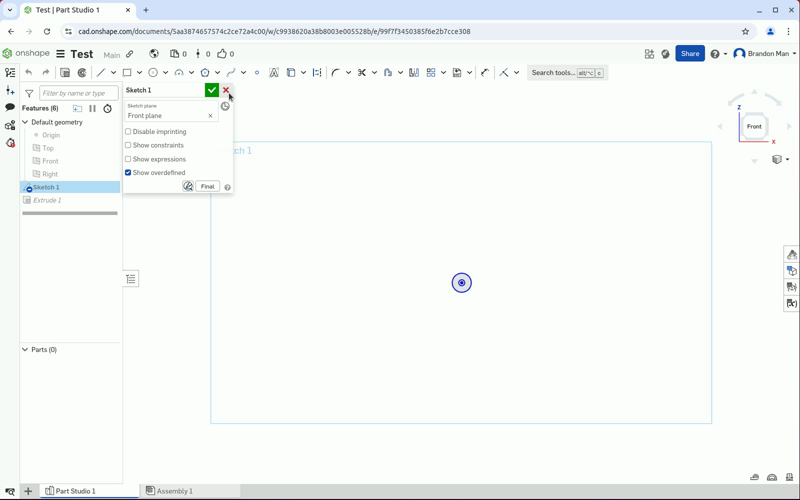
click(229, 92)
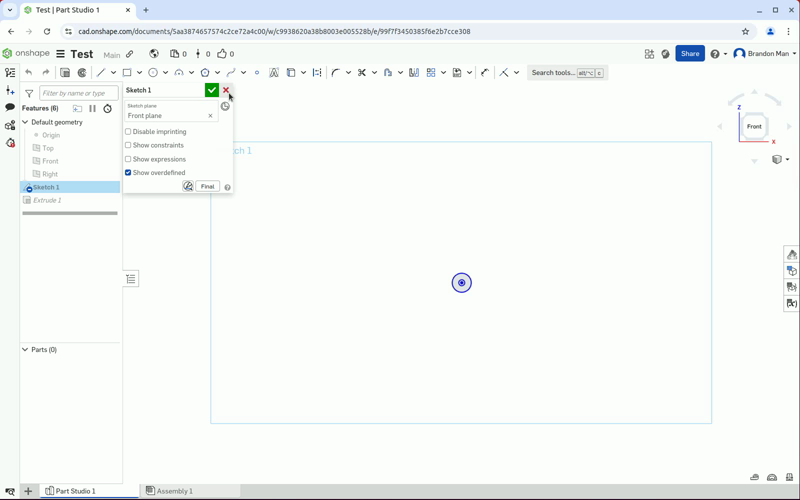
key(shift+s)
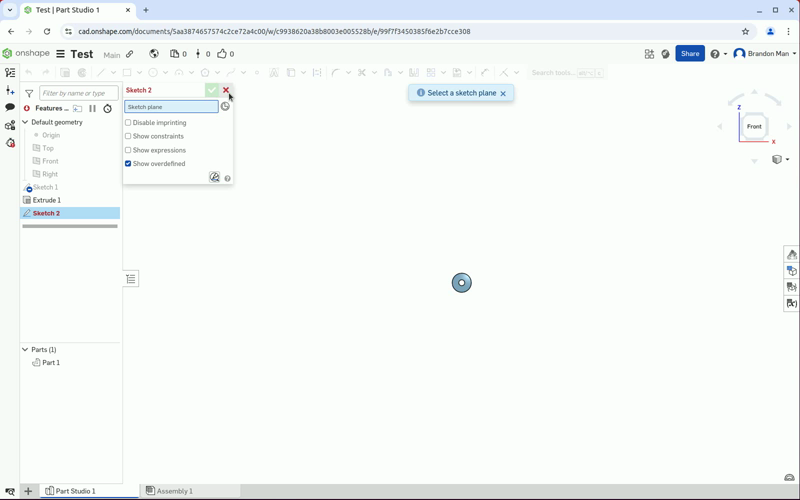
mouse_move(73, 163)
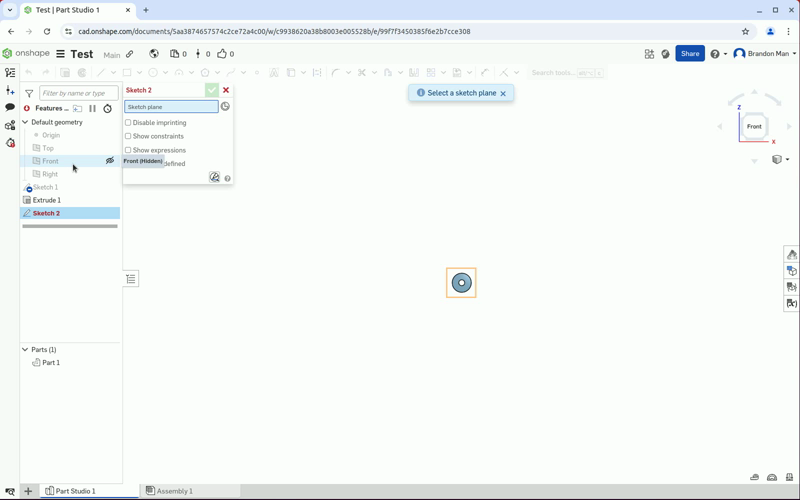
click(73, 163)
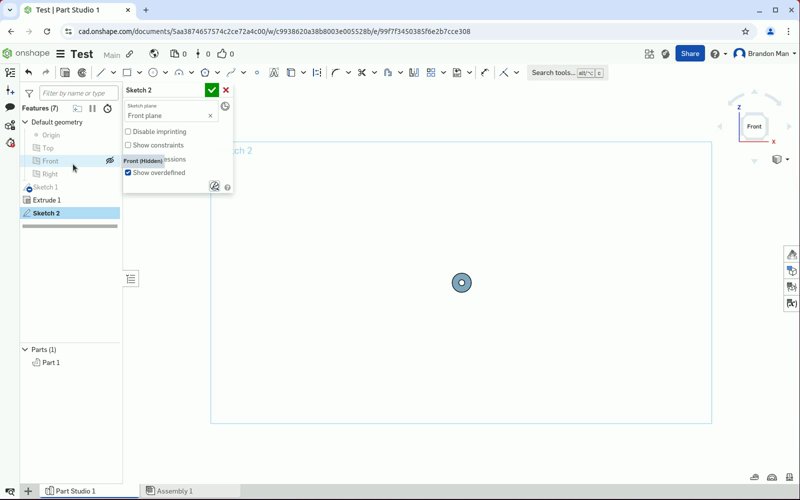
mouse_move(73, 352)
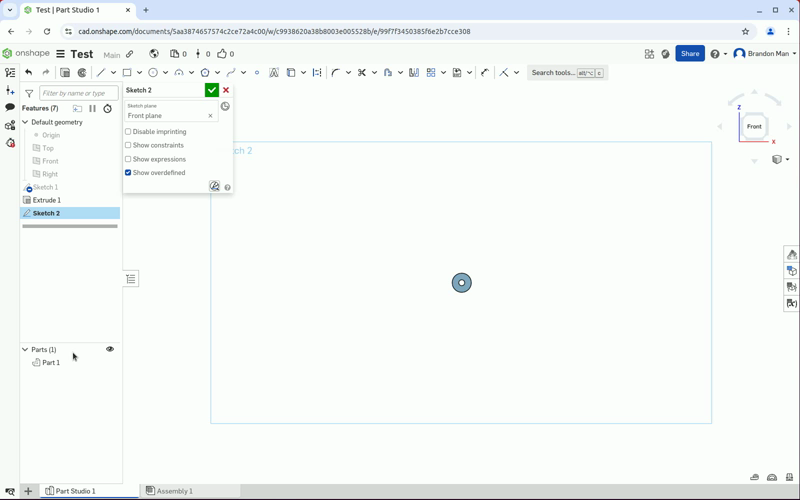
key(y)
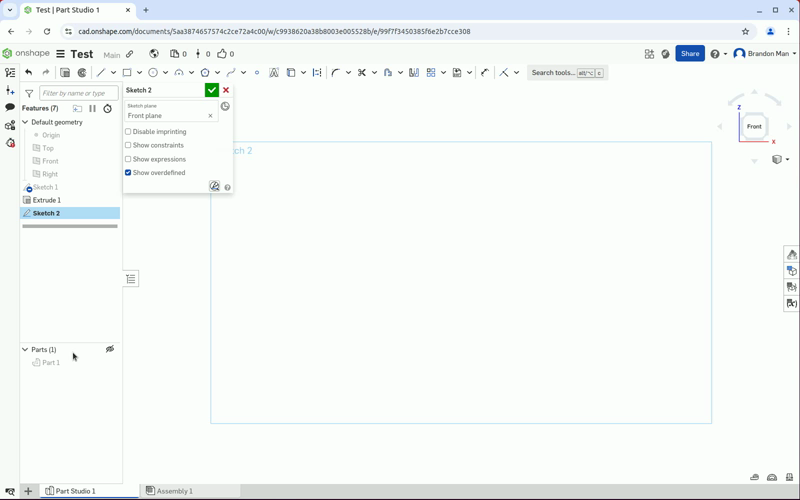
key(a)
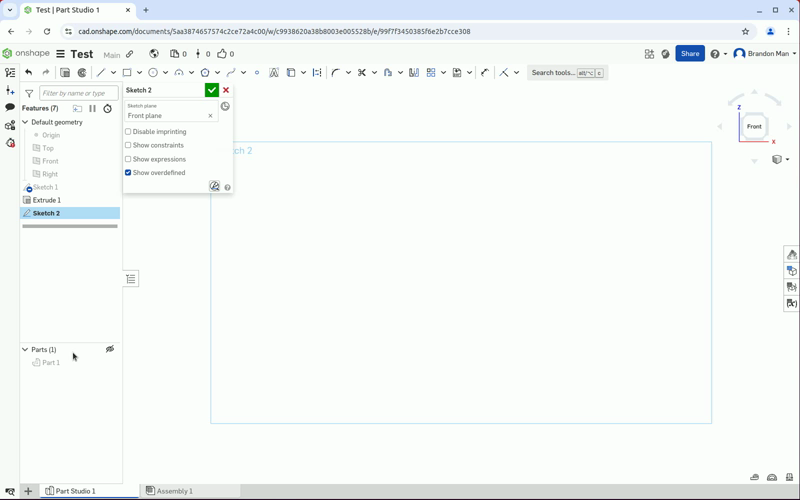
key_down(shift)
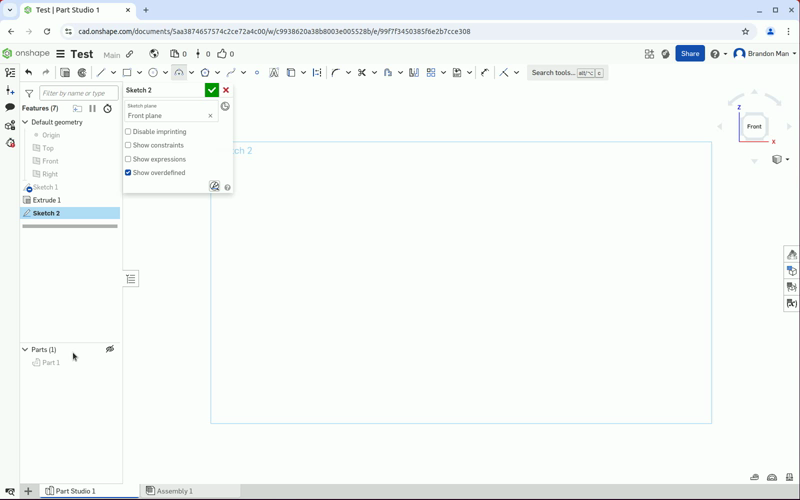
mouse_move(446, 327)
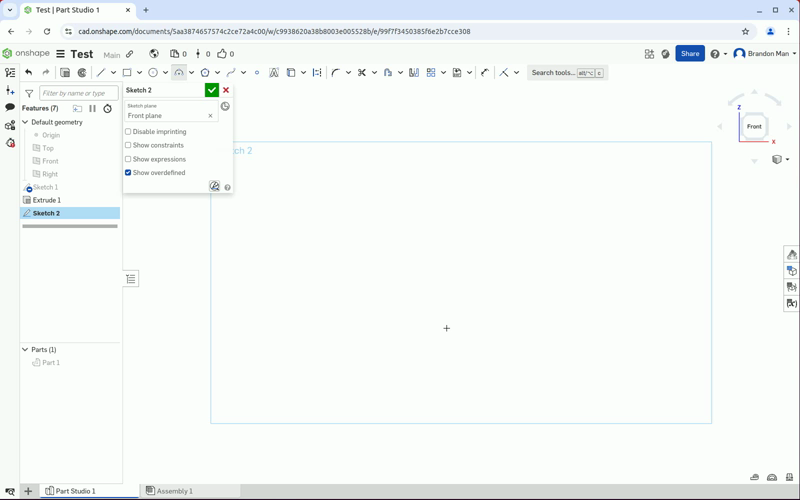
click(446, 327)
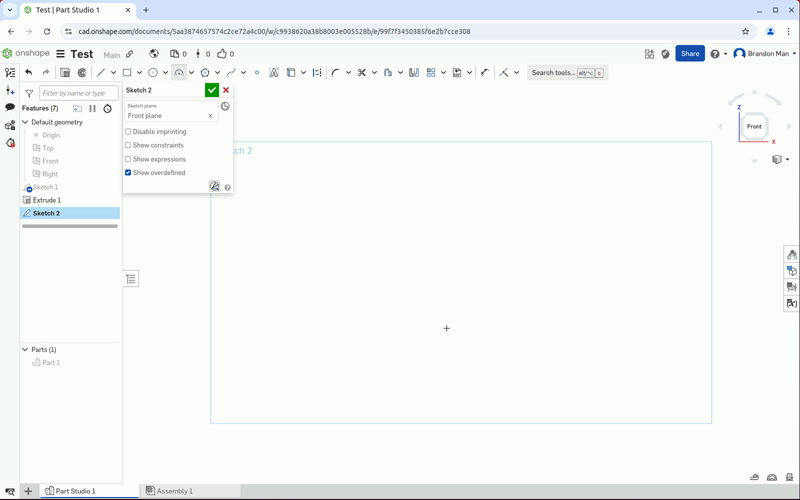
key_up(shift)
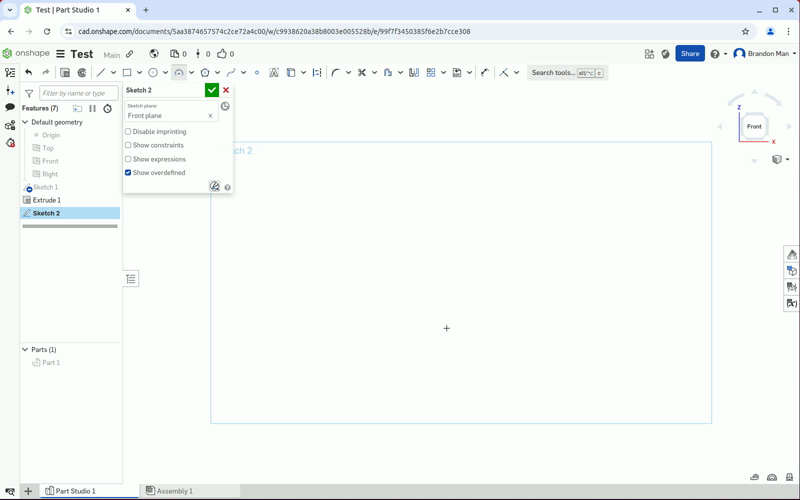
key_down(shift)
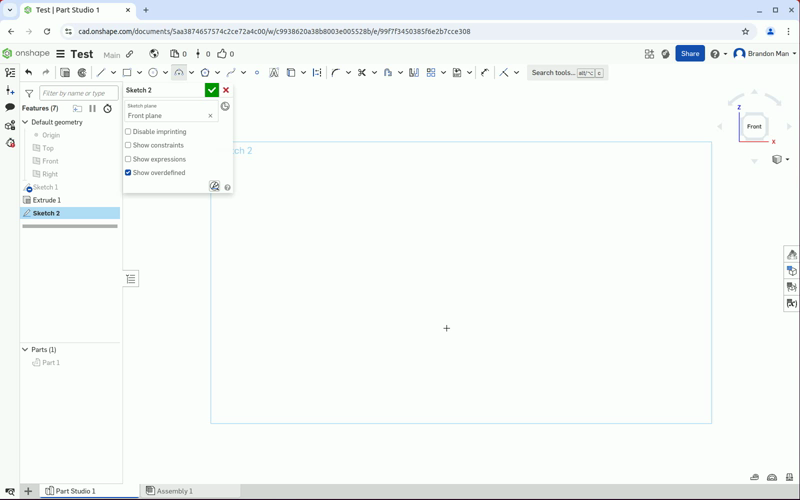
mouse_move(476, 327)
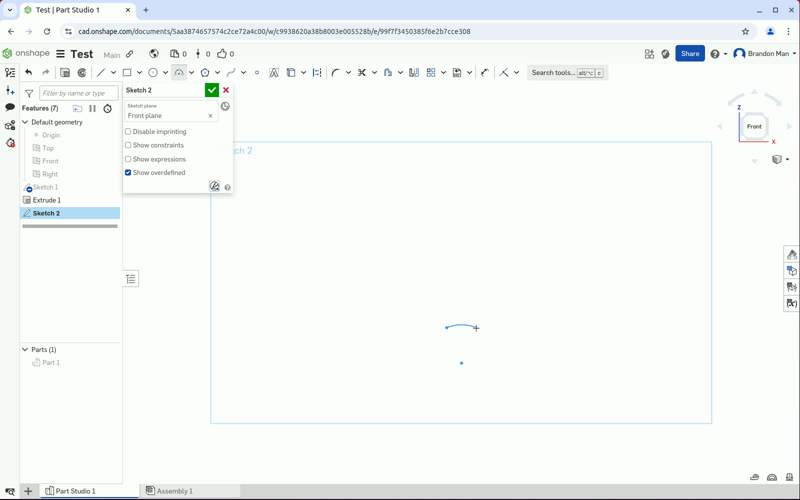
click(476, 327)
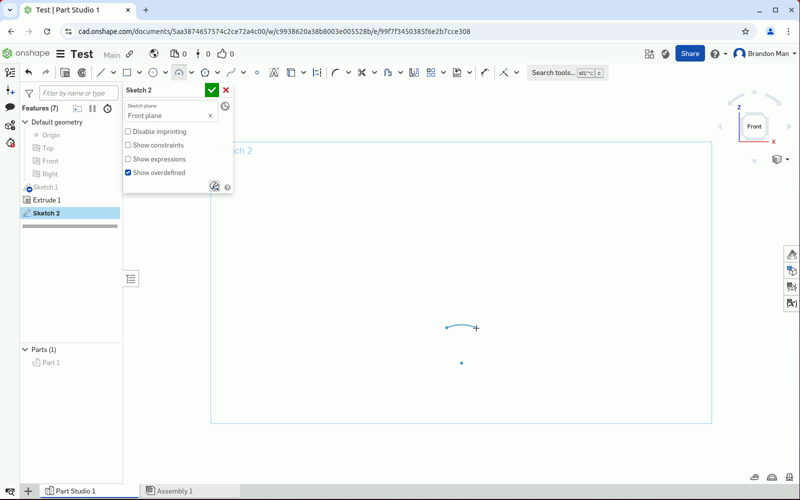
mouse_move(461, 314)
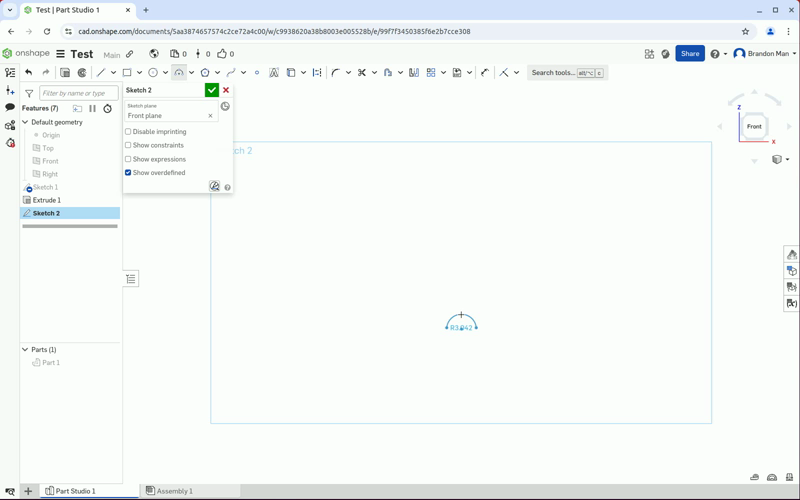
click(461, 314)
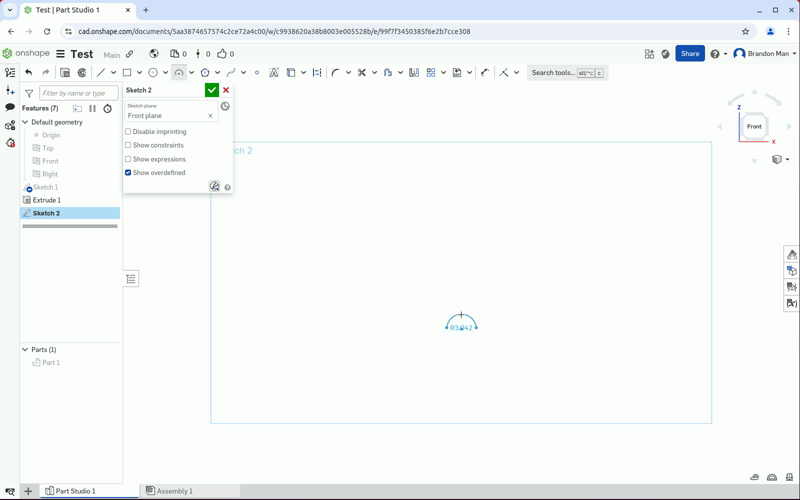
key_up(shift)
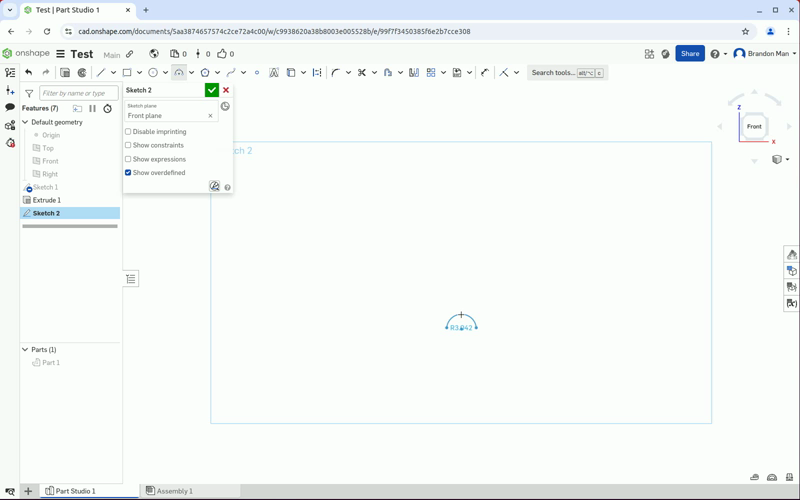
key(esc)
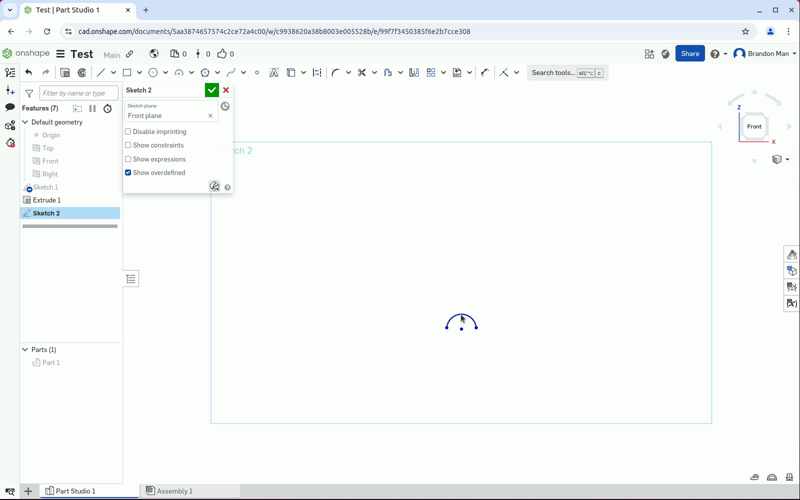
key(l)
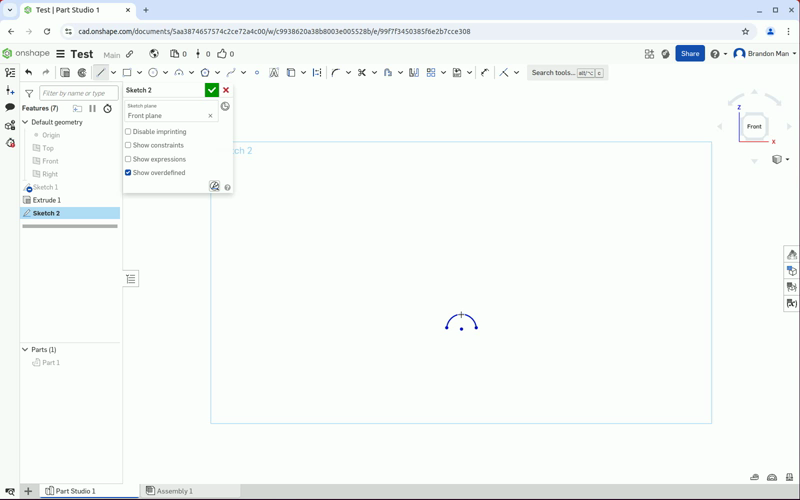
mouse_move(476, 327)
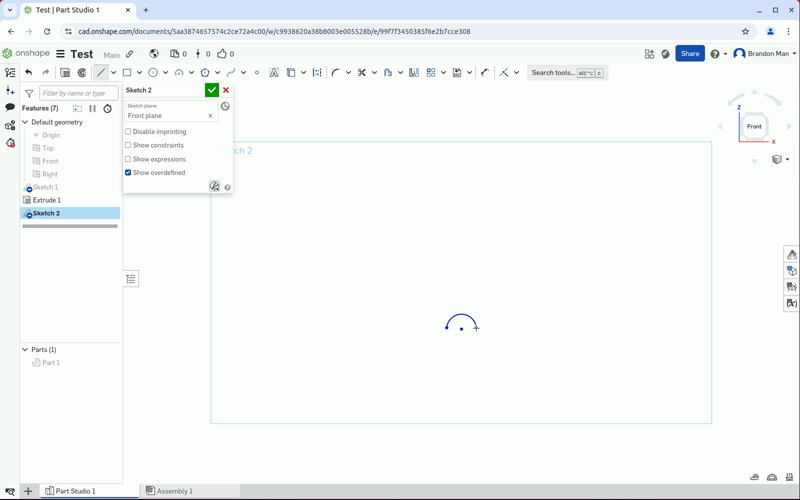
click(476, 327)
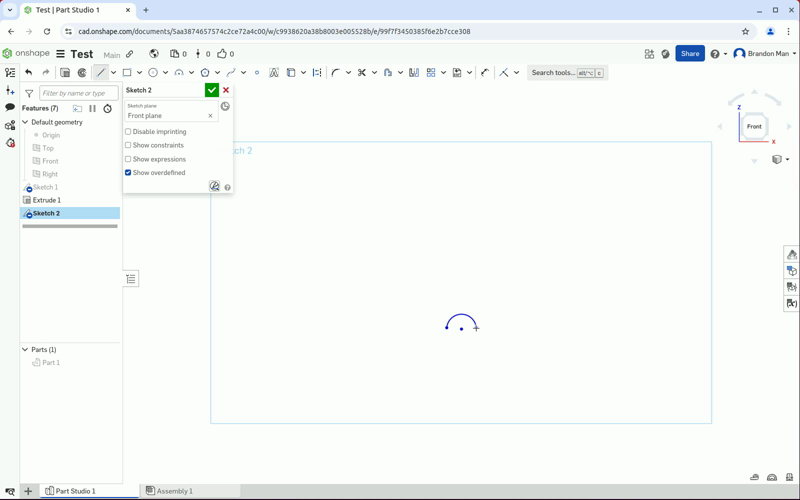
key_down(shift)
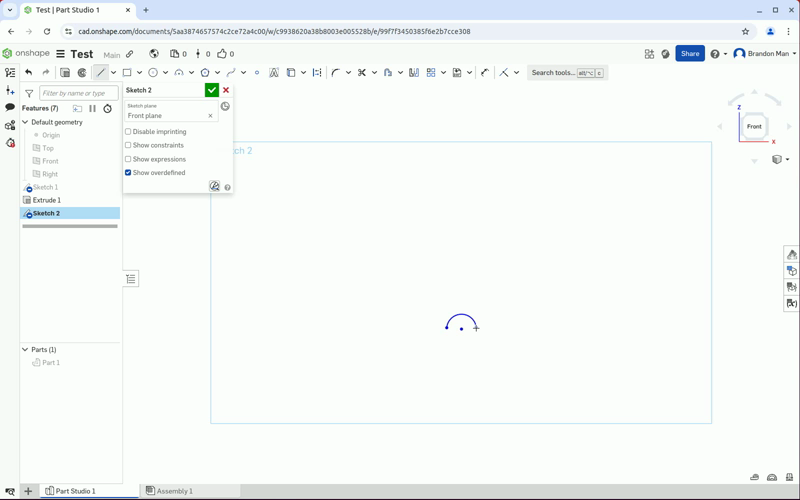
mouse_move(506, 327)
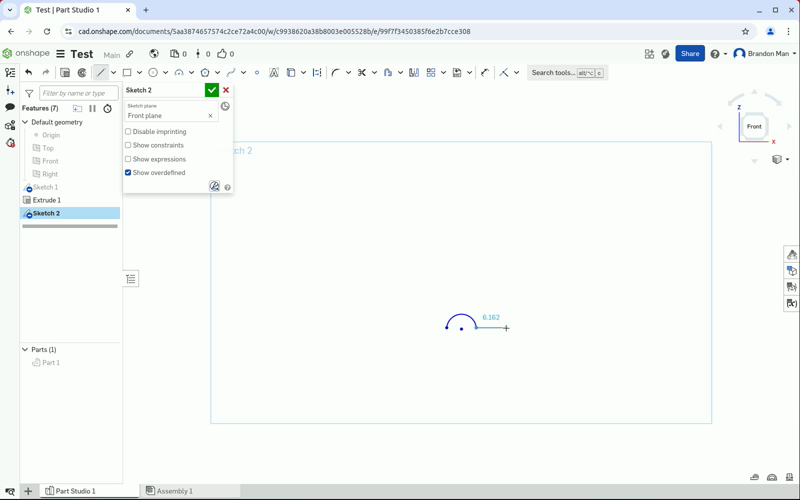
mouse_move(470, 281)
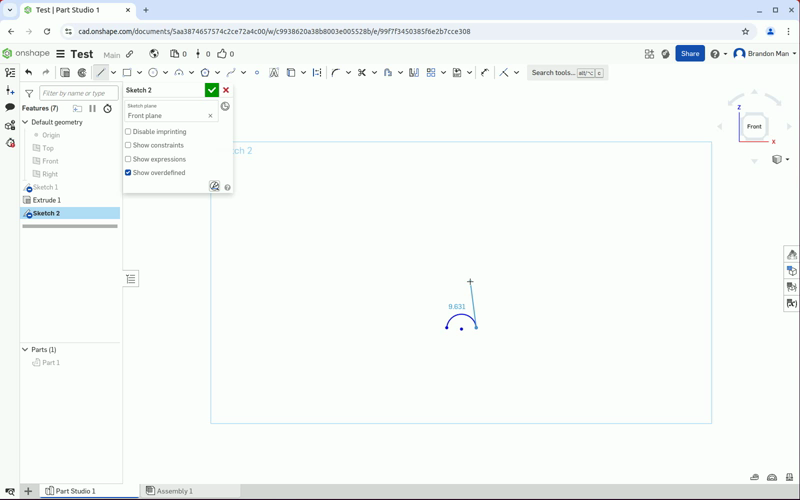
click(470, 281)
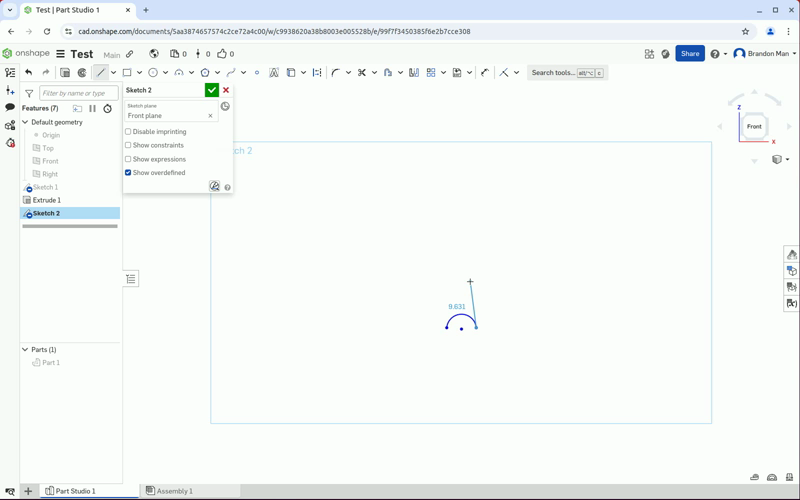
key_up(shift)
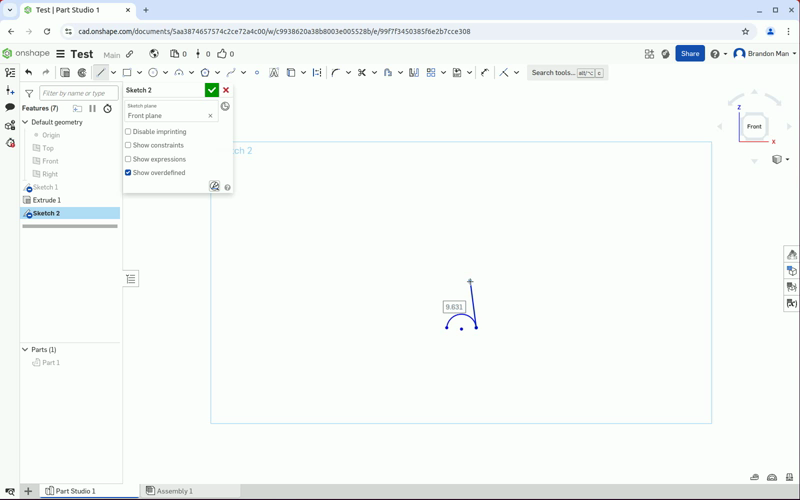
key(esc)
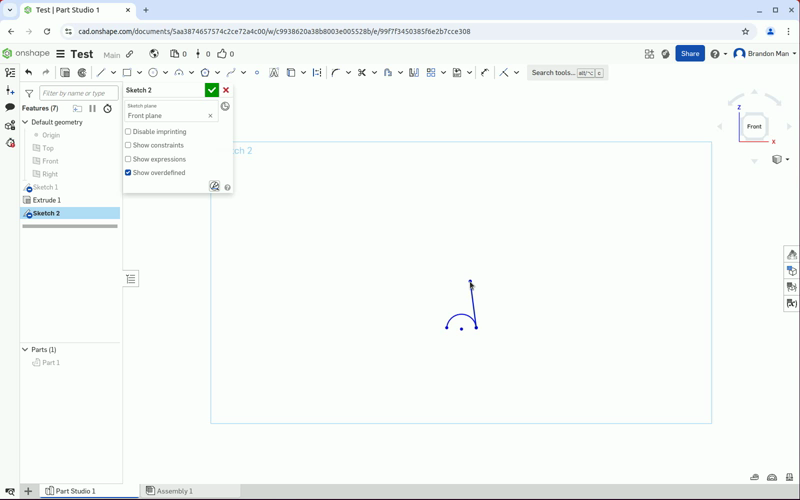
key(a)
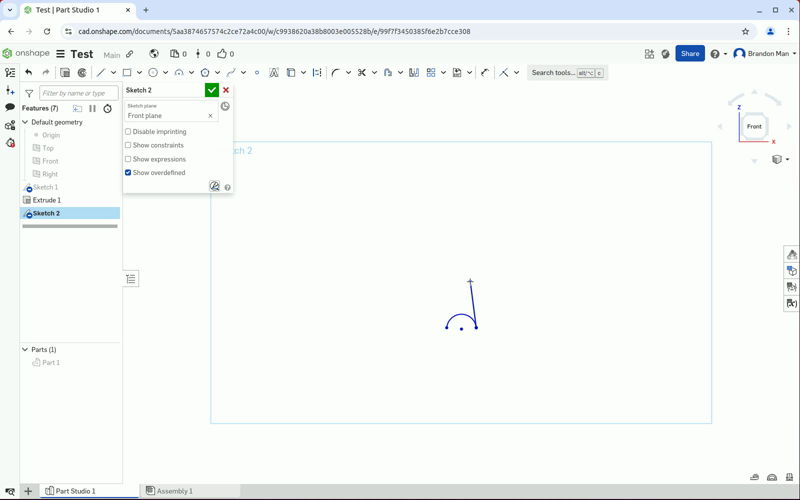
mouse_move(470, 281)
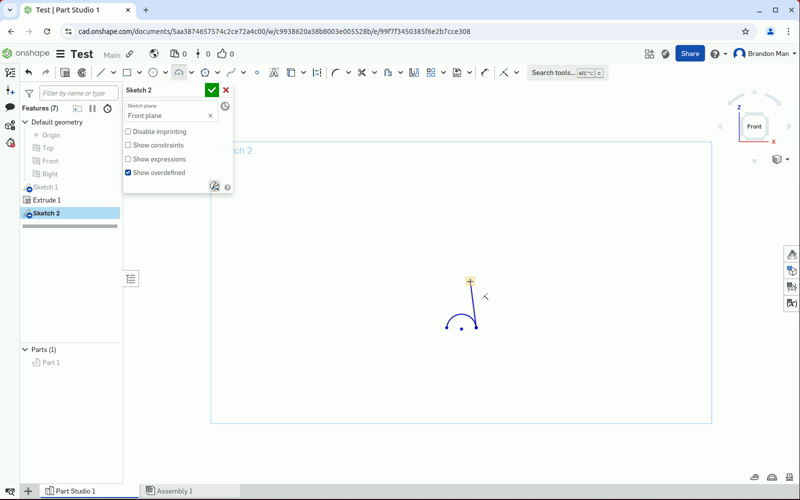
click(470, 281)
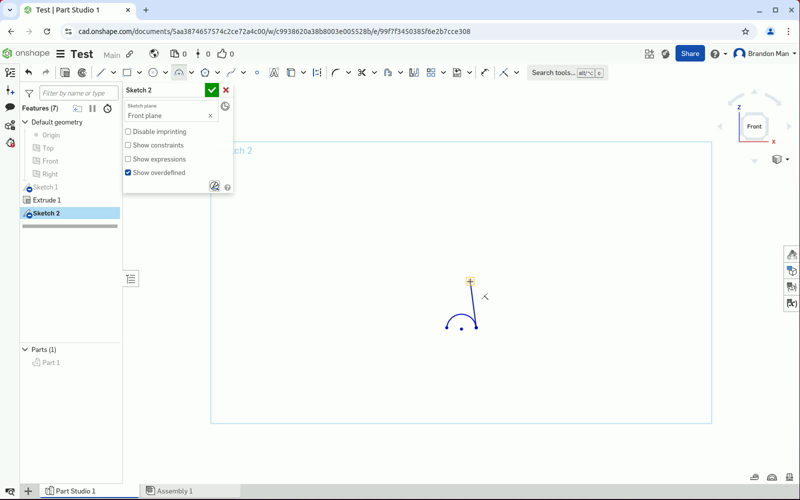
key_down(shift)
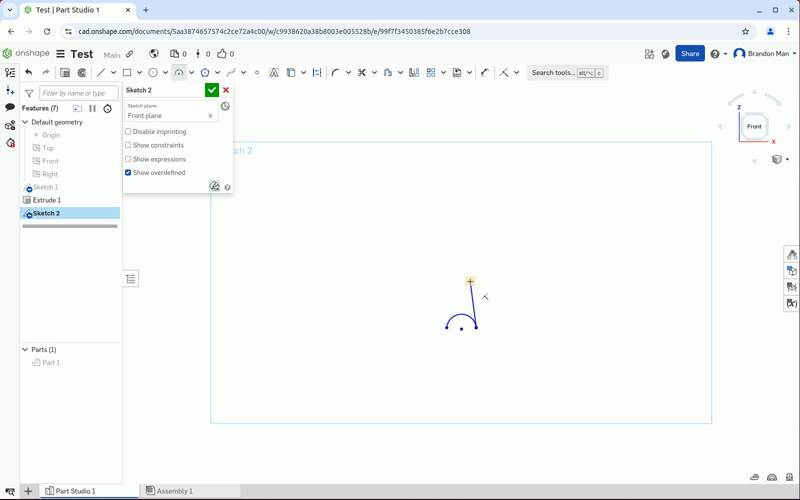
mouse_move(452, 281)
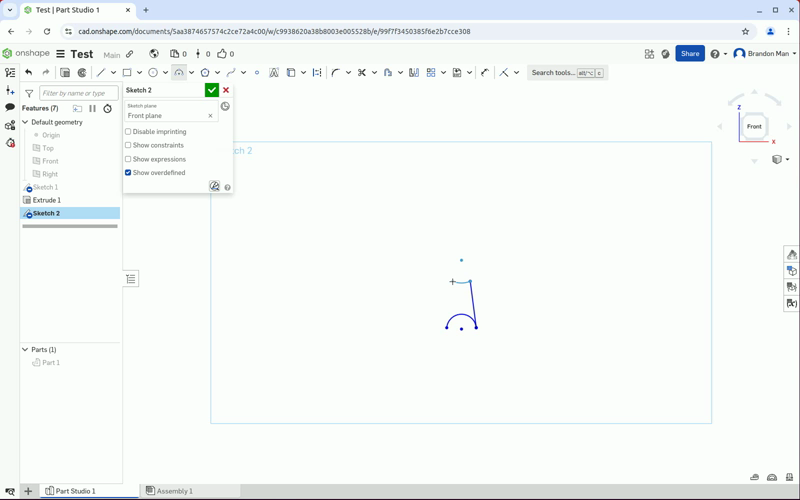
click(452, 281)
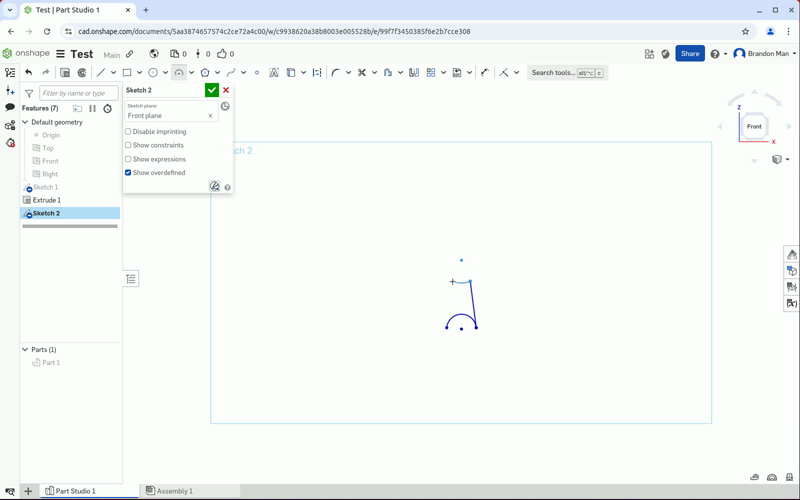
mouse_move(461, 291)
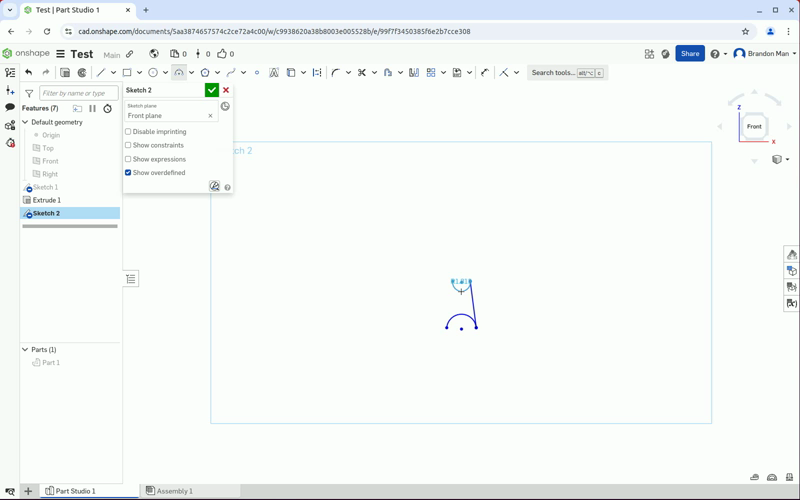
click(461, 291)
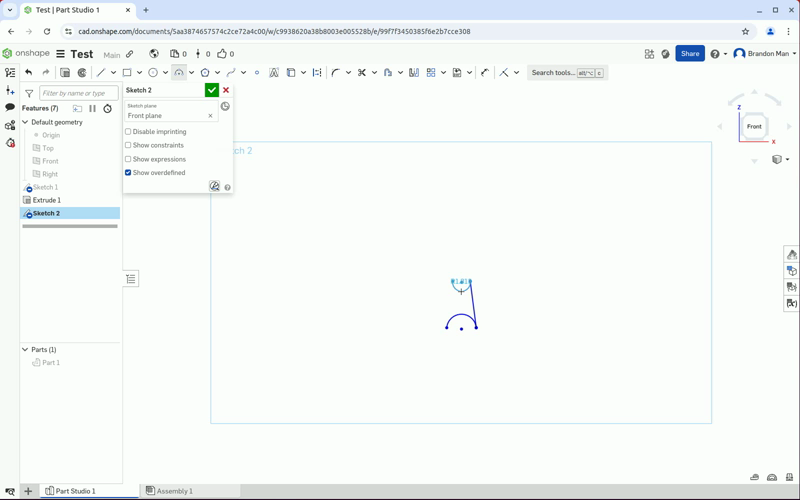
key_up(shift)
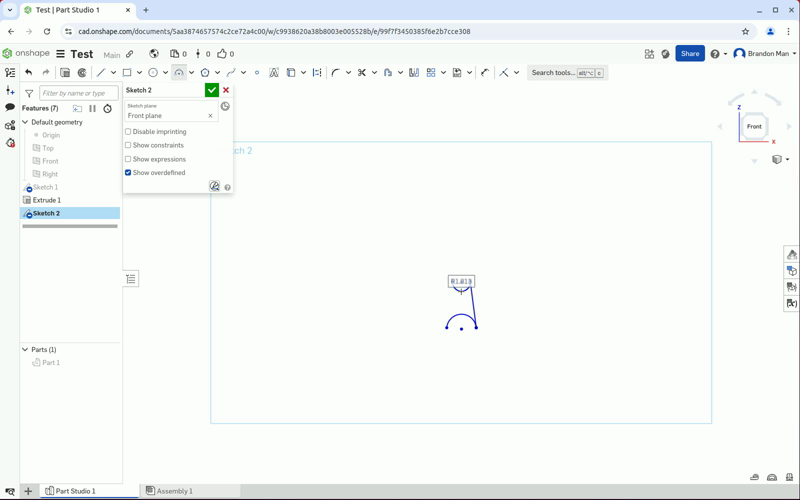
key(esc)
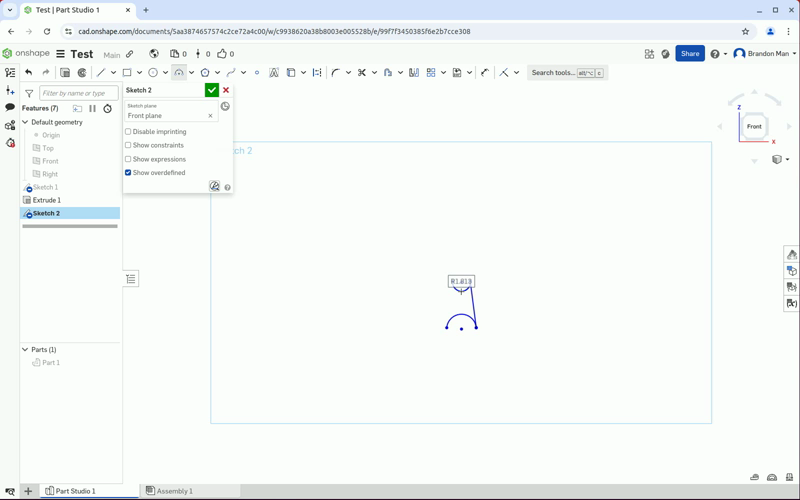
key(l)
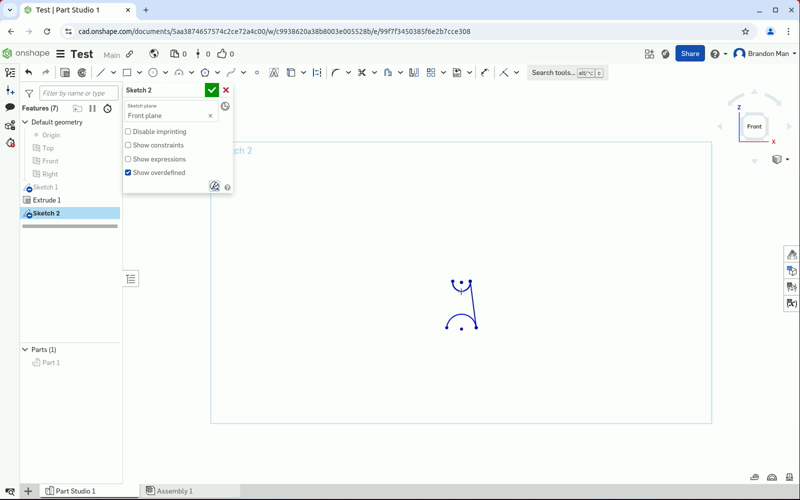
mouse_move(452, 281)
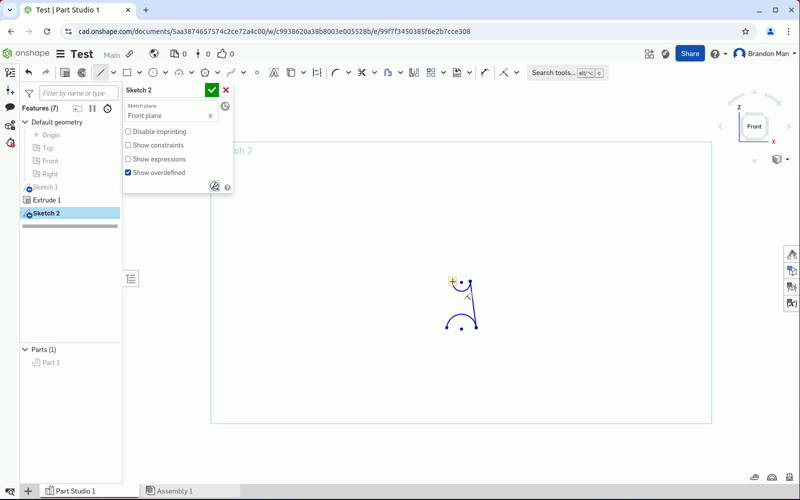
click(452, 281)
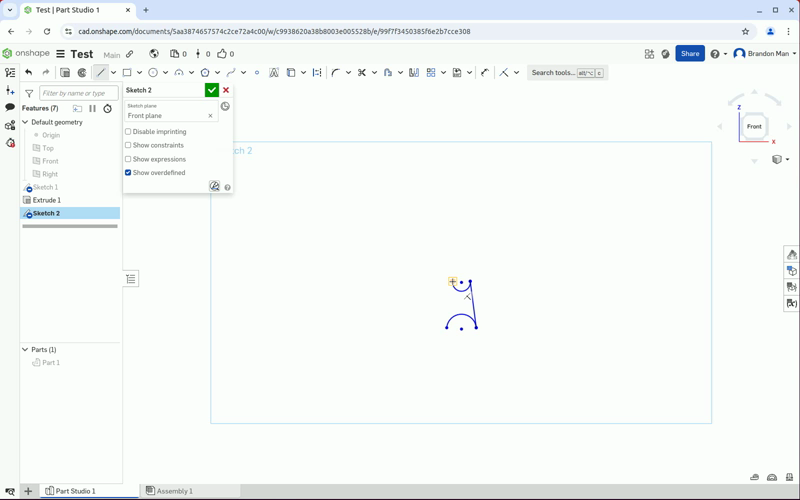
mouse_move(482, 281)
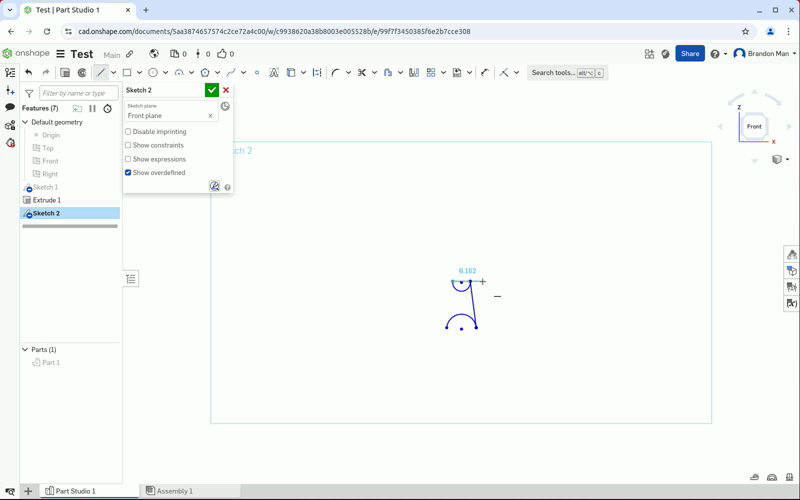
key_down(shift)
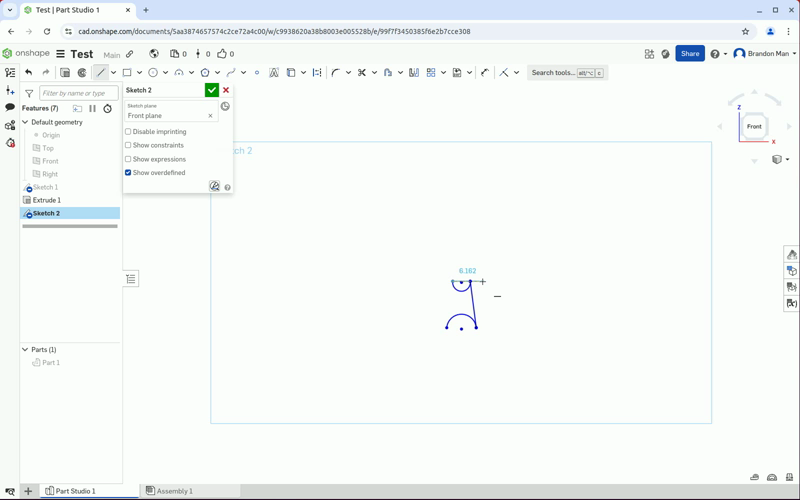
mouse_move(446, 327)
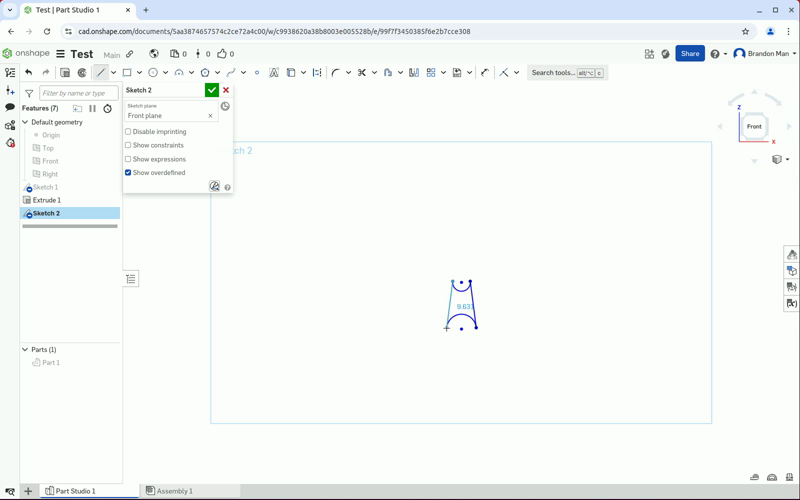
key_up(shift)
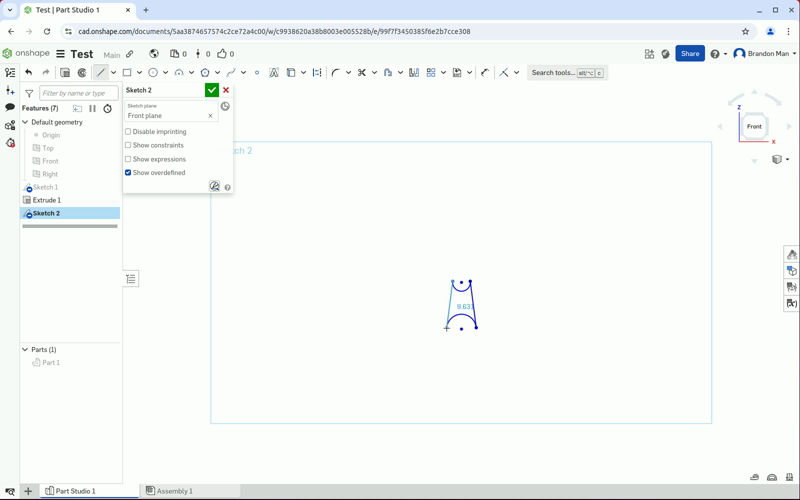
click(446, 327)
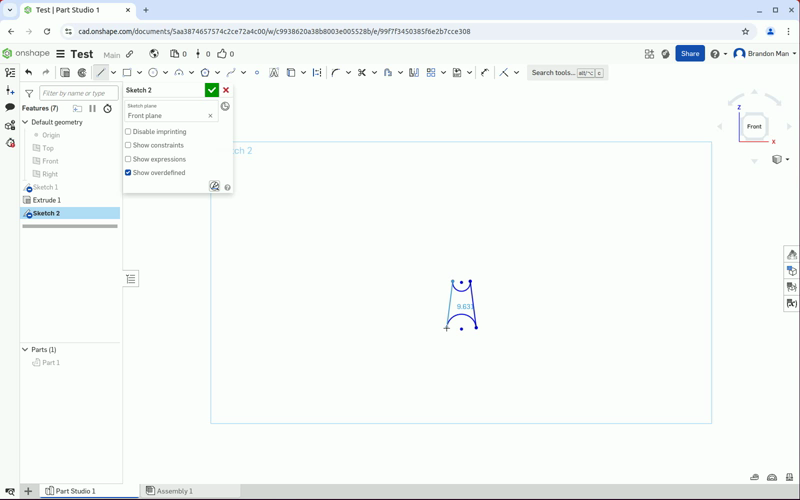
key(esc)
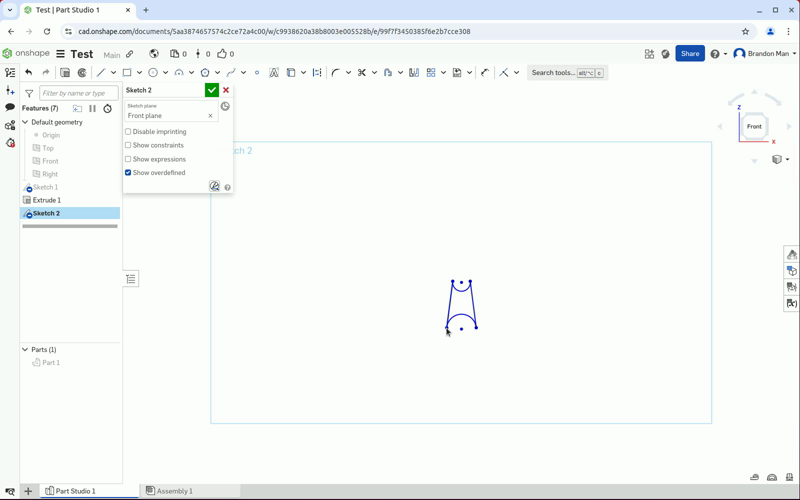
mouse_move(465, 299)
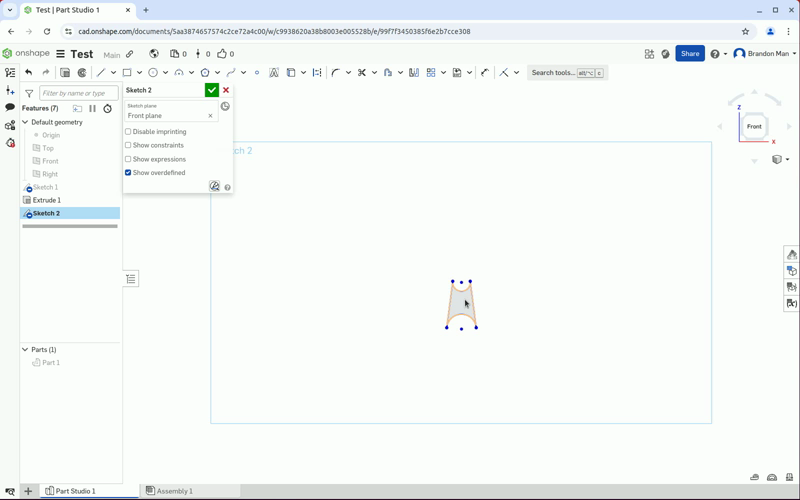
scroll(6)
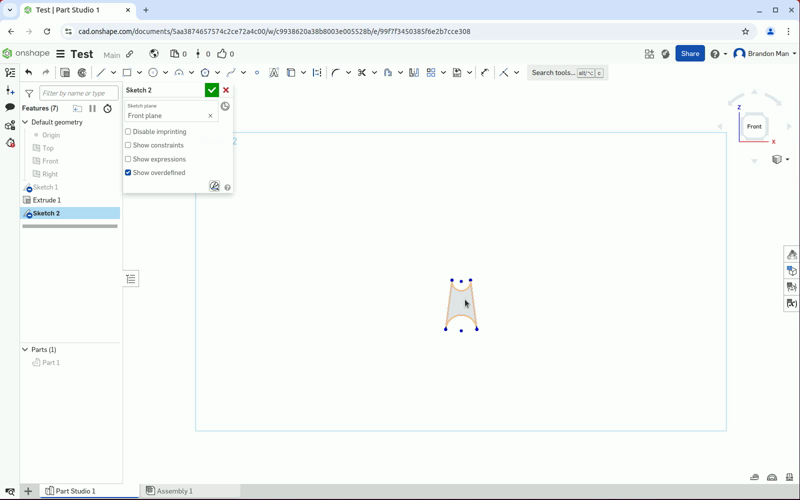
scroll(6)
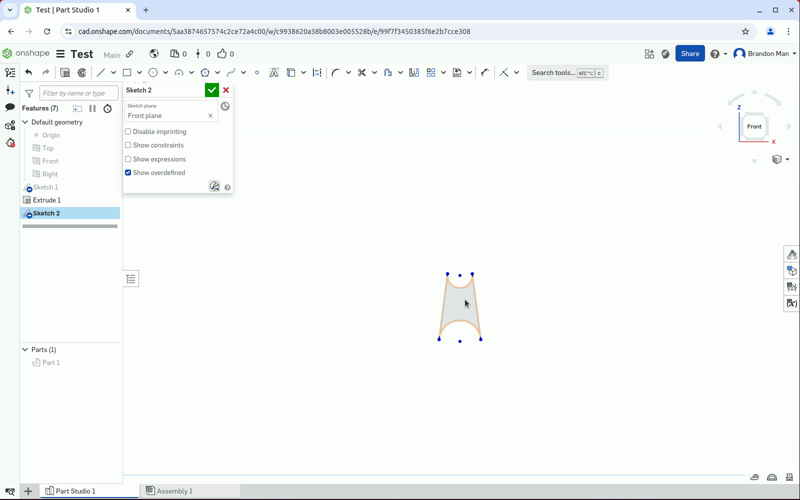
scroll(6)
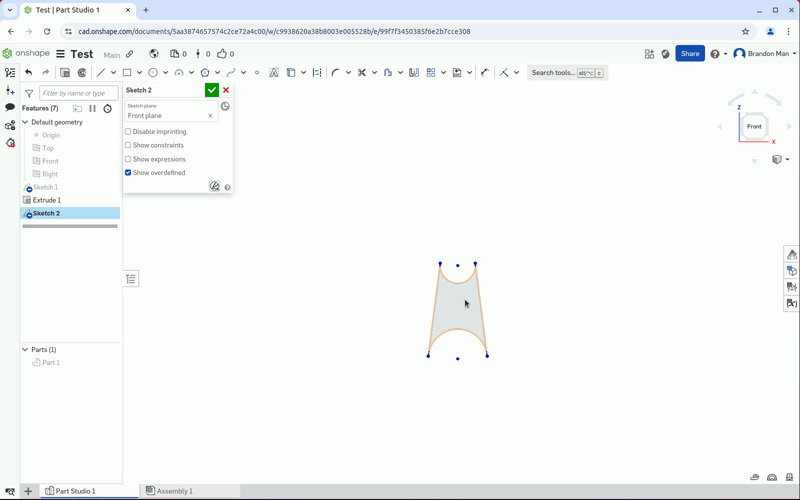
scroll(6)
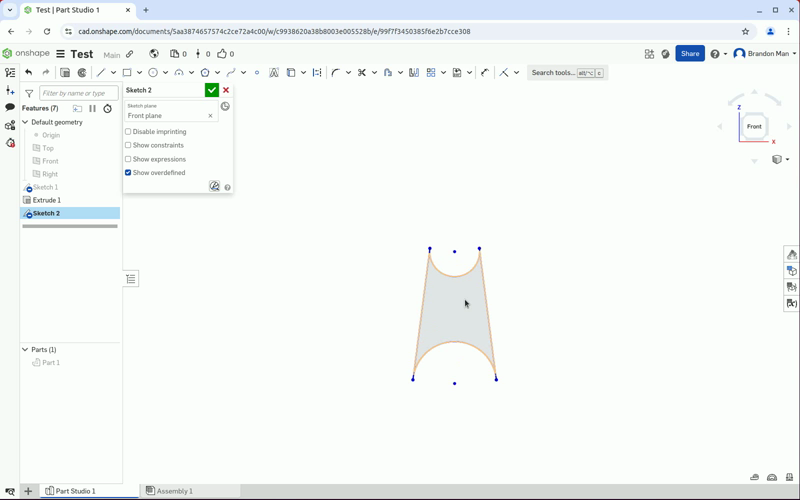
scroll(6)
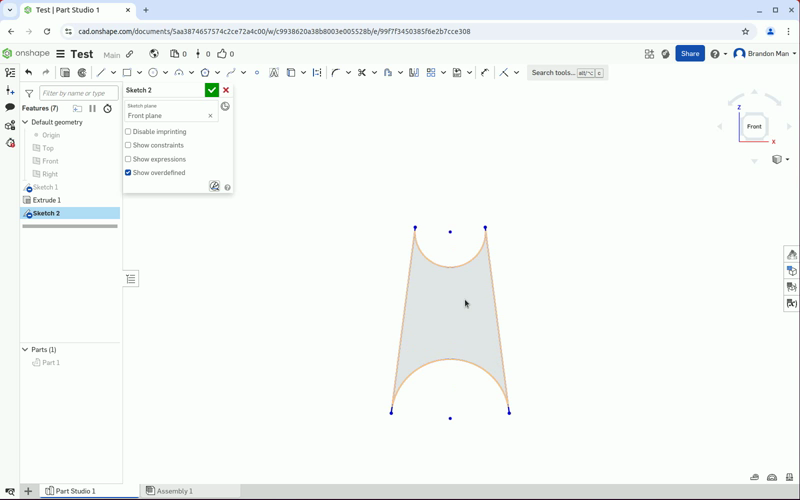
scroll(6)
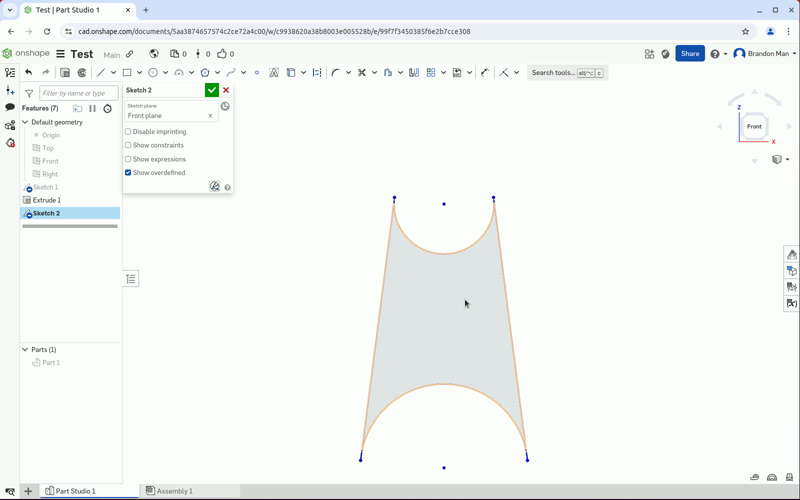
scroll(6)
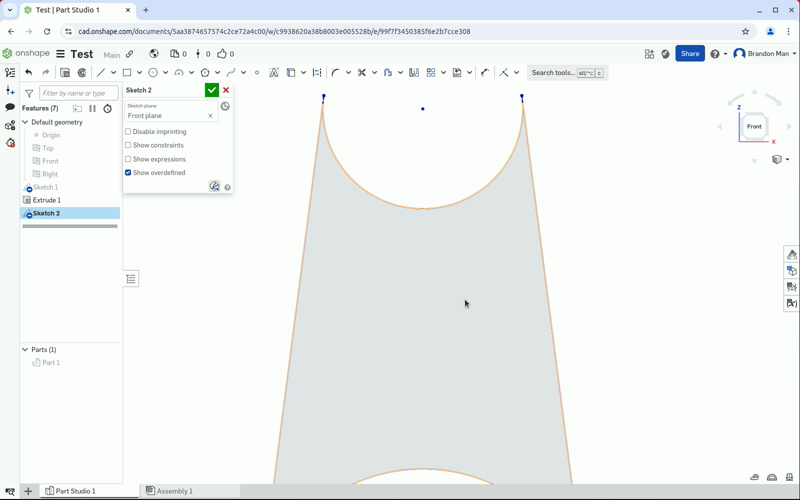
click(465, 299)
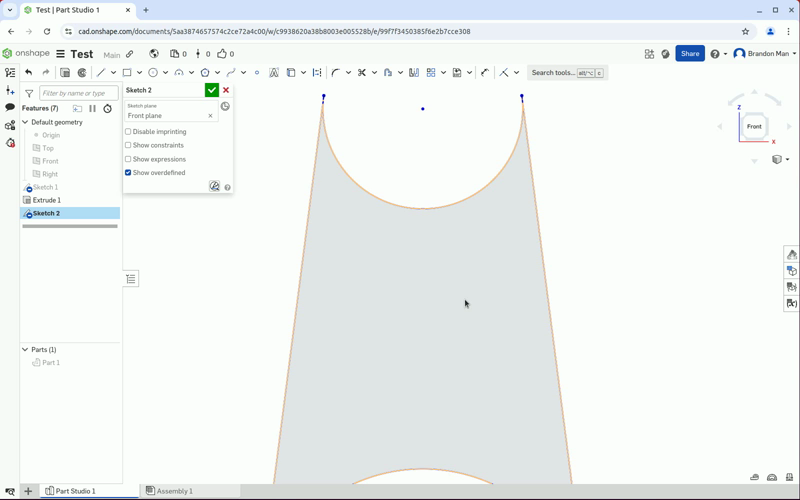
scroll(-6)
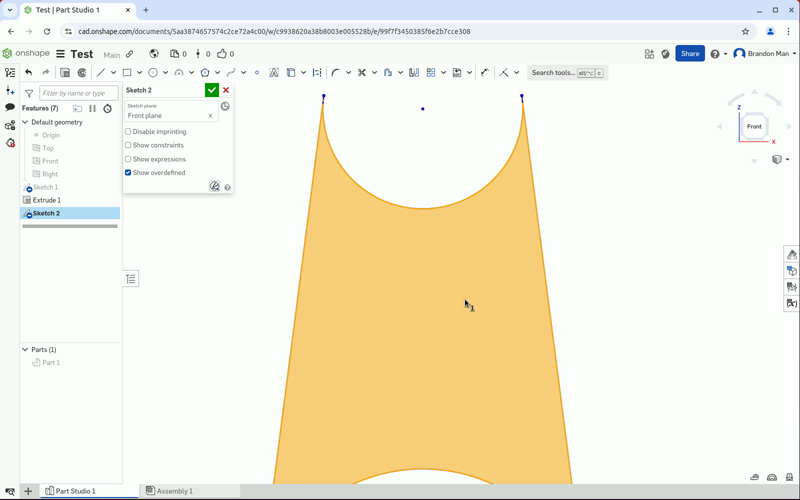
scroll(-6)
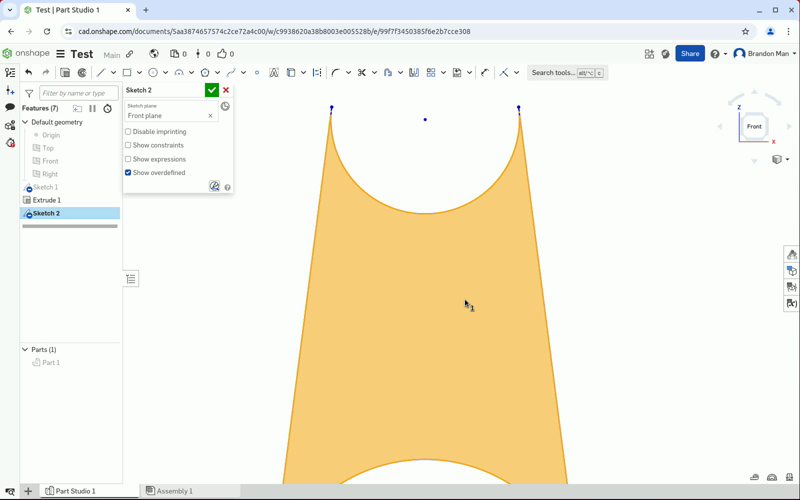
scroll(-6)
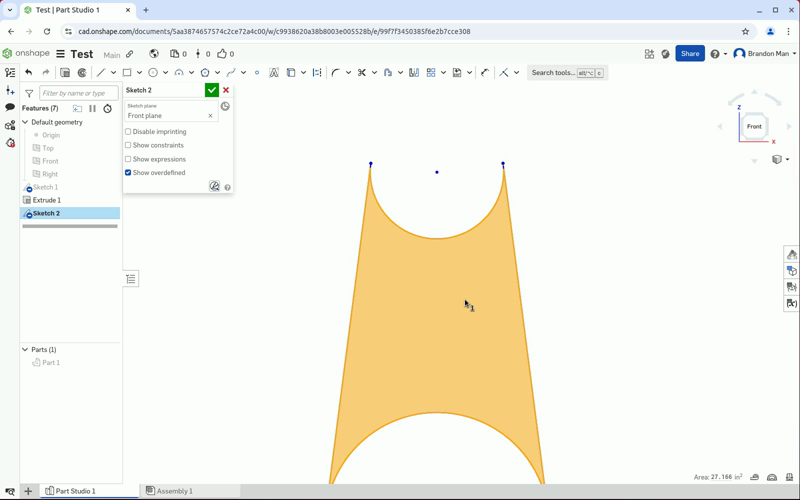
scroll(-6)
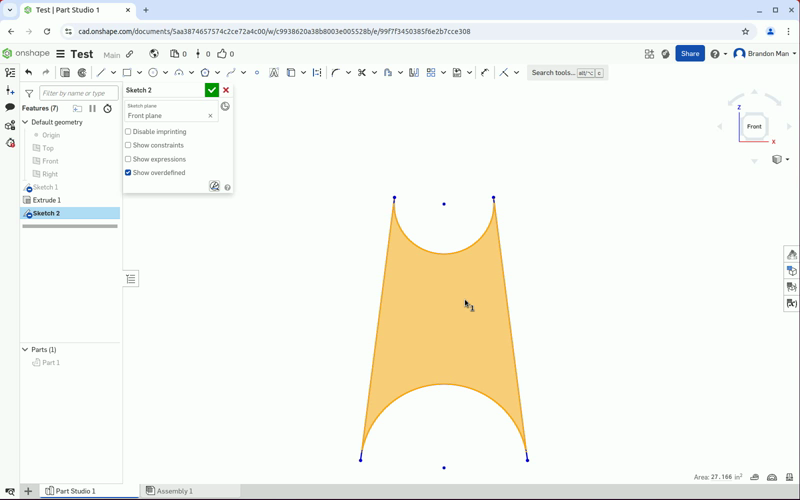
scroll(-6)
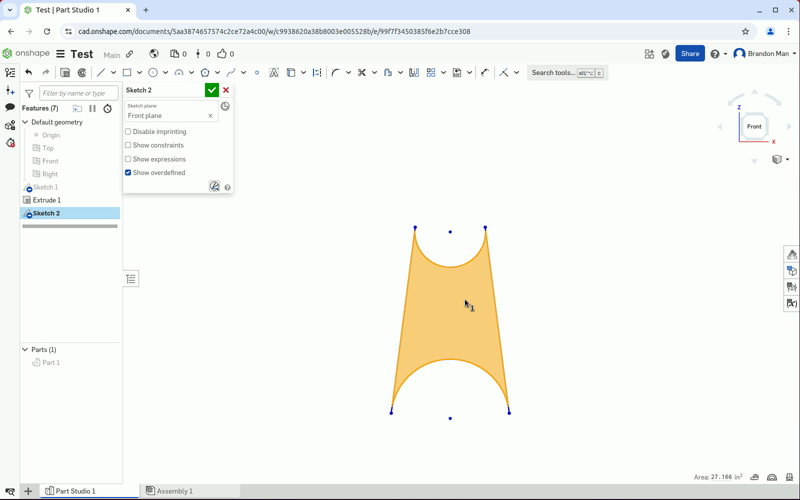
scroll(-6)
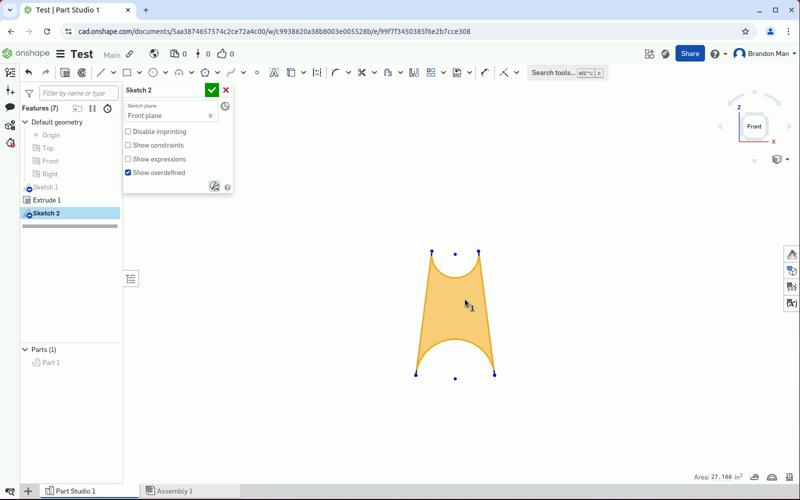
scroll(-6)
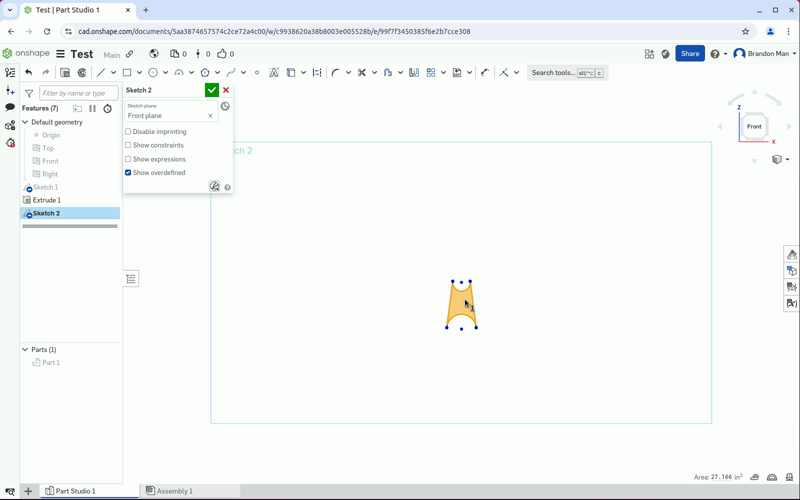
mouse_move(73, 352)
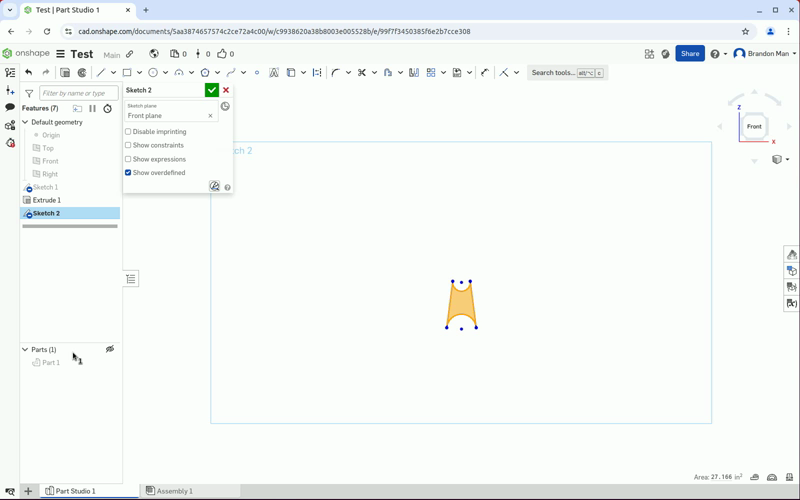
key(shift+y)
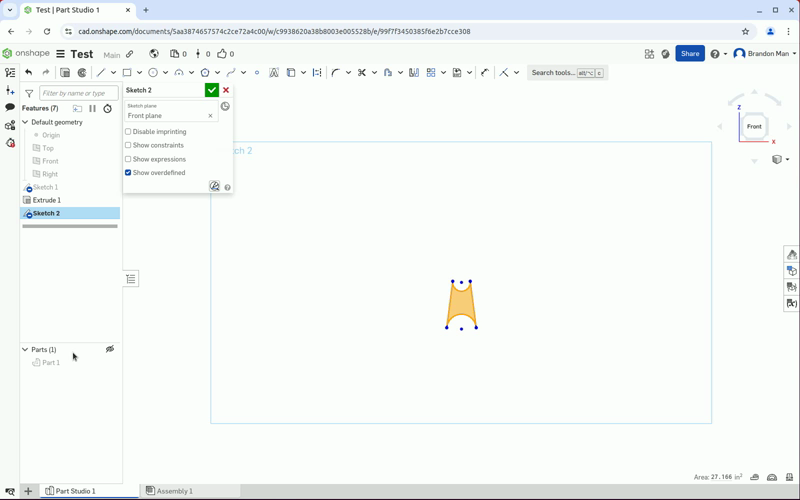
key(shift+e)
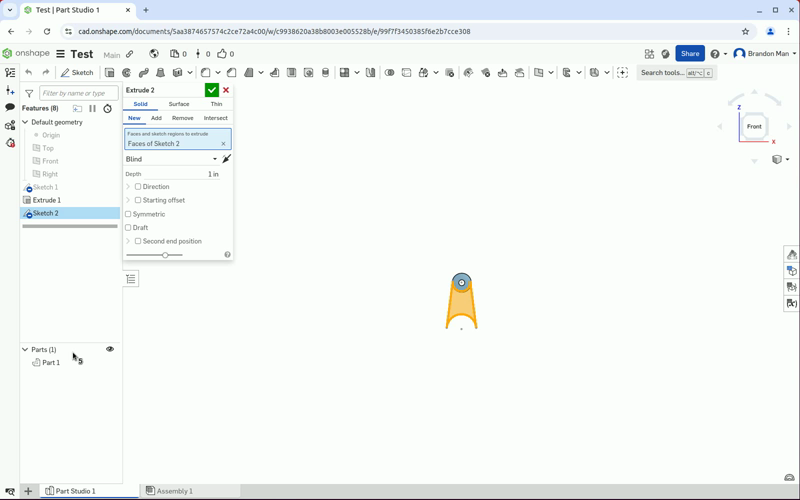
mouse_move(143, 106)
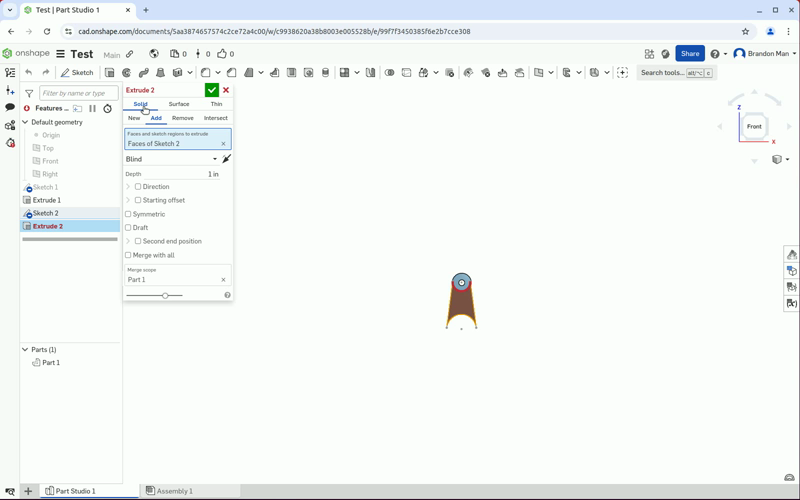
click(143, 106)
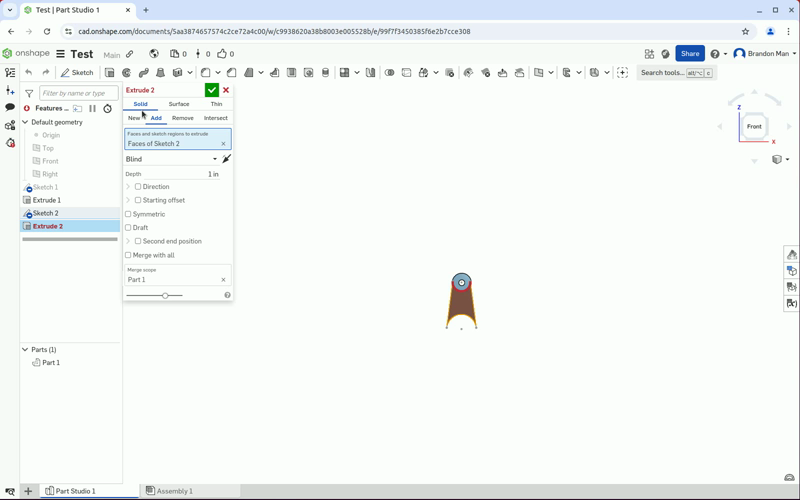
mouse_move(137, 120)
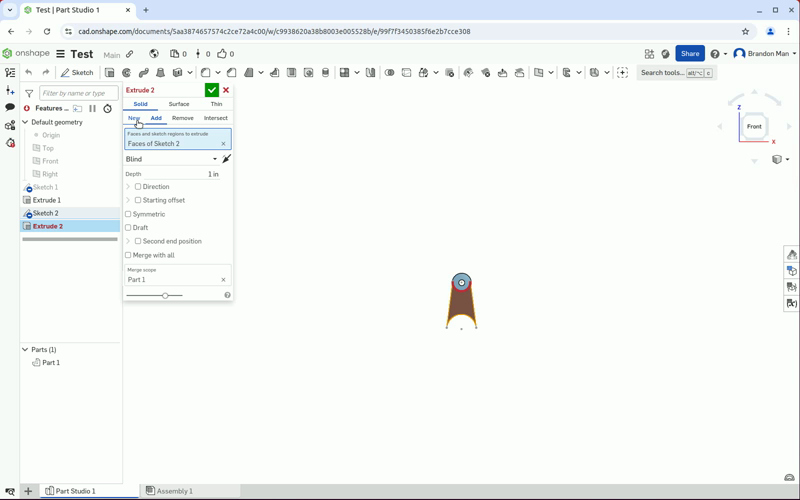
click(137, 120)
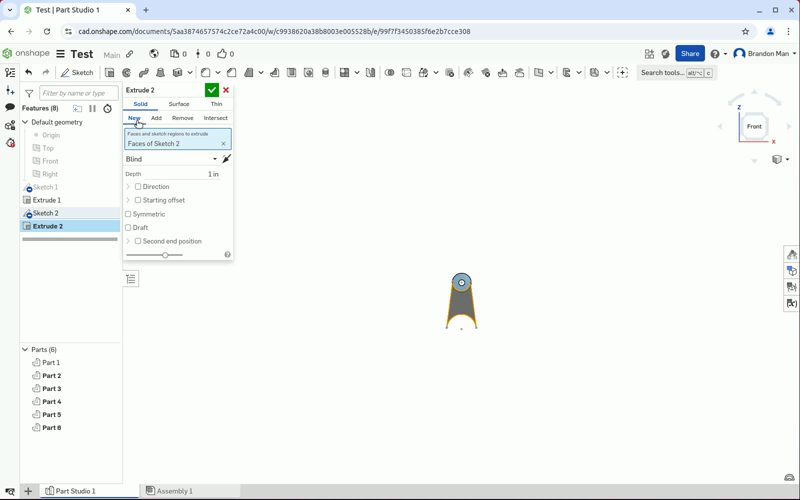
key(tab, 4)
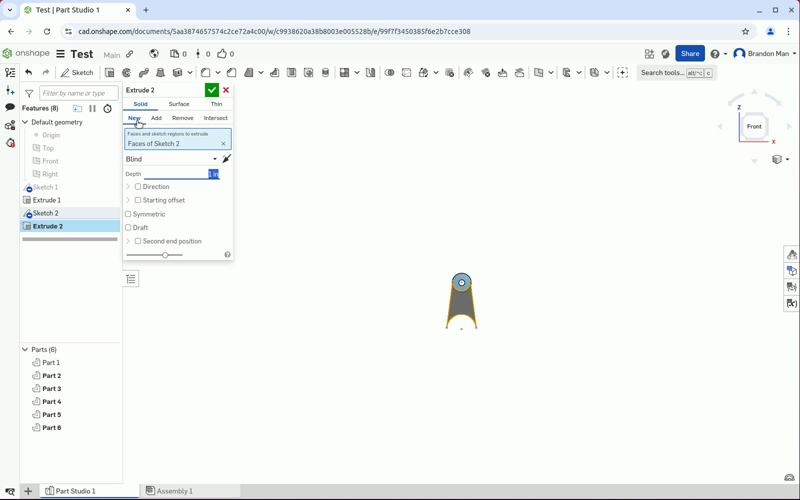
text(0.481)
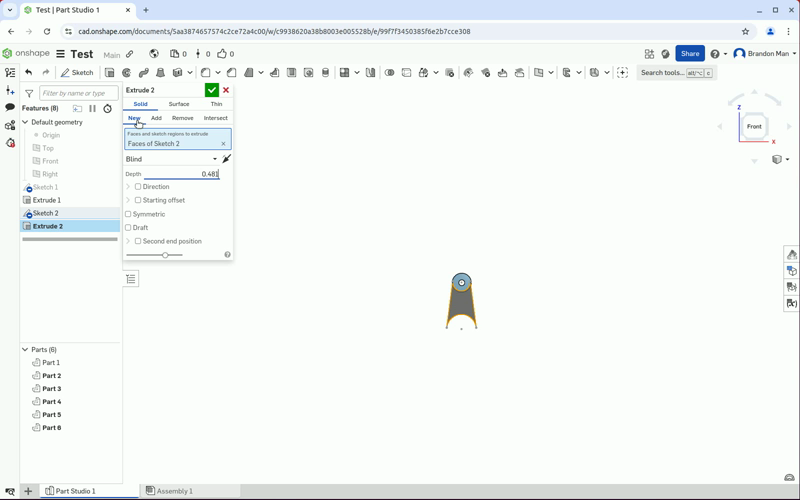
key(enter)
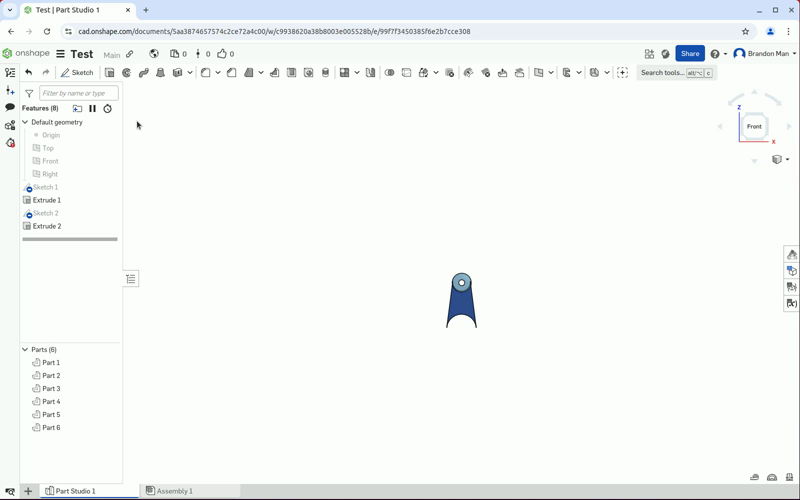
key(shift+h)
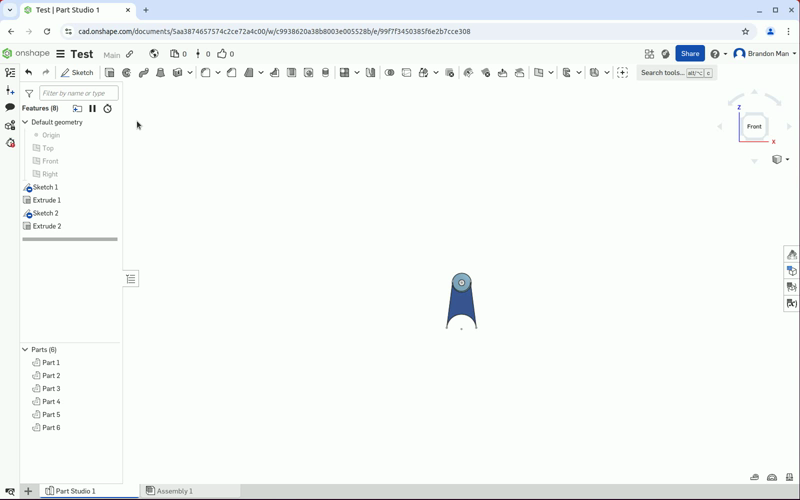
key(shift+h)
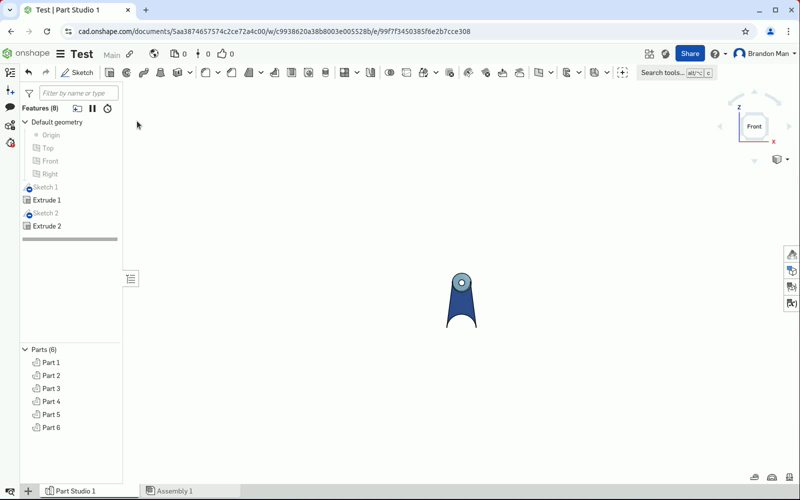
mouse_move(73, 189)
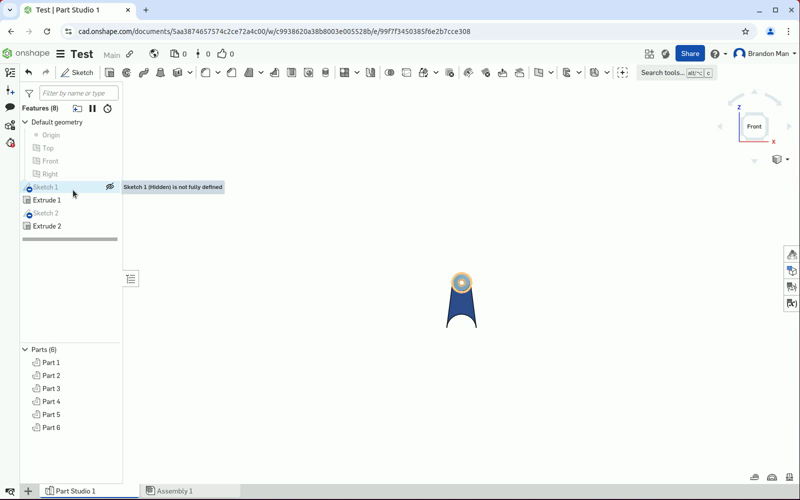
click(73, 189)
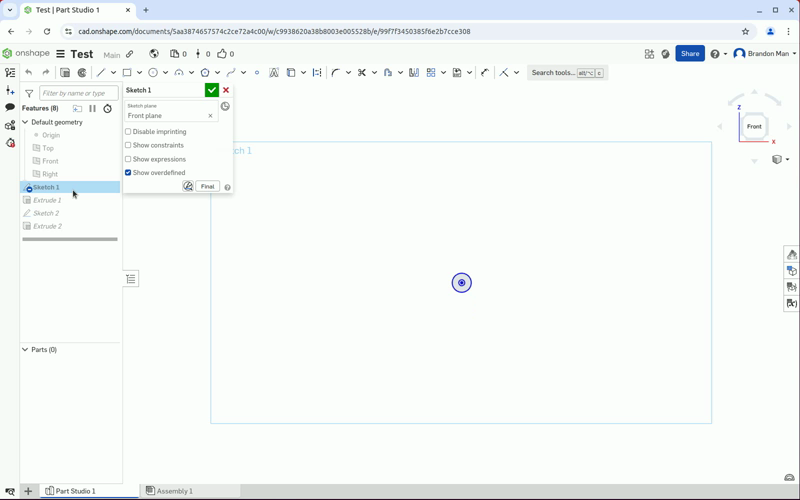
mouse_move(229, 92)
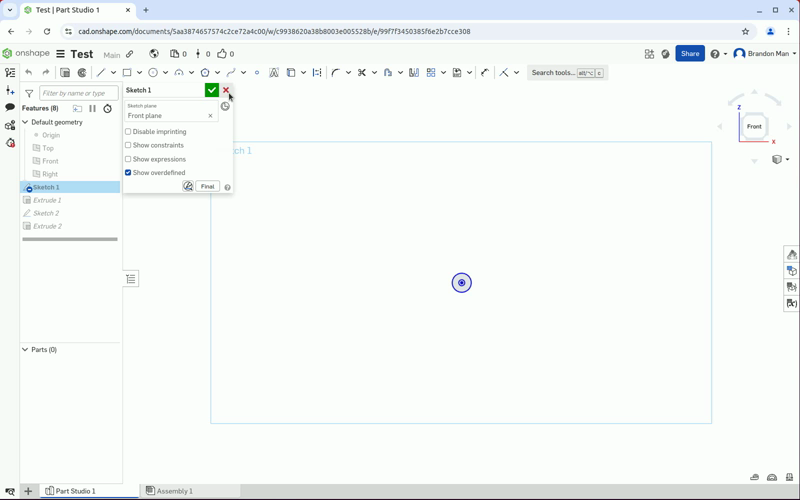
click(229, 92)
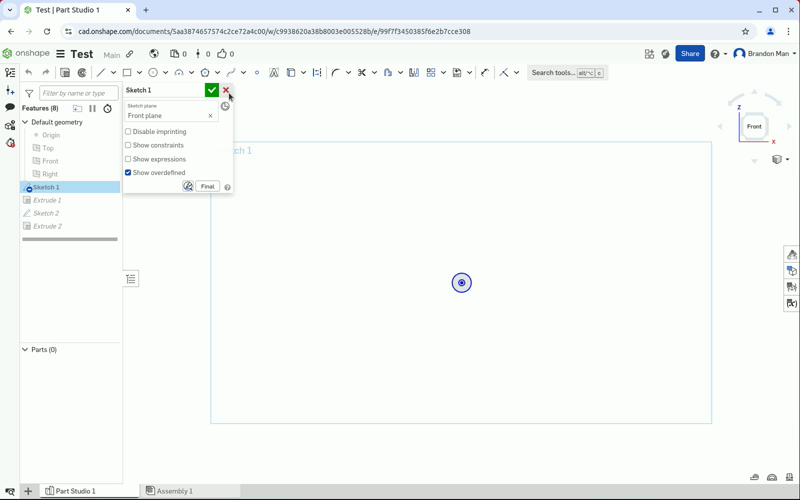
key(shift+s)
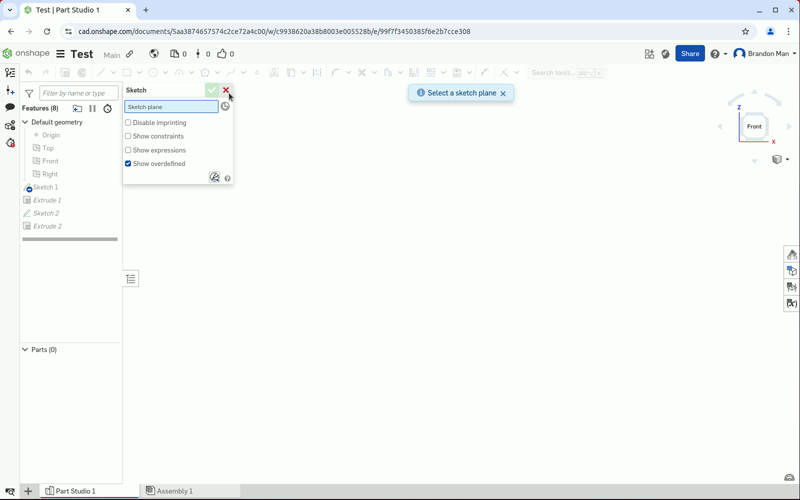
mouse_move(73, 163)
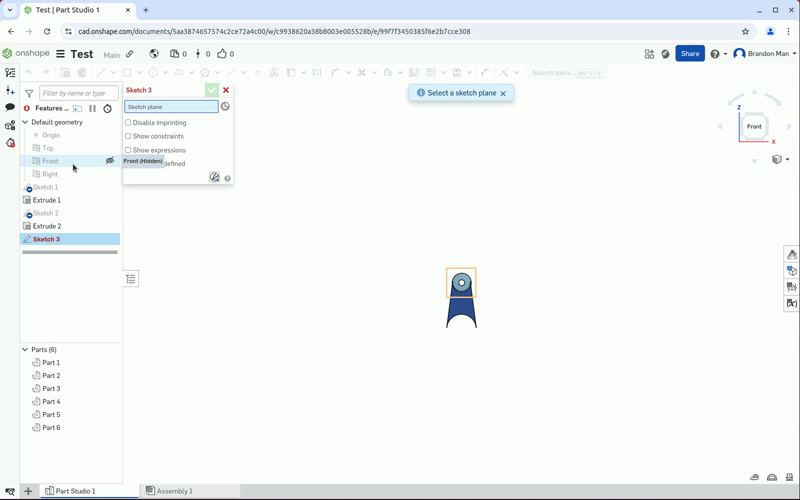
click(73, 163)
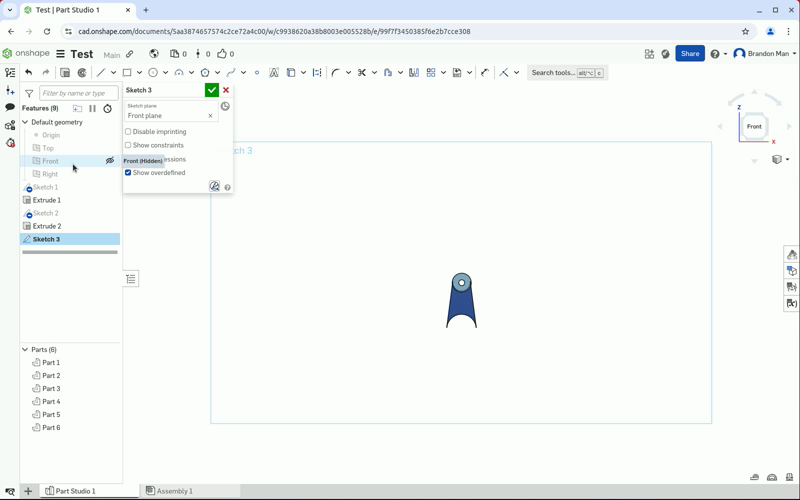
mouse_move(73, 352)
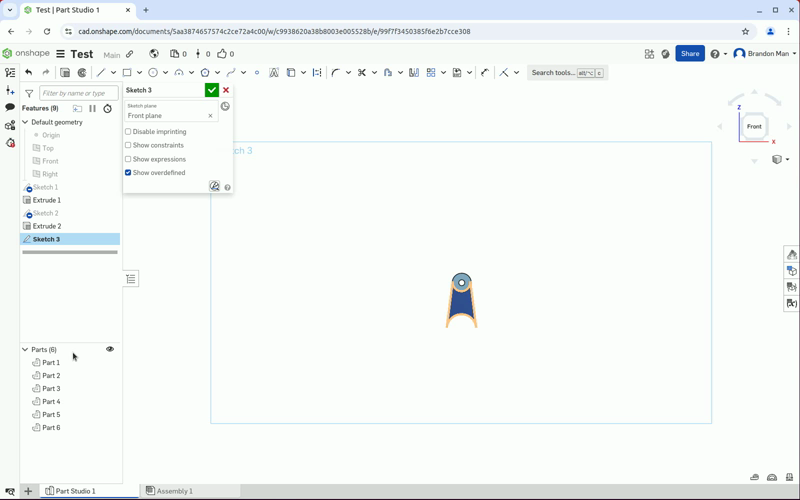
key(y)
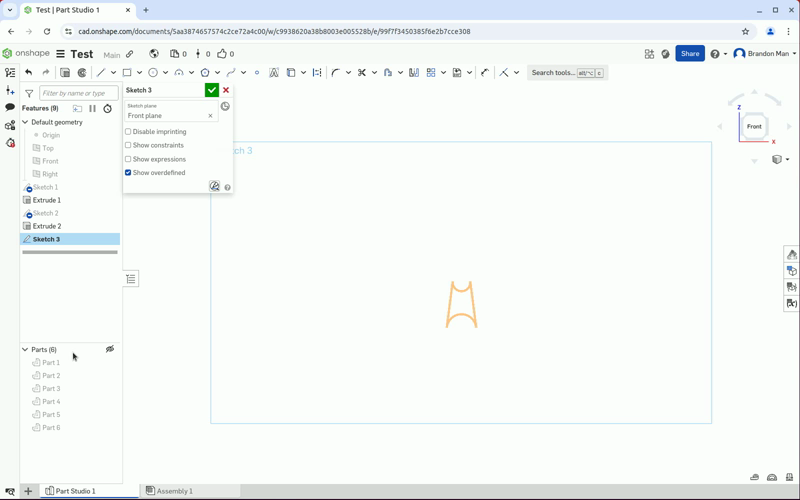
key(c)
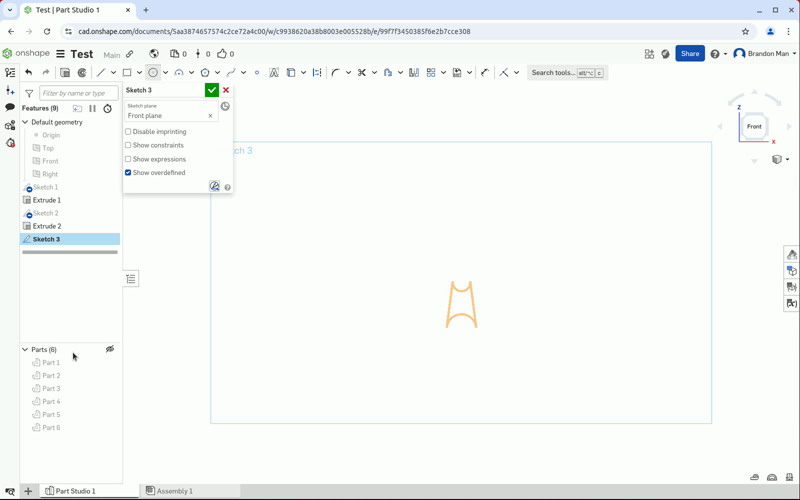
key_down(shift)
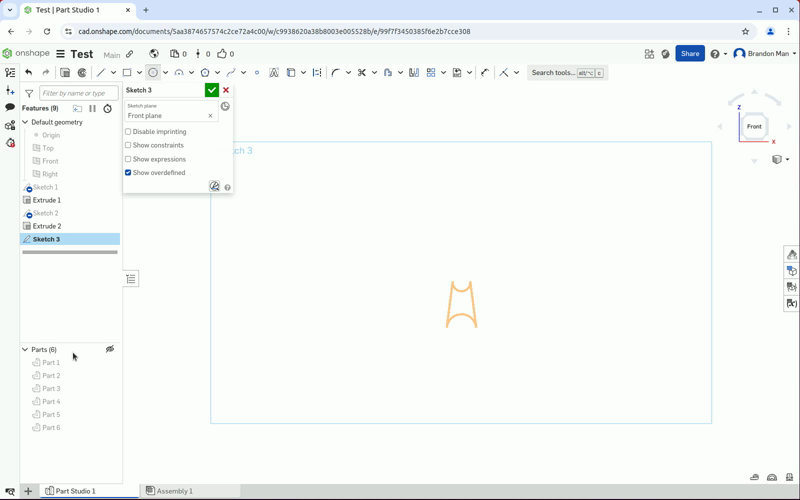
mouse_move(461, 387)
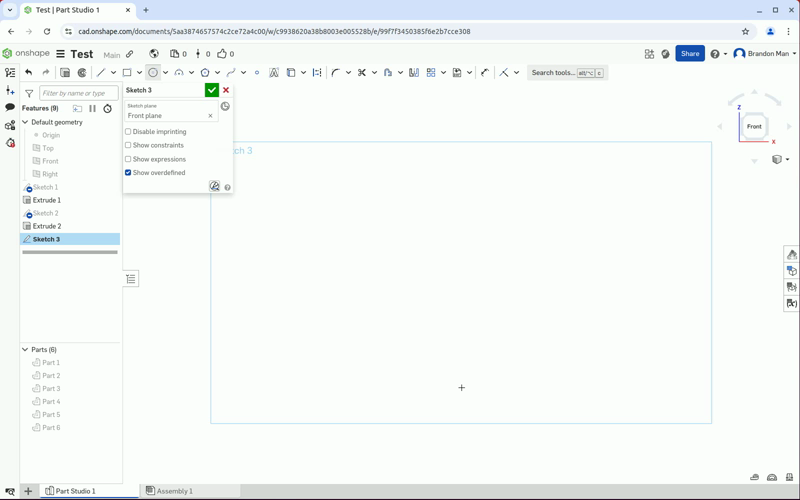
click(461, 387)
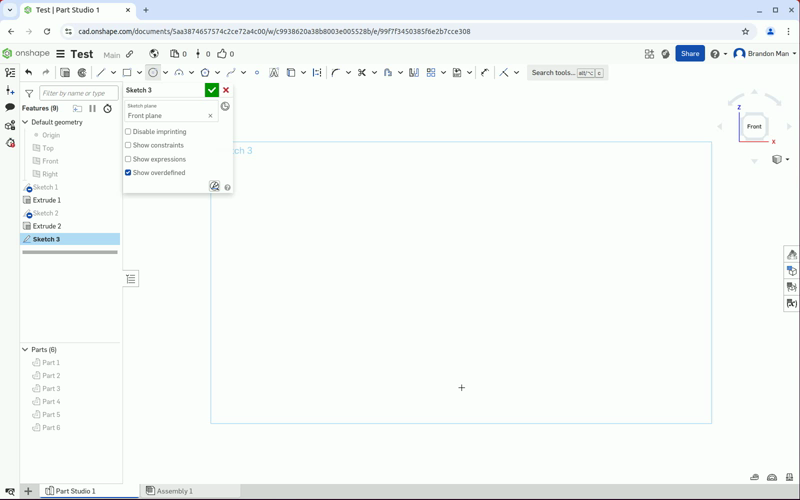
key_up(shift)
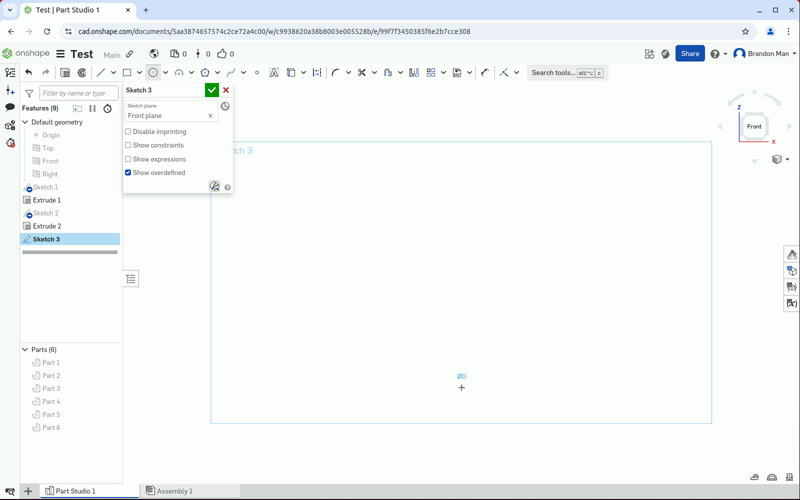
mouse_move(471, 387)
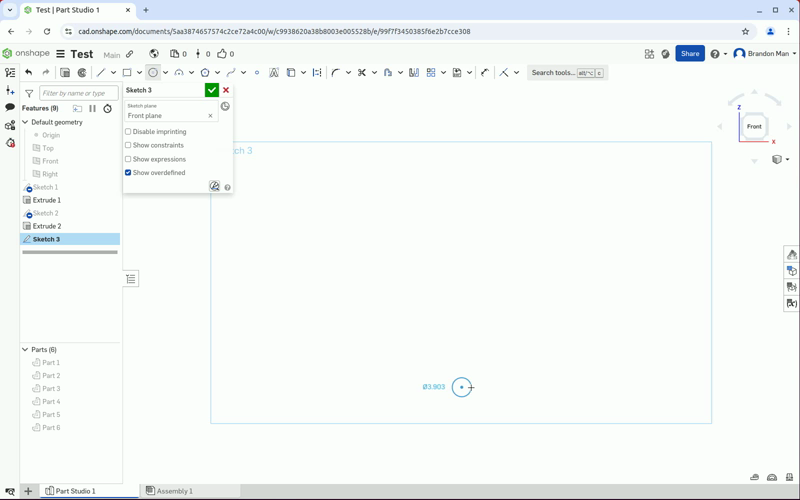
click(471, 387)
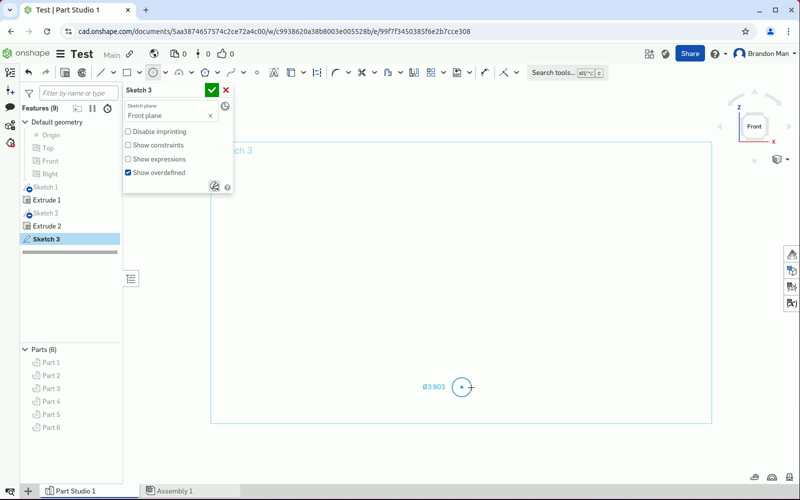
key(esc)
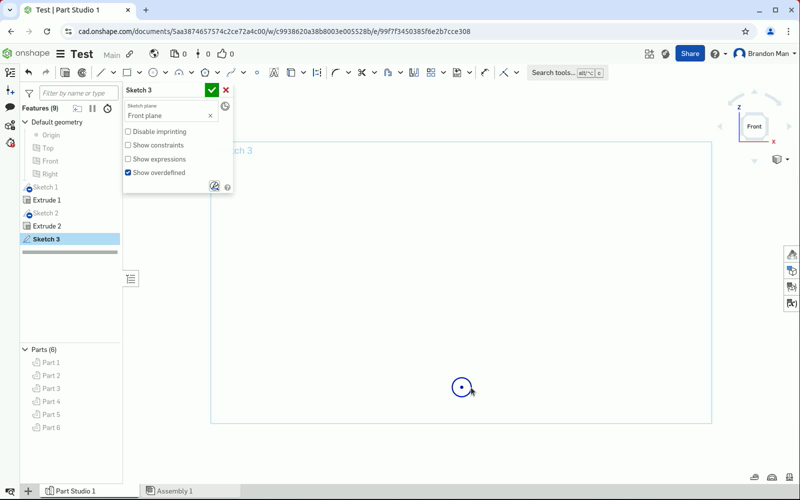
key(c)
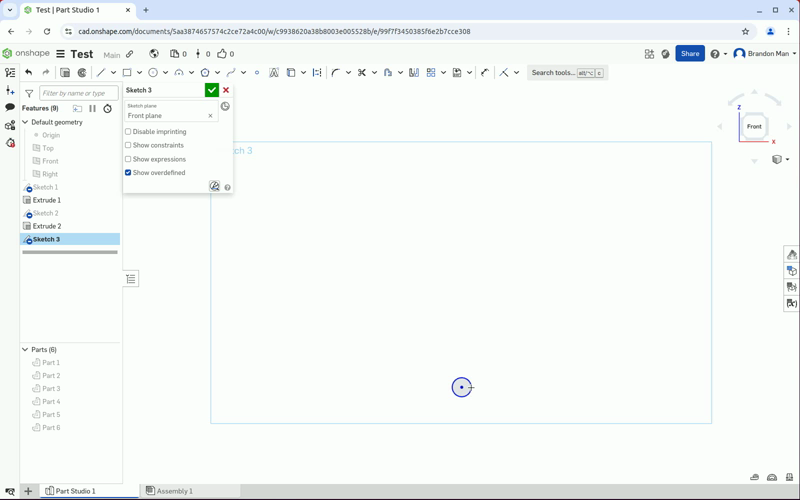
key_down(shift)
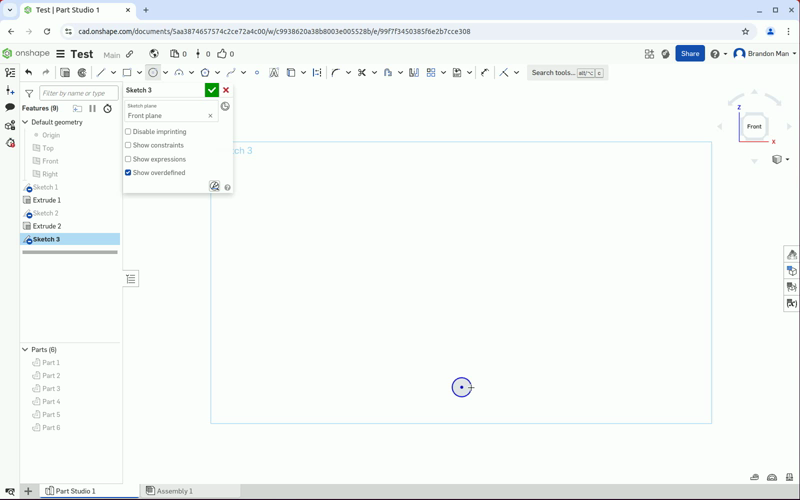
mouse_move(461, 387)
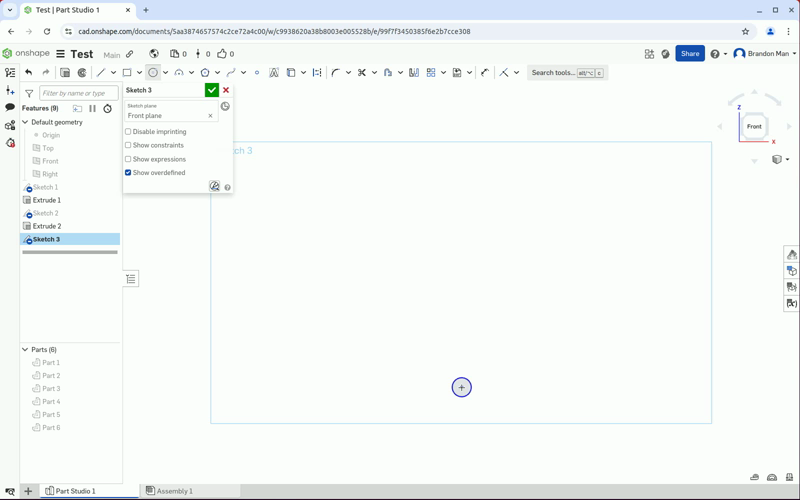
click(461, 387)
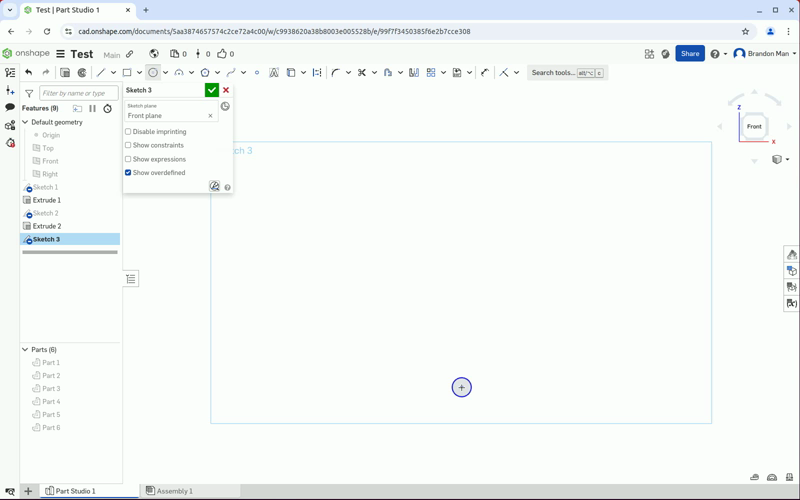
key_up(shift)
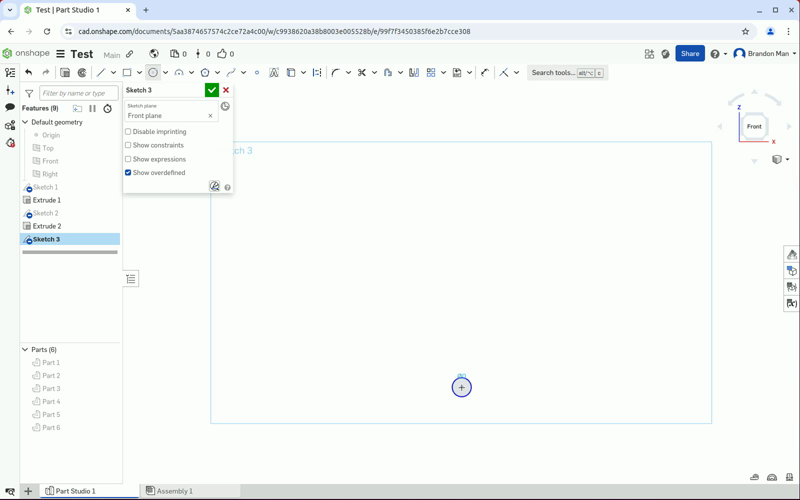
mouse_move(464, 387)
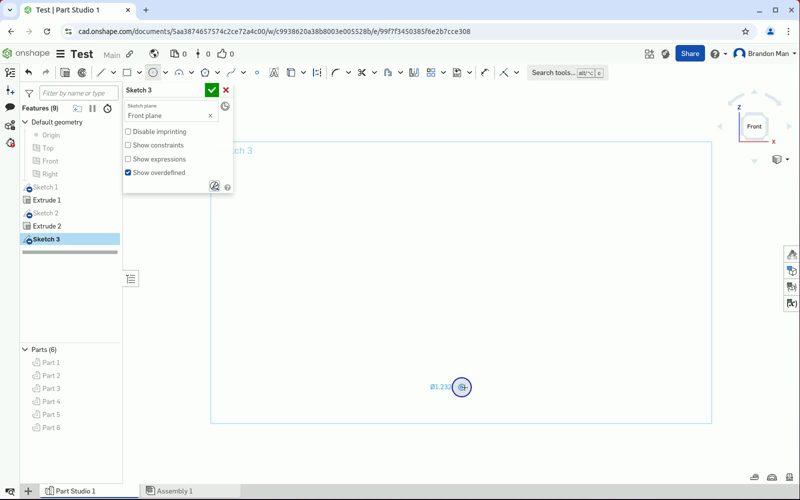
scroll(6)
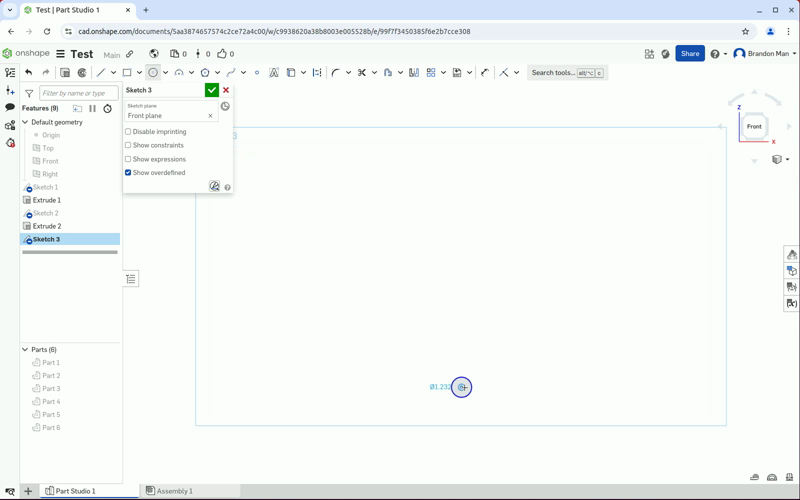
scroll(6)
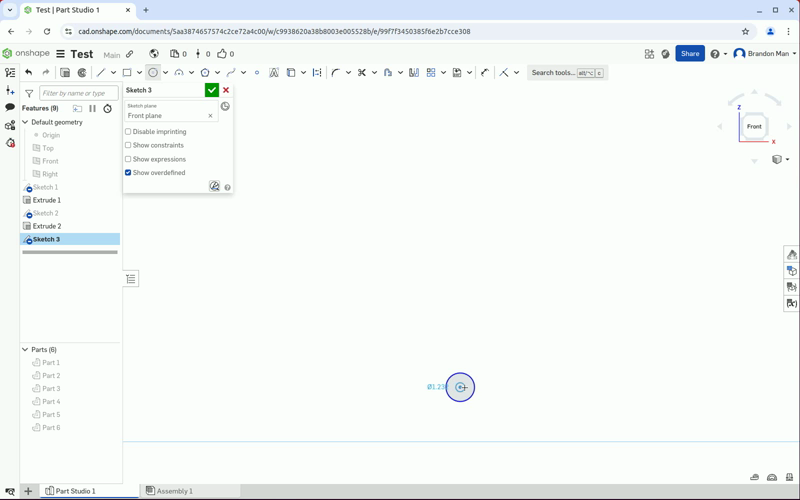
scroll(6)
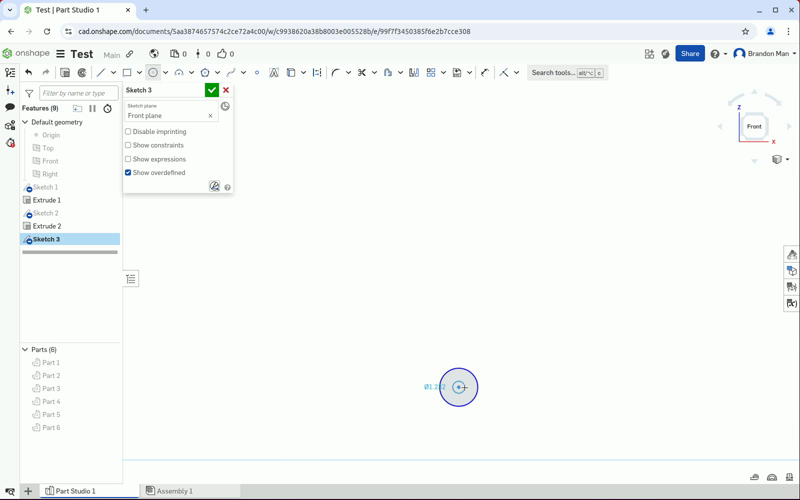
scroll(6)
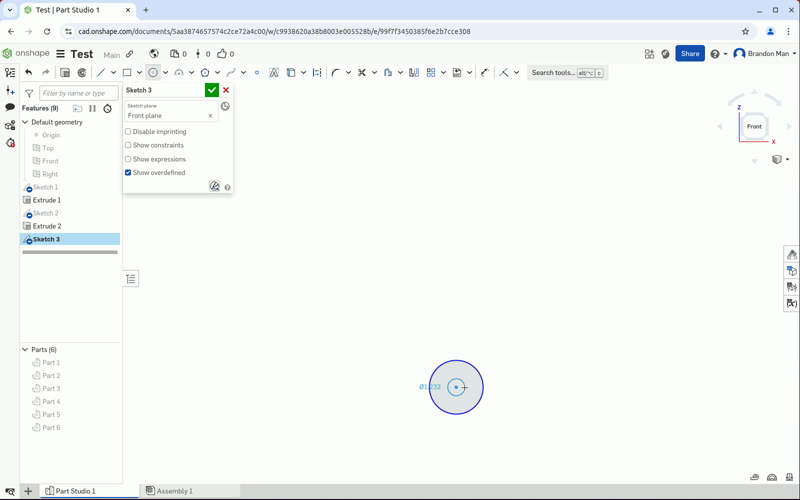
scroll(6)
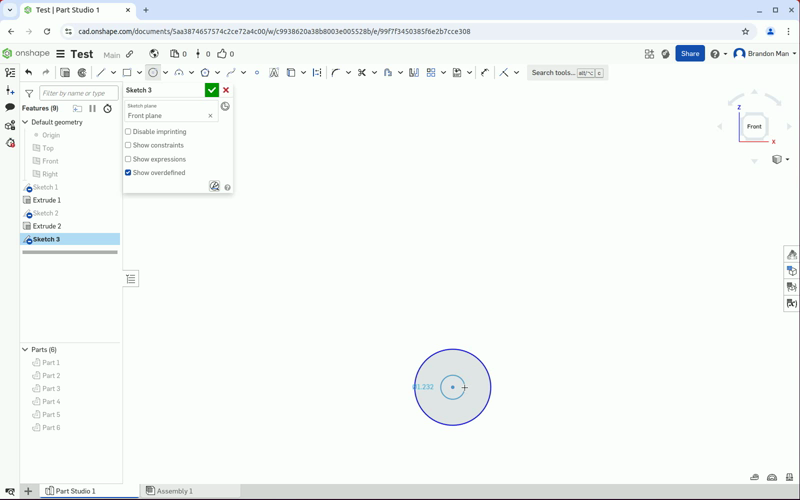
scroll(6)
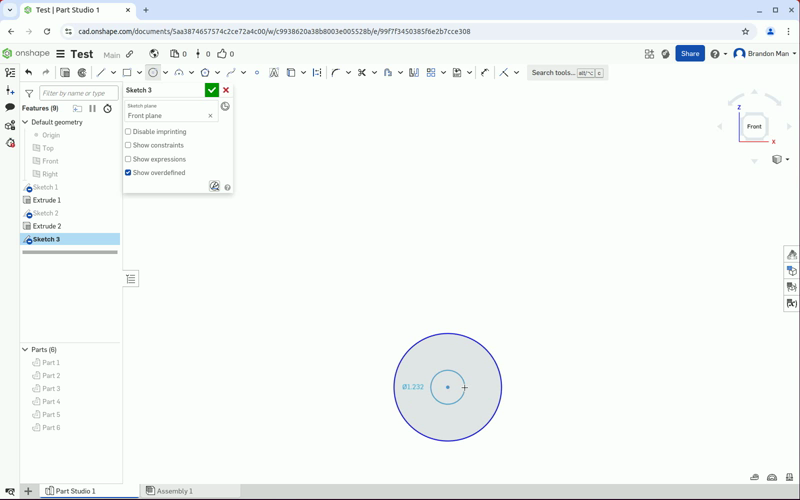
scroll(6)
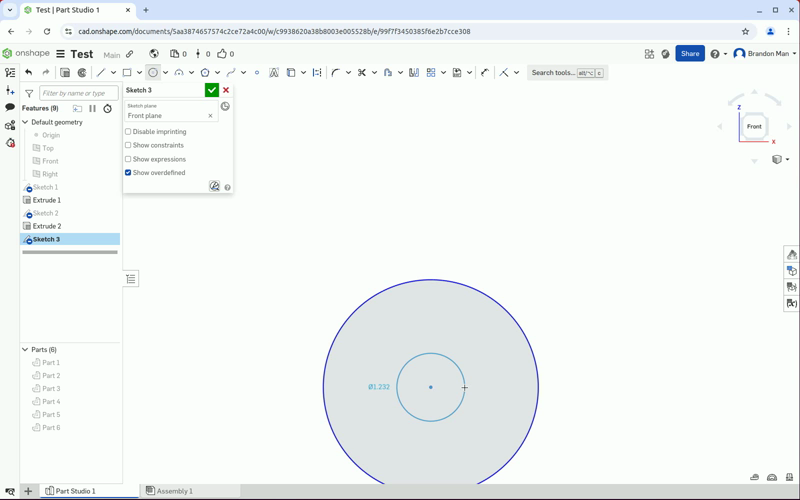
click(464, 387)
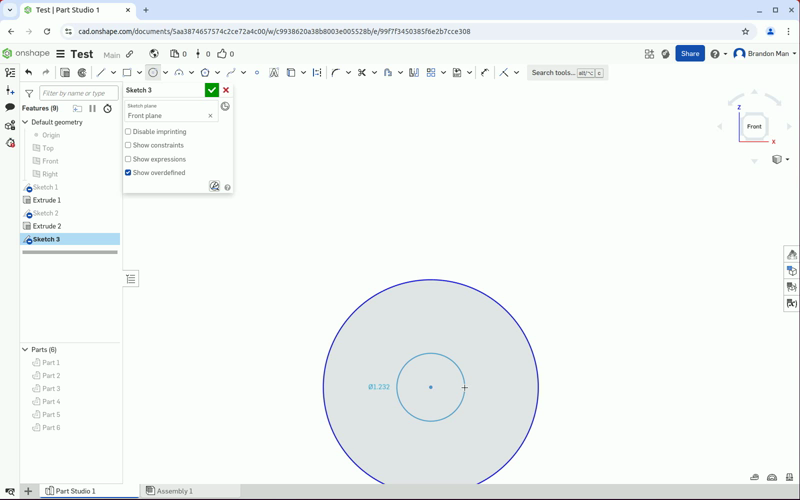
scroll(-6)
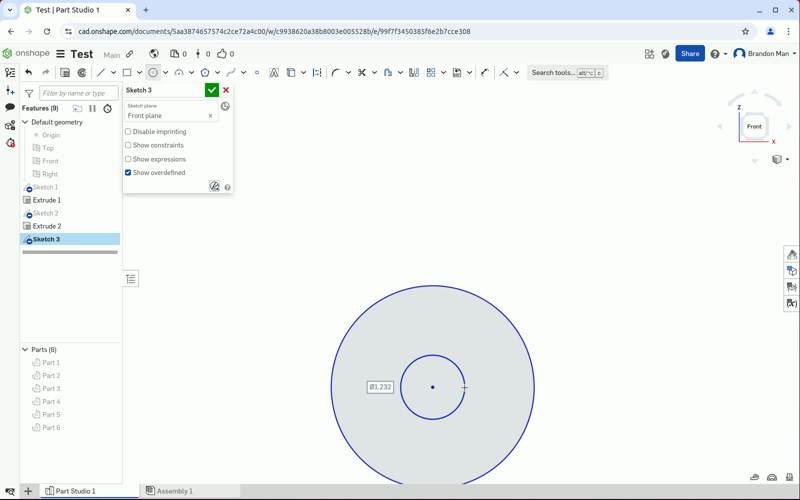
scroll(-6)
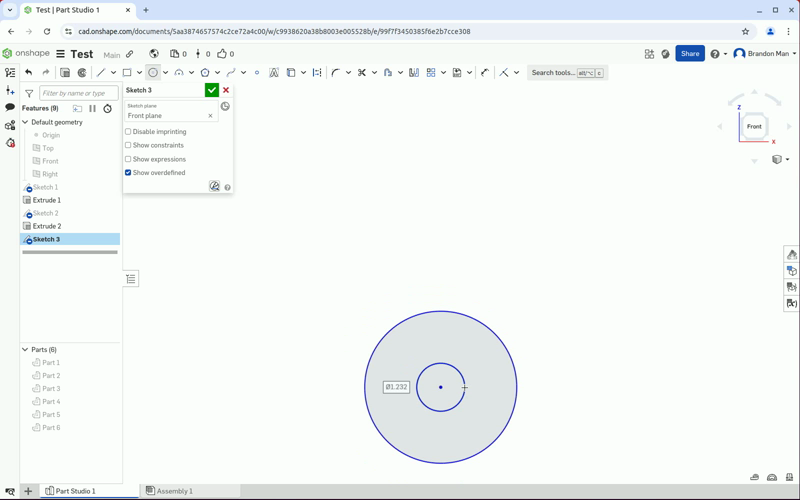
scroll(-6)
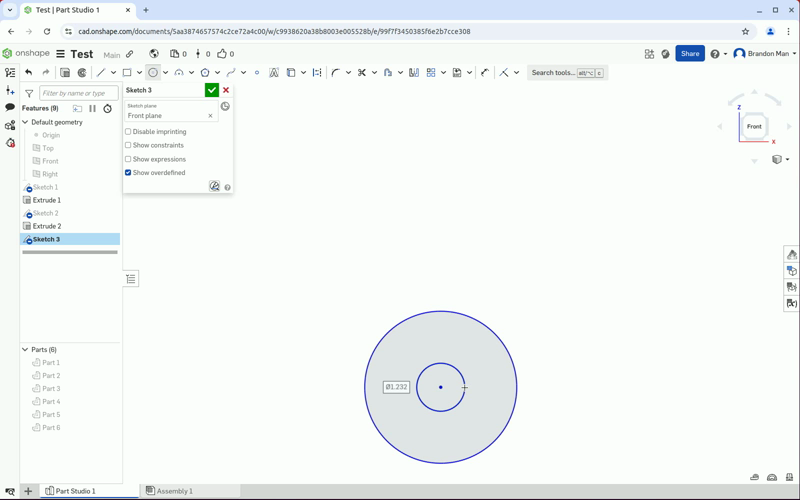
scroll(-6)
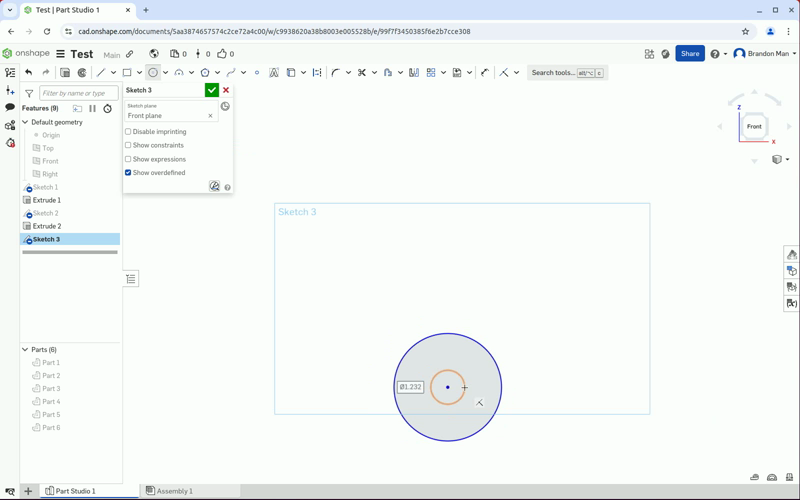
scroll(-6)
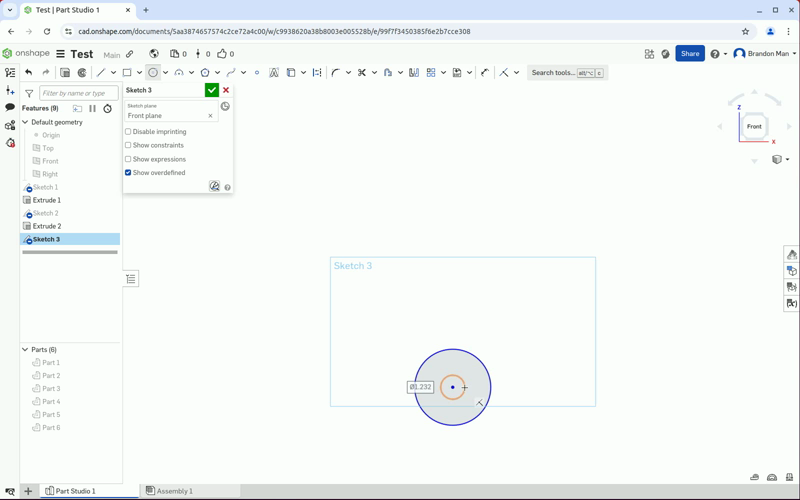
scroll(-6)
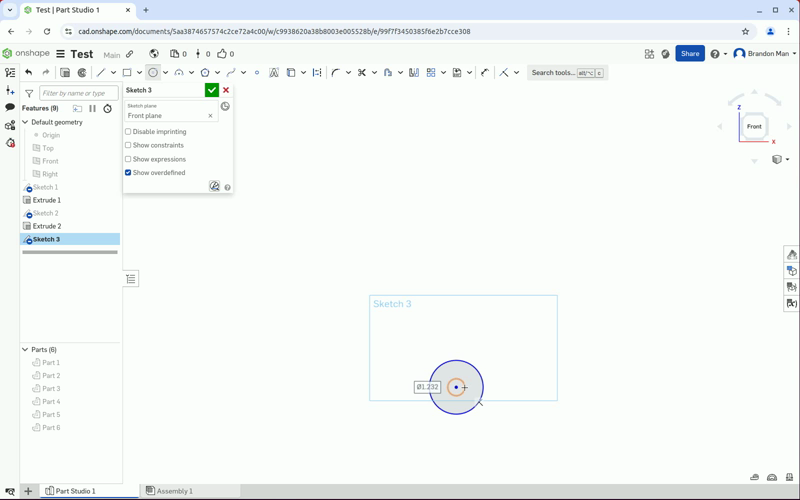
scroll(-6)
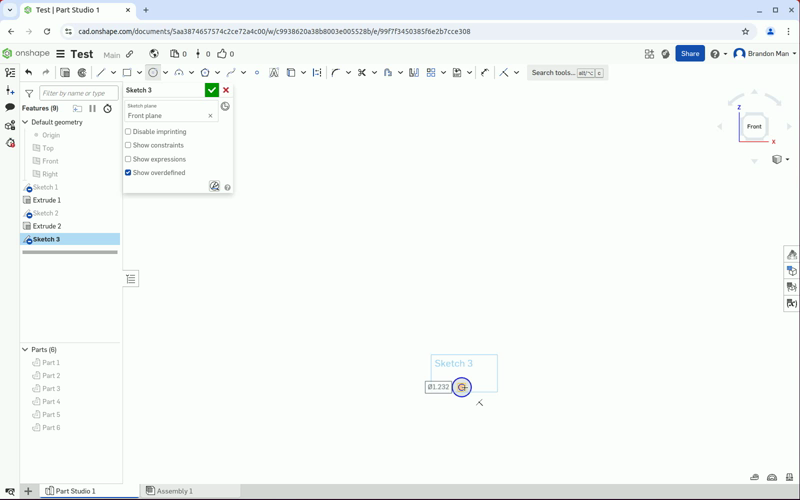
key(esc)
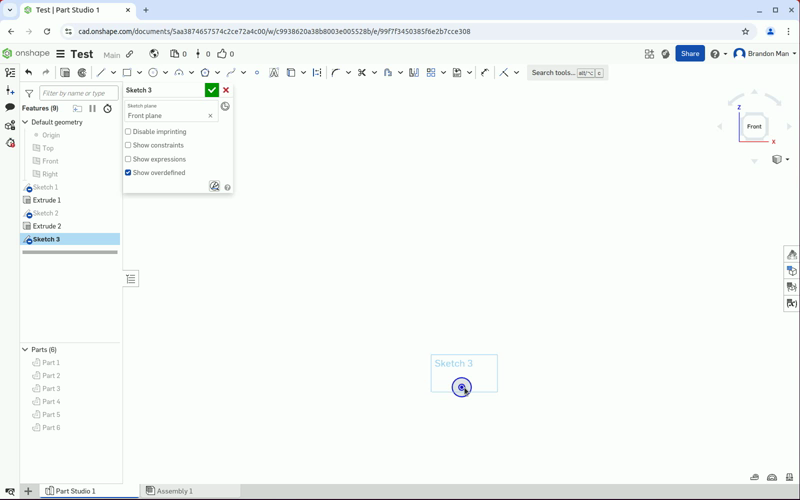
mouse_move(457, 389)
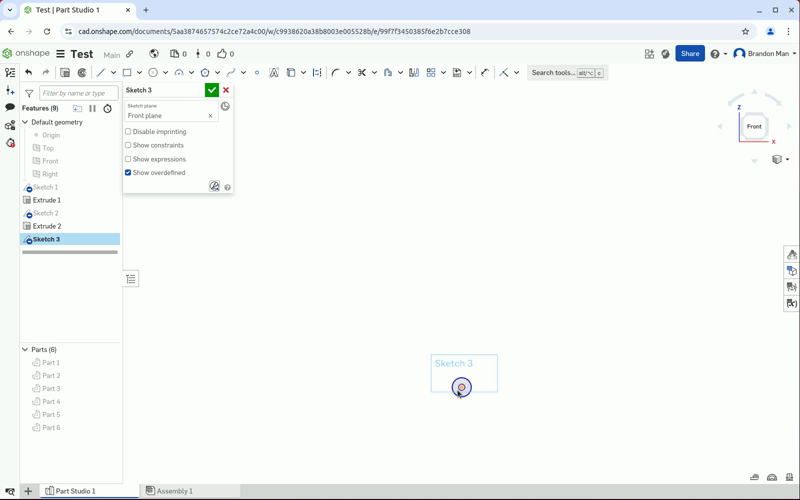
scroll(6)
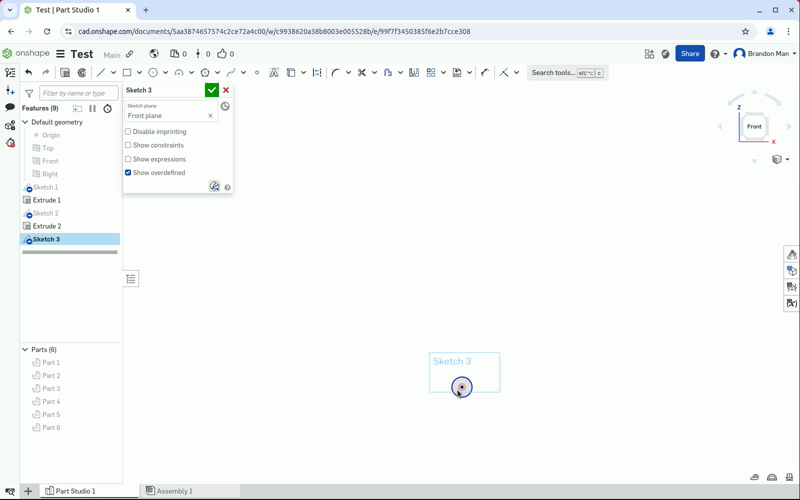
scroll(6)
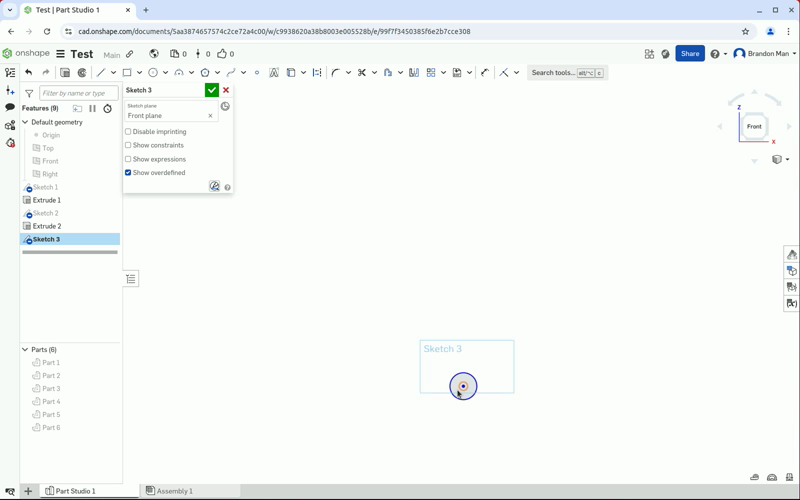
scroll(6)
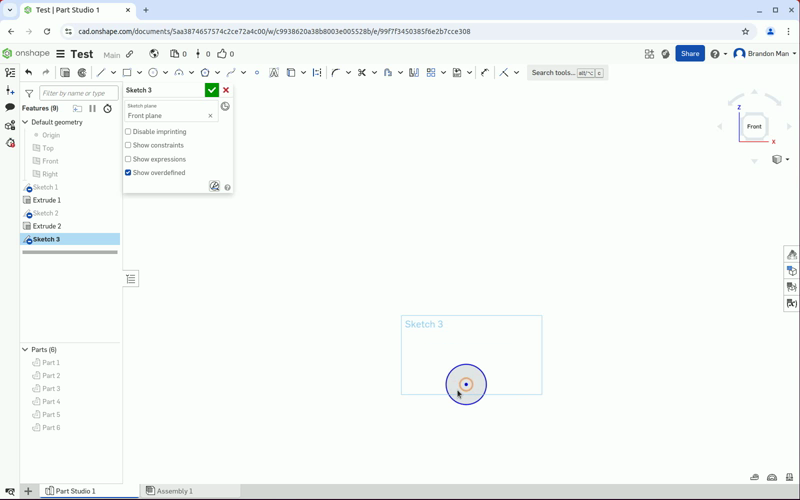
scroll(6)
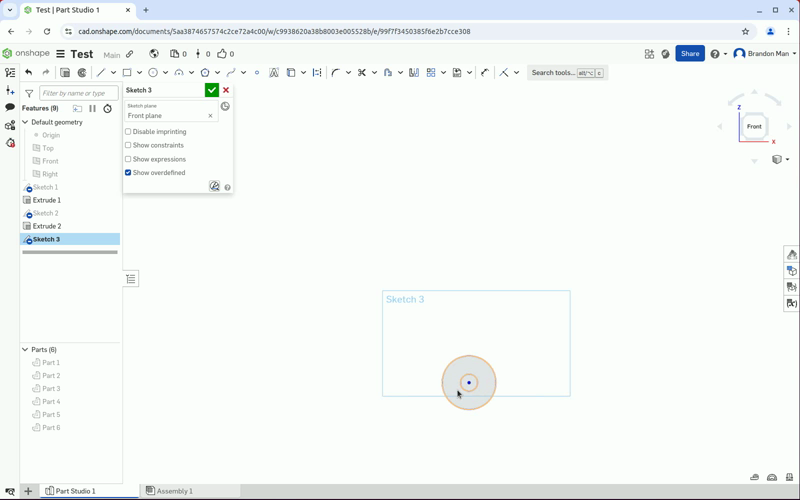
scroll(6)
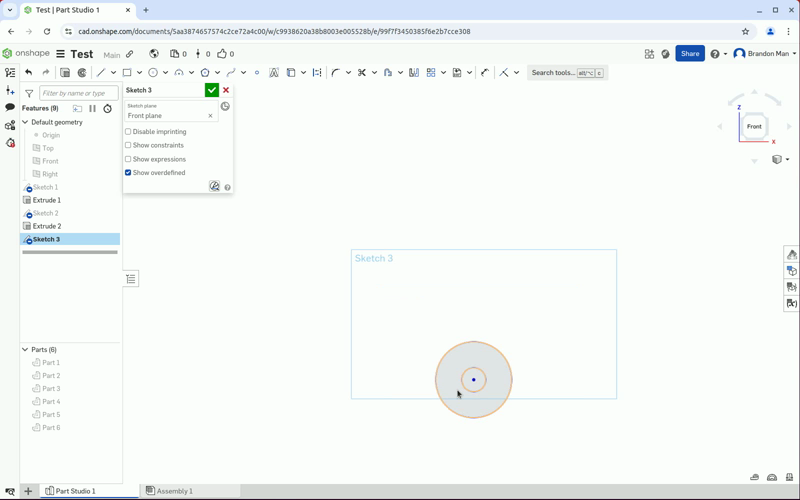
scroll(6)
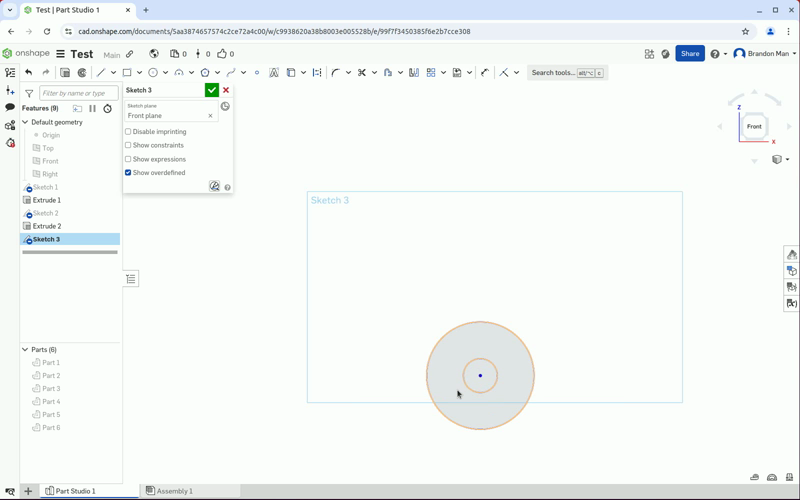
scroll(6)
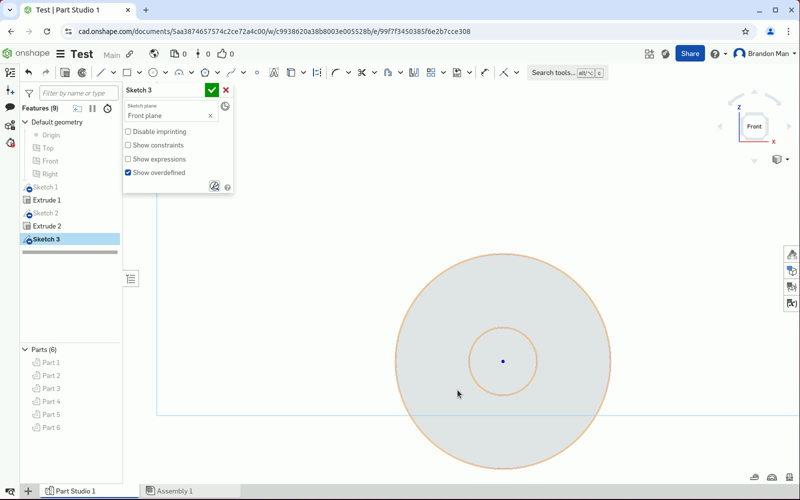
click(457, 389)
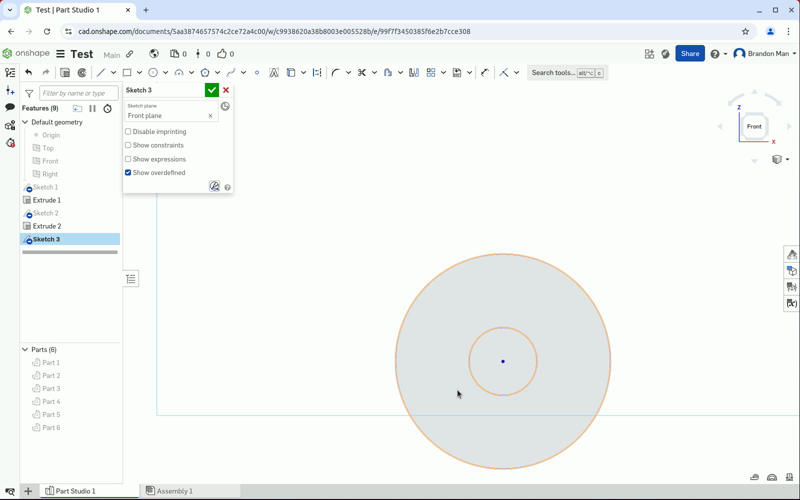
scroll(-6)
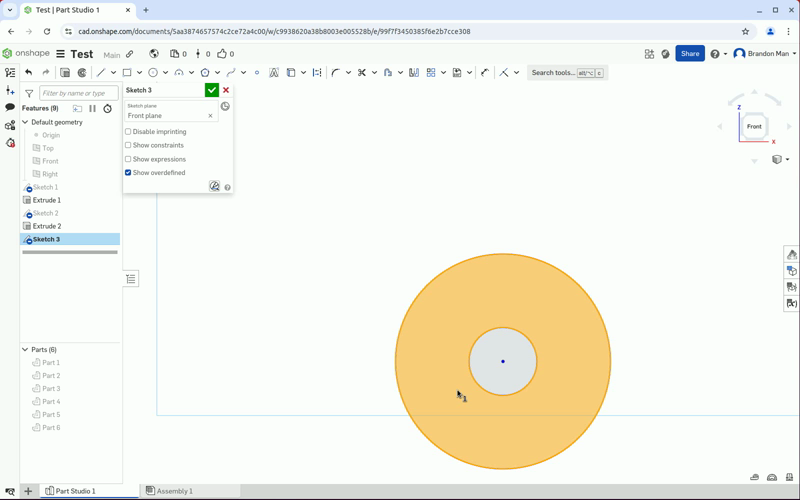
scroll(-6)
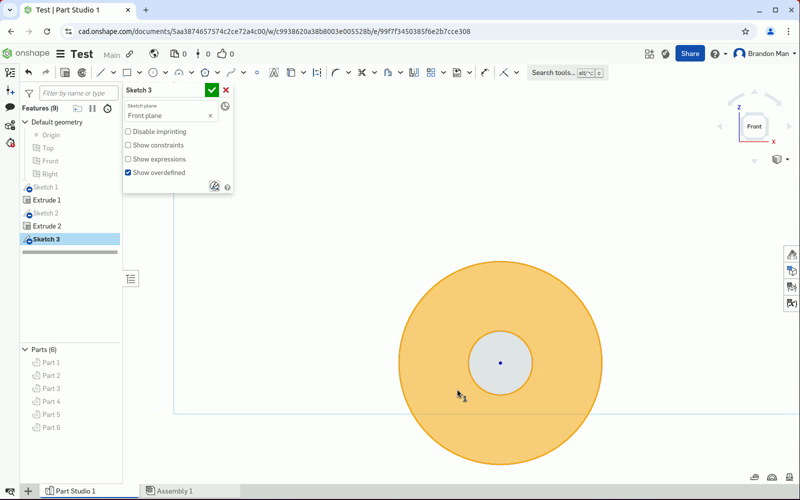
scroll(-6)
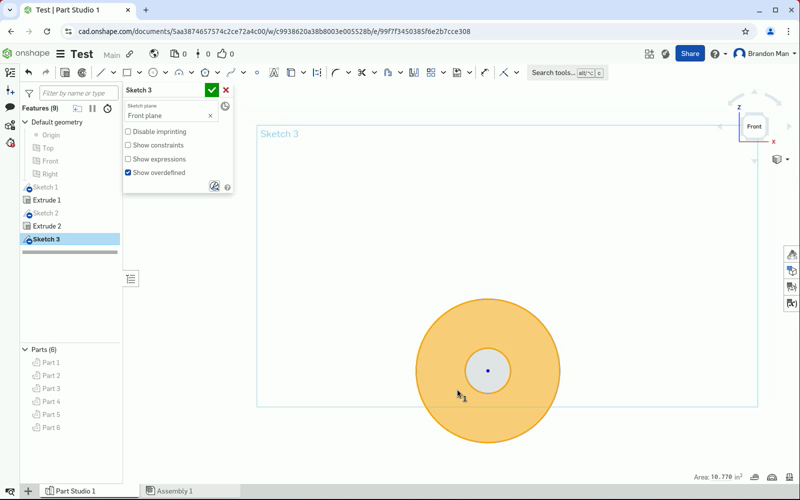
scroll(-6)
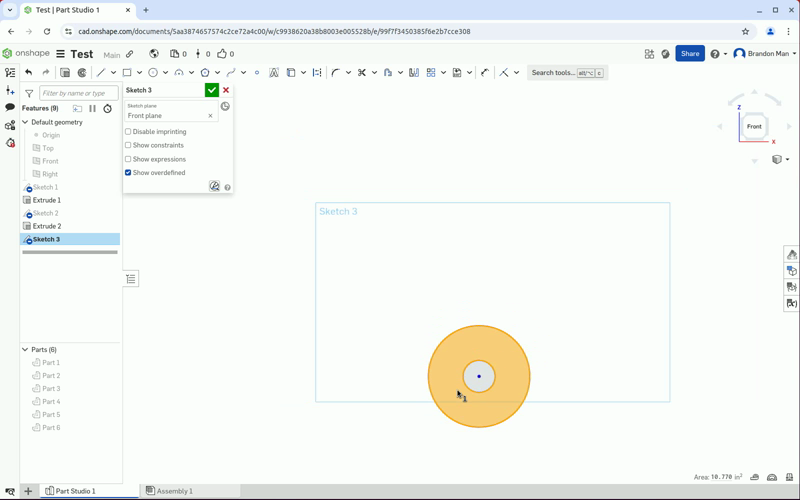
scroll(-6)
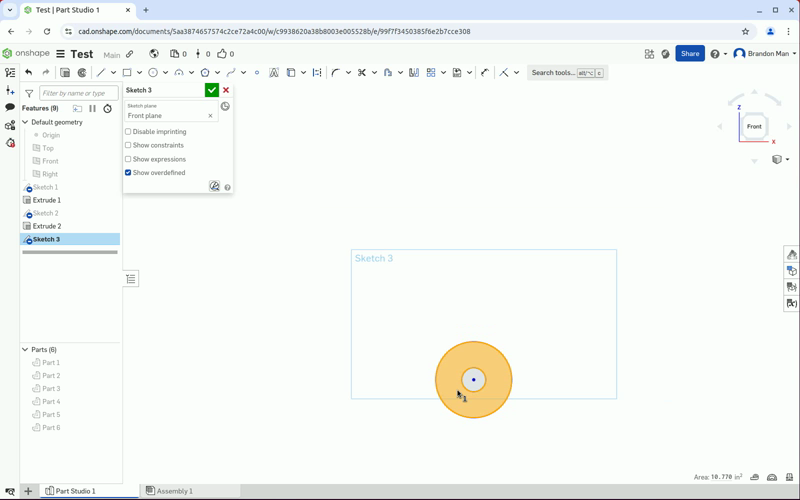
scroll(-6)
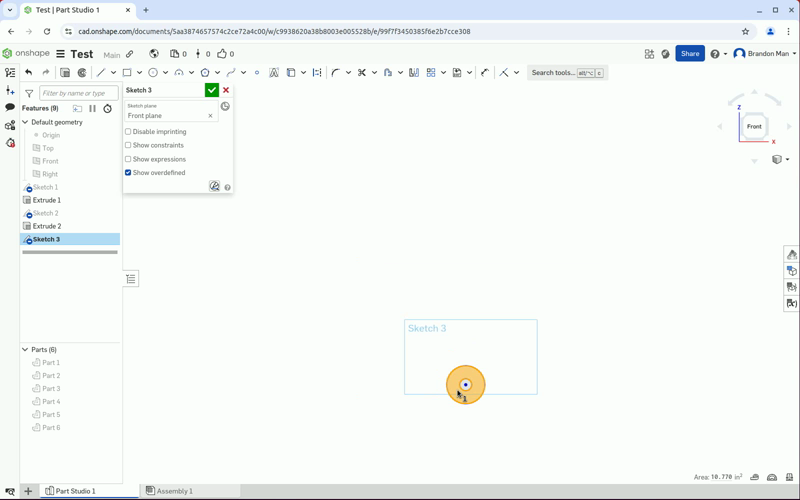
scroll(-6)
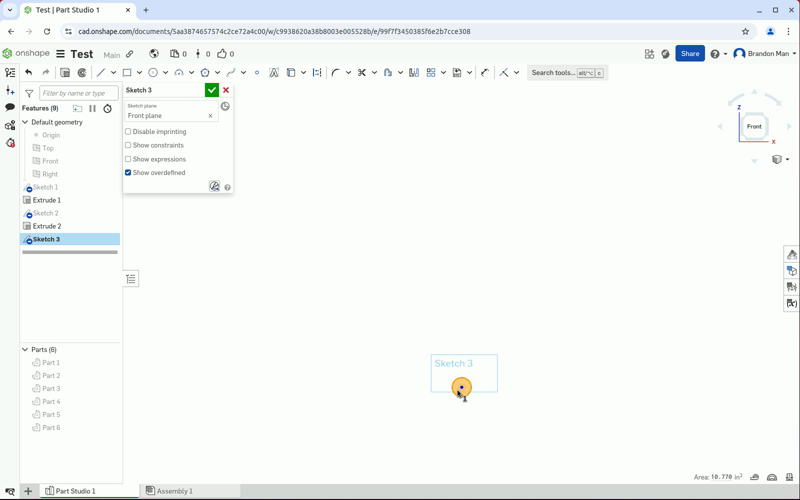
mouse_move(73, 352)
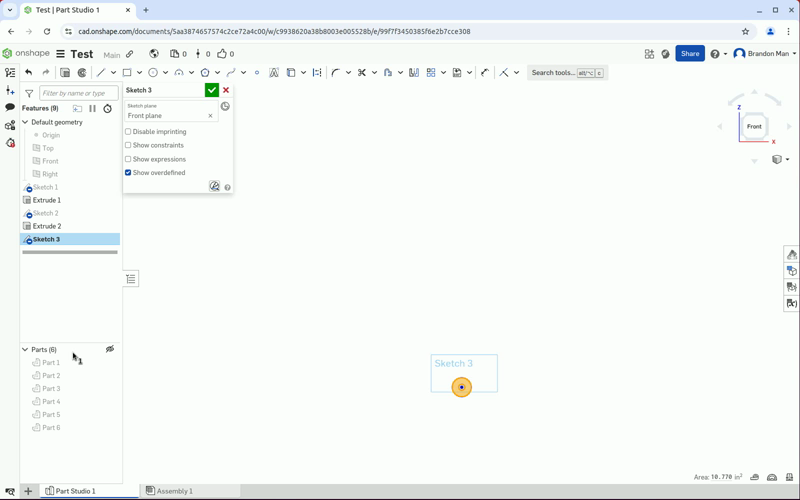
key(shift+y)
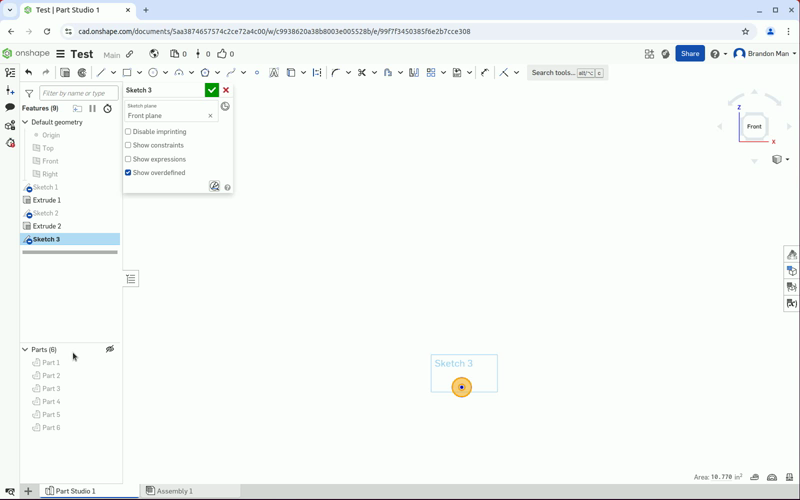
key(shift+e)
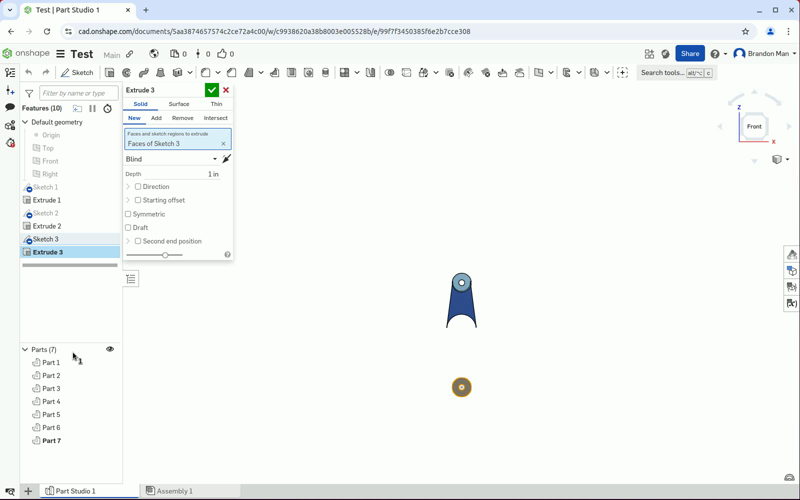
mouse_move(143, 106)
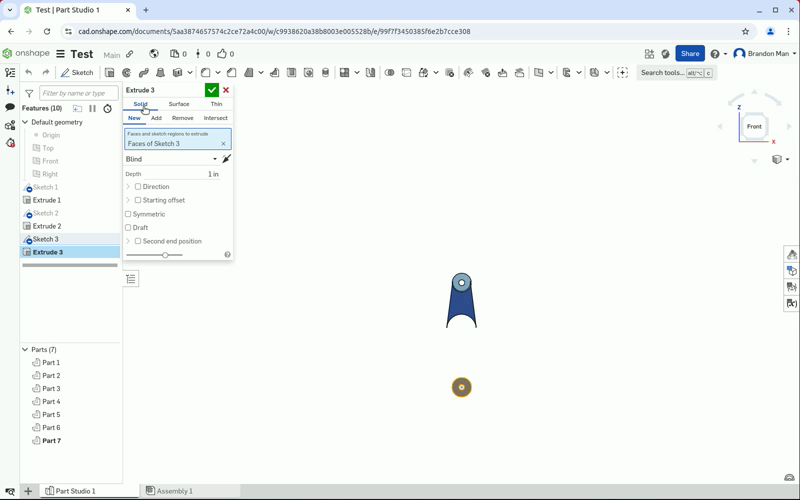
click(143, 106)
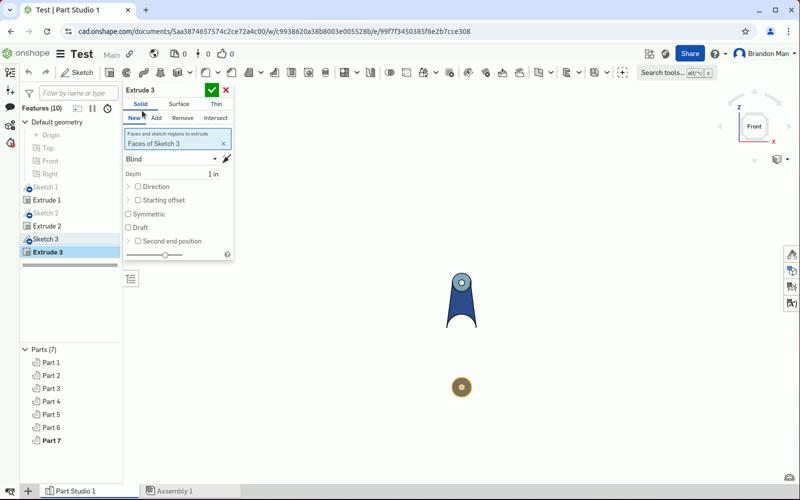
mouse_move(137, 120)
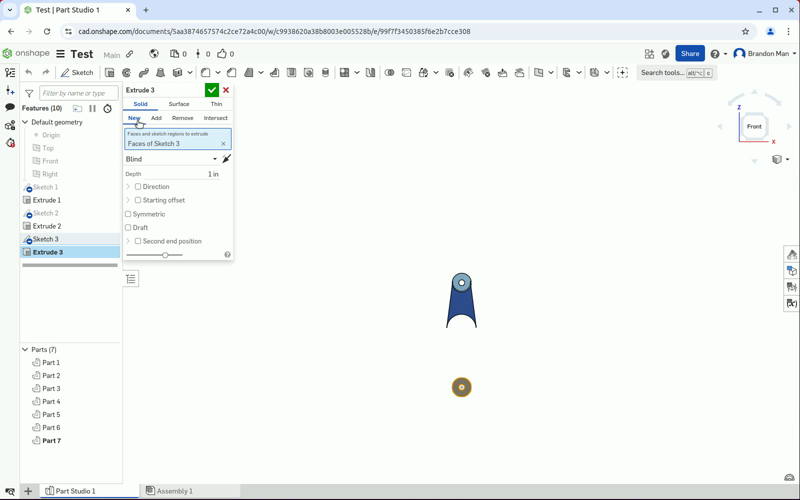
click(137, 120)
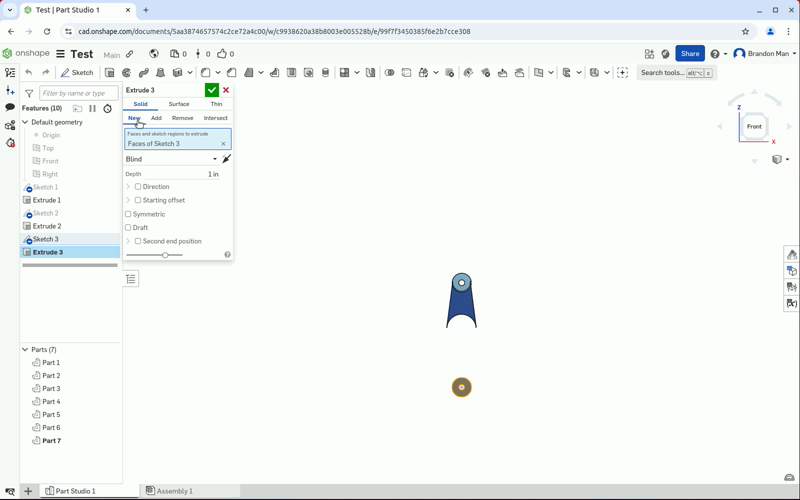
key(tab, 4)
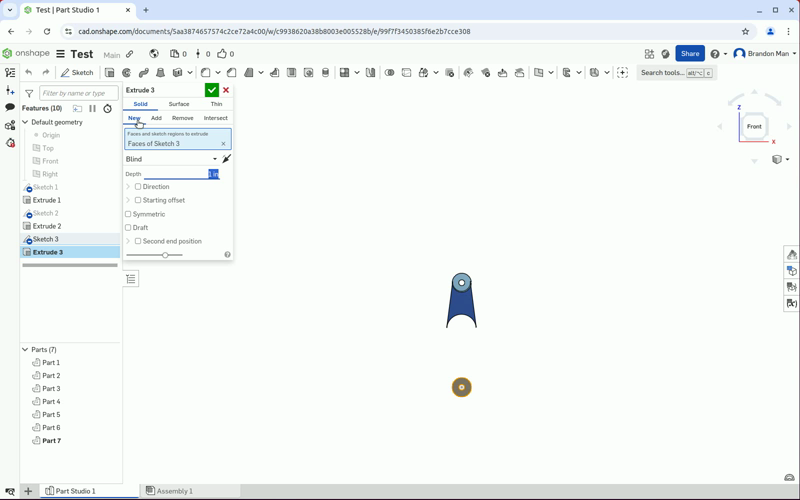
text(0.481)
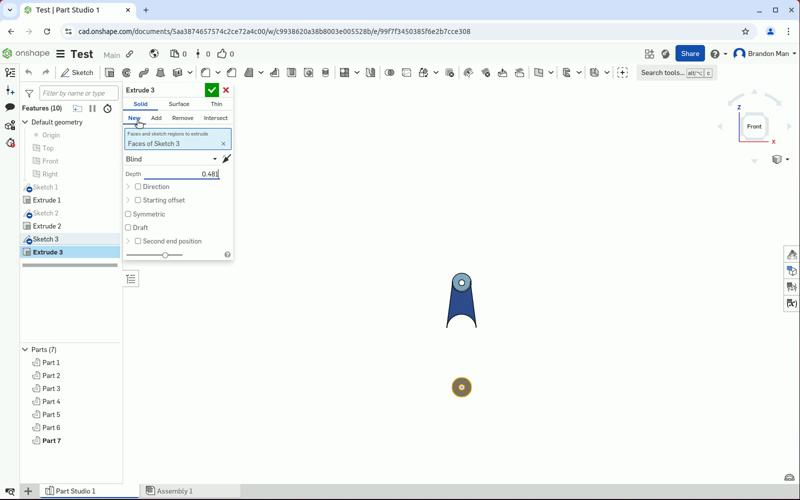
key(enter)
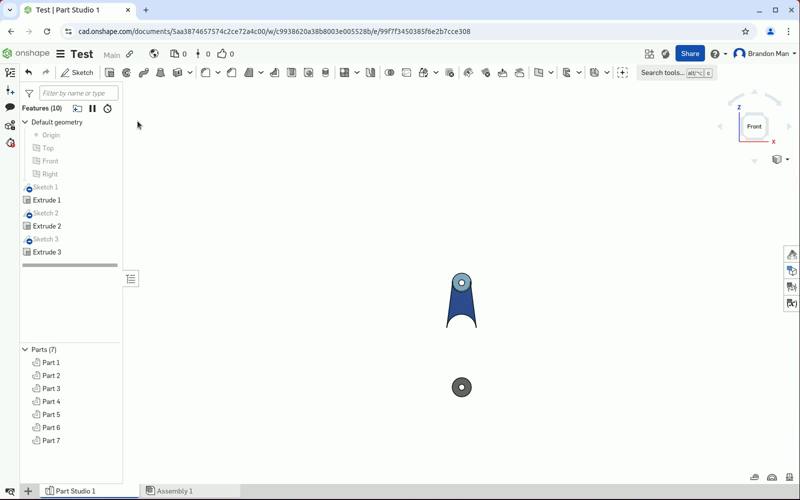
key(shift+h)
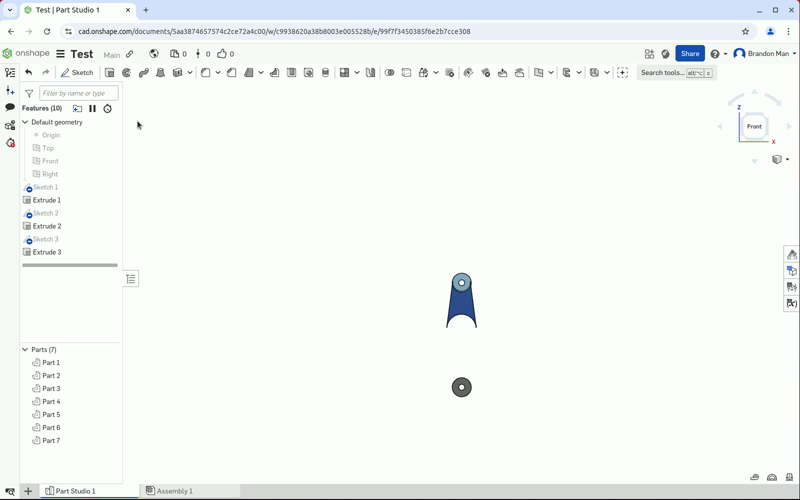
key(shift+h)
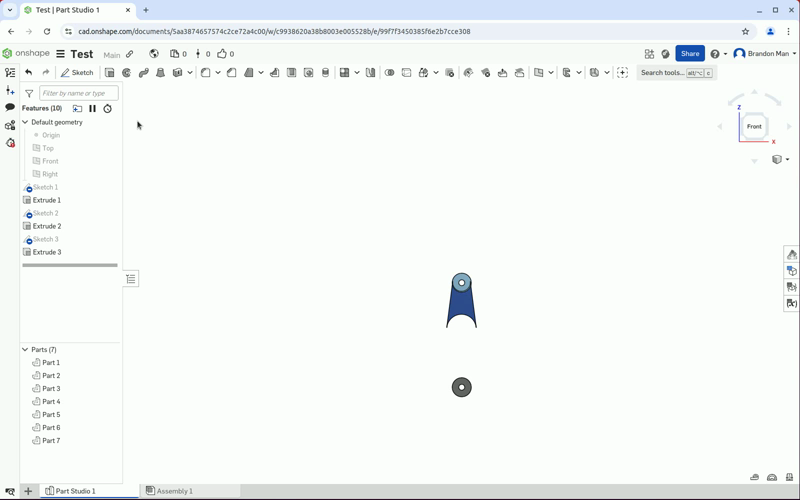
mouse_move(73, 189)
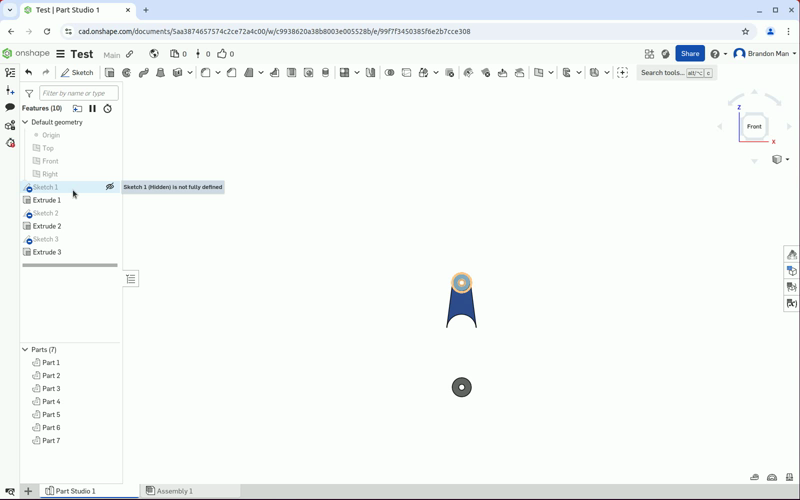
click(73, 189)
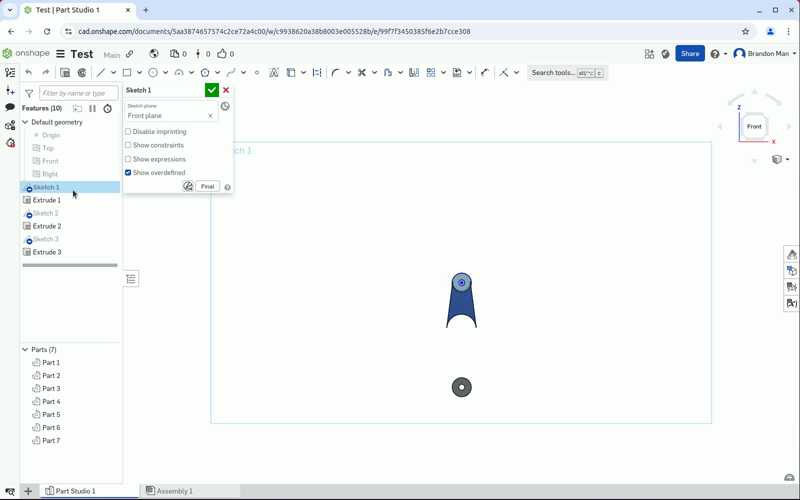
mouse_move(229, 92)
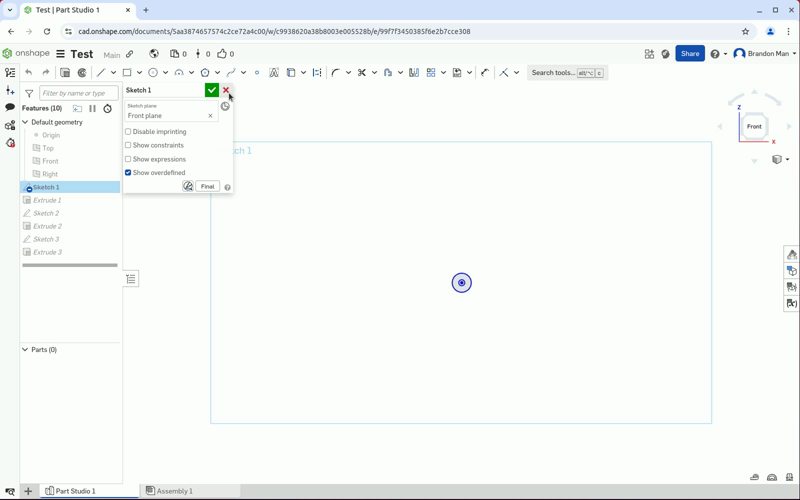
click(229, 92)
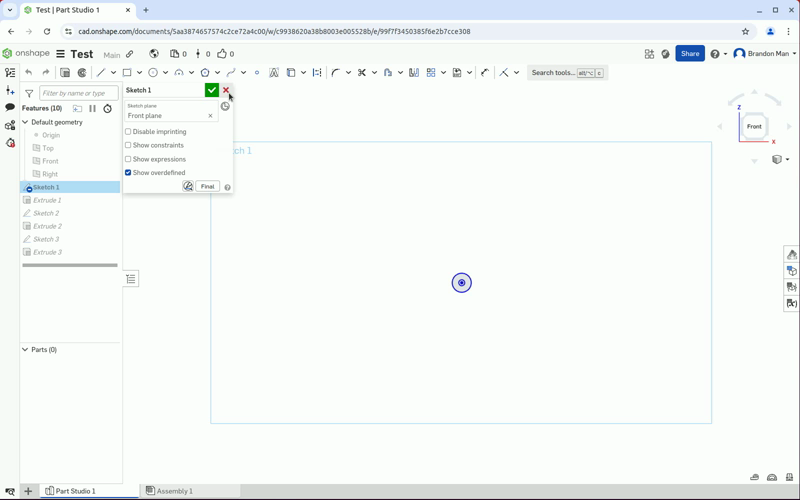
key(shift+s)
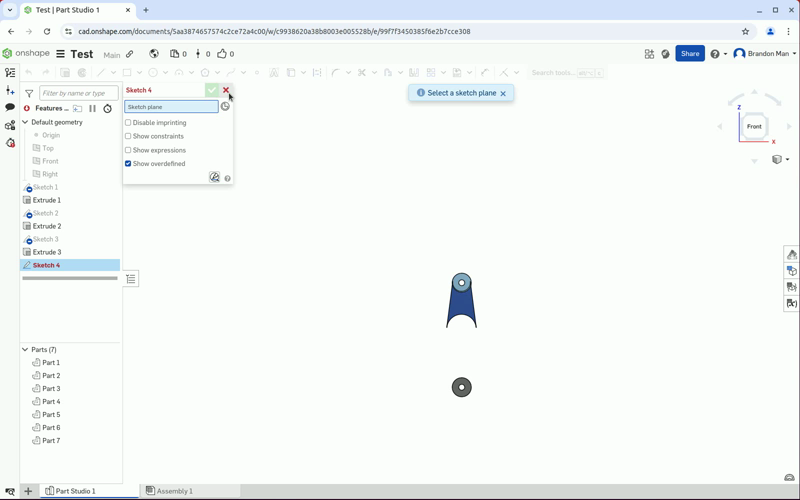
mouse_move(73, 163)
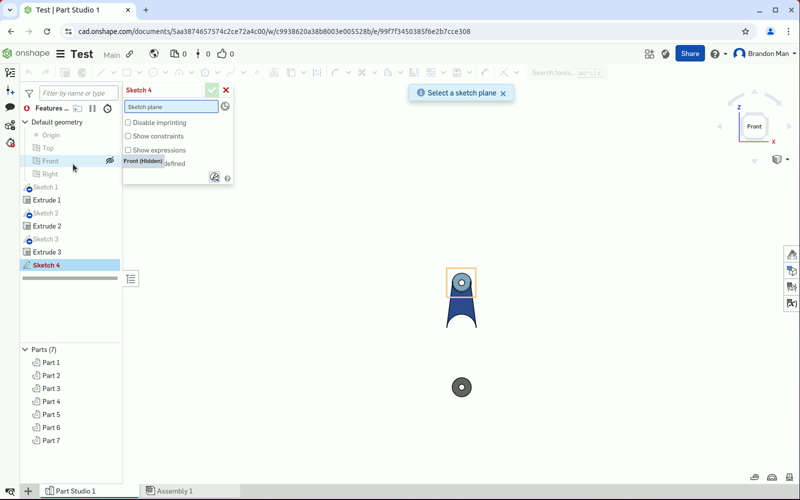
click(73, 163)
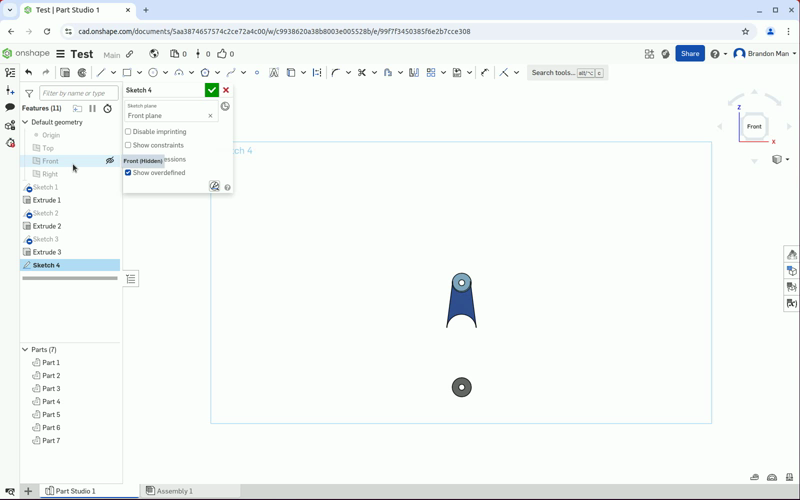
mouse_move(73, 352)
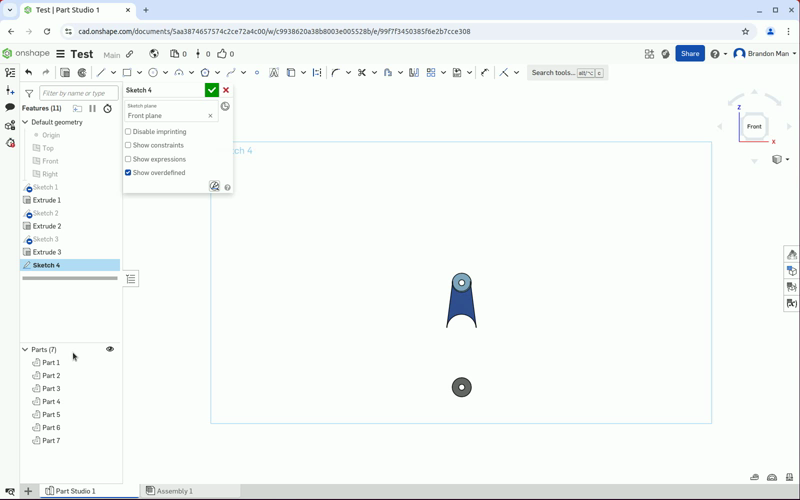
key(y)
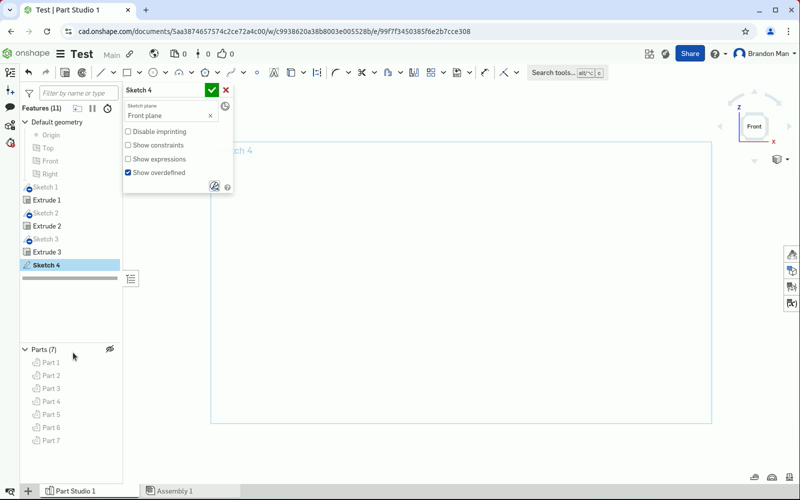
key(c)
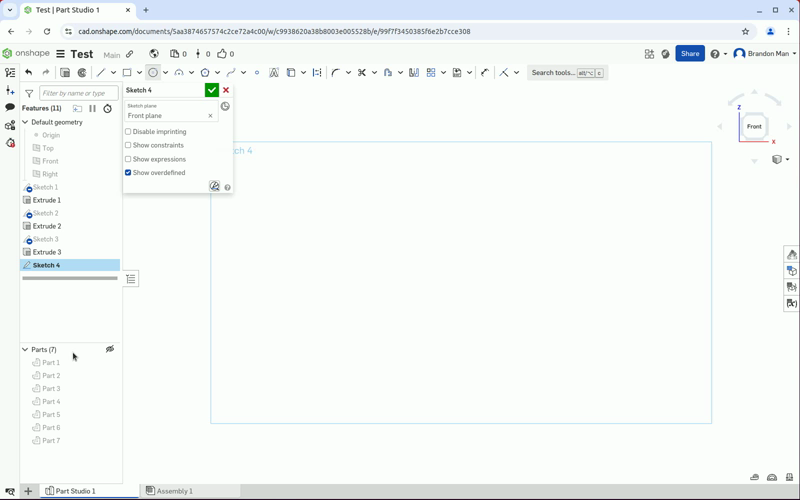
key_down(shift)
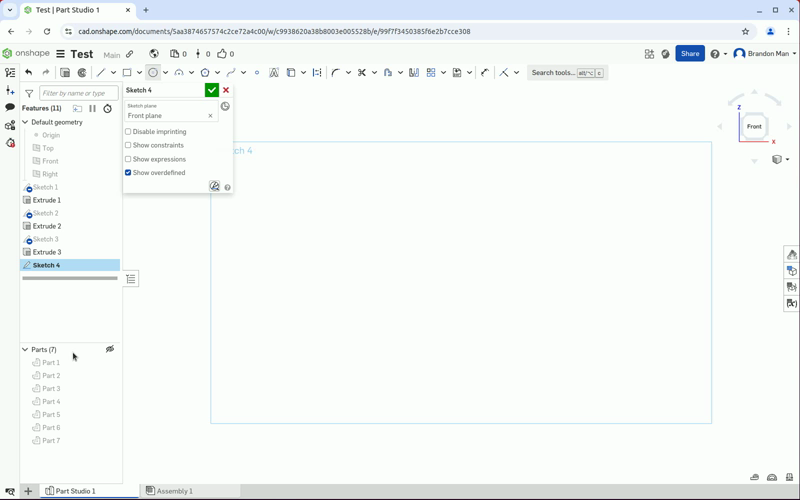
mouse_move(501, 387)
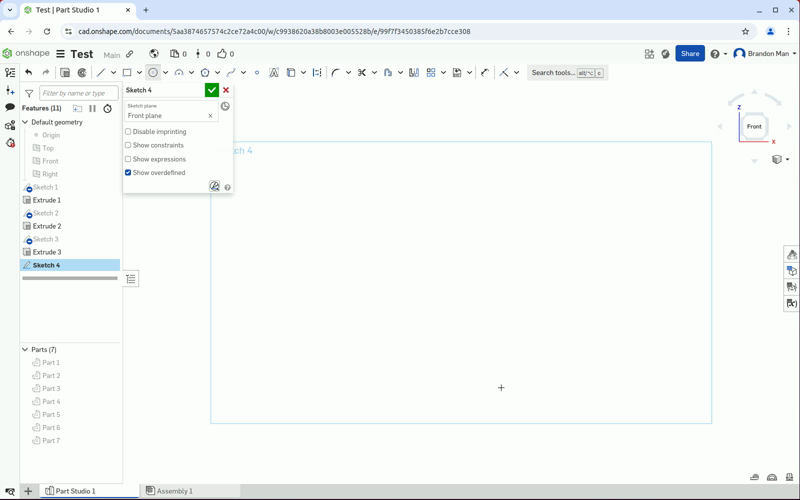
click(501, 387)
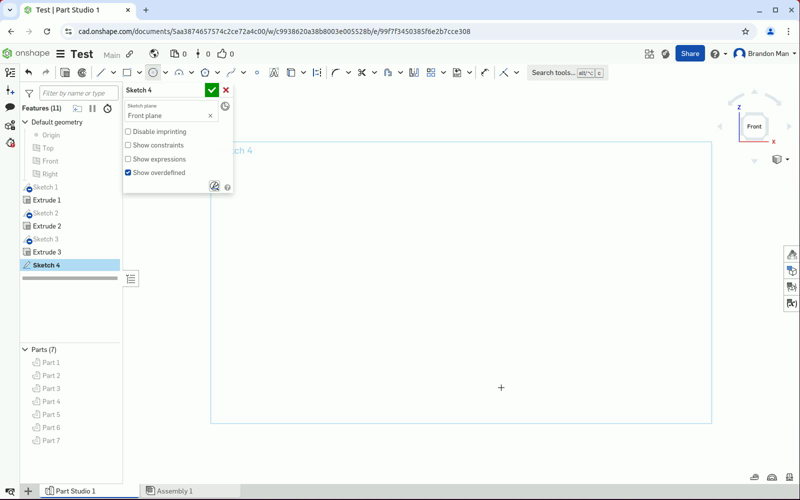
key_up(shift)
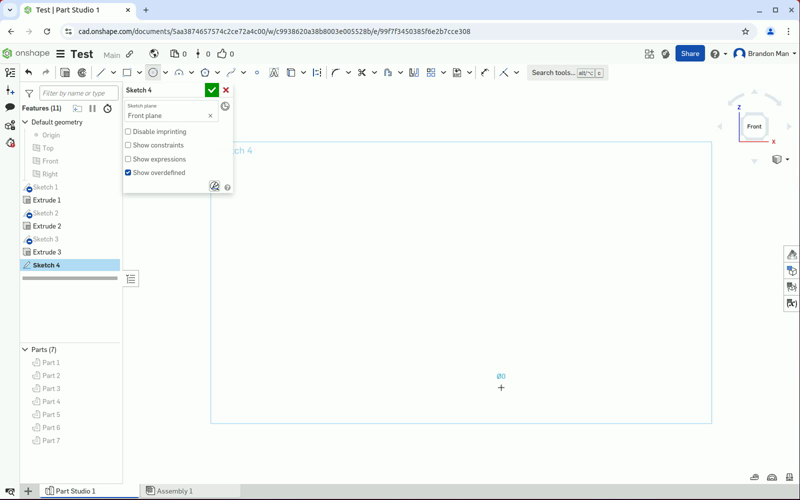
mouse_move(508, 387)
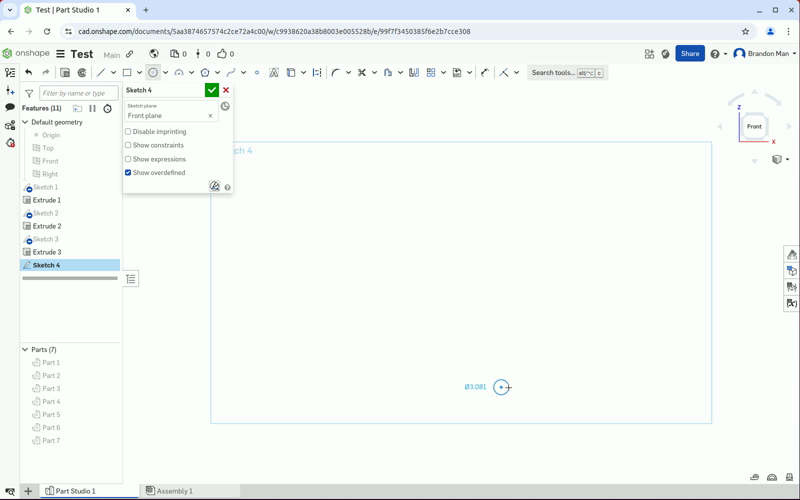
click(508, 387)
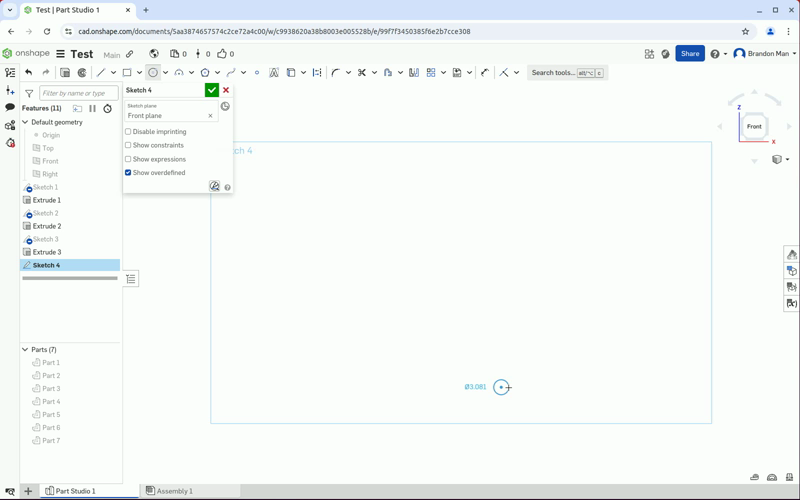
key(esc)
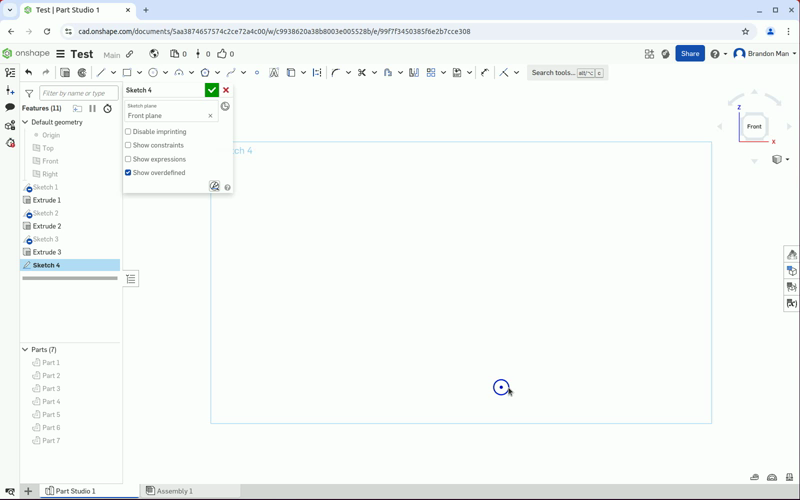
key(c)
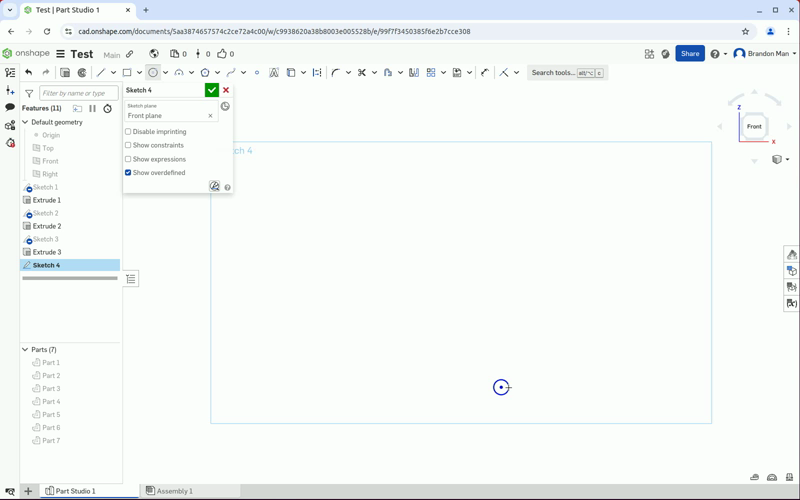
key_down(shift)
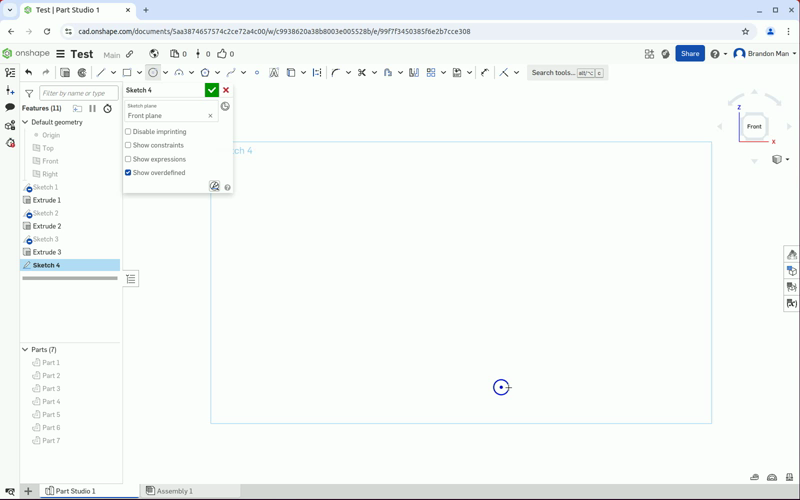
mouse_move(501, 387)
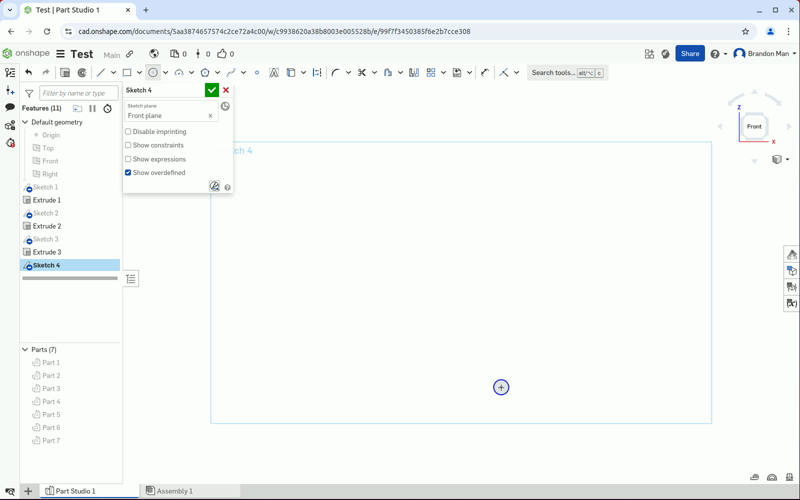
click(501, 387)
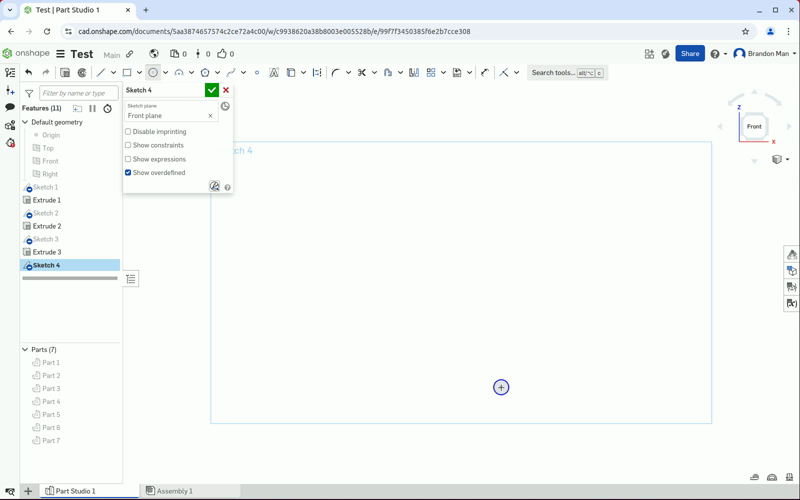
key_up(shift)
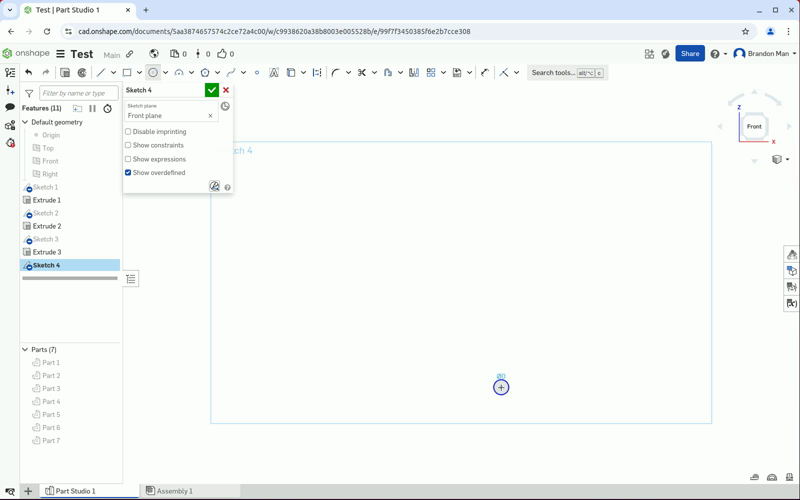
mouse_move(504, 387)
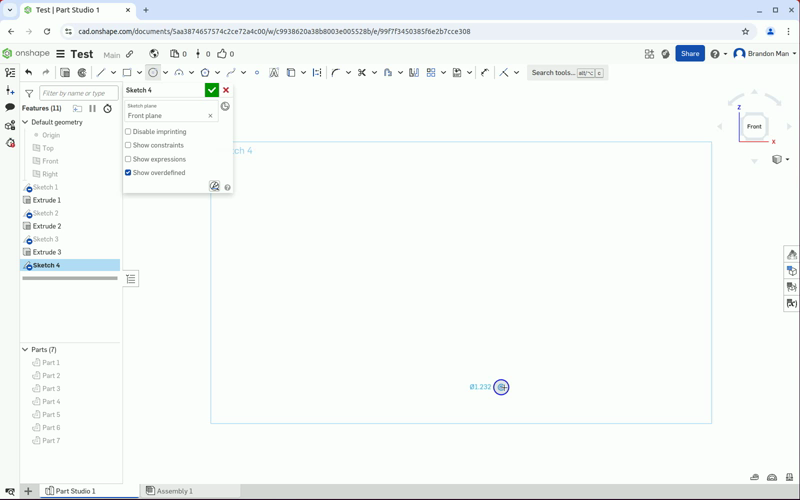
scroll(6)
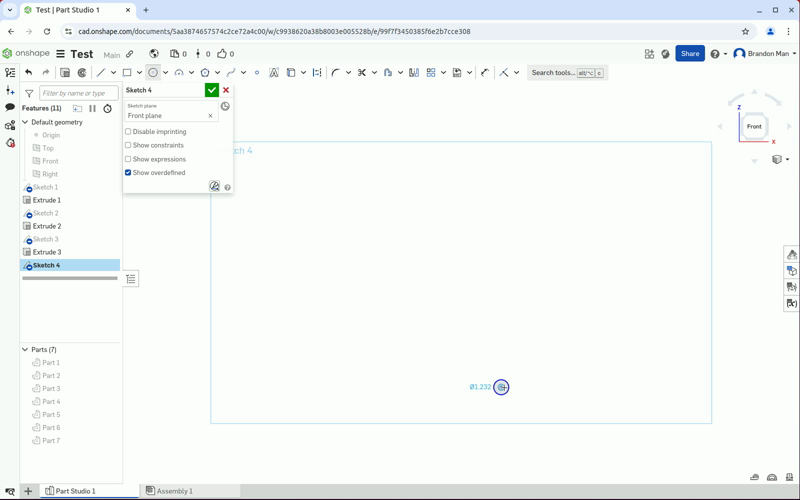
scroll(6)
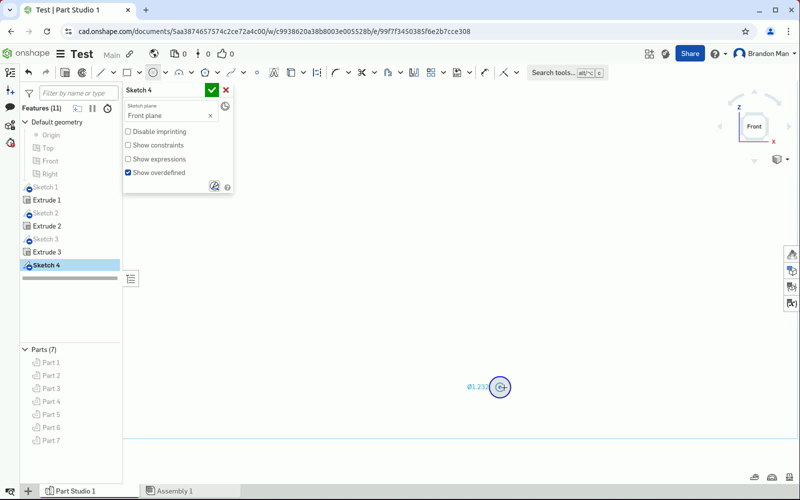
scroll(6)
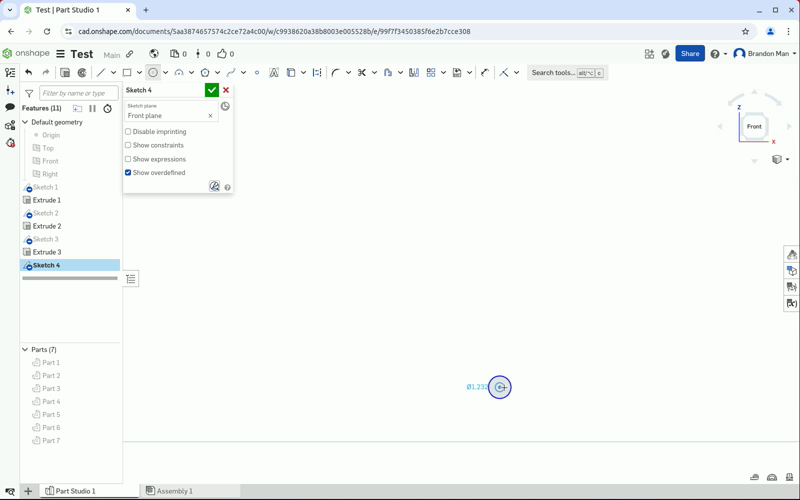
scroll(6)
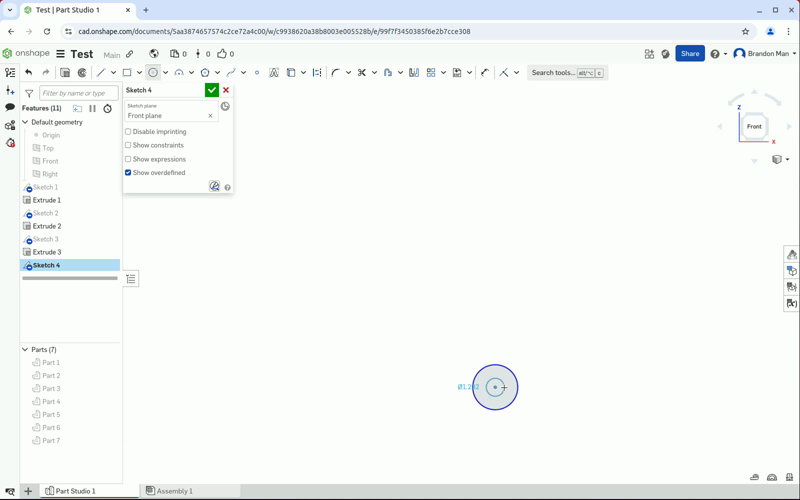
scroll(6)
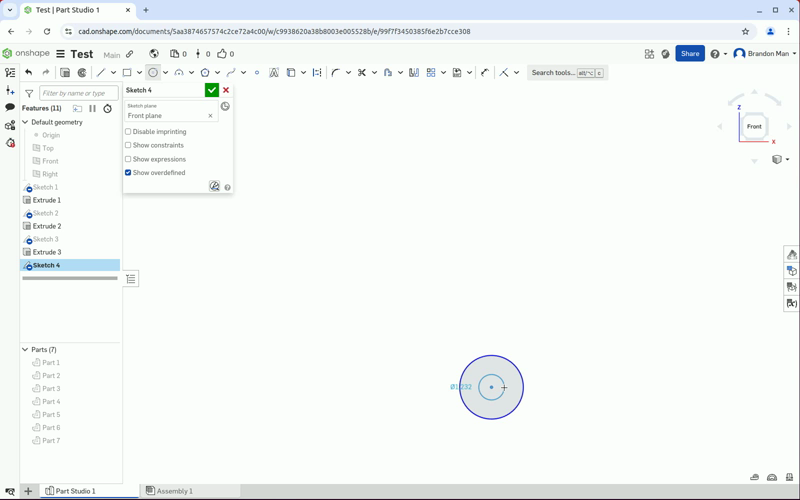
scroll(6)
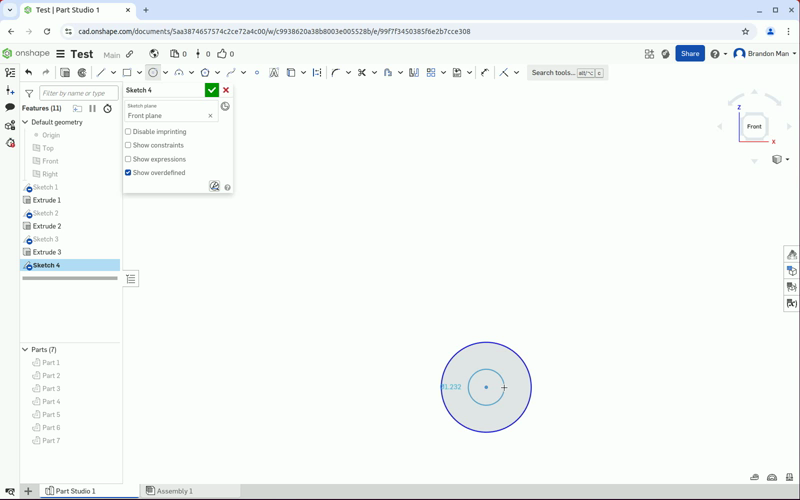
scroll(6)
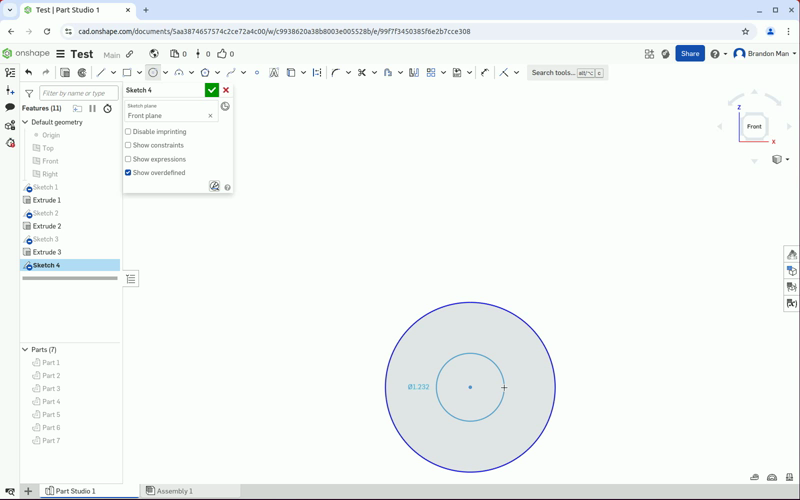
click(504, 387)
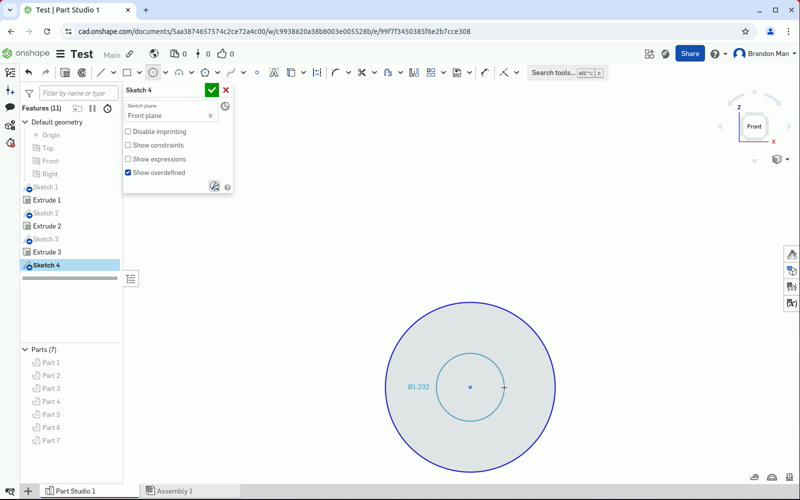
scroll(-6)
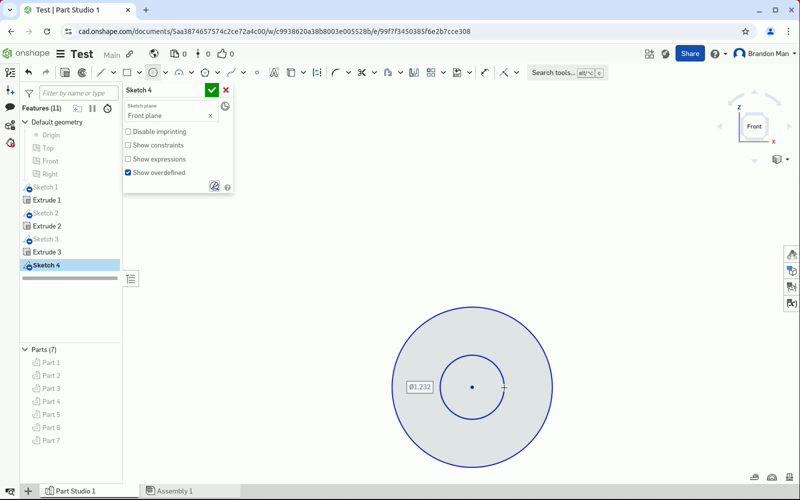
scroll(-6)
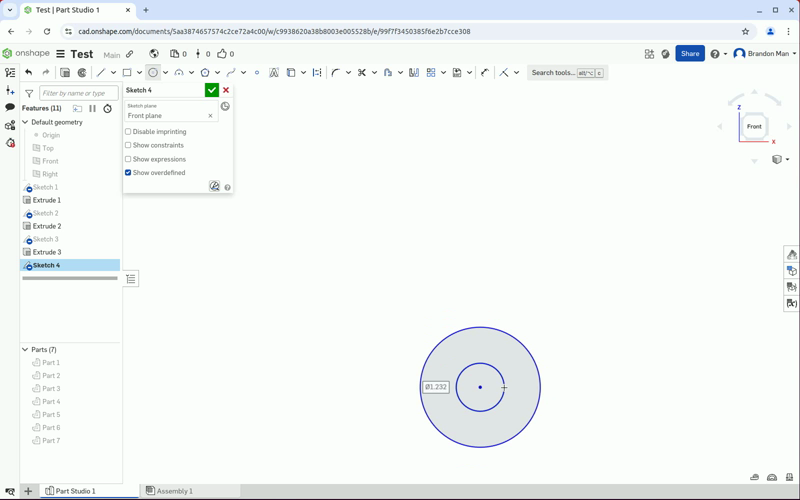
scroll(-6)
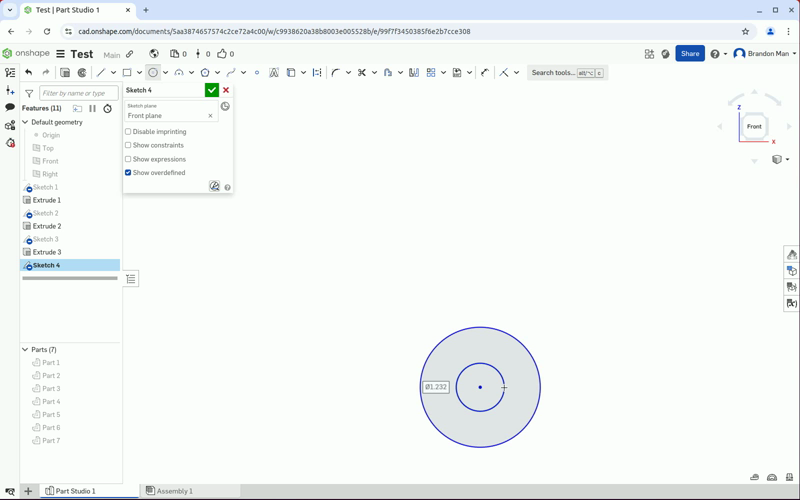
scroll(-6)
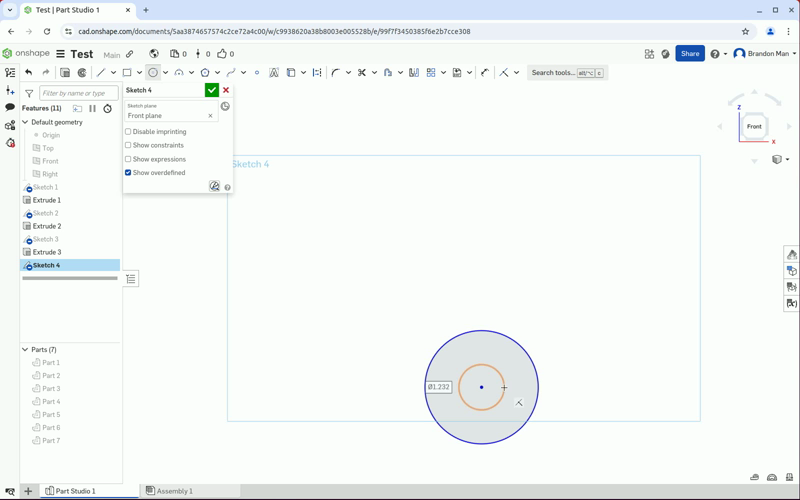
scroll(-6)
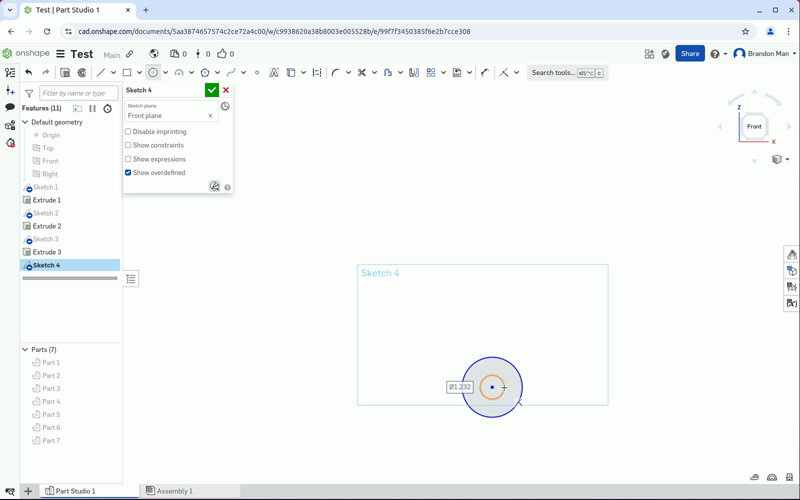
scroll(-6)
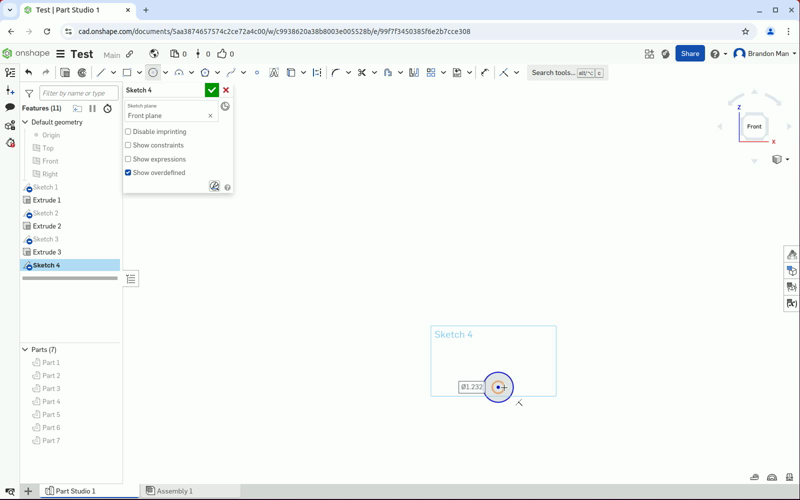
scroll(-6)
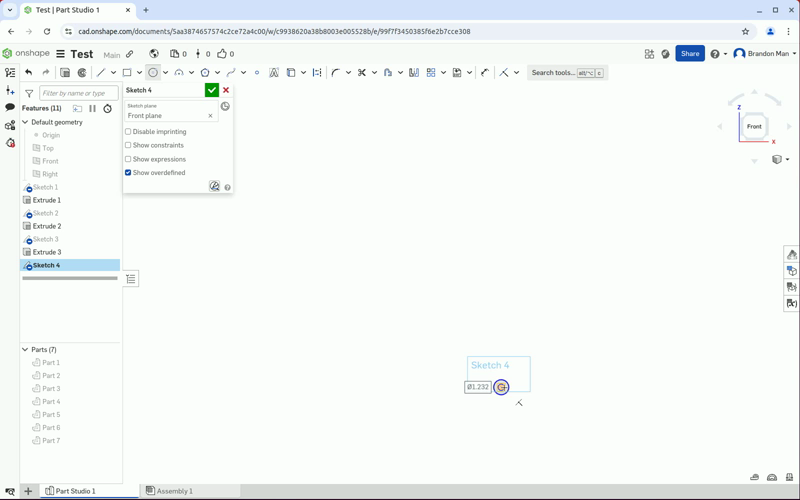
key(esc)
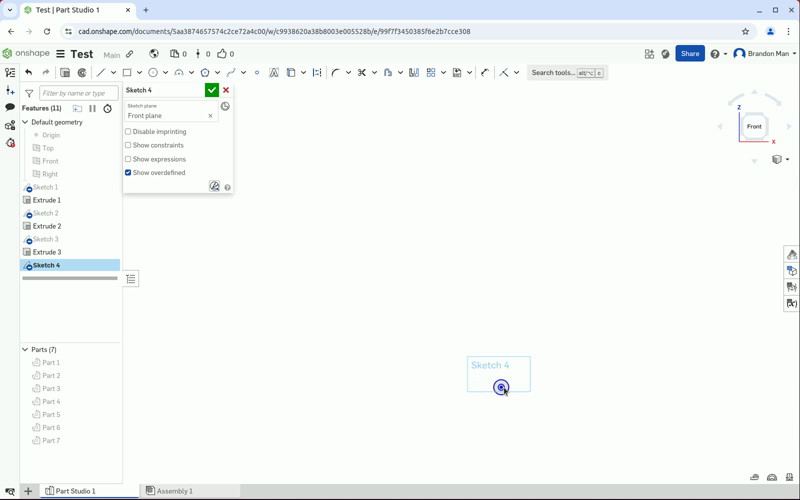
mouse_move(495, 384)
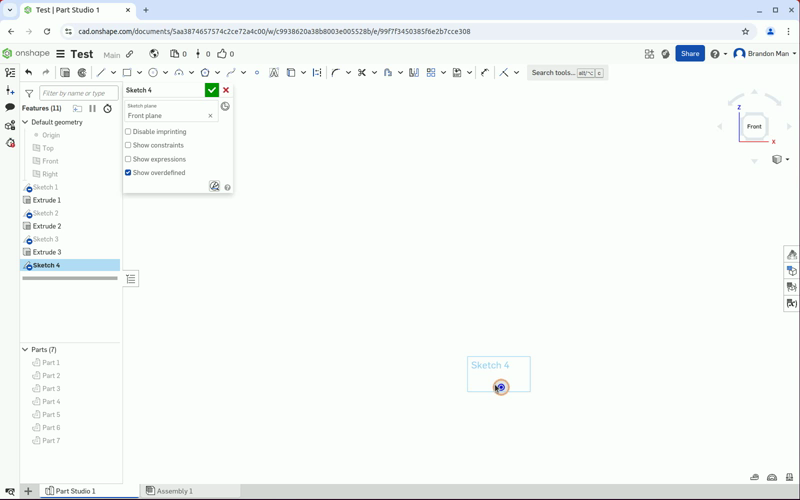
scroll(6)
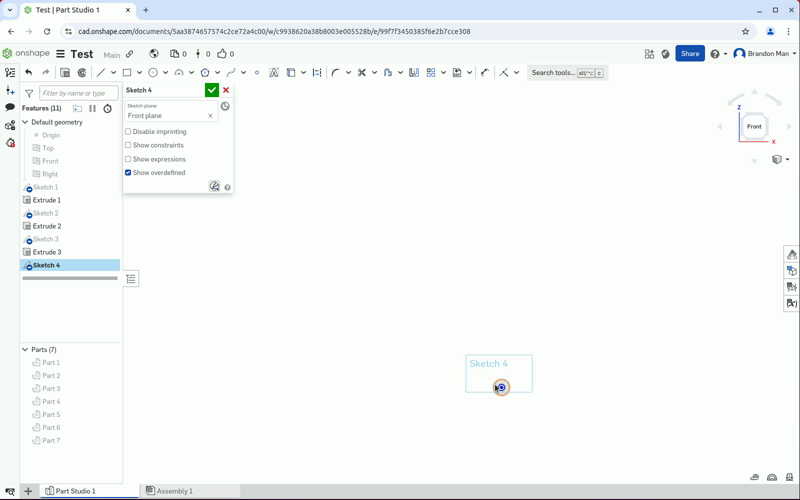
scroll(6)
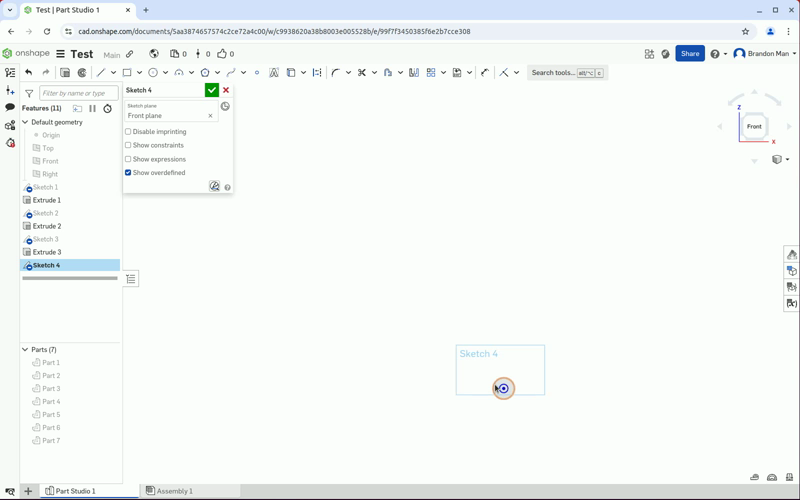
scroll(6)
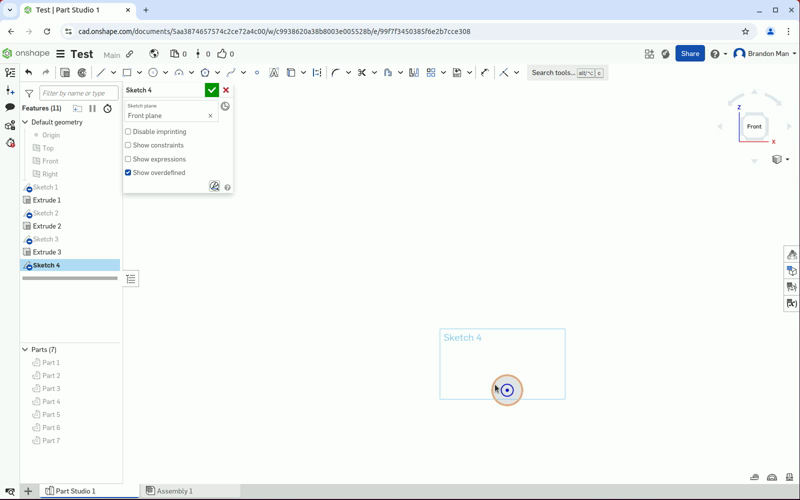
scroll(6)
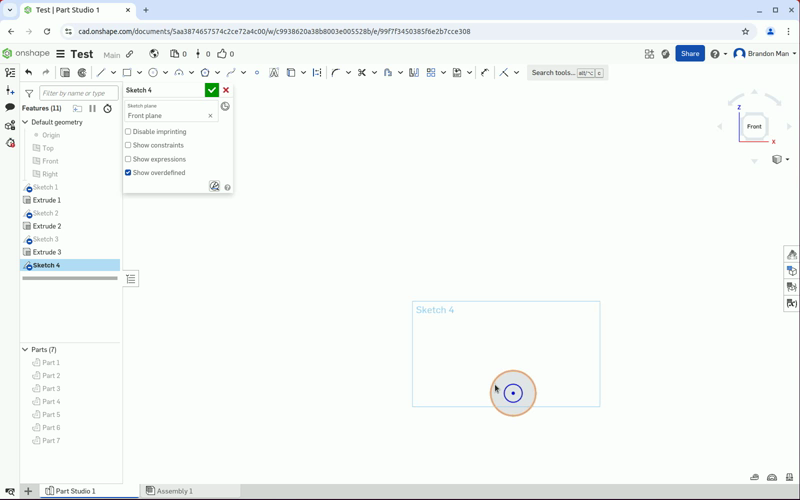
scroll(6)
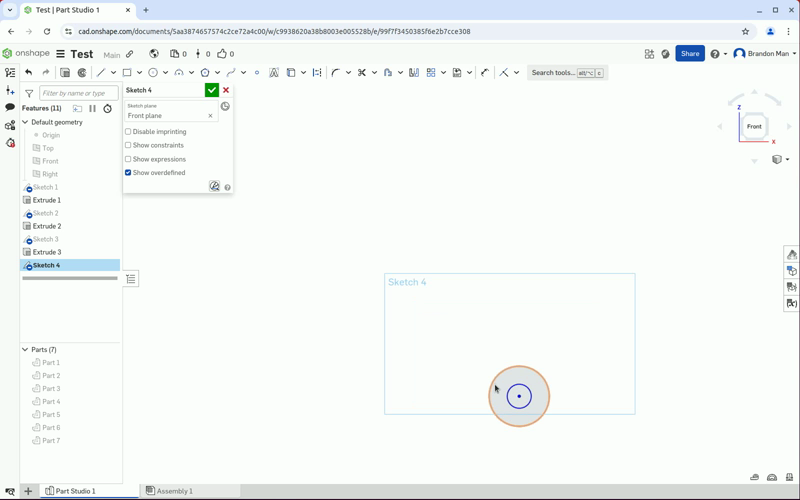
scroll(6)
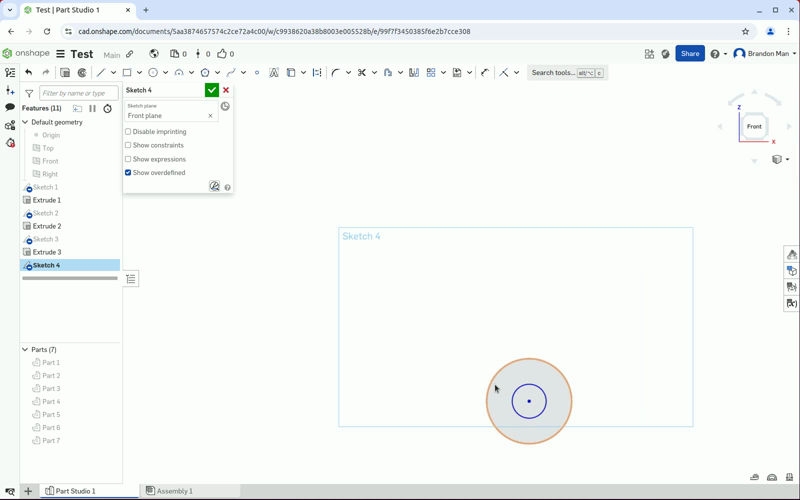
scroll(6)
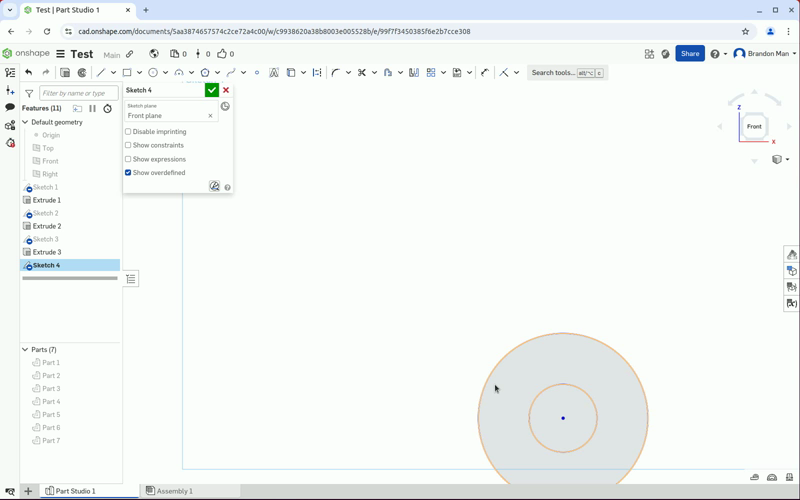
click(495, 384)
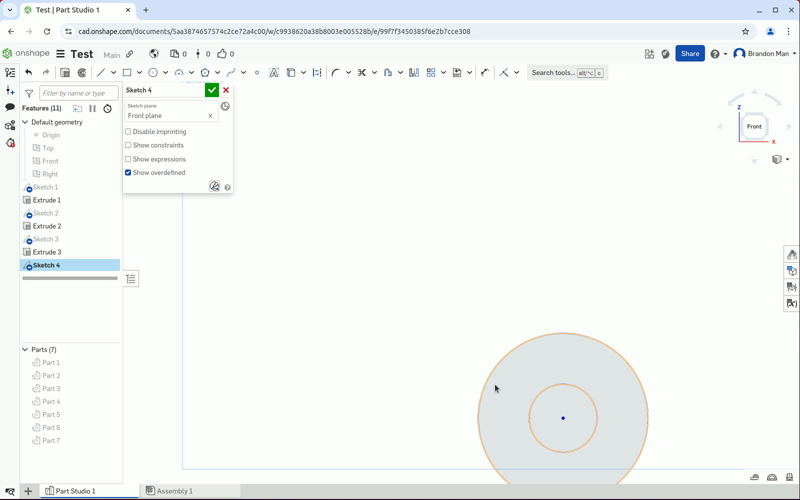
scroll(-6)
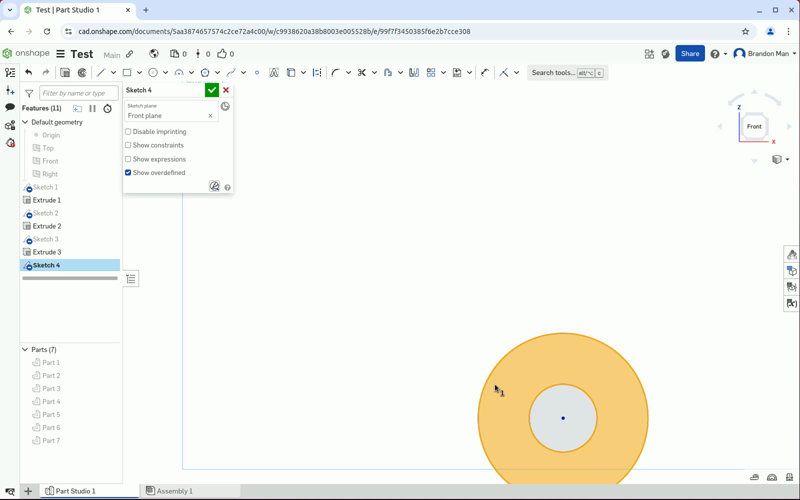
scroll(-6)
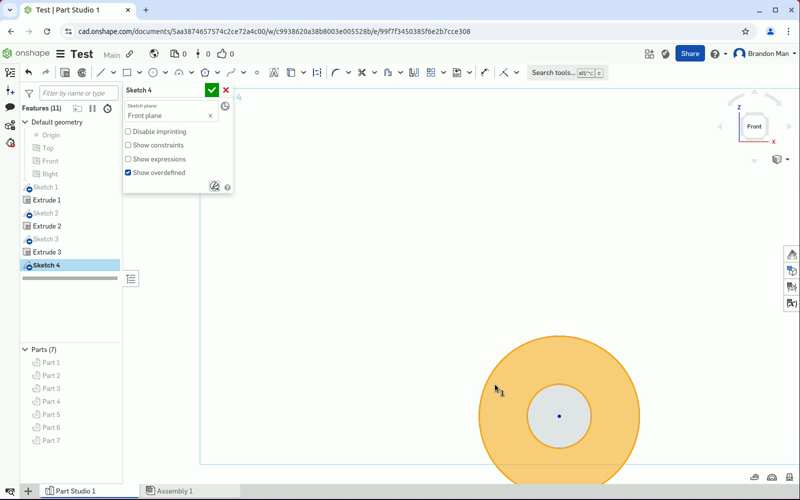
scroll(-6)
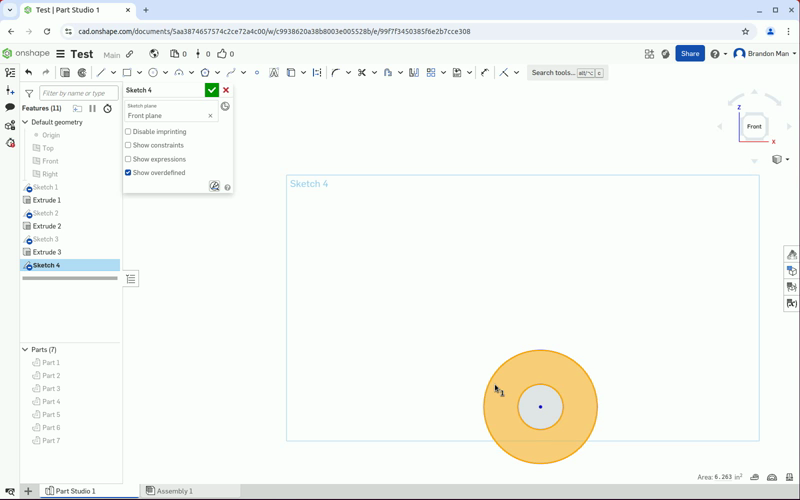
scroll(-6)
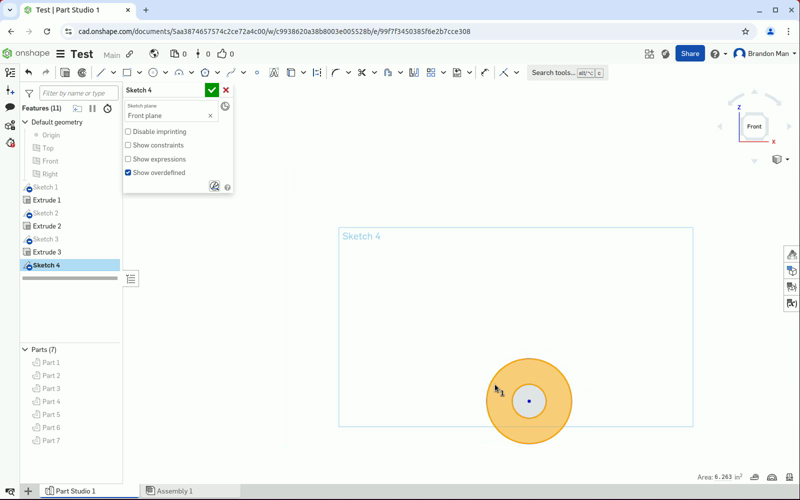
scroll(-6)
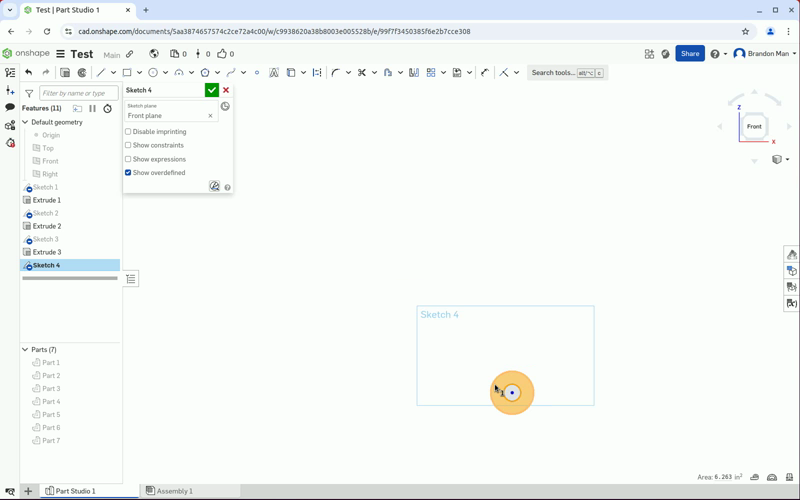
scroll(-6)
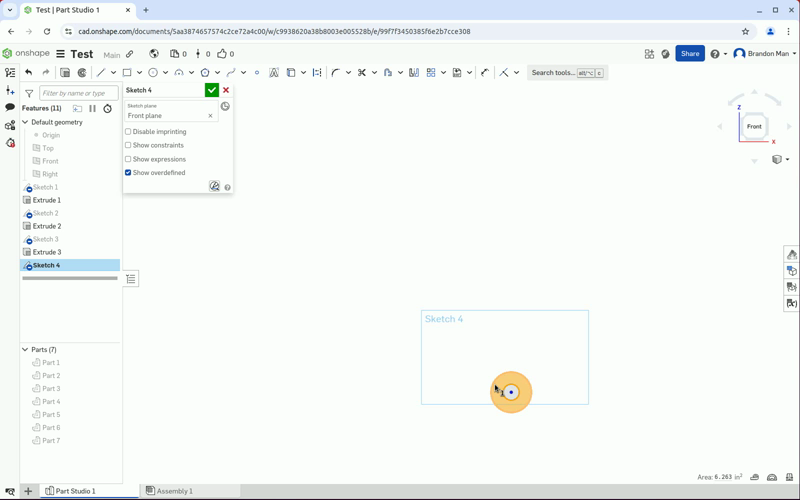
scroll(-6)
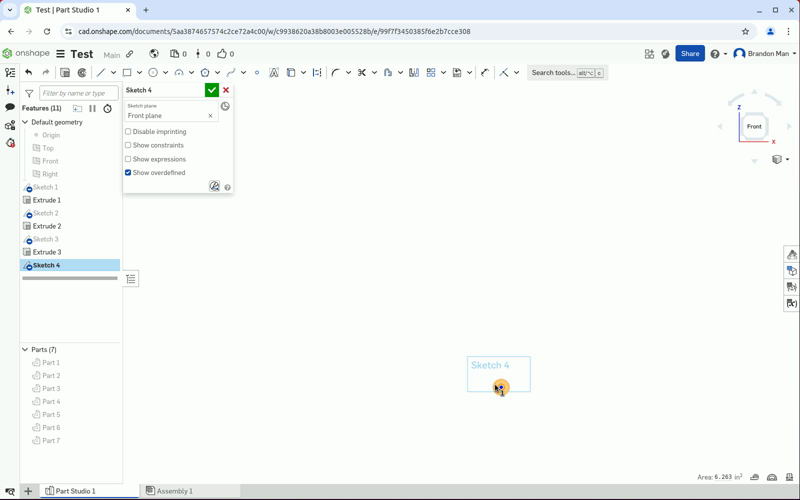
mouse_move(73, 352)
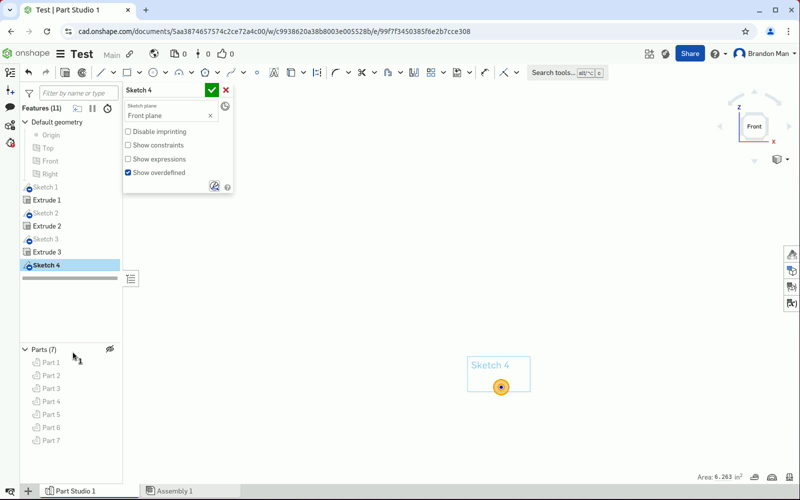
key(shift+y)
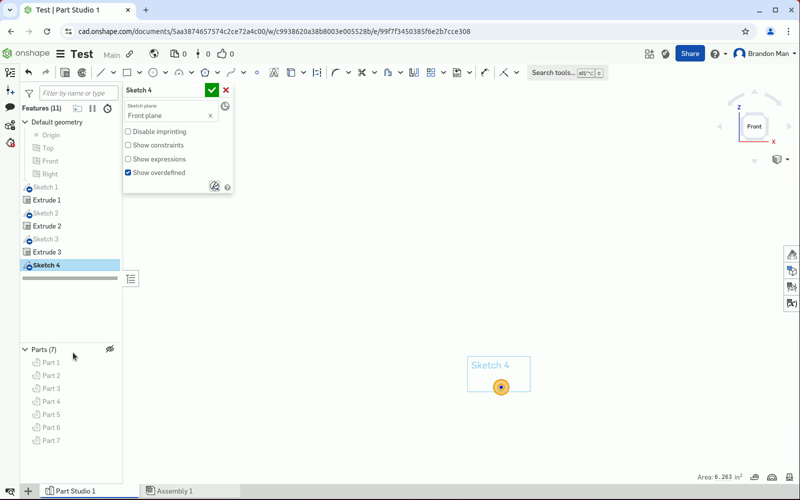
key(shift+e)
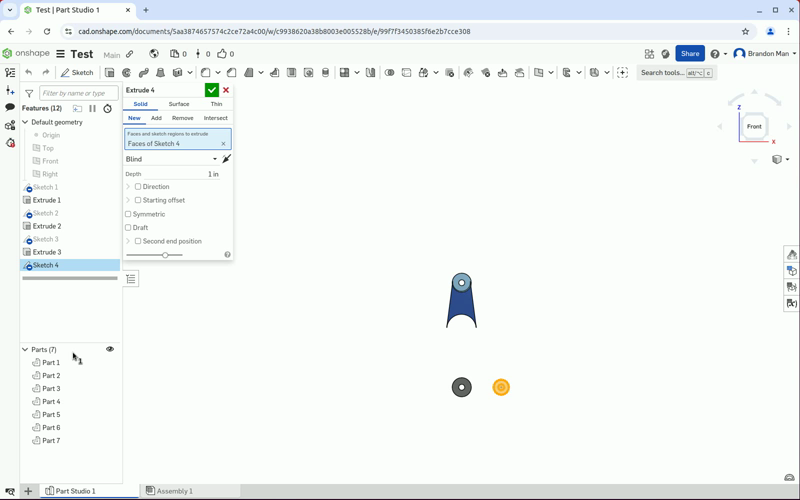
mouse_move(143, 106)
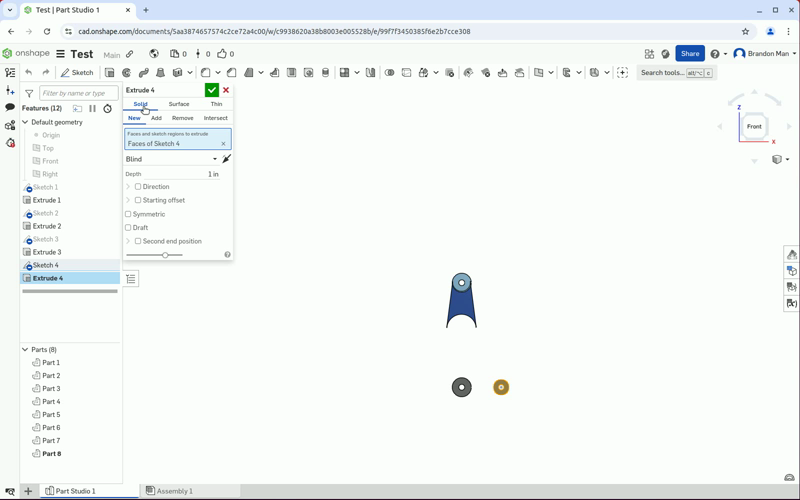
click(143, 106)
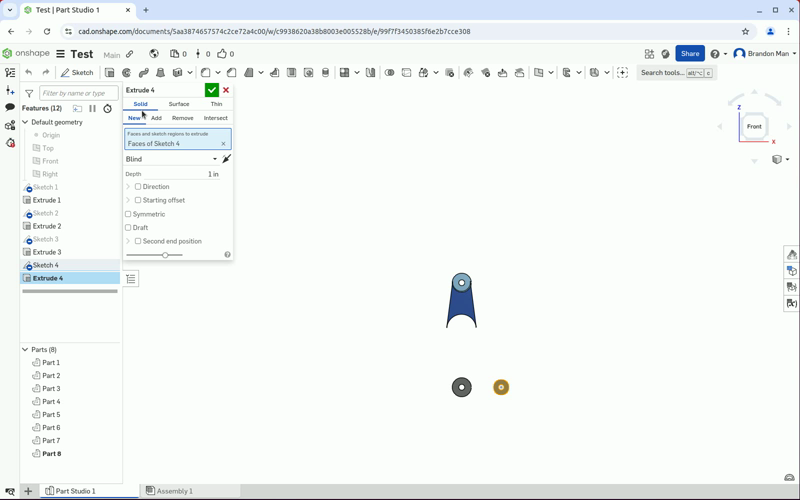
mouse_move(137, 120)
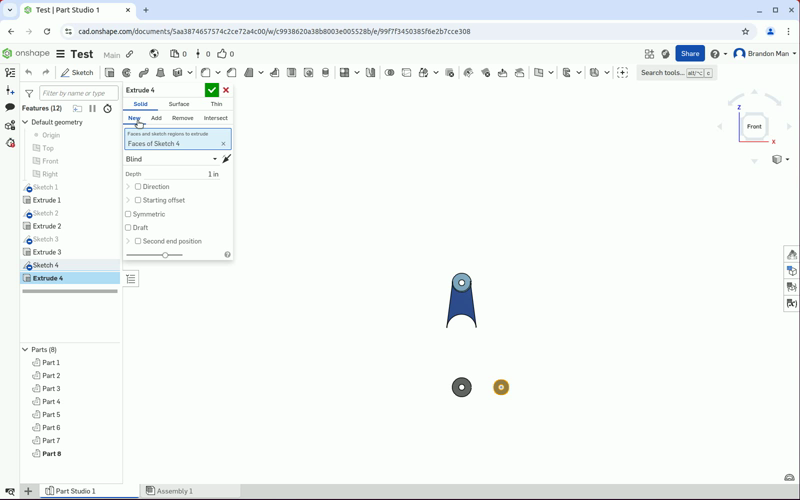
click(137, 120)
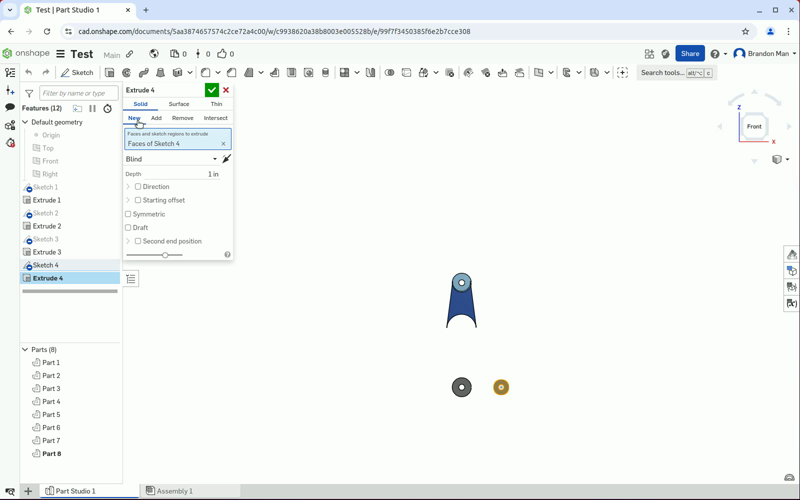
key(tab, 4)
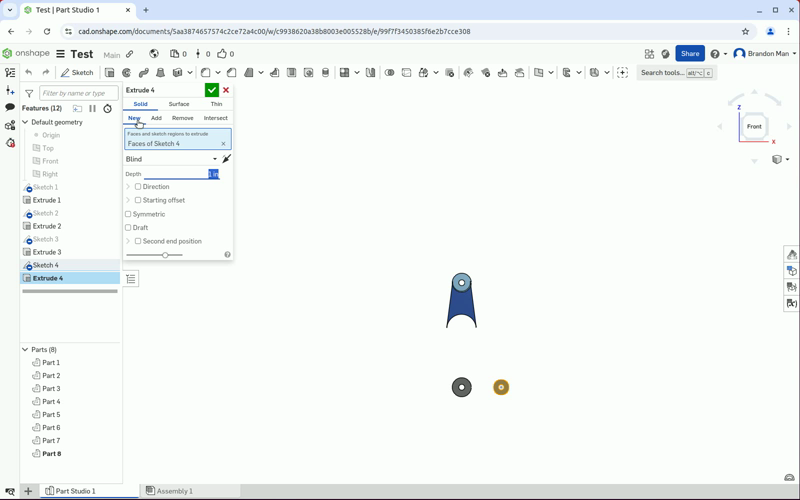
text(0.481)
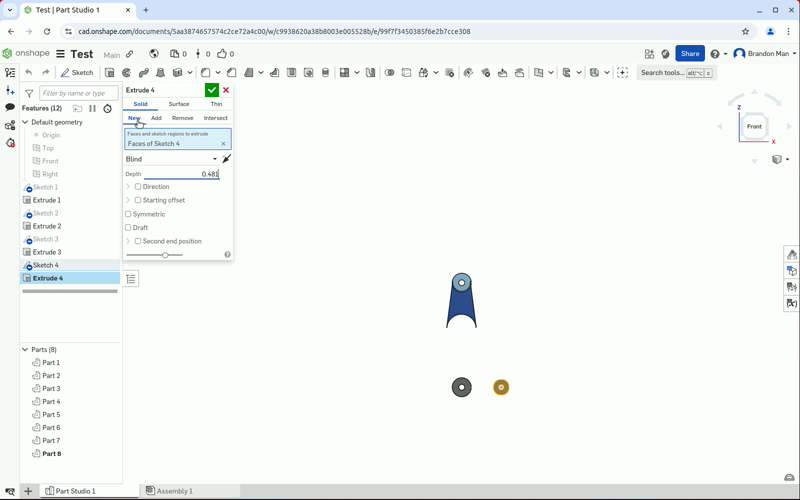
key(enter)
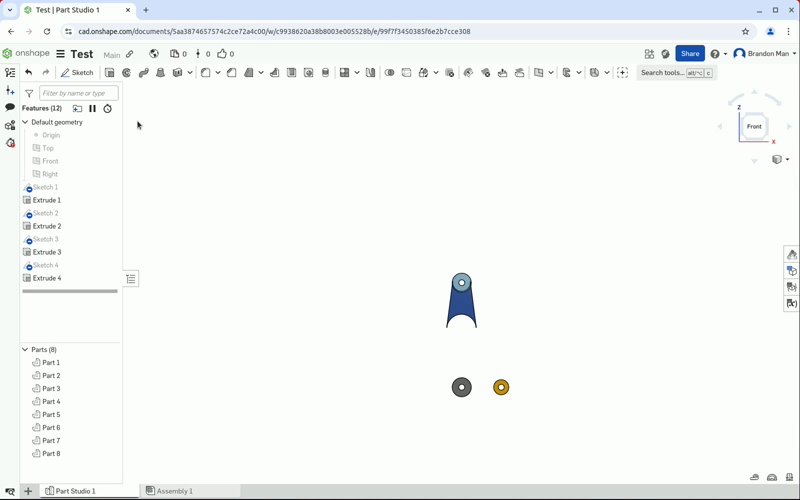
key(shift+h)
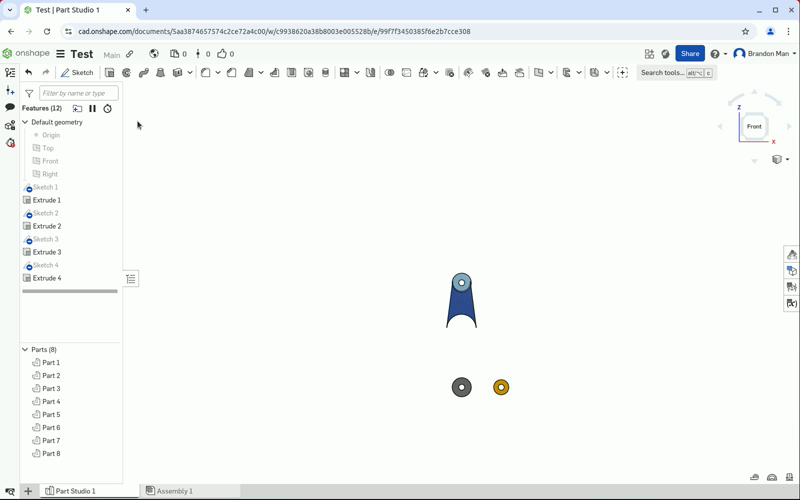
key(shift+h)
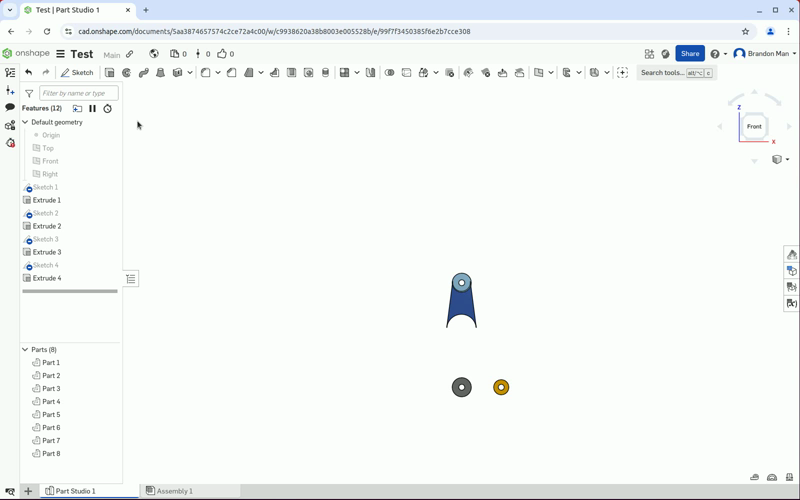
mouse_move(73, 189)
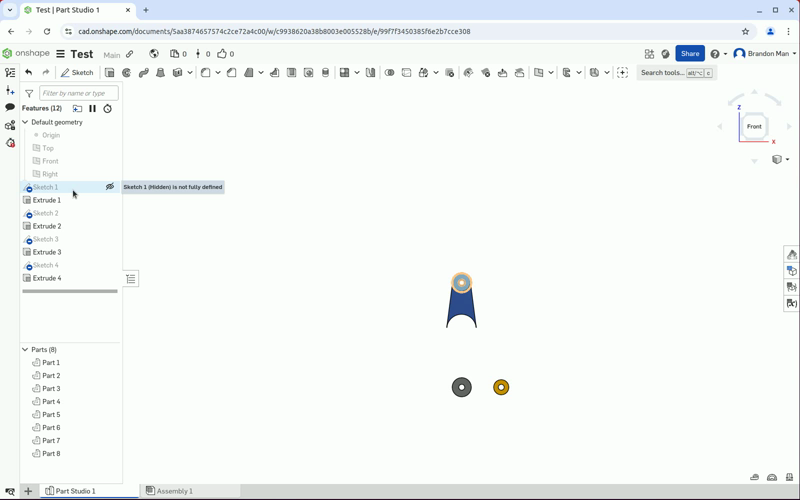
click(73, 189)
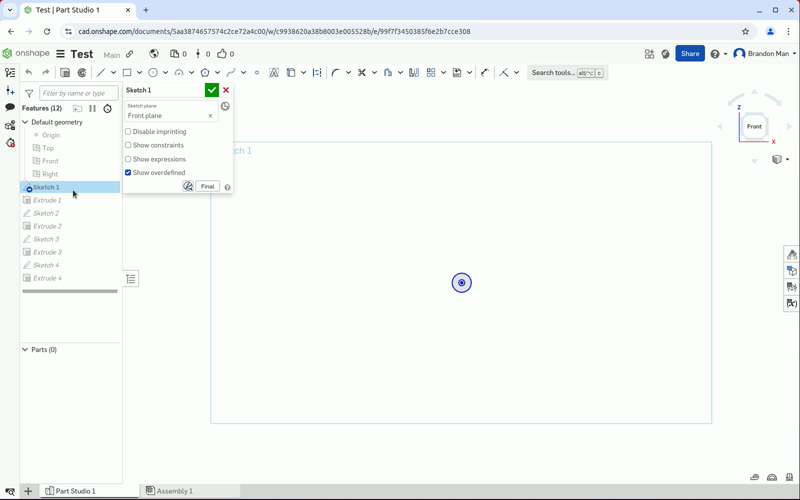
mouse_move(229, 92)
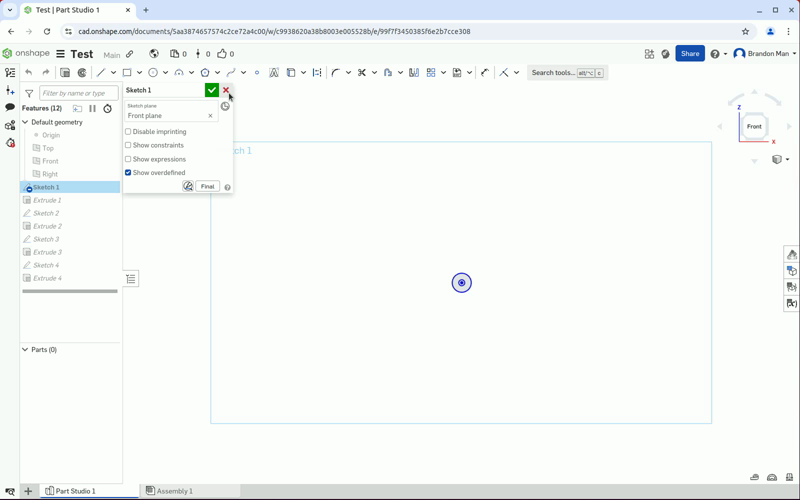
click(229, 92)
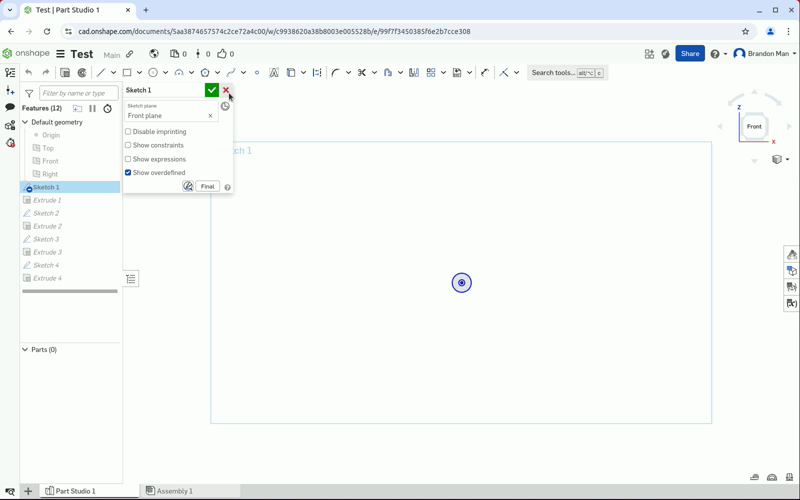
key(shift+s)
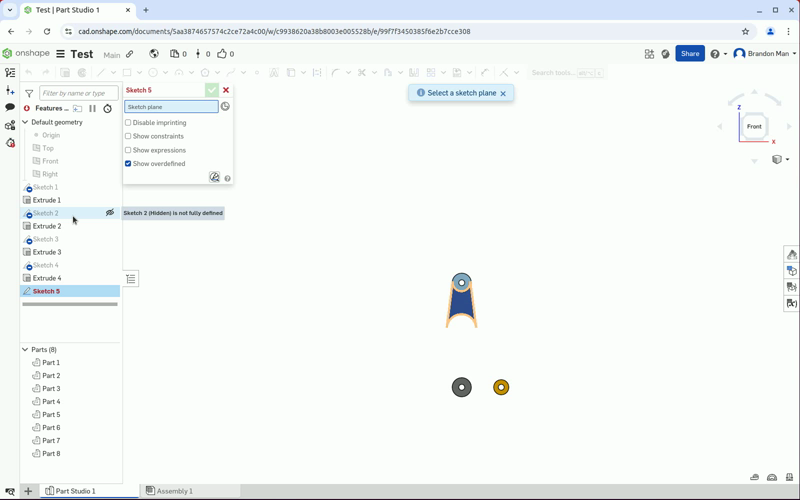
scroll(3)
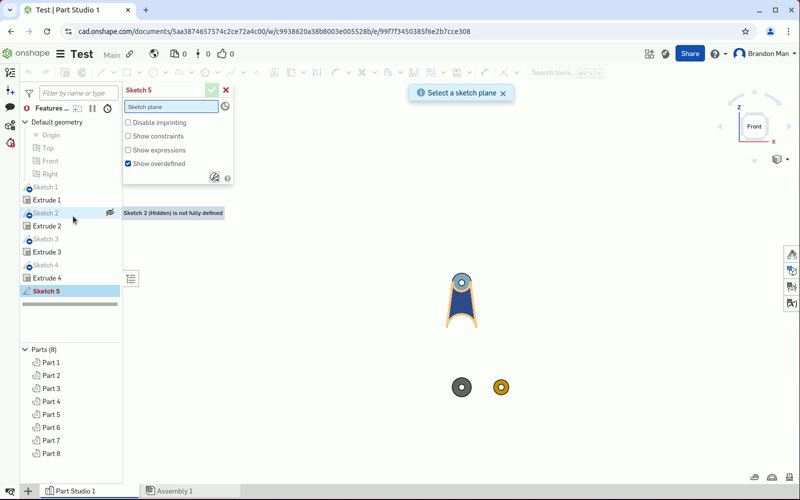
mouse_move(73, 163)
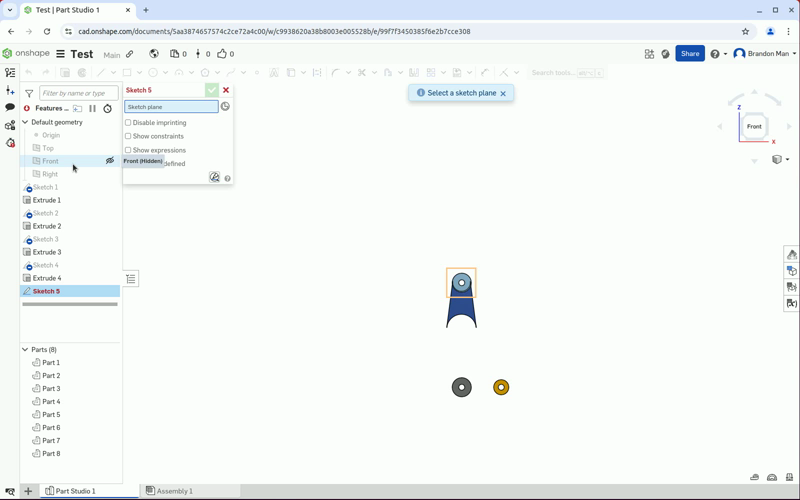
click(73, 163)
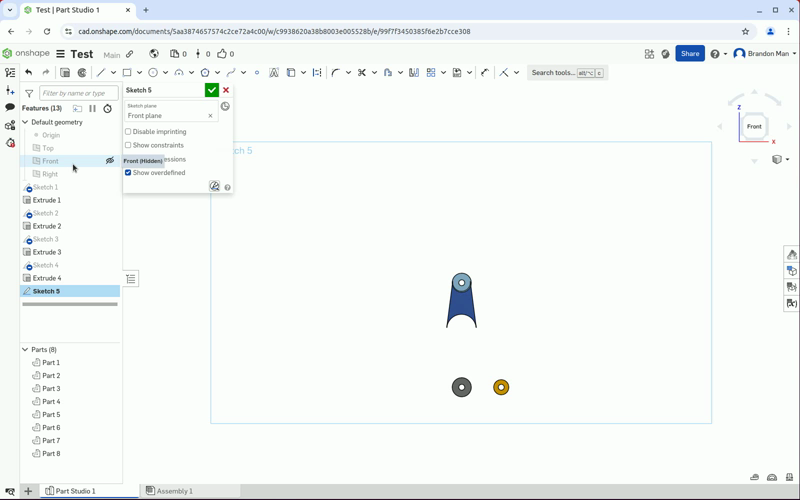
mouse_move(73, 352)
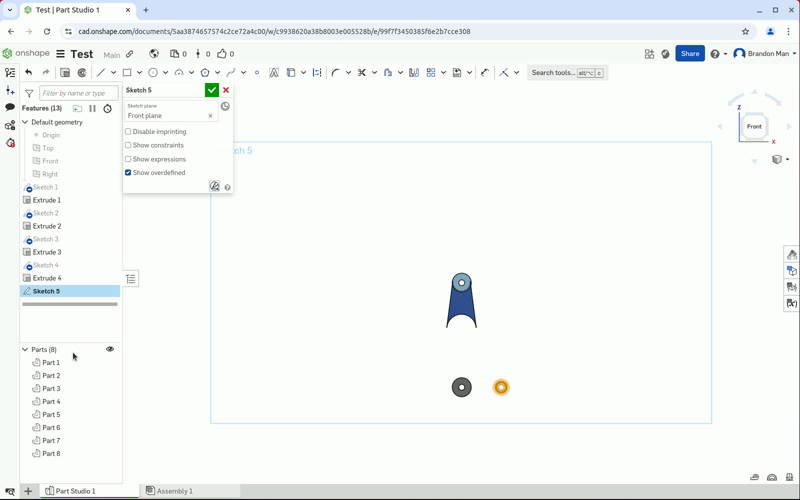
key(y)
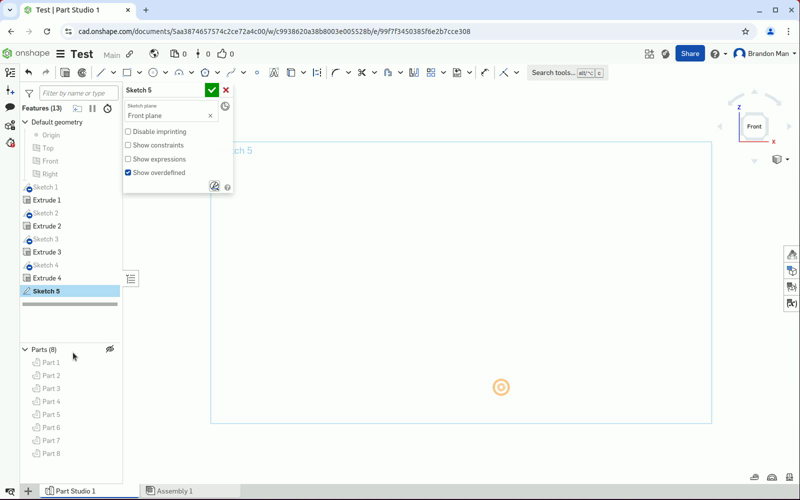
key(c)
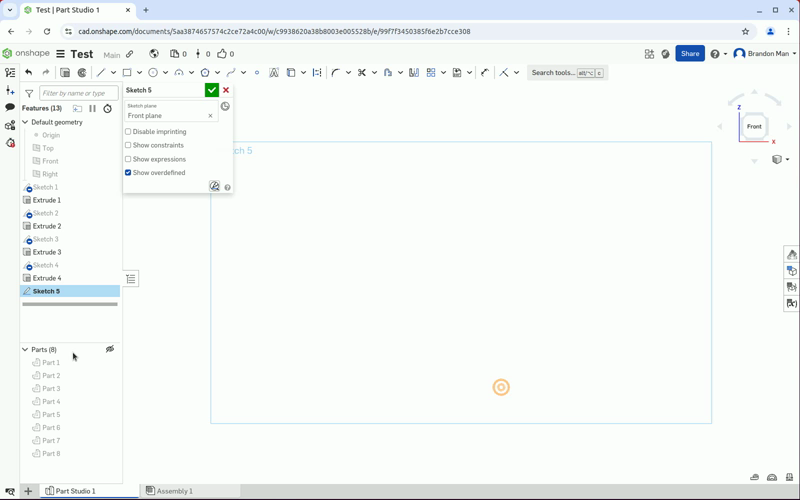
key_down(shift)
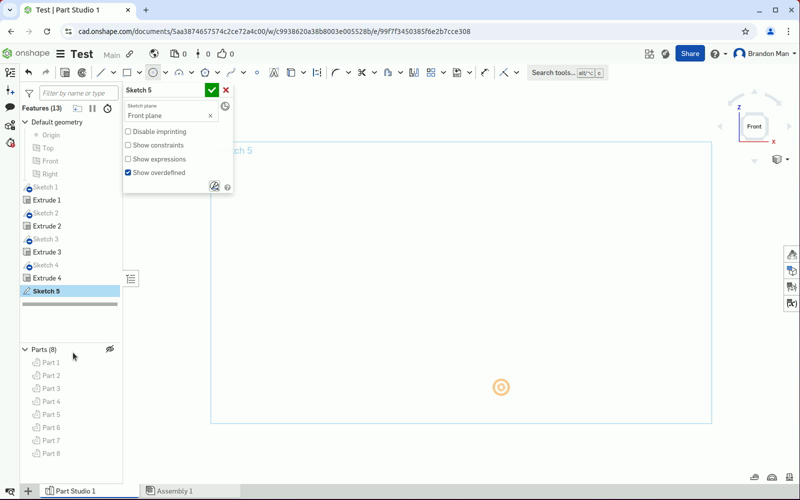
mouse_move(461, 328)
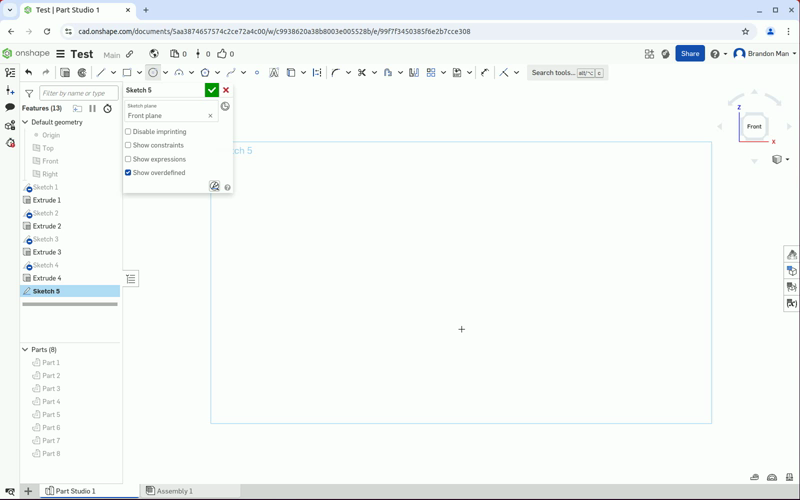
click(461, 328)
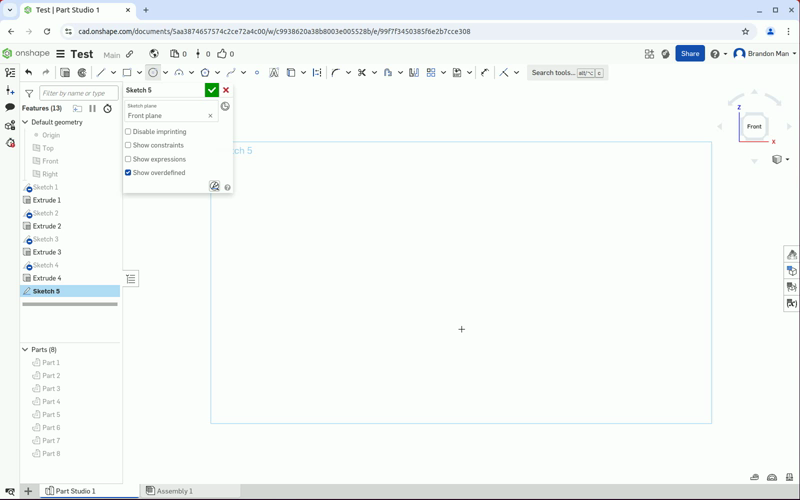
key_up(shift)
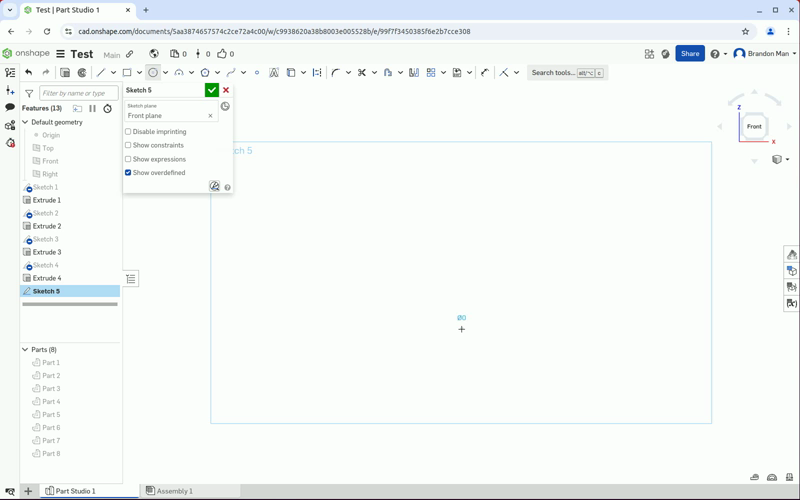
mouse_move(477, 328)
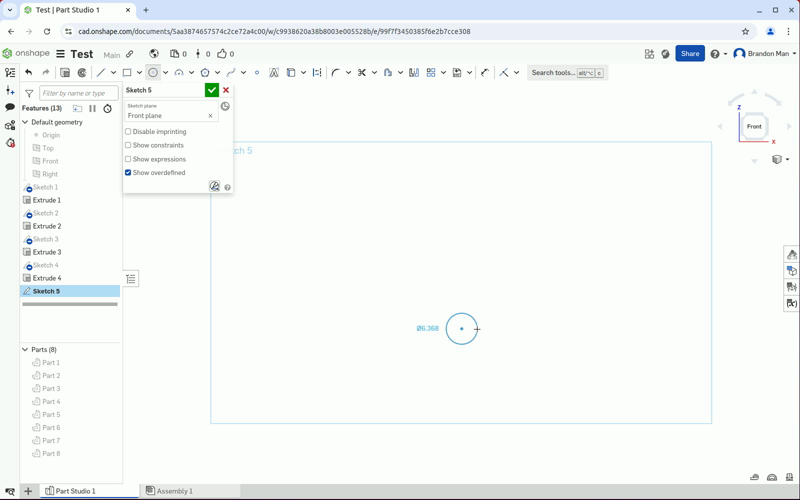
click(477, 328)
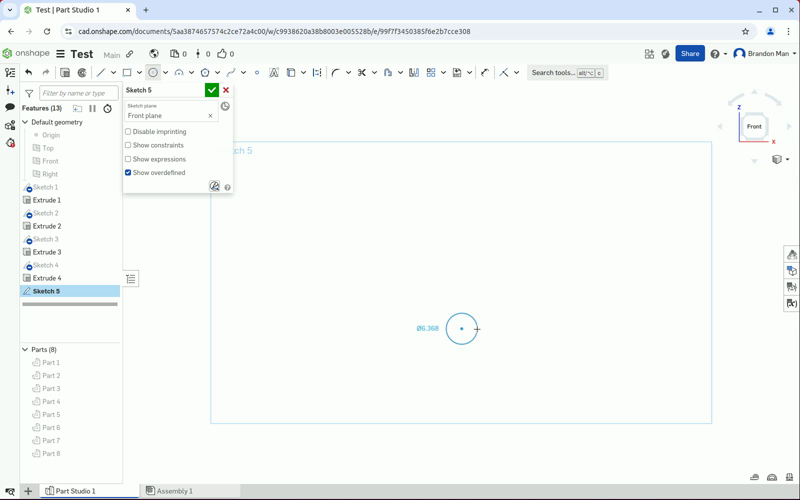
key(esc)
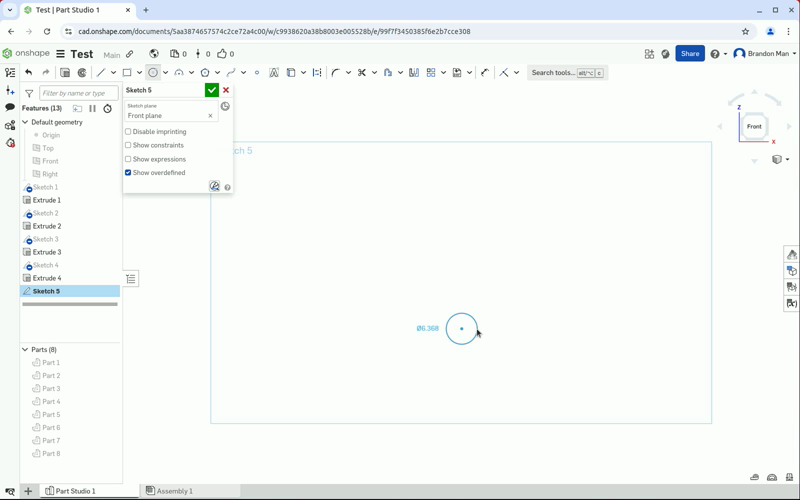
key(c)
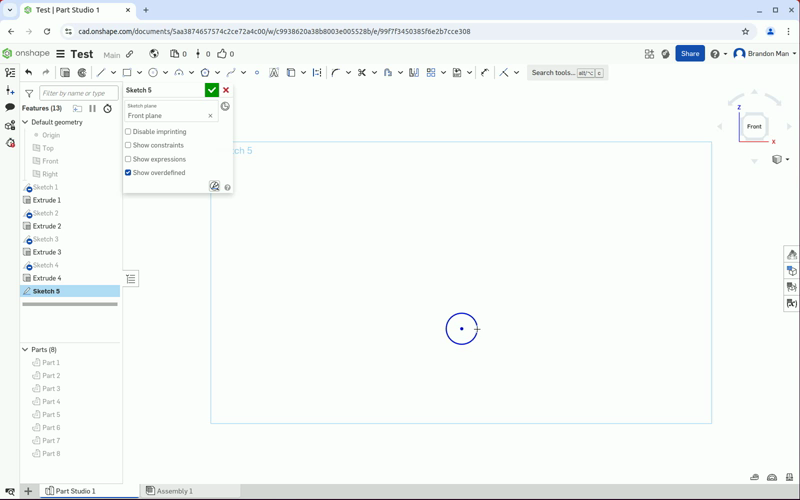
key_down(shift)
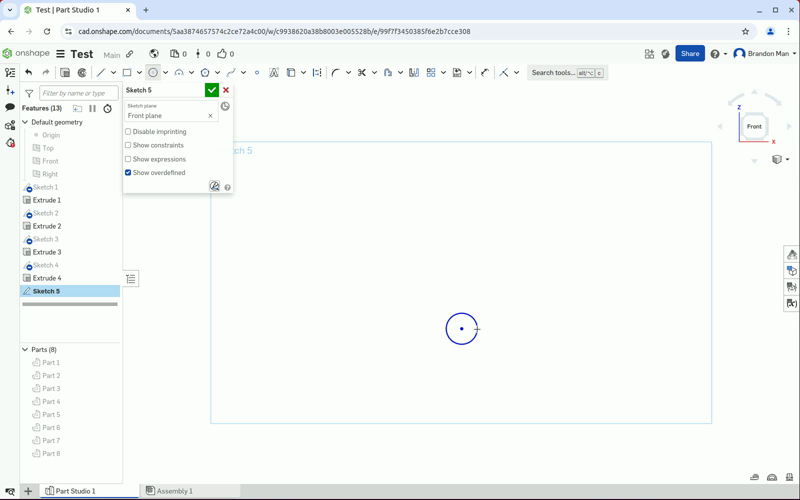
mouse_move(461, 328)
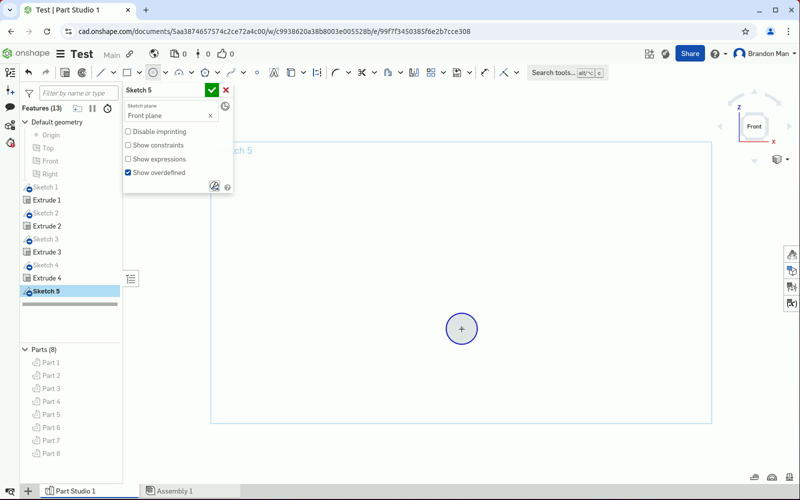
click(461, 328)
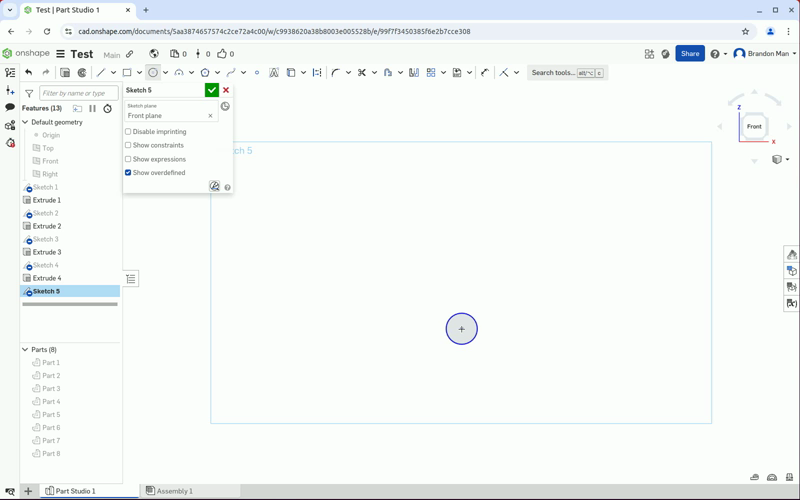
key_up(shift)
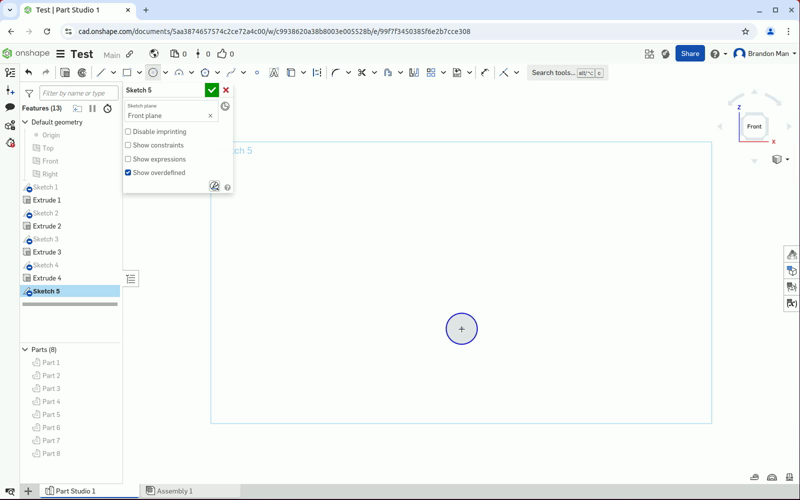
mouse_move(465, 328)
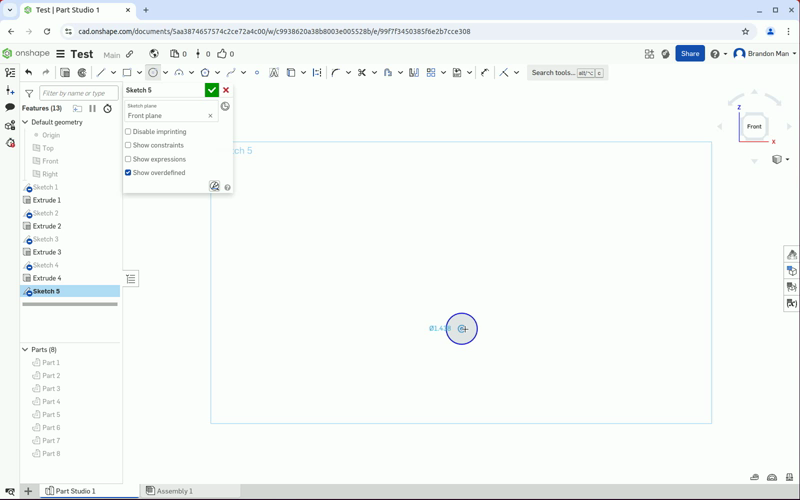
scroll(6)
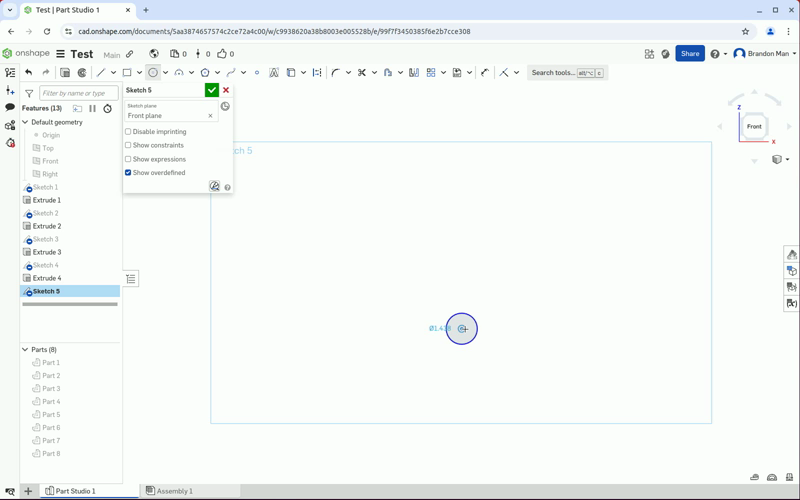
scroll(6)
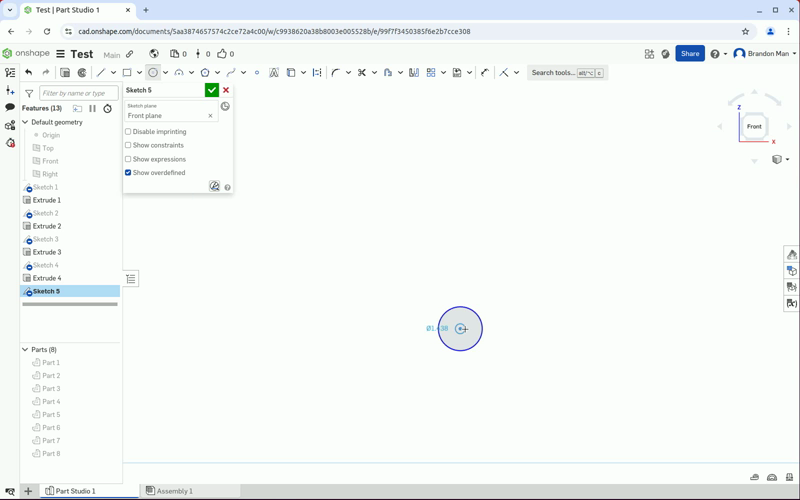
scroll(6)
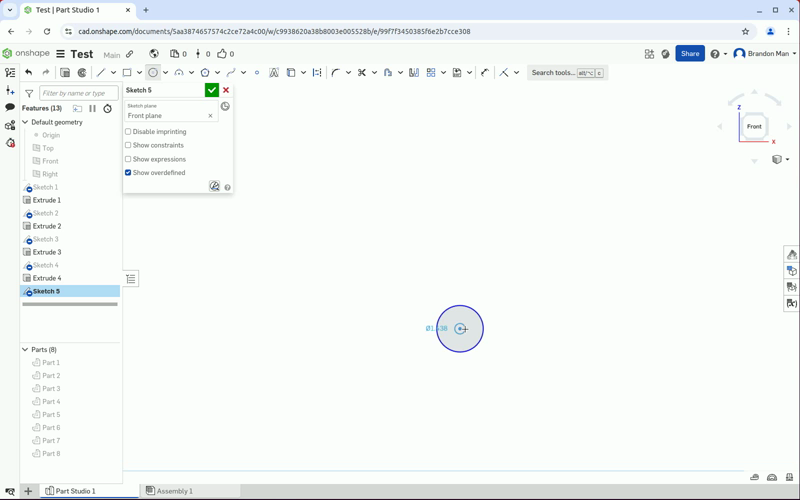
scroll(6)
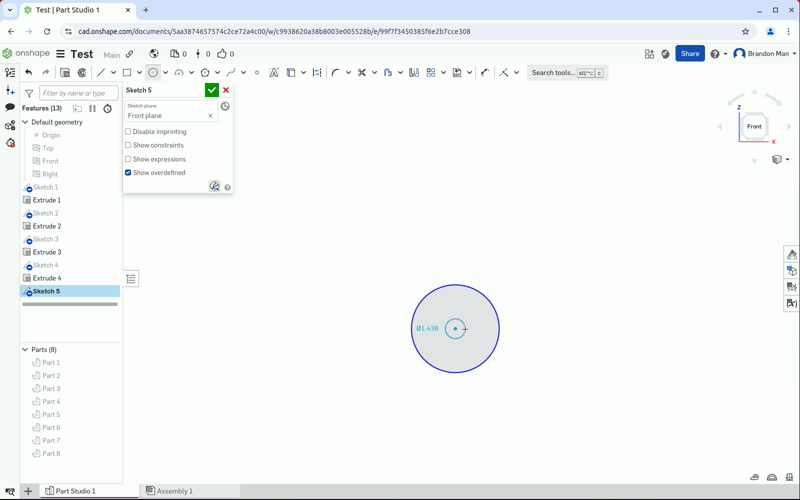
scroll(6)
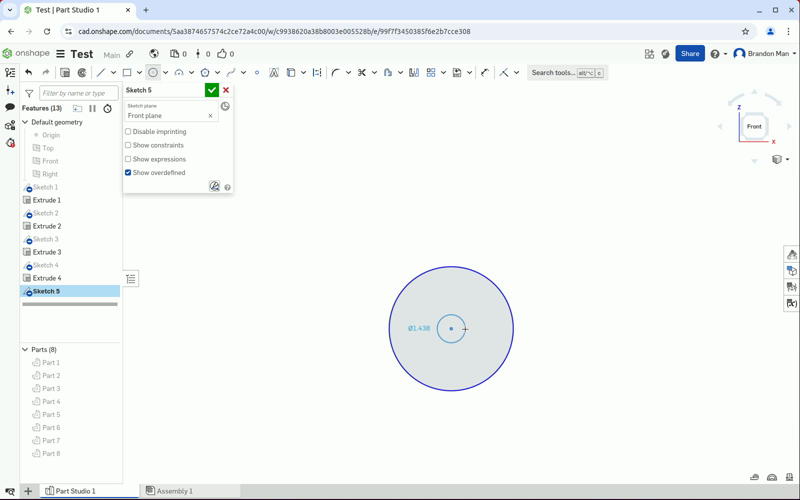
scroll(6)
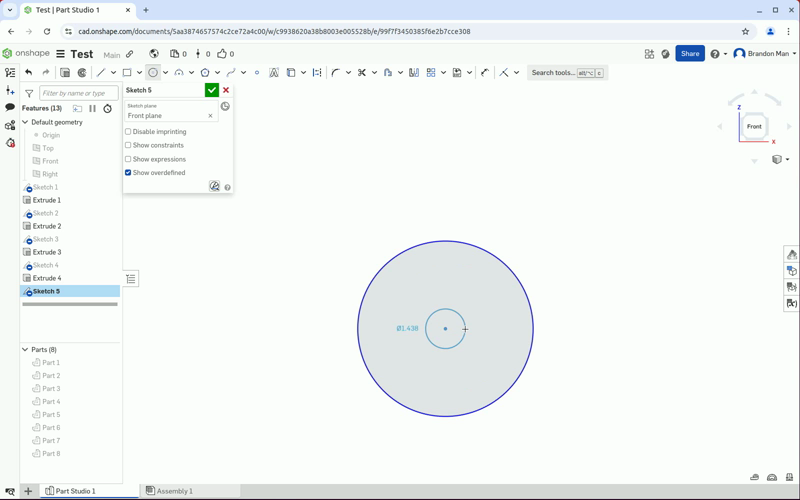
scroll(6)
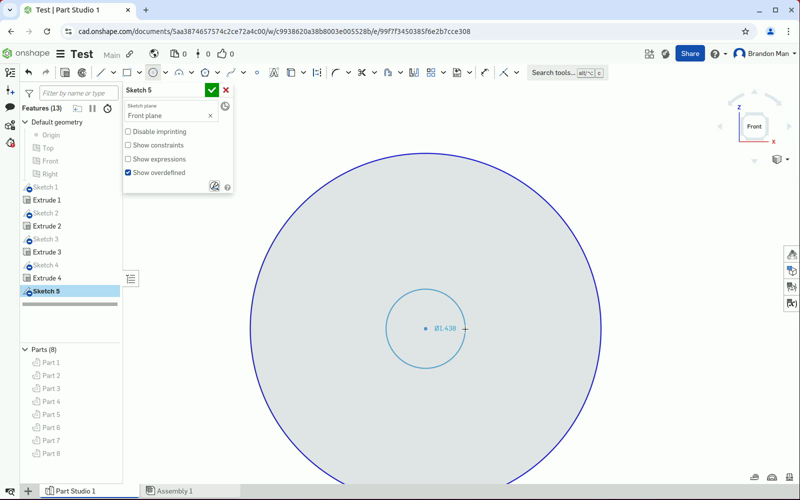
click(465, 328)
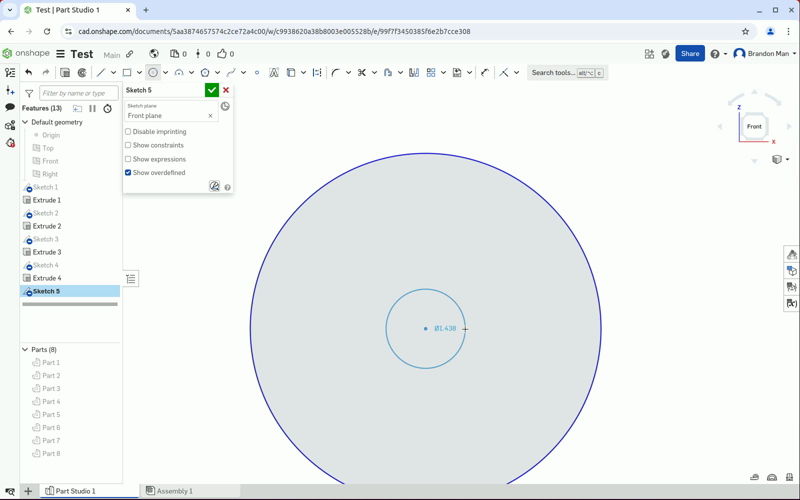
scroll(-6)
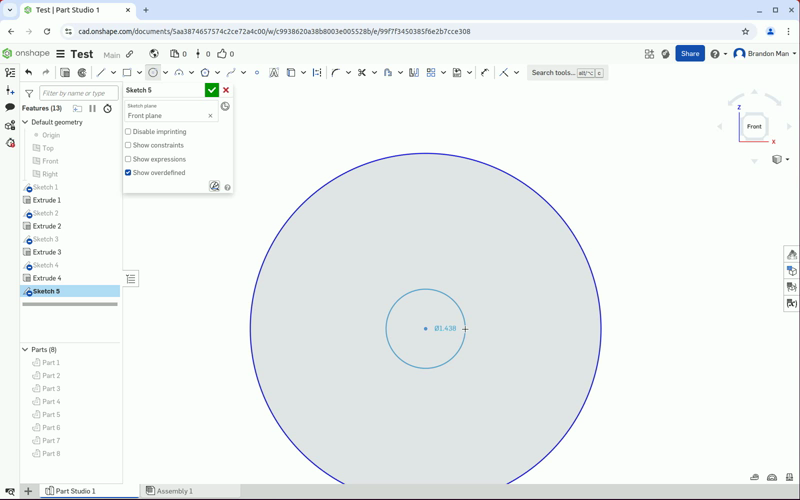
scroll(-6)
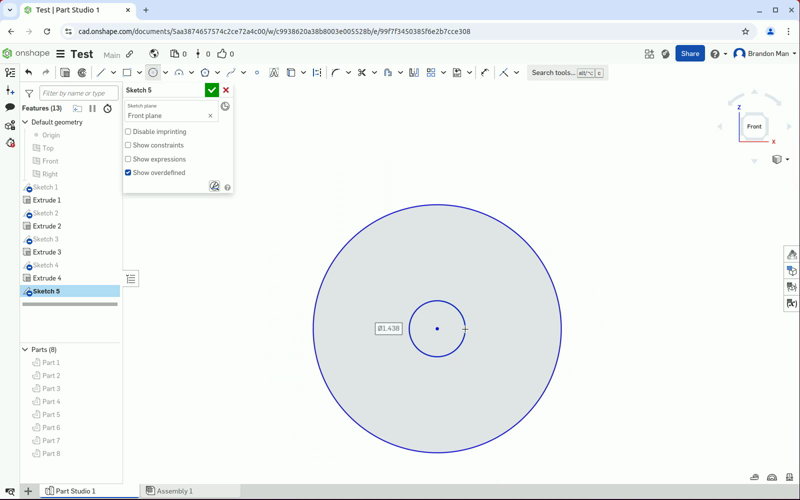
scroll(-6)
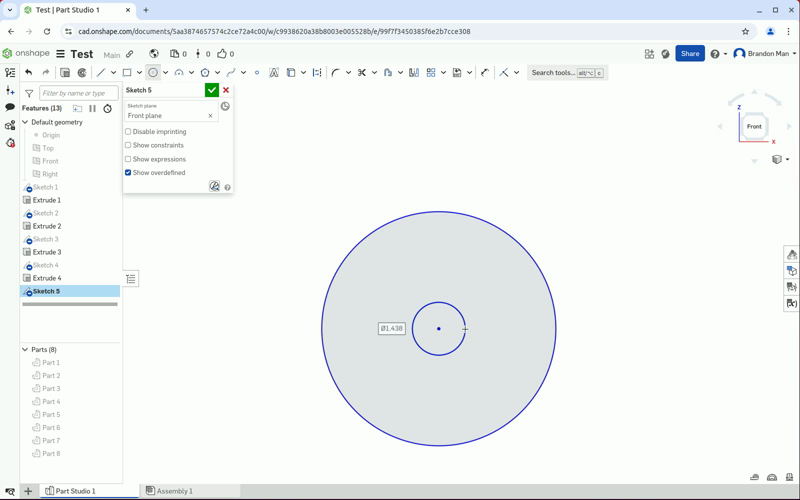
scroll(-6)
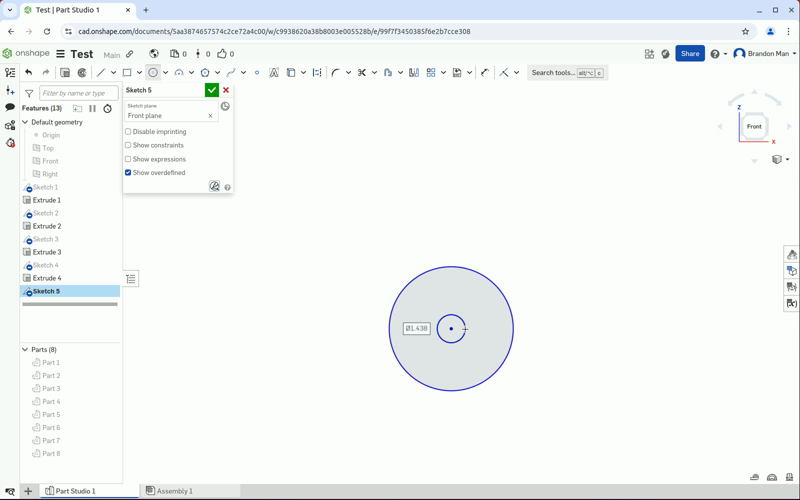
scroll(-6)
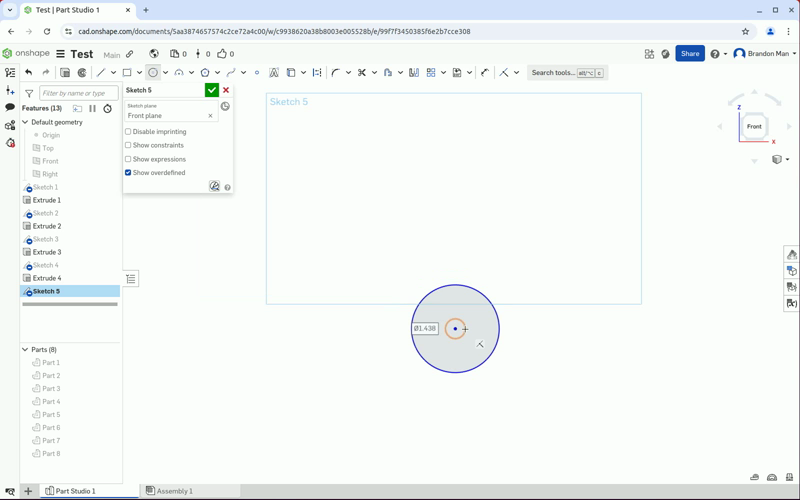
scroll(-6)
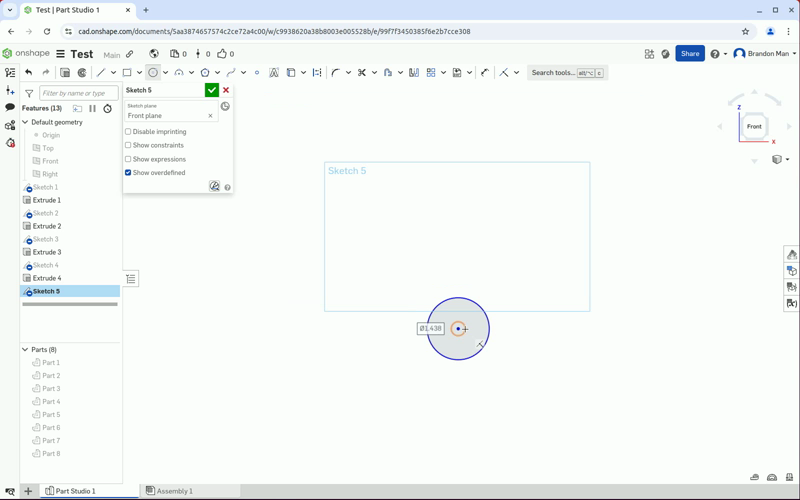
scroll(-6)
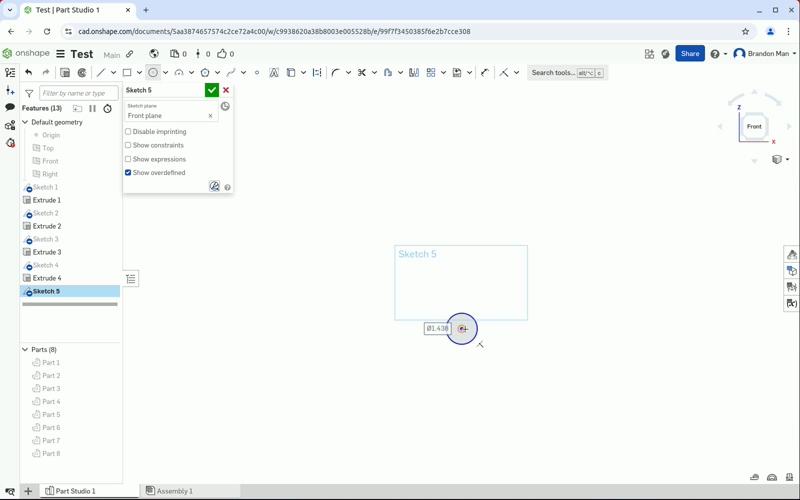
key(esc)
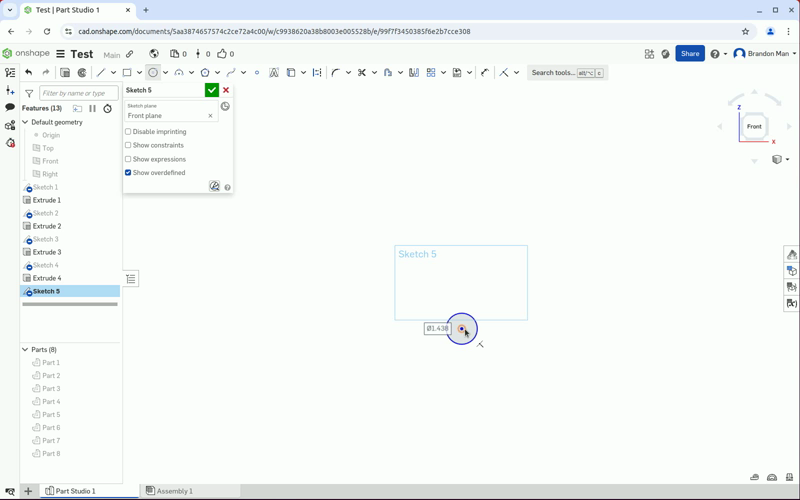
mouse_move(455, 333)
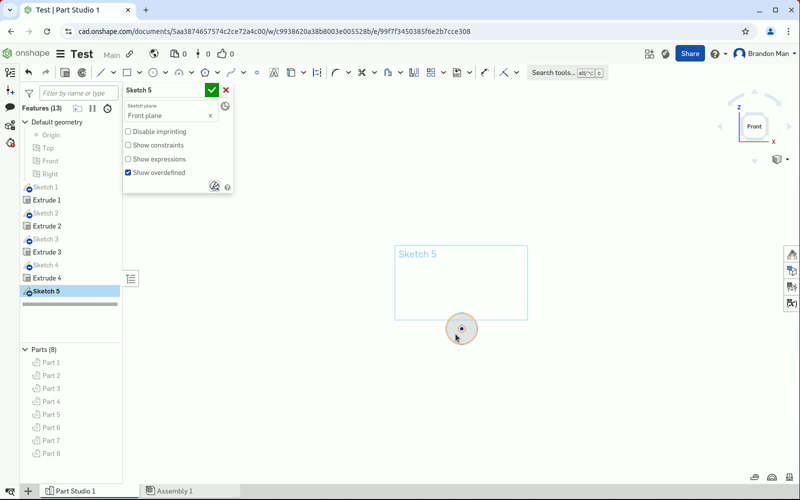
scroll(6)
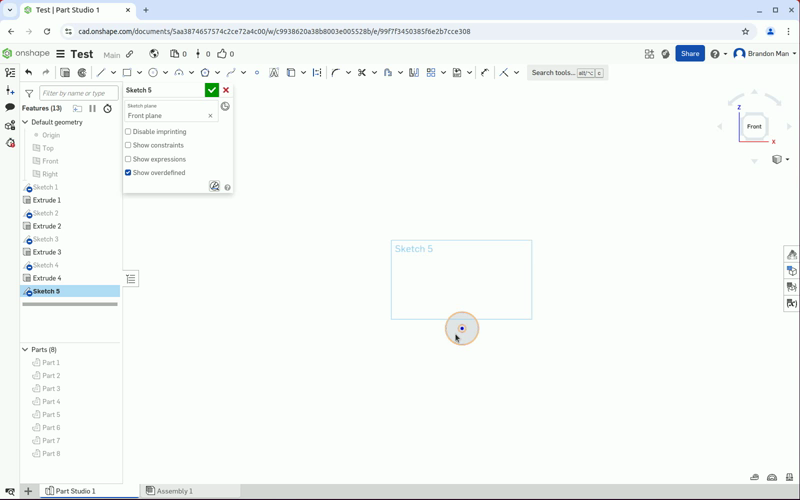
scroll(6)
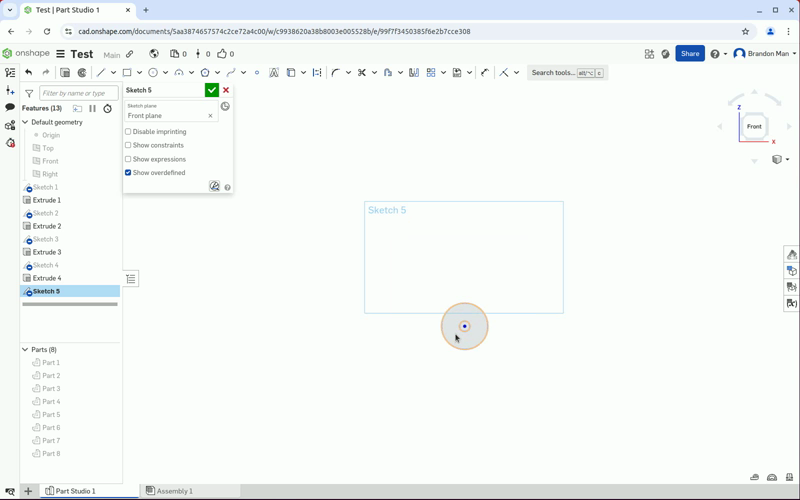
scroll(6)
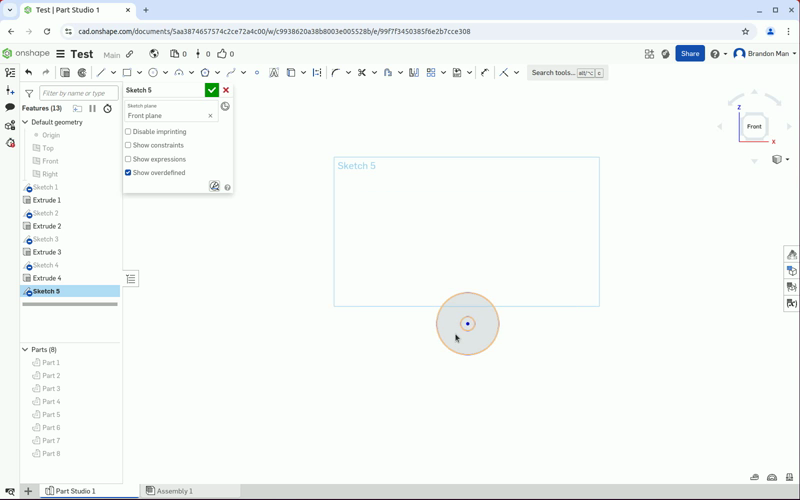
scroll(6)
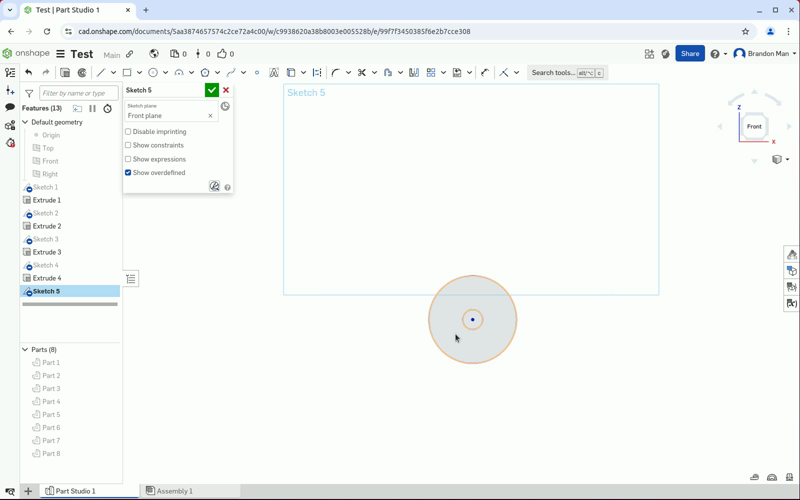
scroll(6)
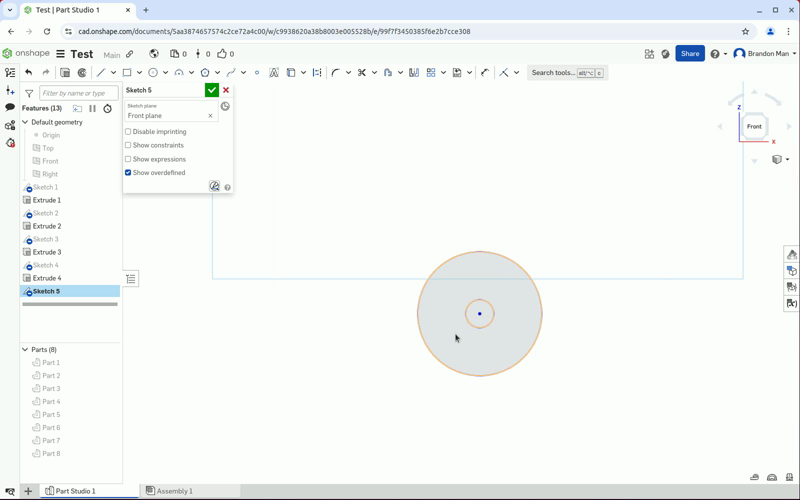
scroll(6)
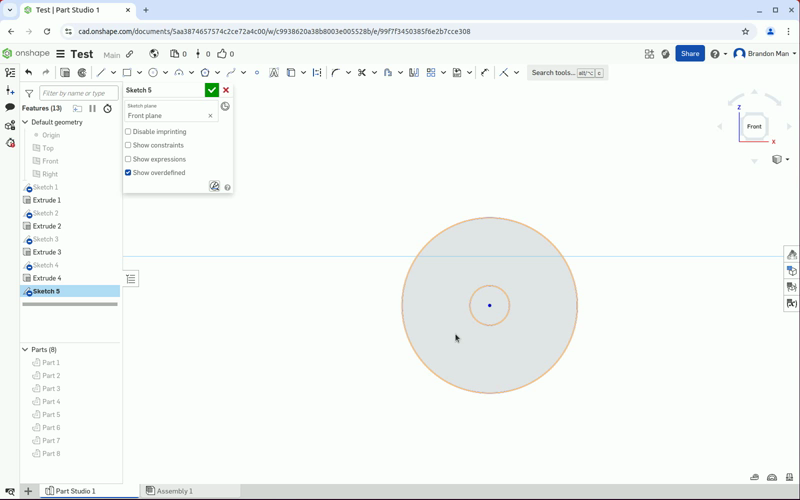
scroll(6)
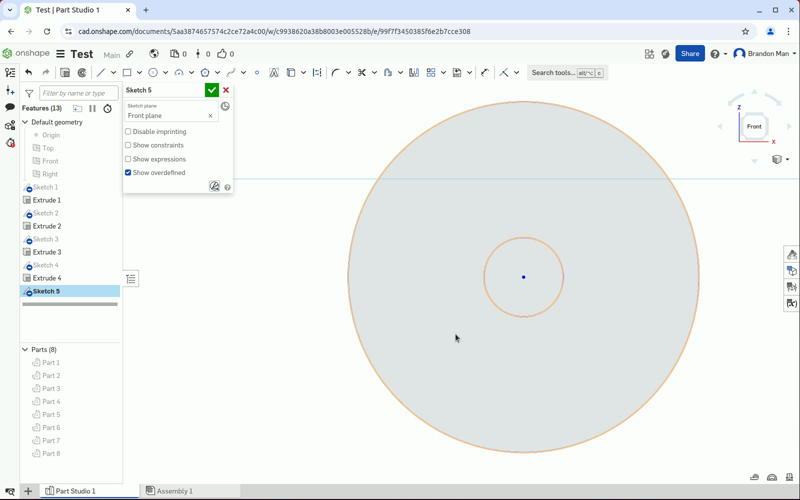
click(455, 333)
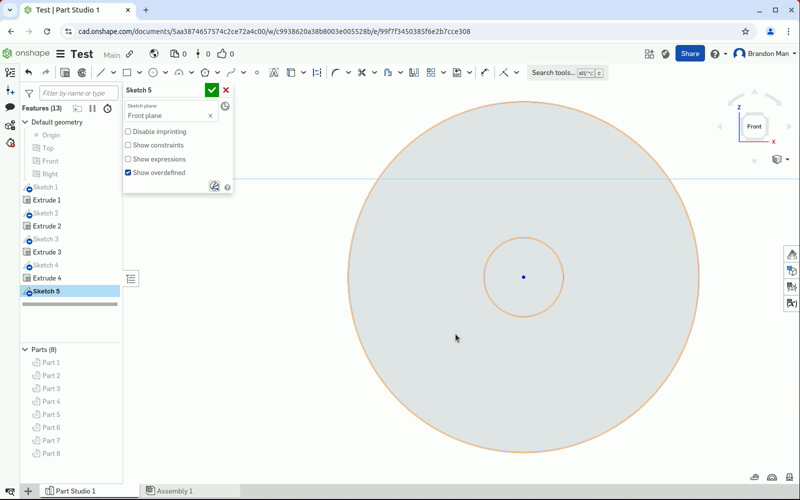
scroll(-6)
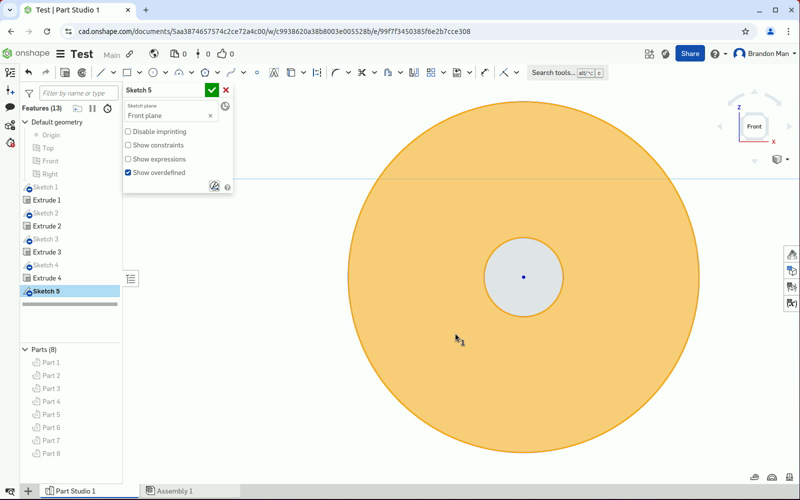
scroll(-6)
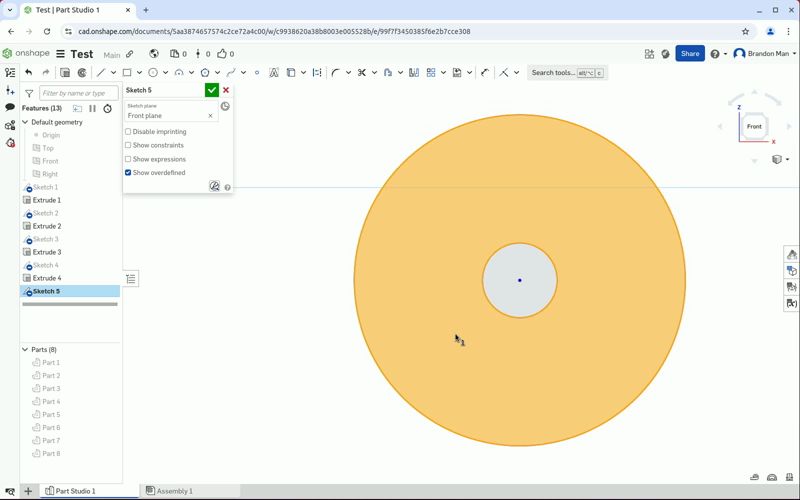
scroll(-6)
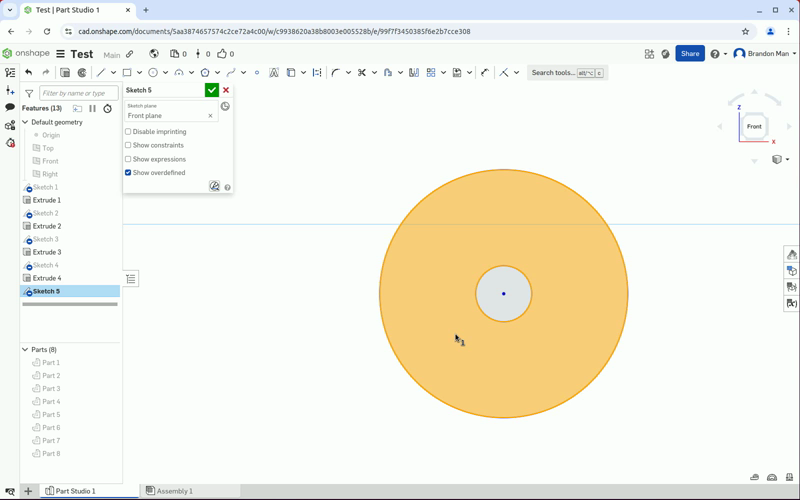
scroll(-6)
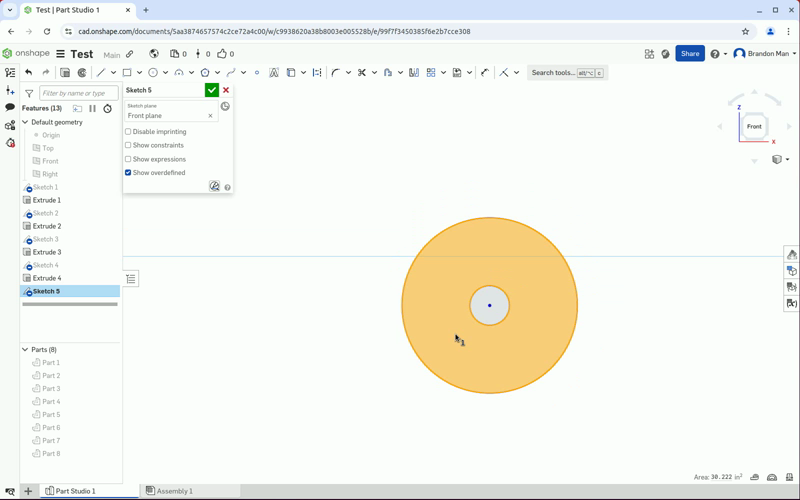
scroll(-6)
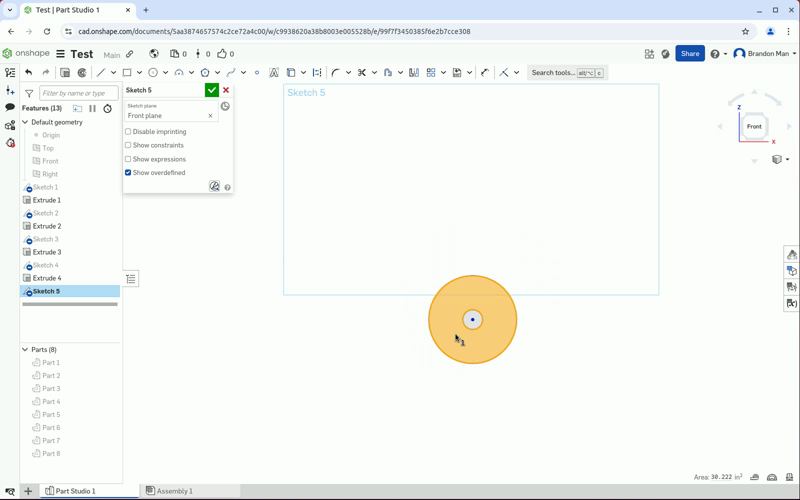
scroll(-6)
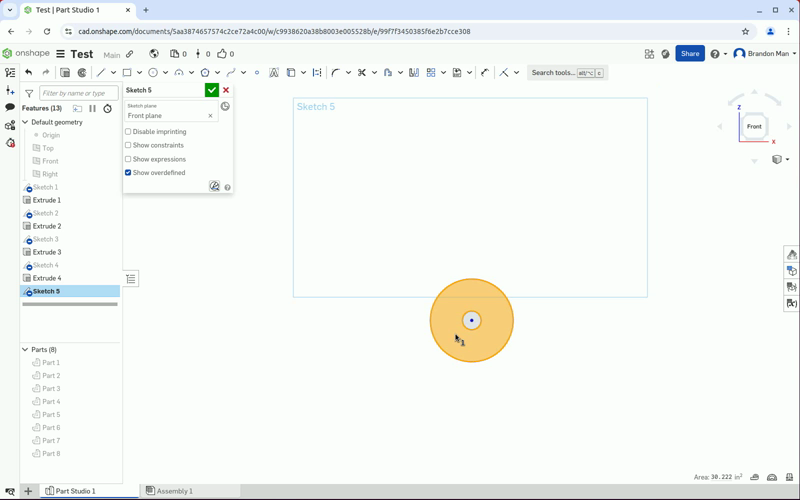
scroll(-6)
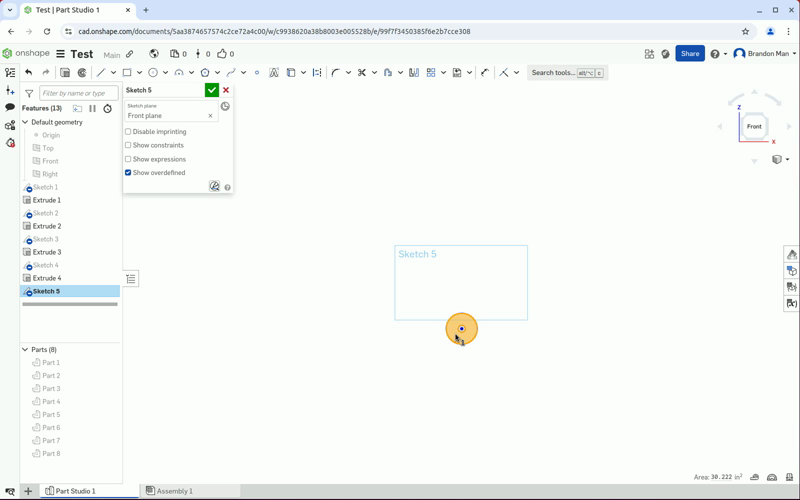
mouse_move(73, 352)
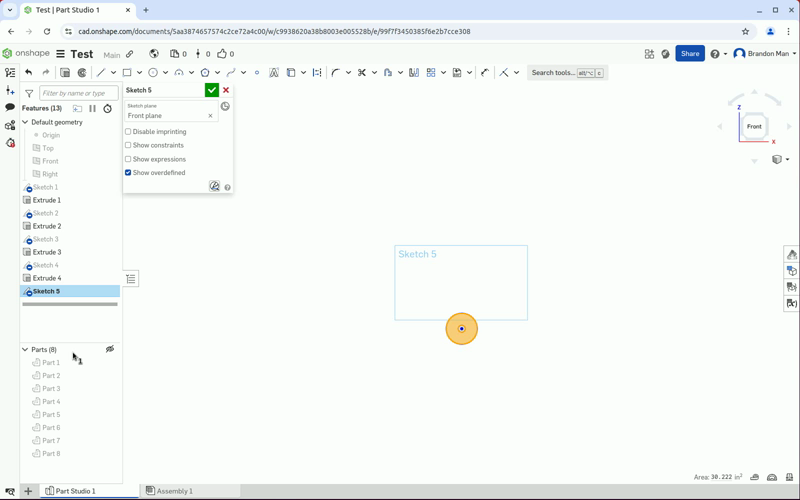
key(shift+y)
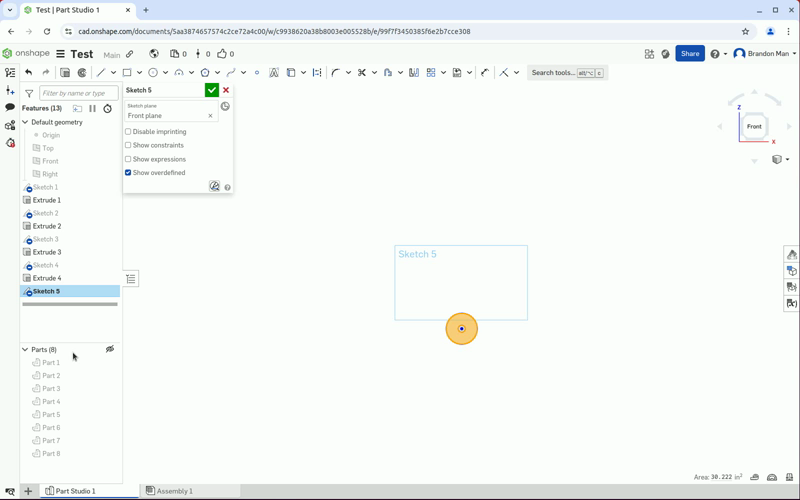
key(shift+e)
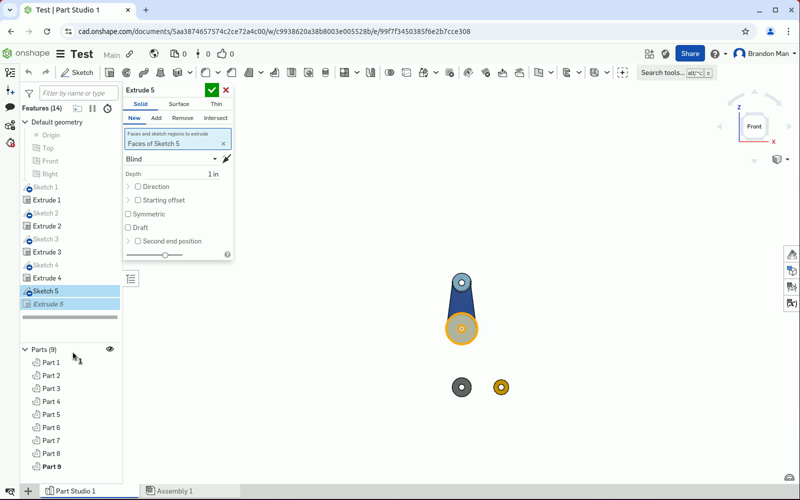
mouse_move(143, 106)
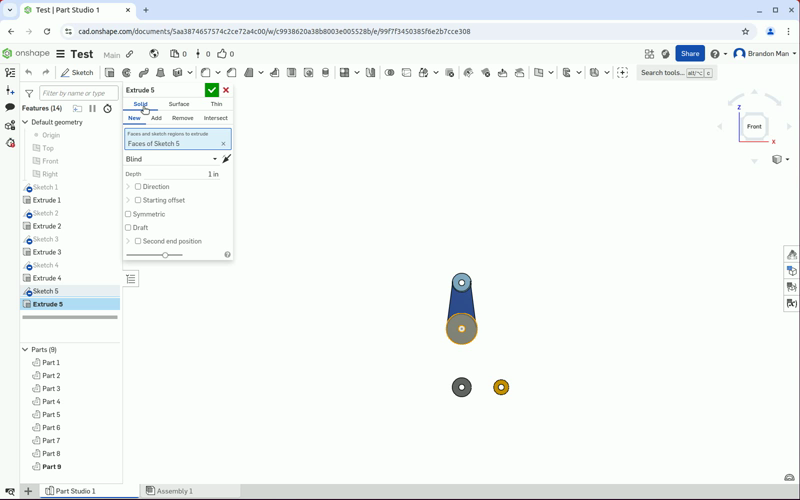
click(143, 106)
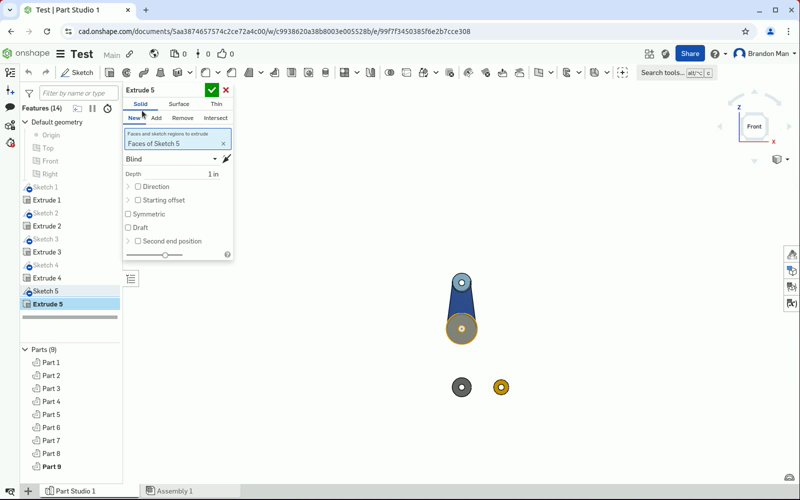
mouse_move(137, 120)
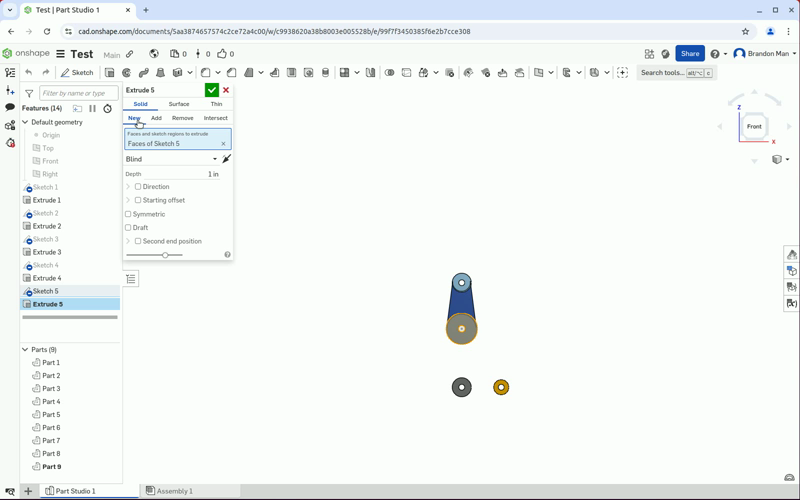
click(137, 120)
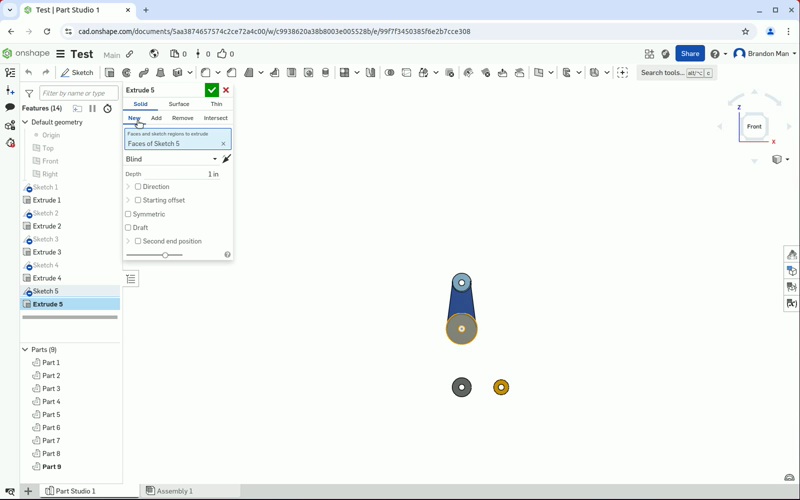
key(tab, 4)
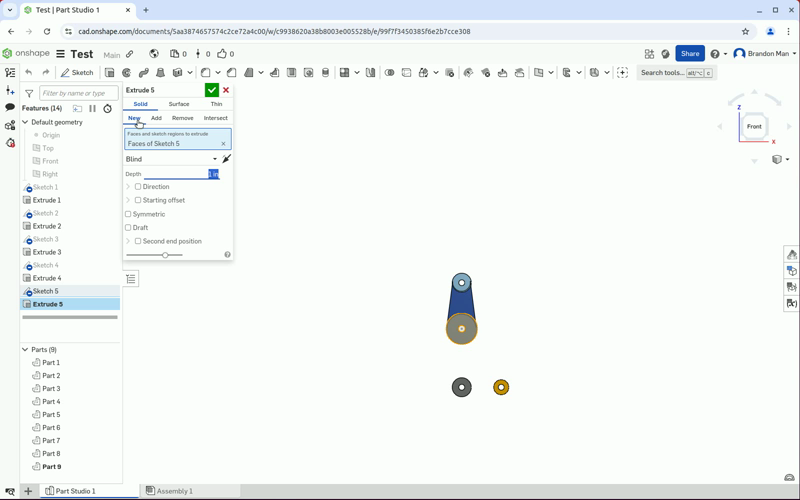
text(0.481)
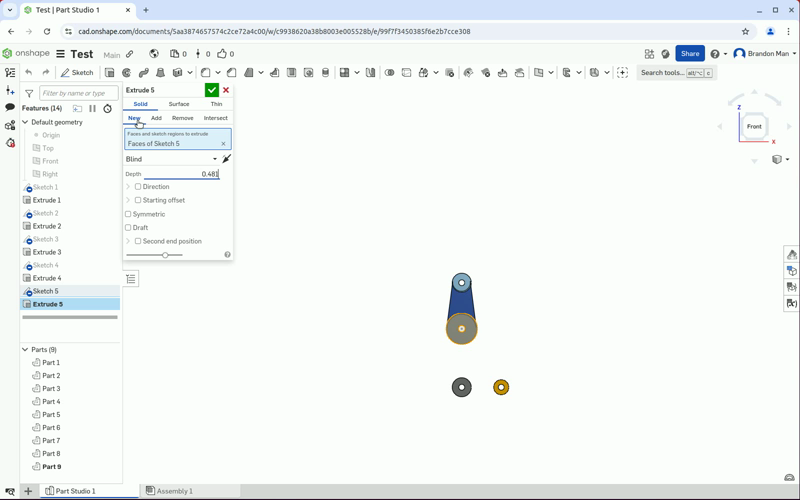
key(enter)
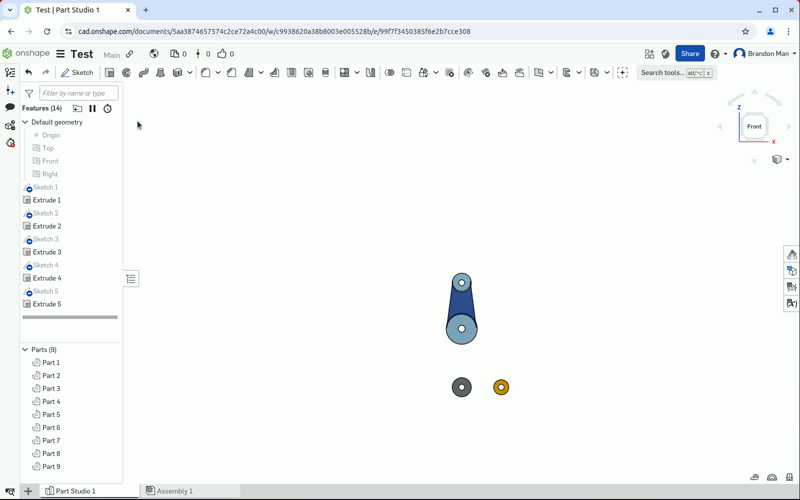
key(shift+h)
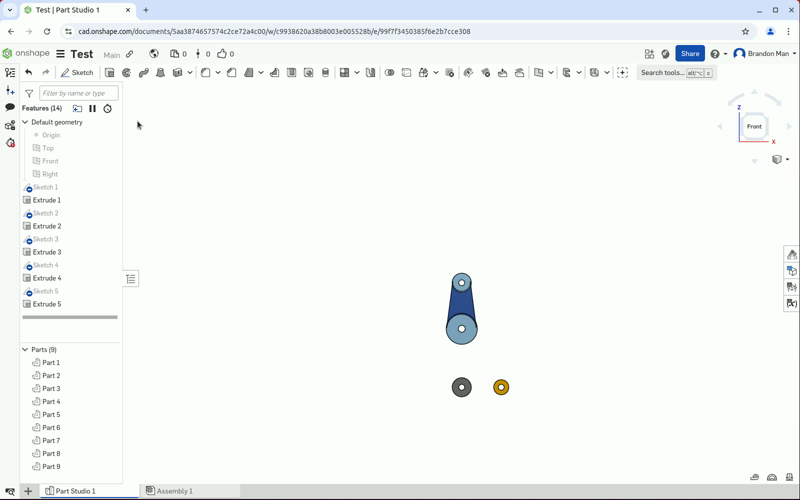
key(shift+h)
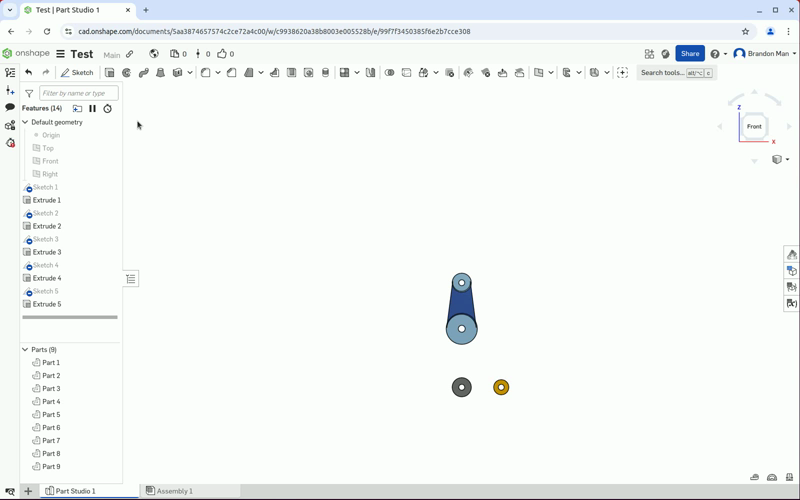
mouse_move(73, 189)
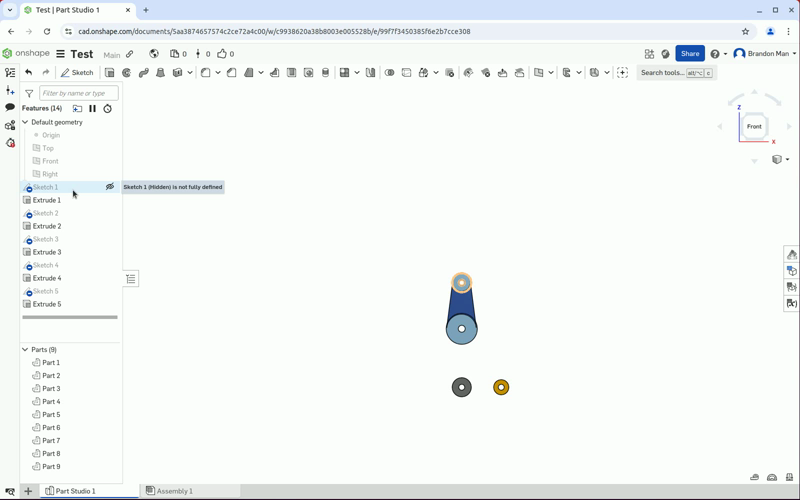
click(73, 189)
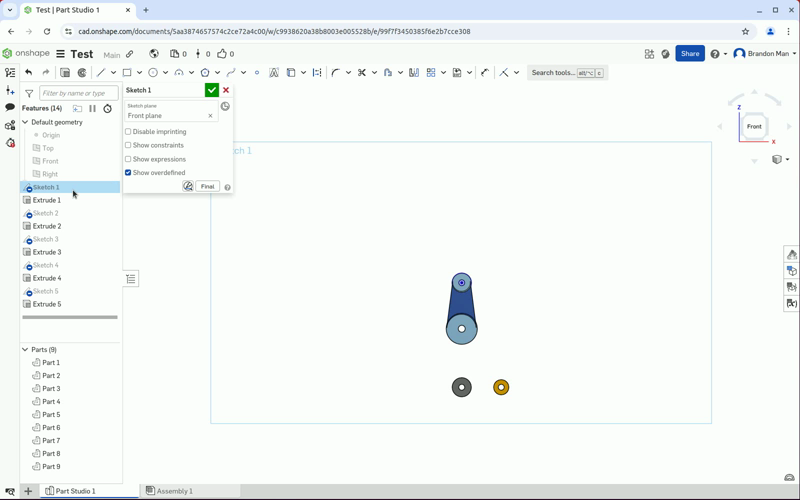
mouse_move(229, 92)
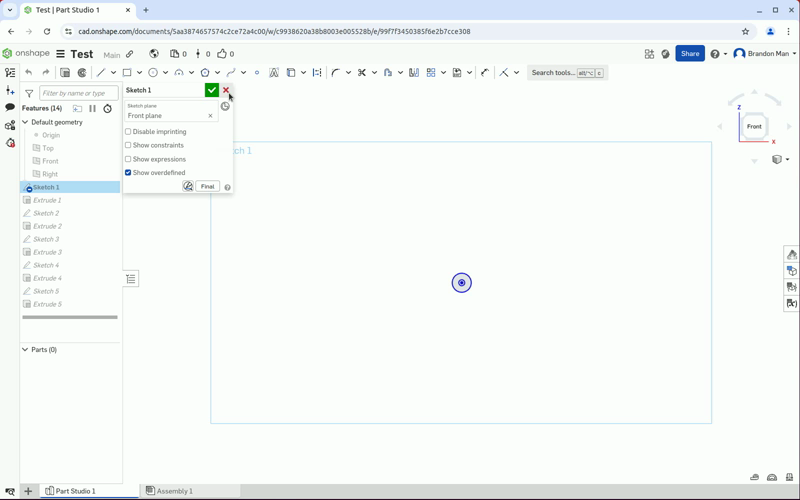
click(229, 92)
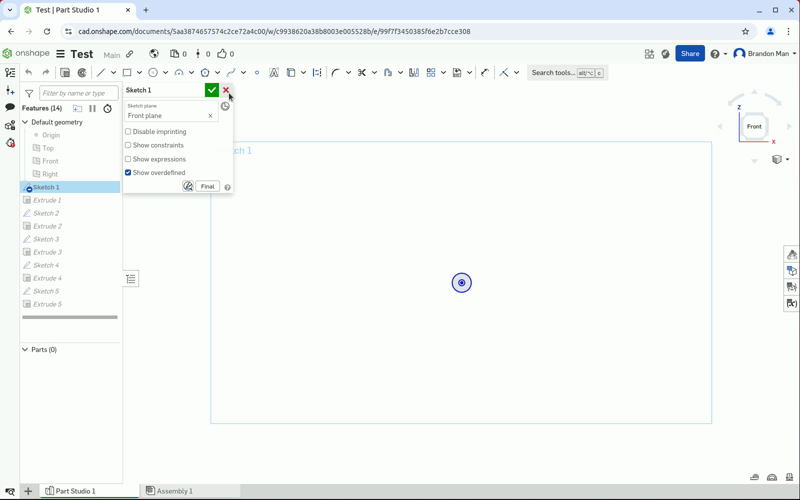
key(shift+s)
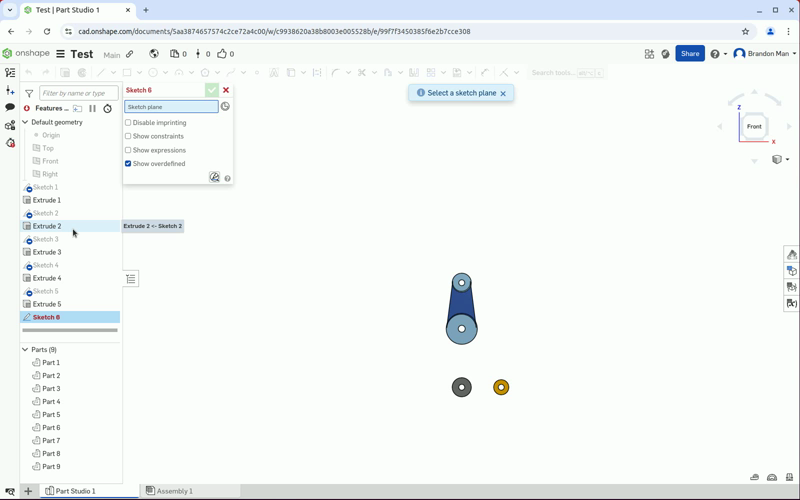
scroll(3)
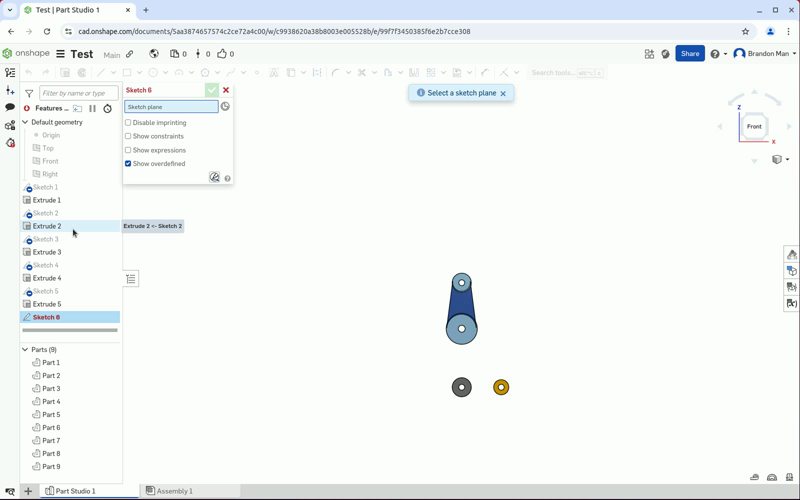
mouse_move(73, 163)
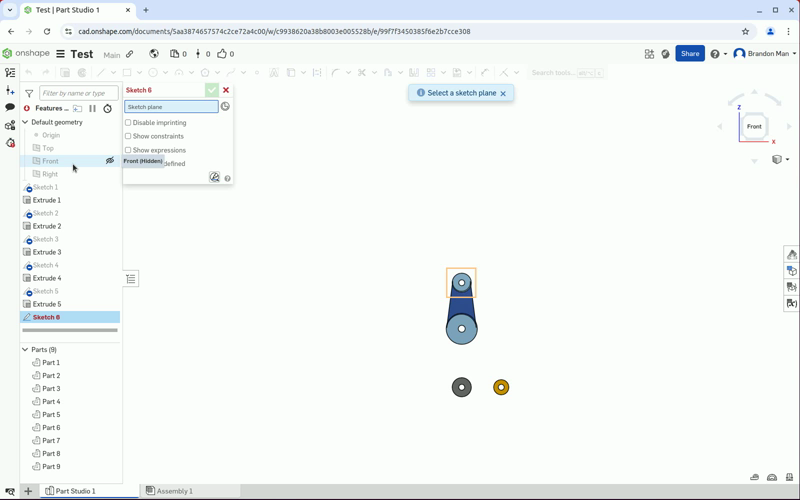
click(73, 163)
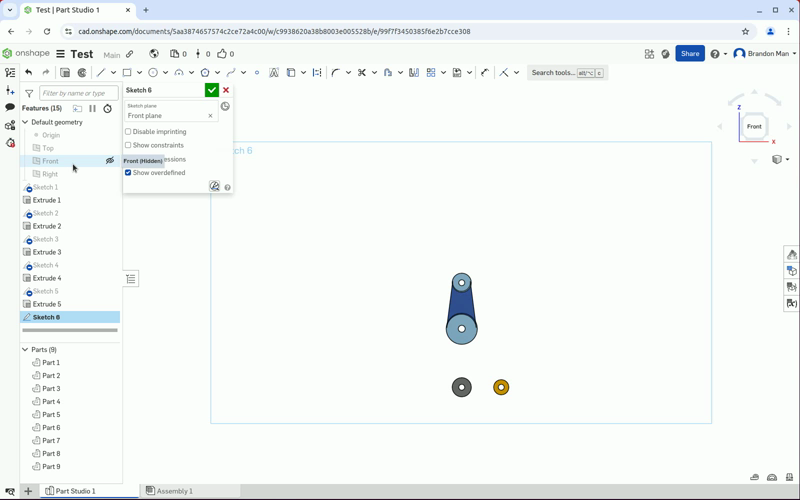
mouse_move(73, 352)
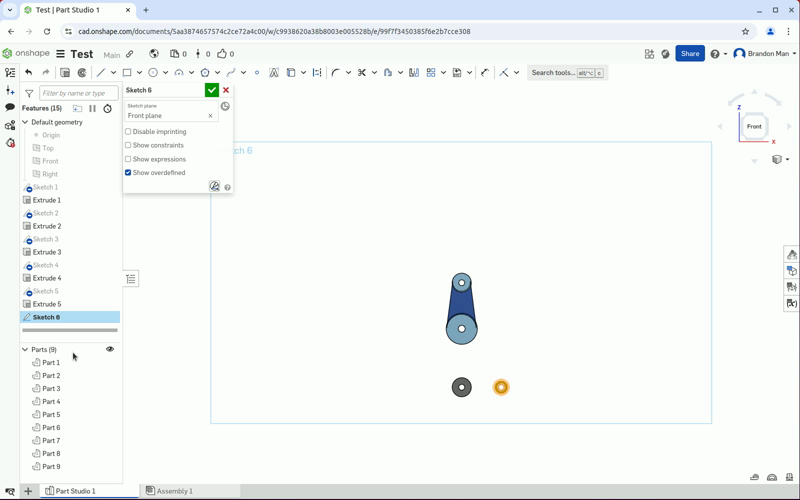
key(y)
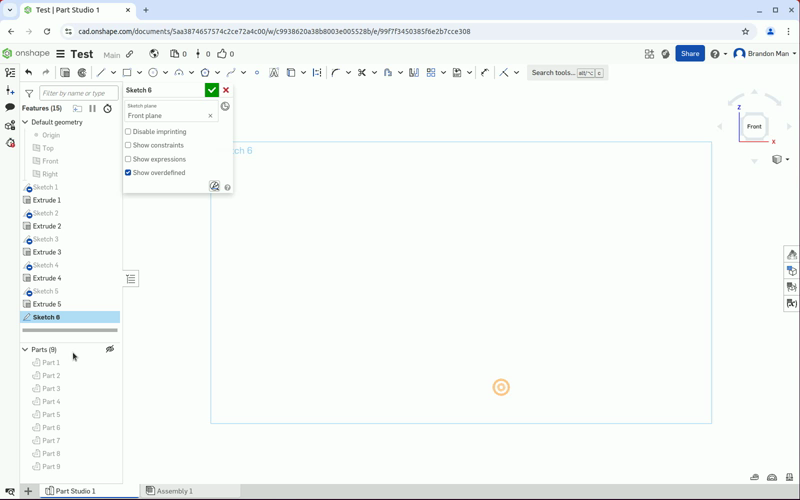
key(l)
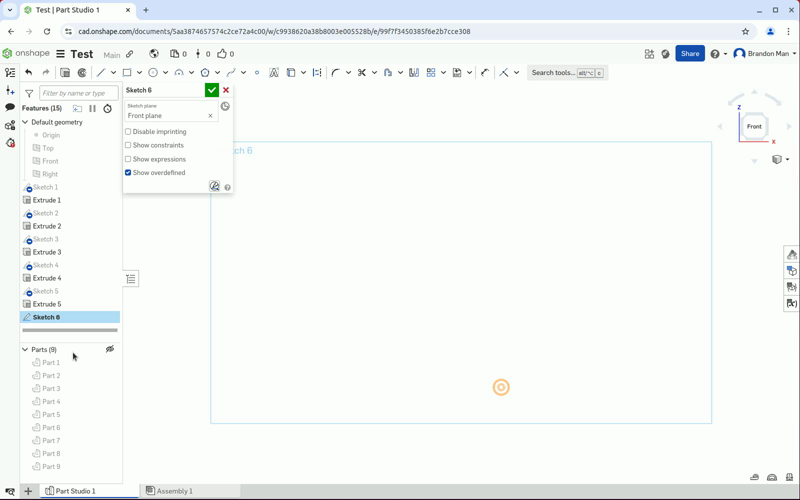
key_down(shift)
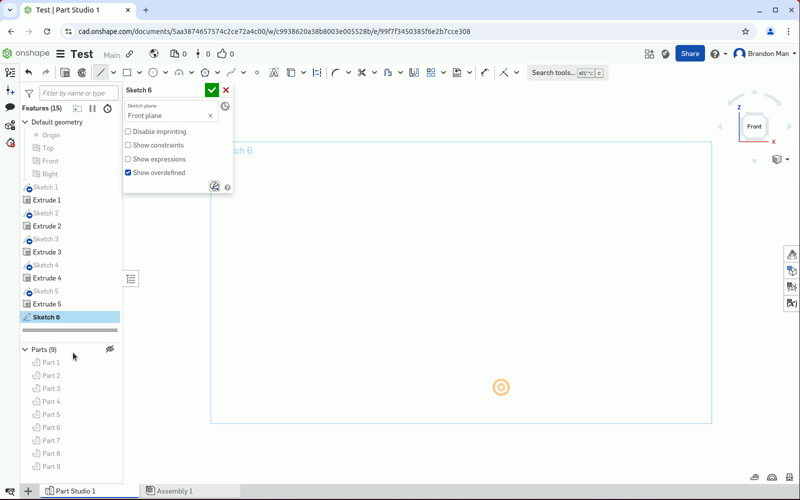
mouse_move(446, 330)
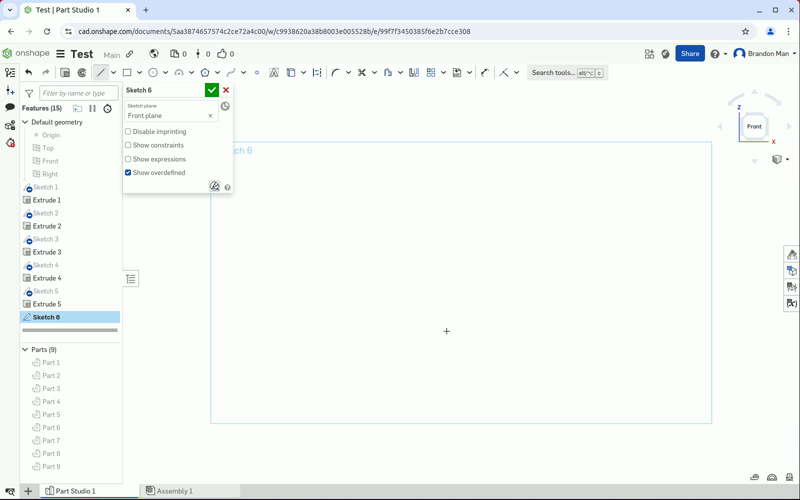
click(446, 330)
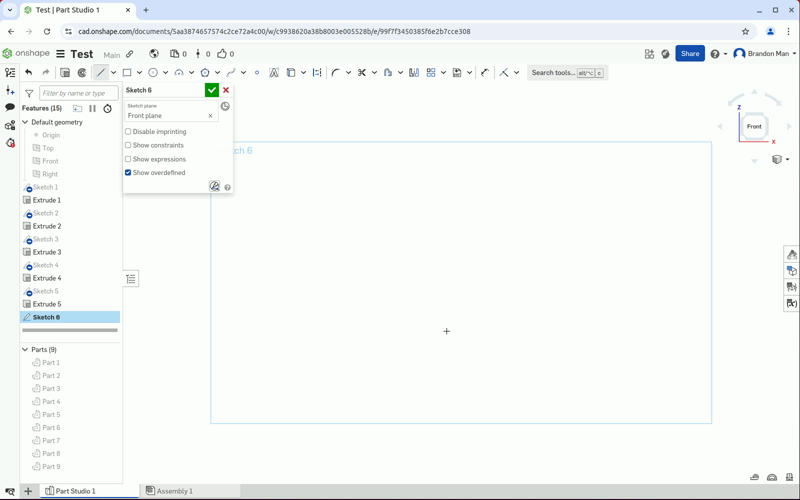
key_up(shift)
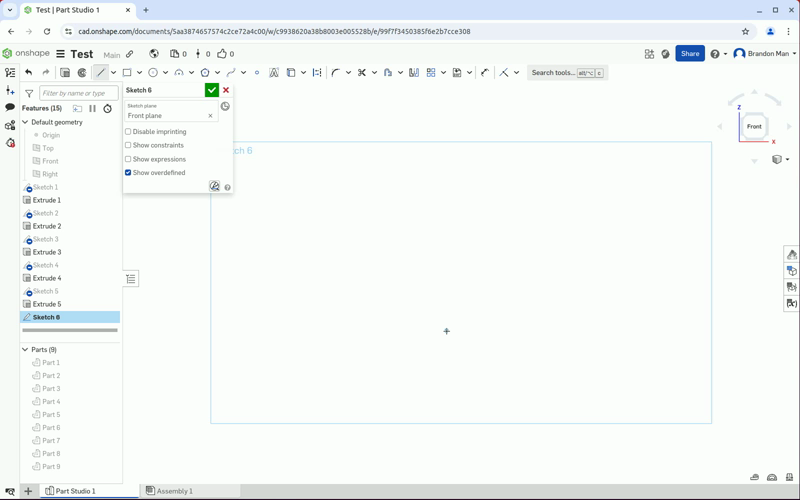
key_down(shift)
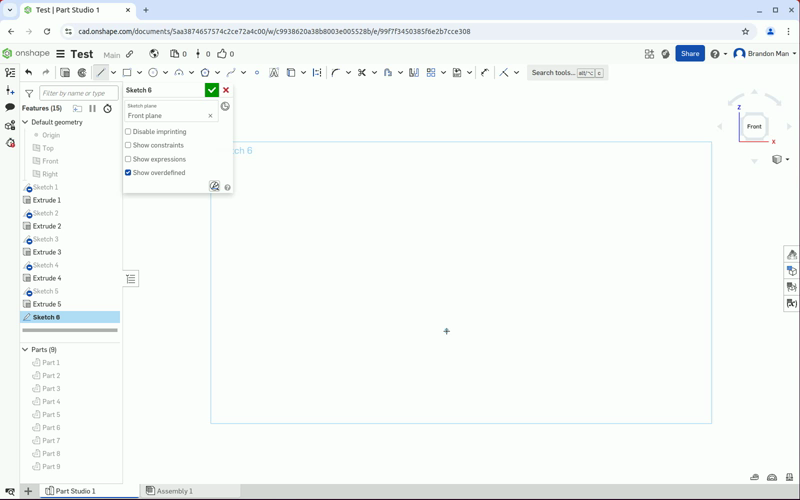
mouse_move(476, 330)
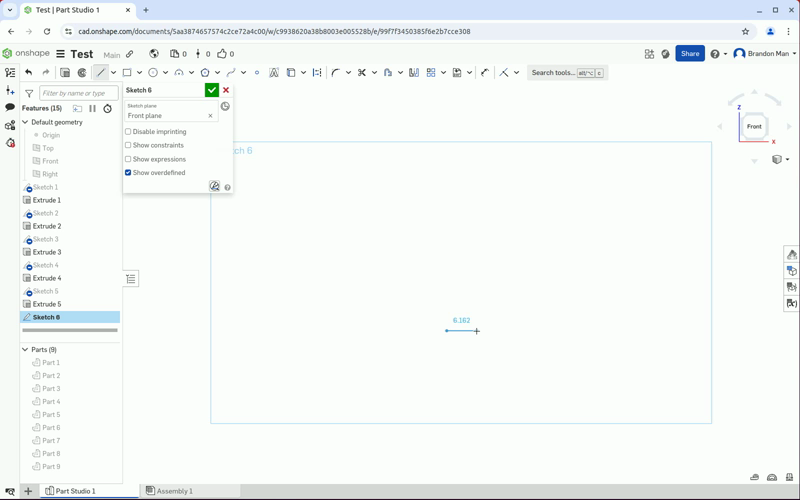
mouse_move(452, 388)
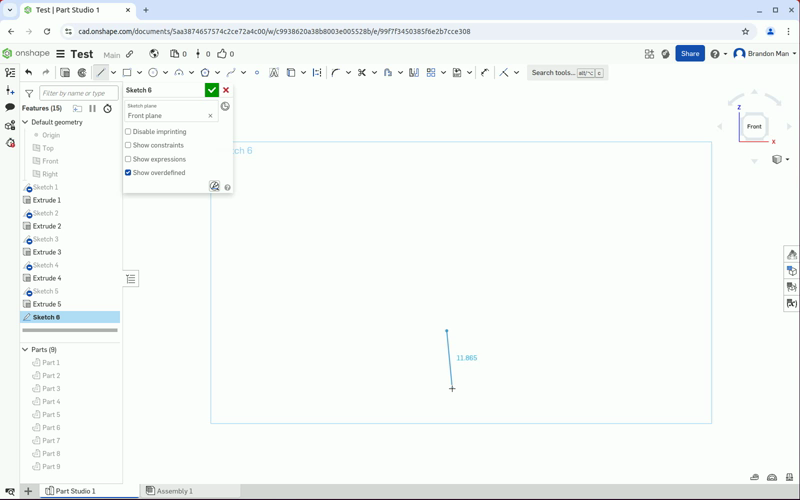
click(452, 388)
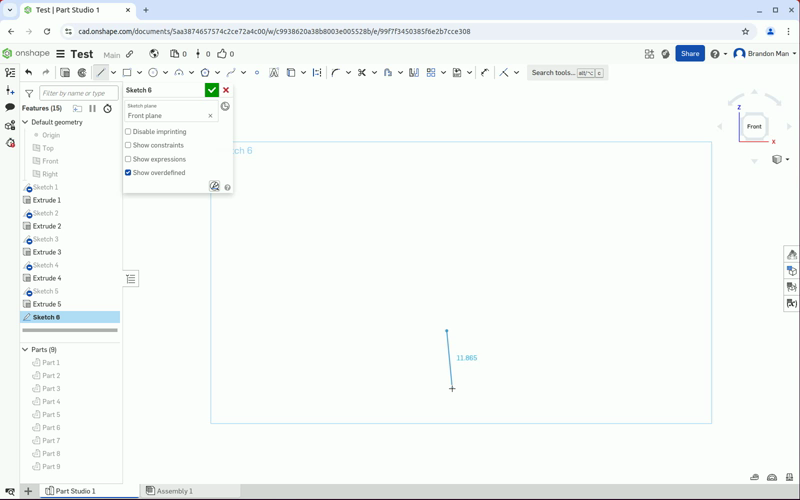
key_up(shift)
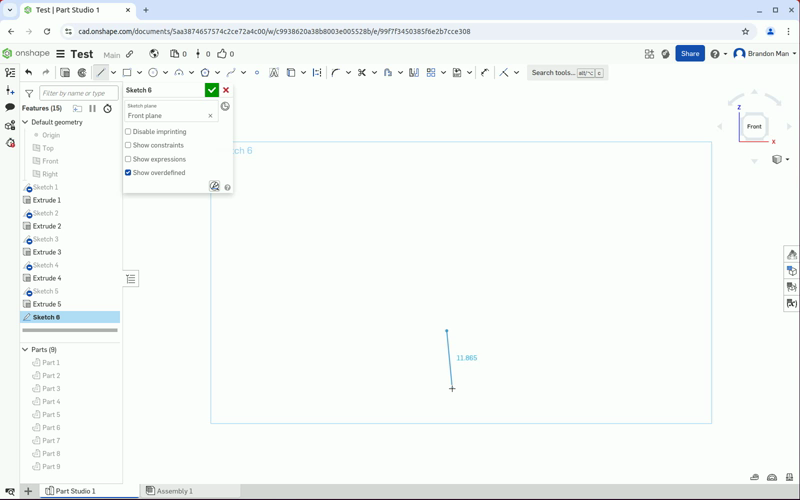
key(esc)
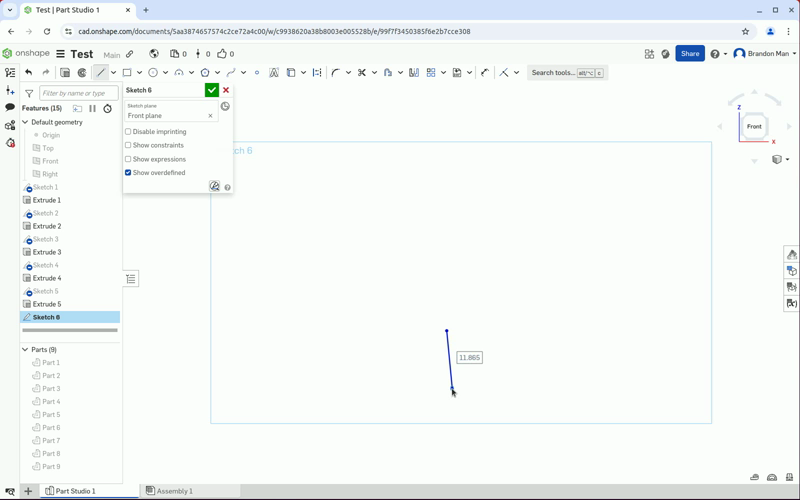
key(a)
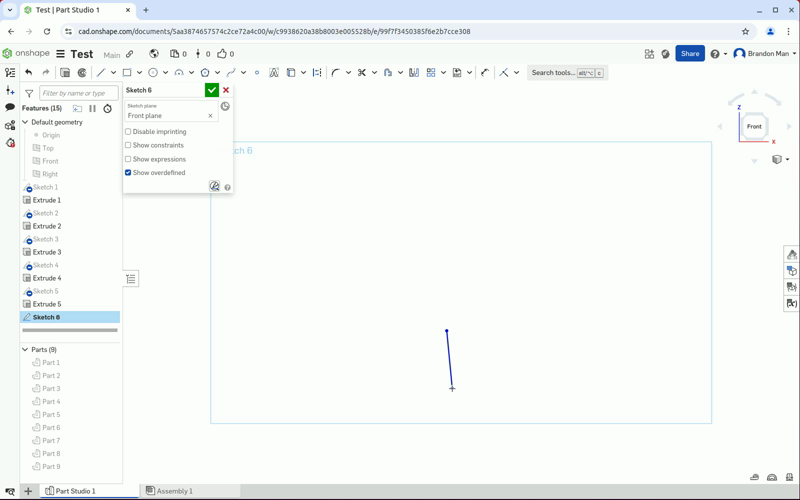
mouse_move(452, 388)
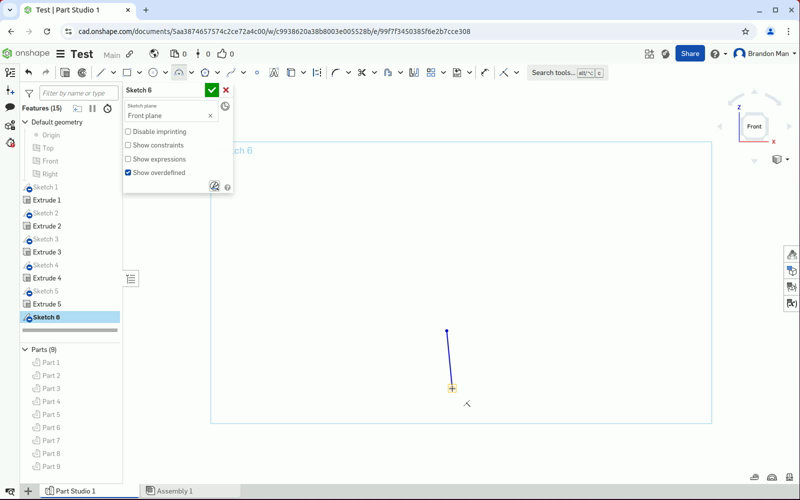
click(452, 388)
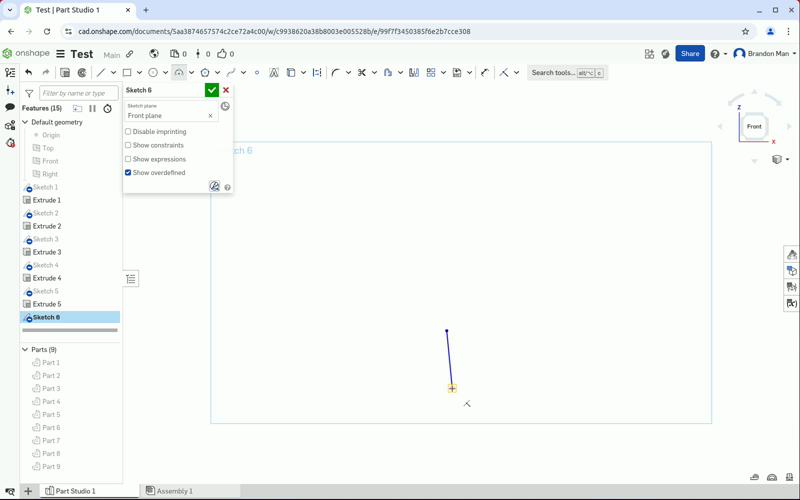
key_down(shift)
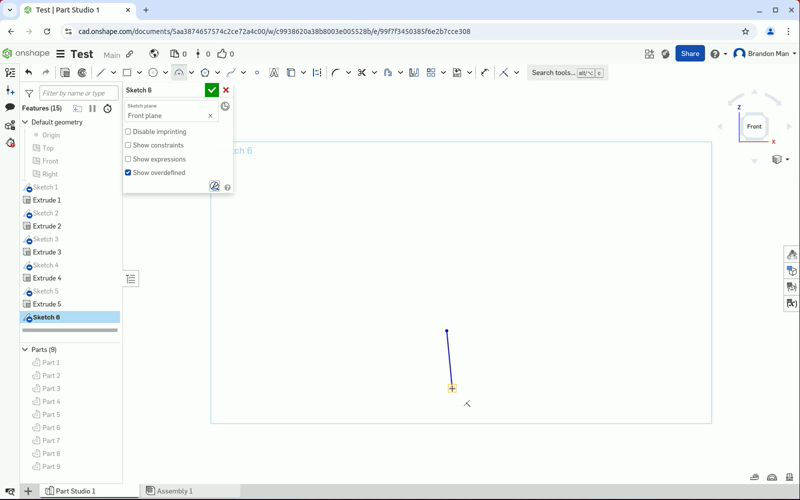
mouse_move(461, 395)
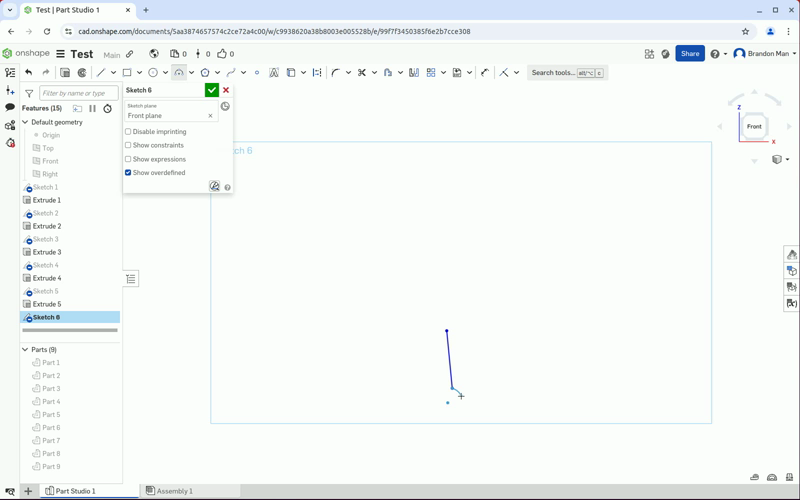
click(461, 395)
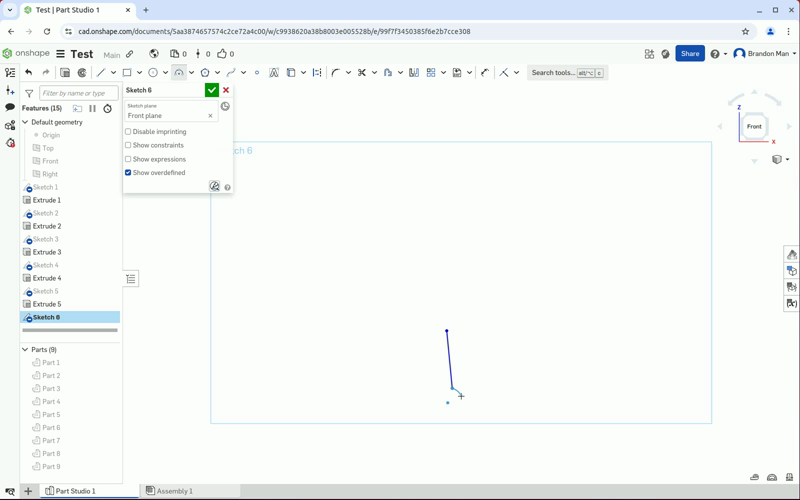
mouse_move(466, 380)
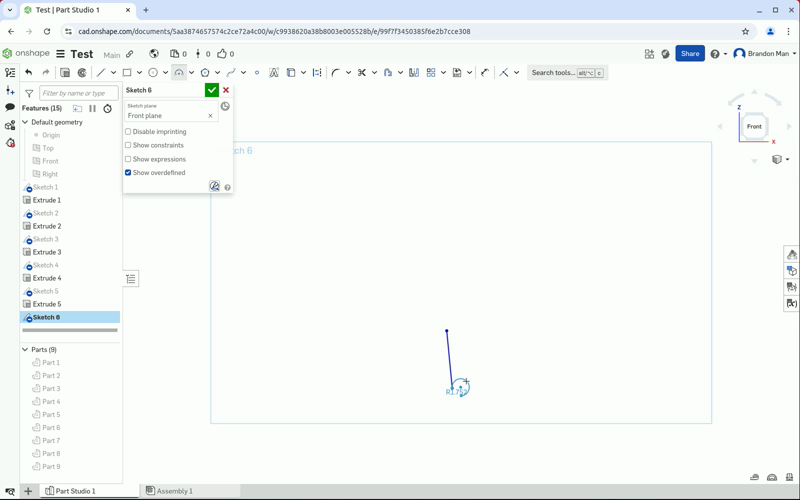
click(466, 380)
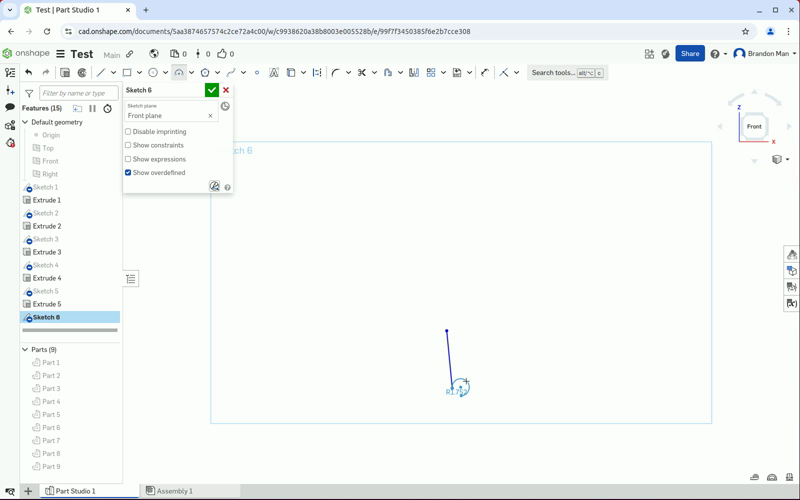
key_up(shift)
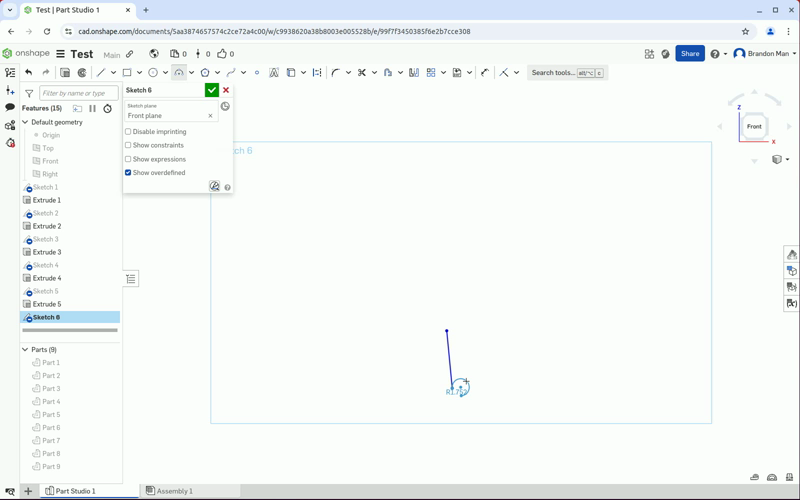
key(esc)
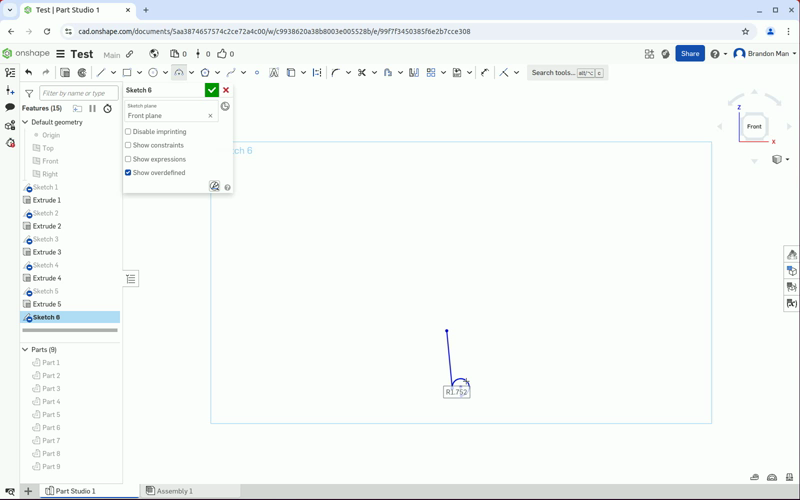
key(l)
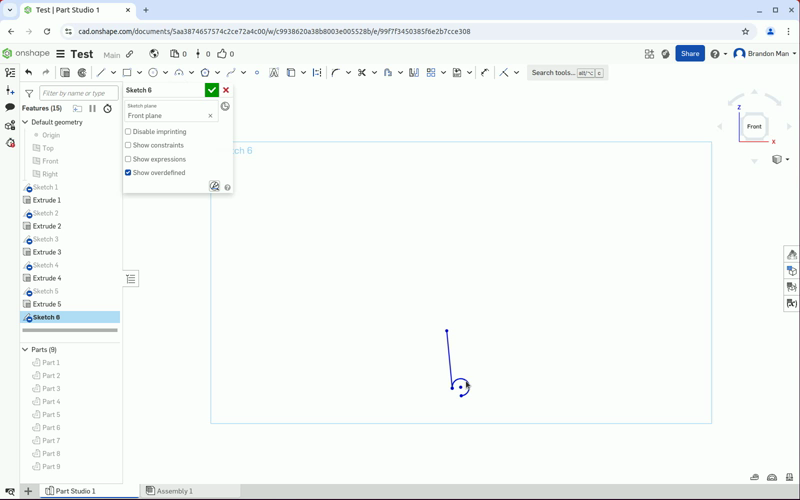
mouse_move(461, 395)
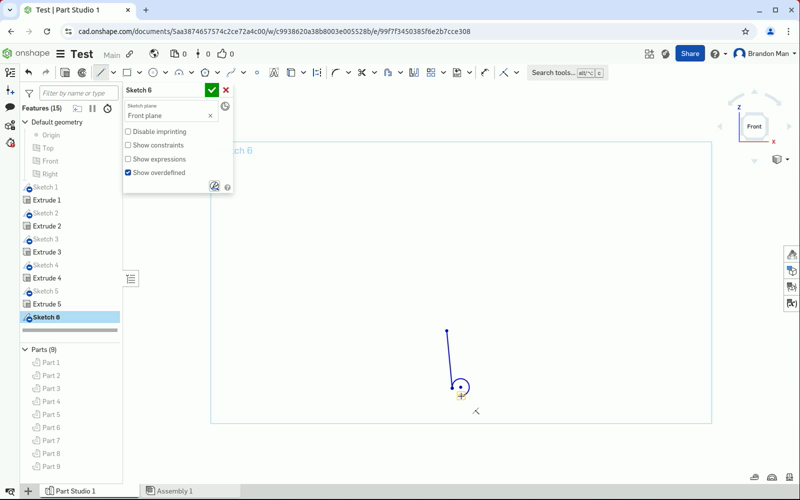
click(461, 395)
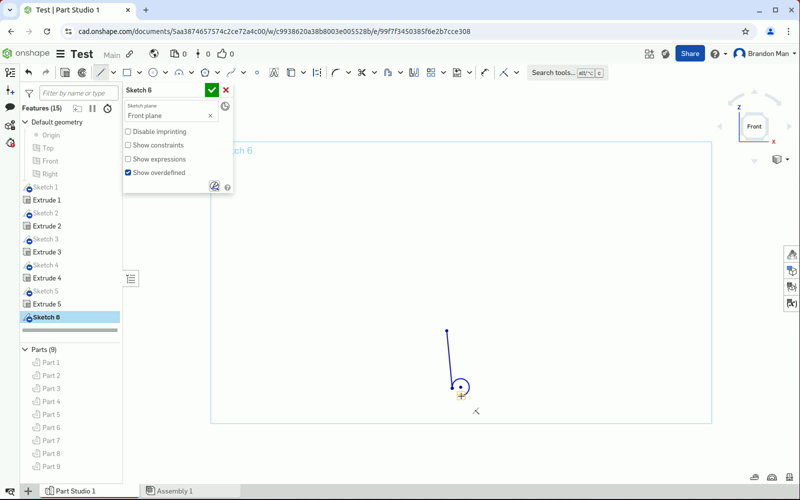
key_down(shift)
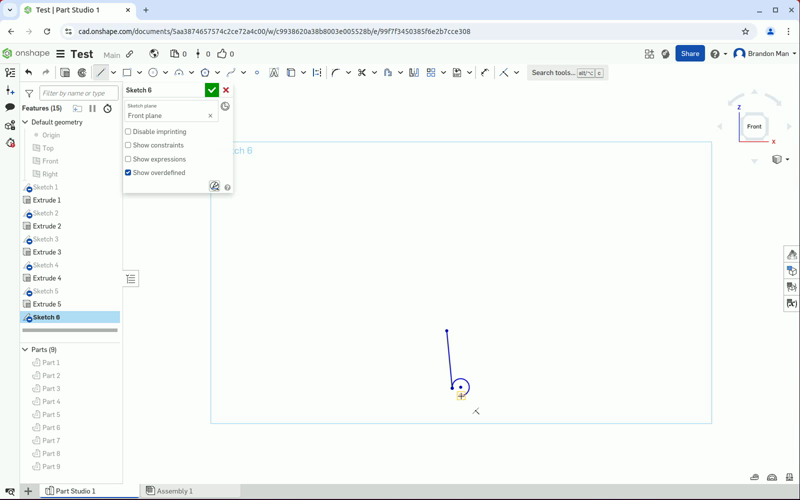
mouse_move(491, 395)
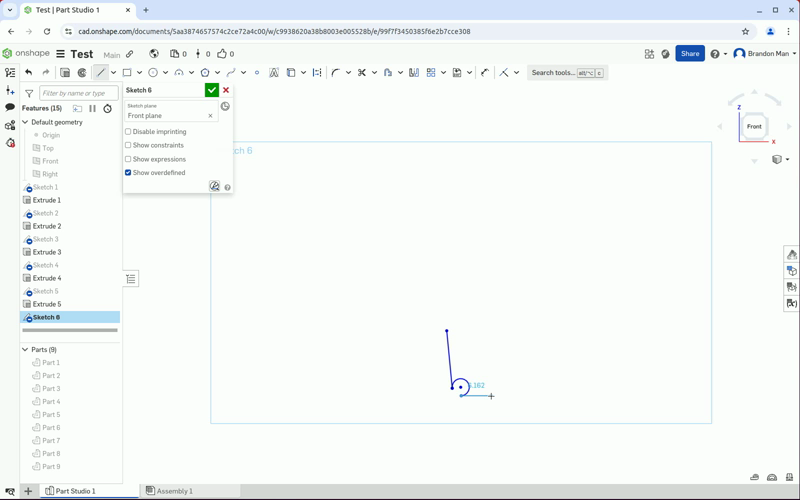
mouse_move(502, 394)
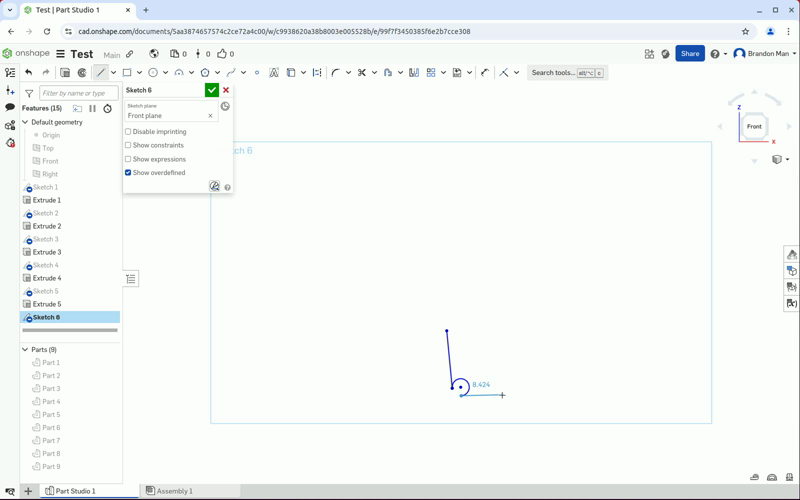
click(502, 394)
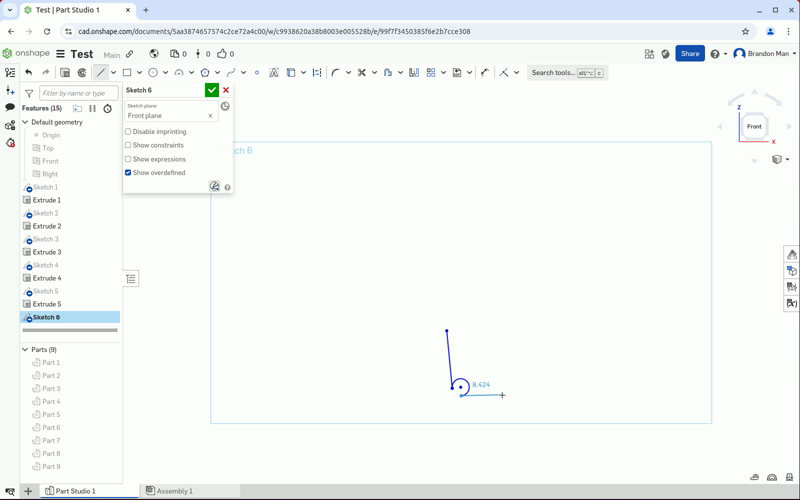
key_up(shift)
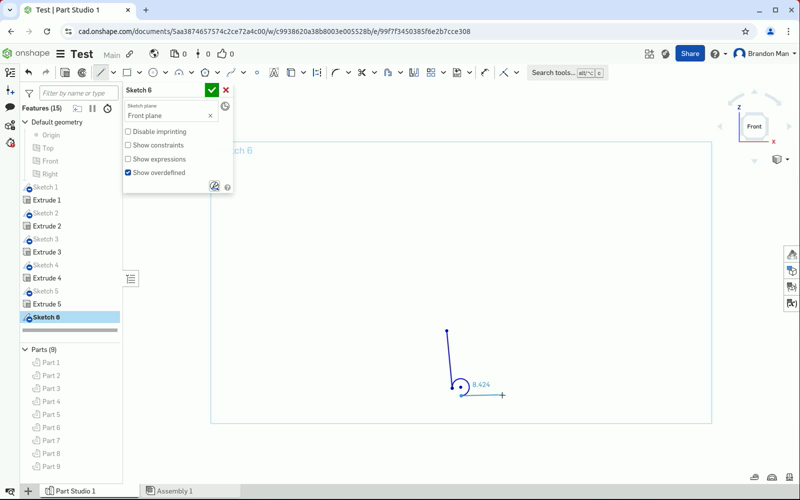
key(esc)
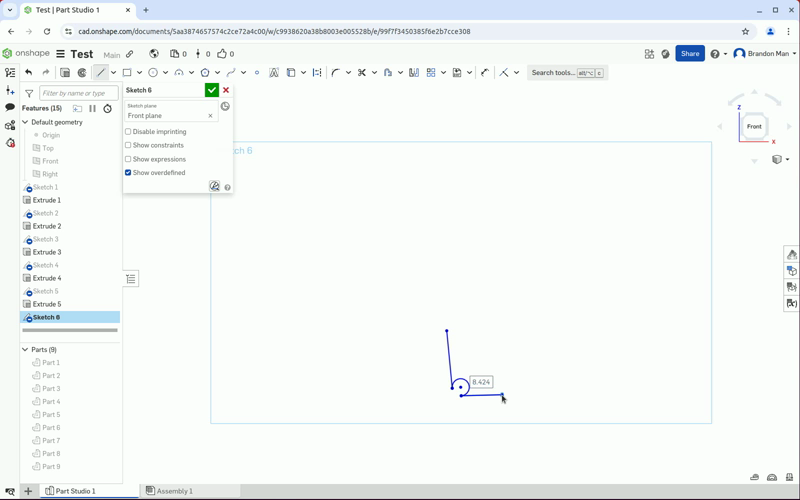
key(a)
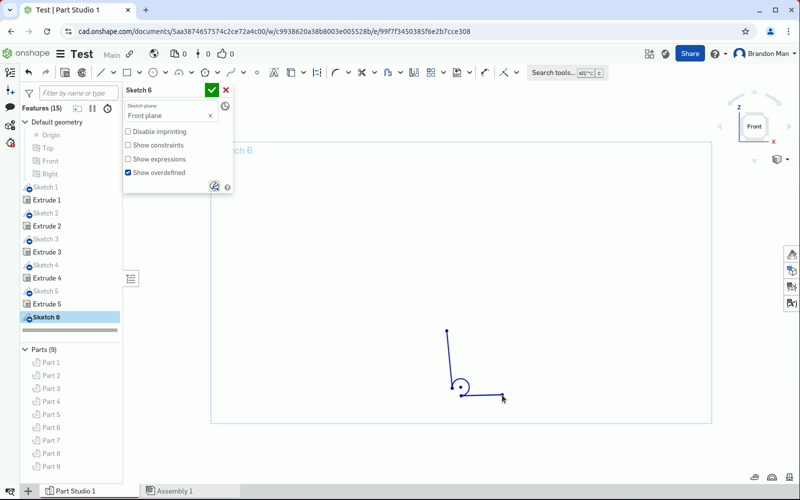
mouse_move(502, 394)
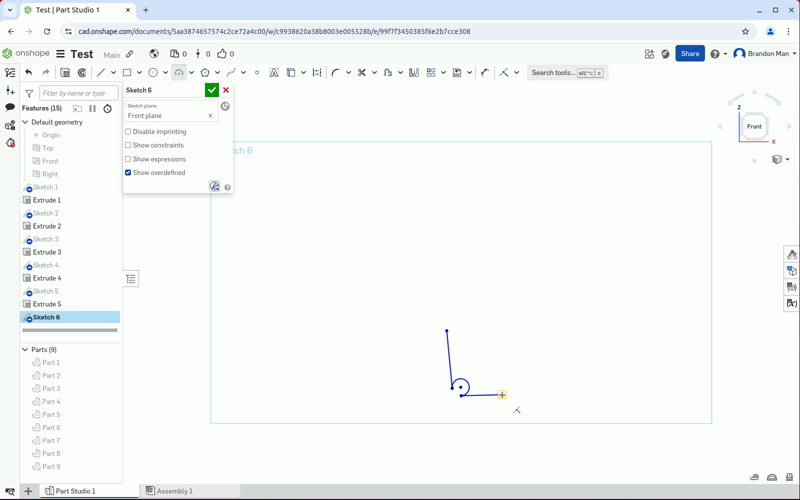
click(502, 394)
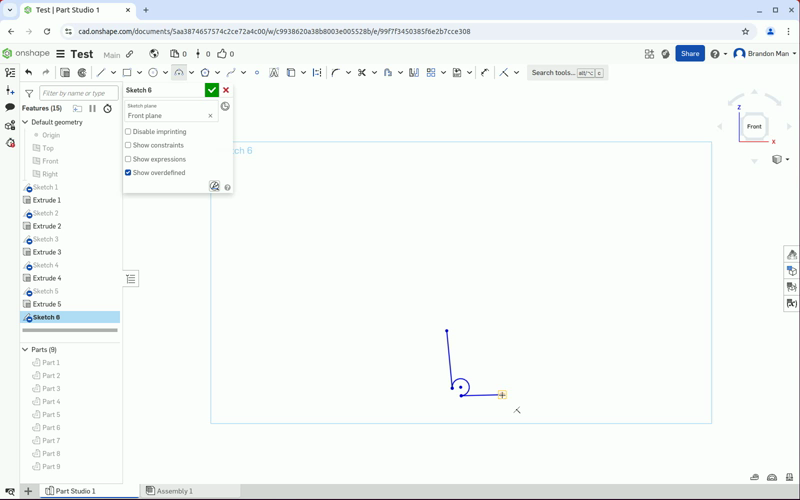
key_down(shift)
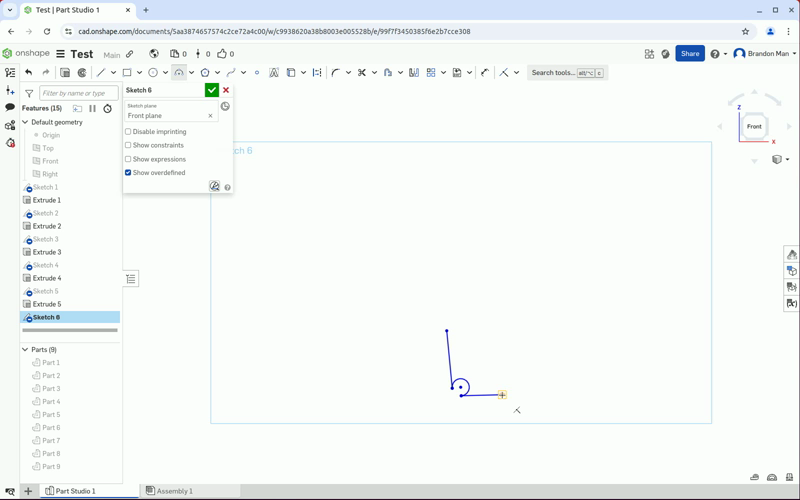
mouse_move(502, 380)
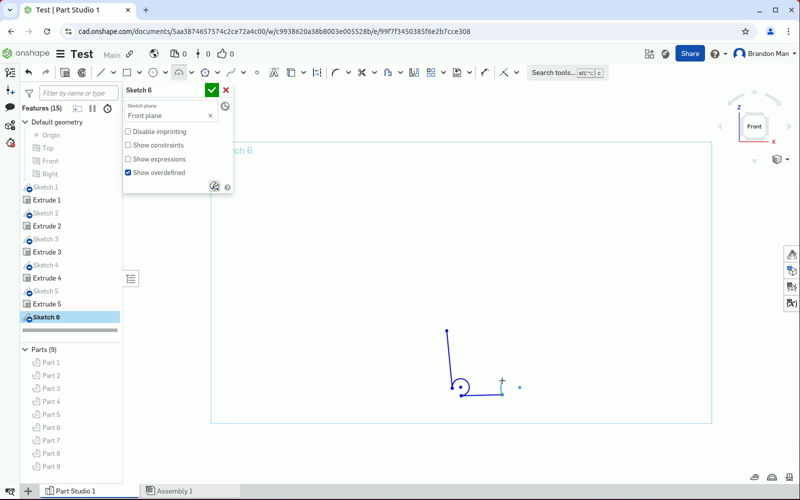
click(502, 380)
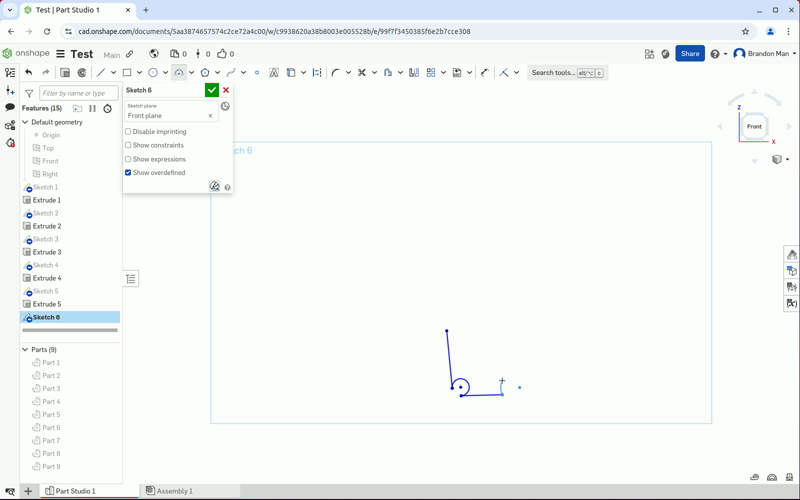
mouse_move(494, 387)
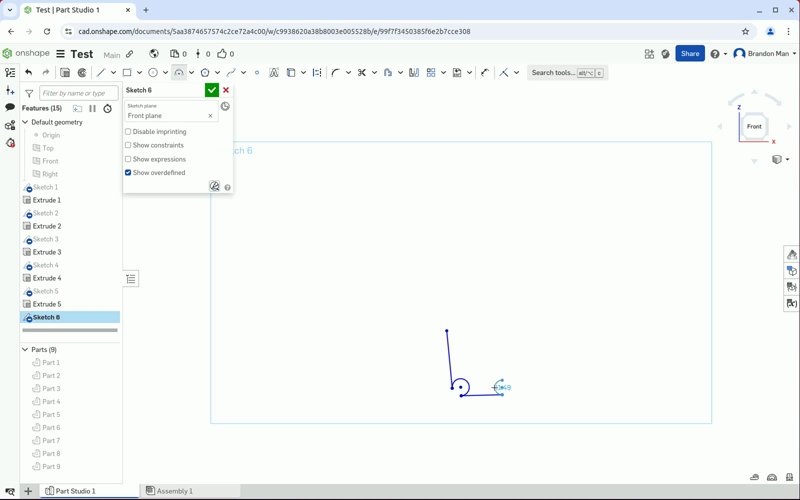
click(494, 387)
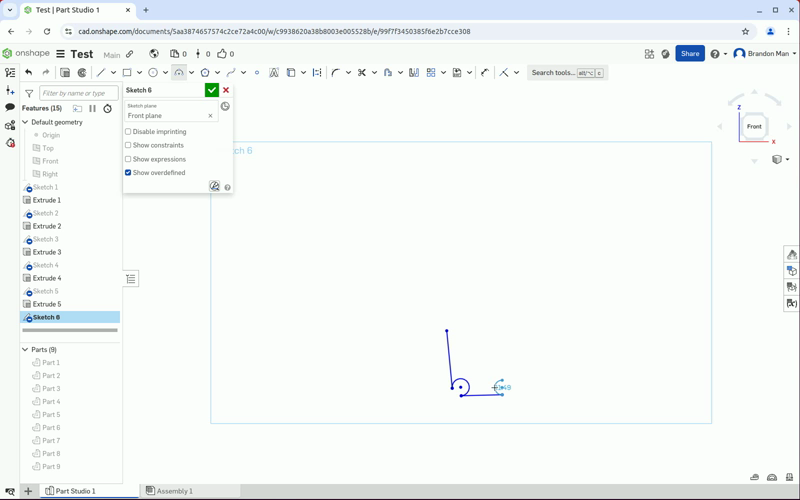
key_up(shift)
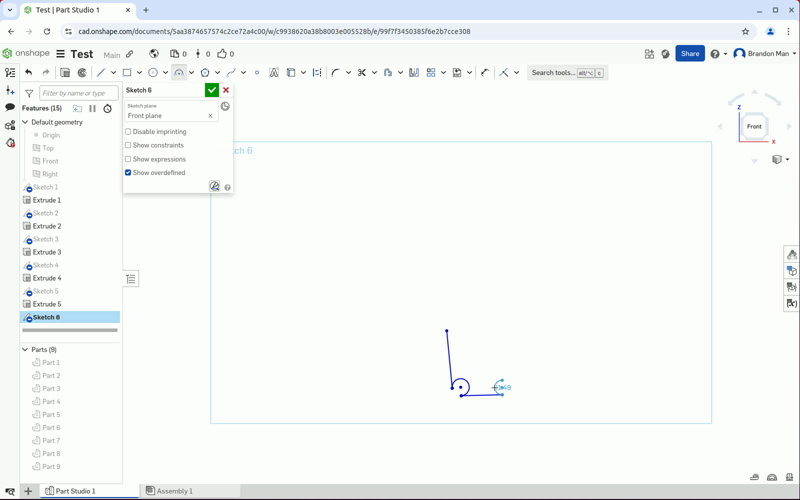
key(esc)
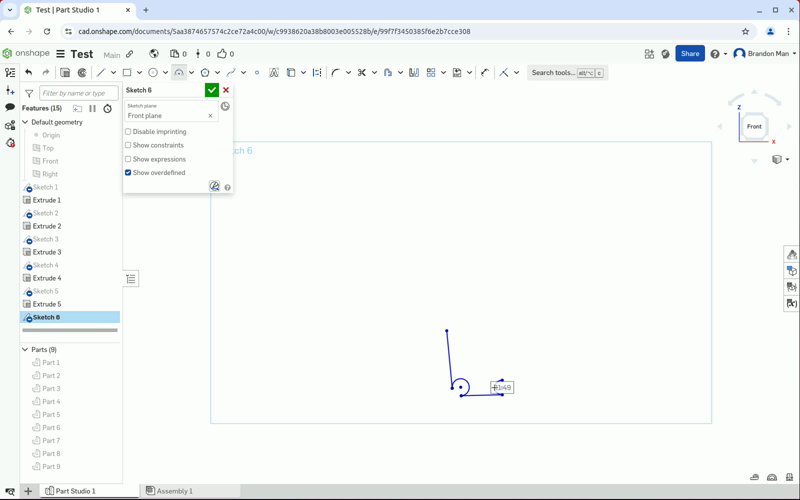
key(l)
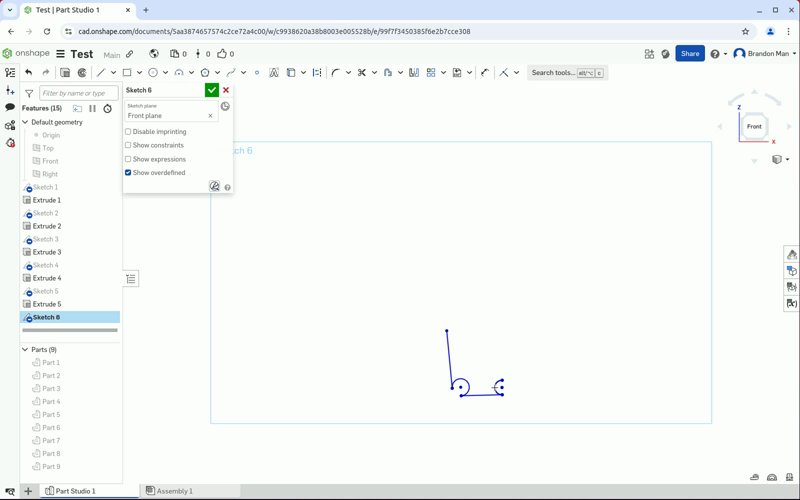
mouse_move(502, 380)
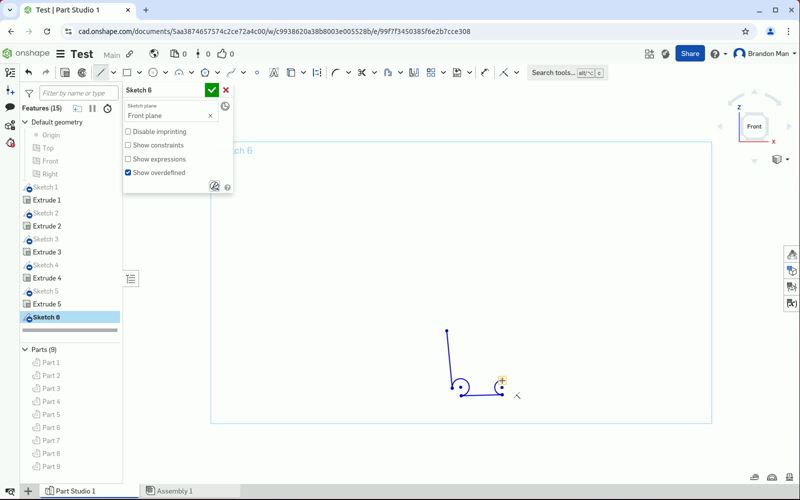
click(502, 380)
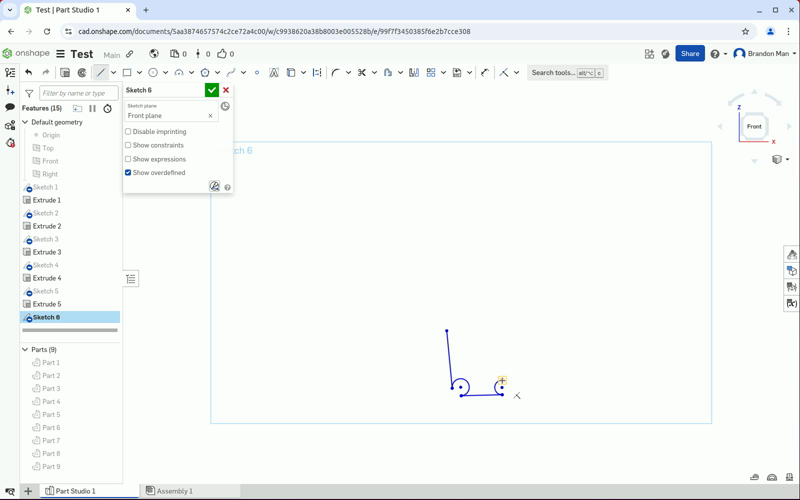
key_down(shift)
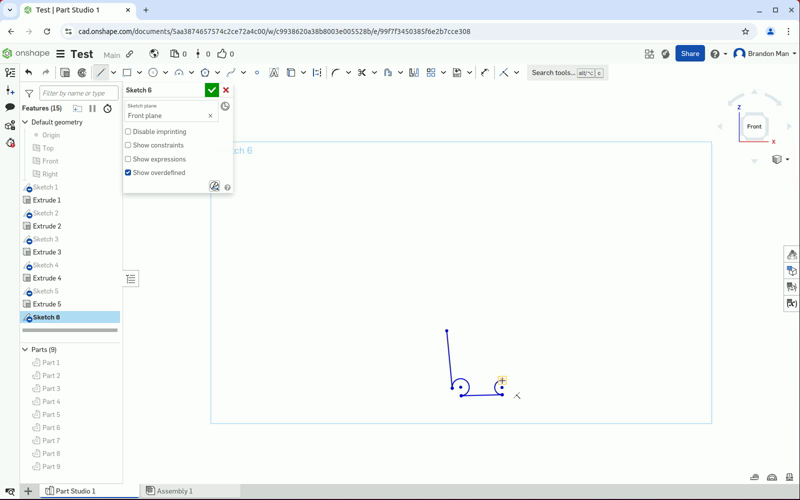
mouse_move(532, 380)
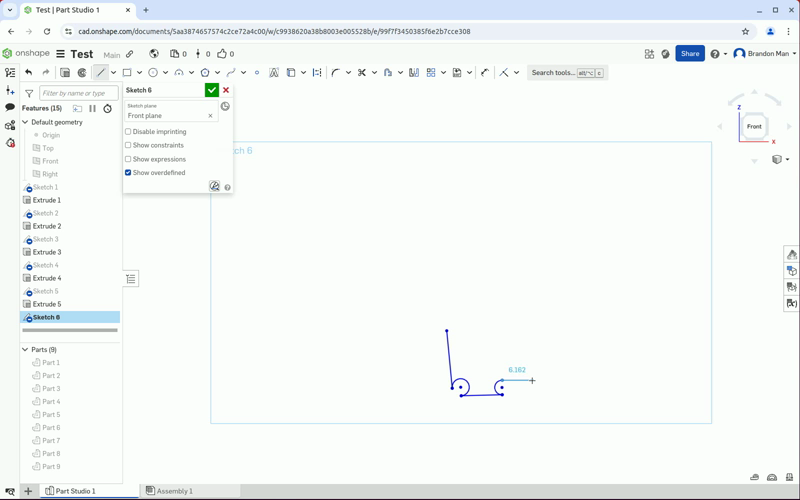
mouse_move(478, 379)
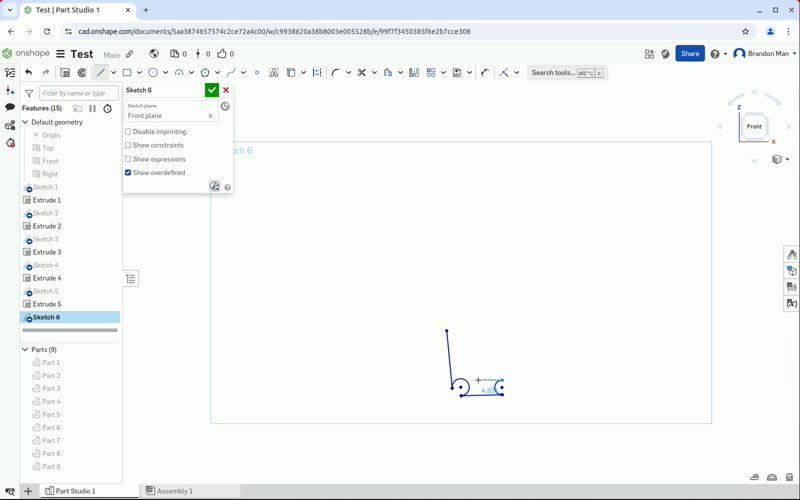
click(478, 379)
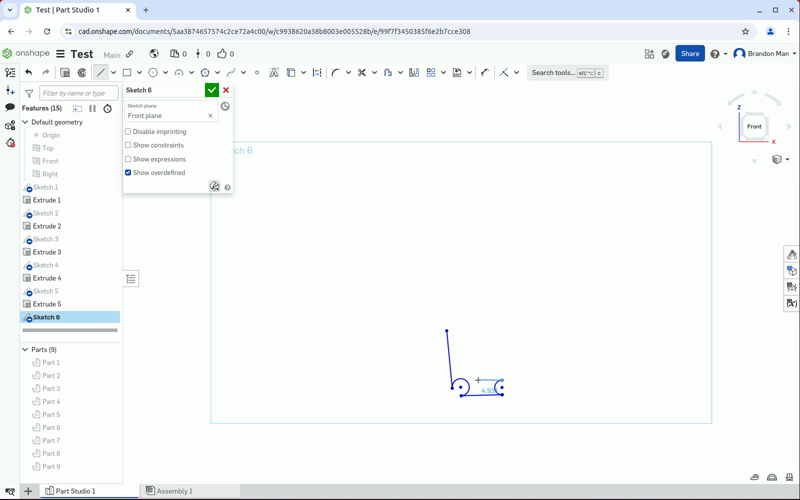
key_up(shift)
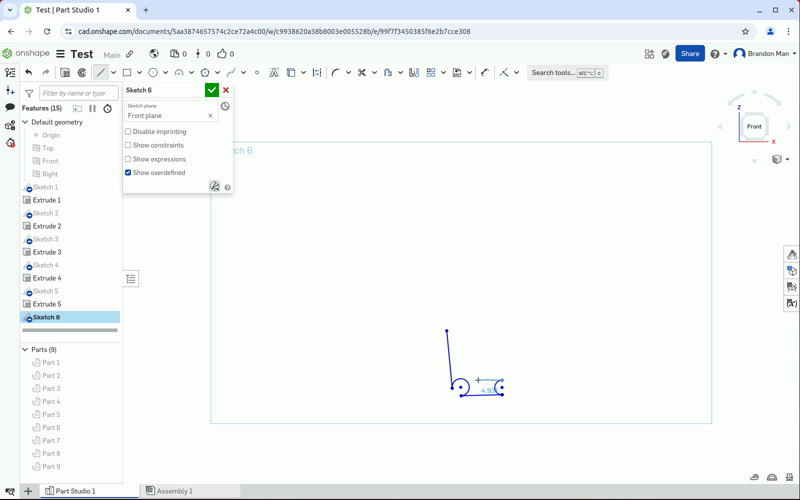
key(esc)
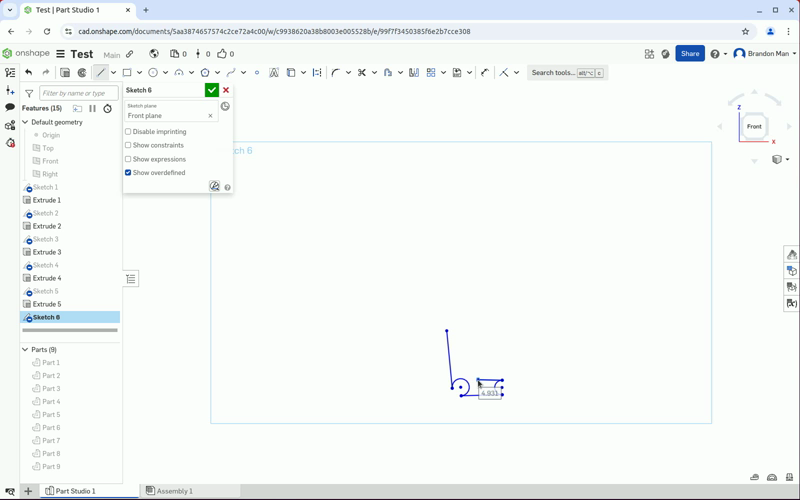
key(a)
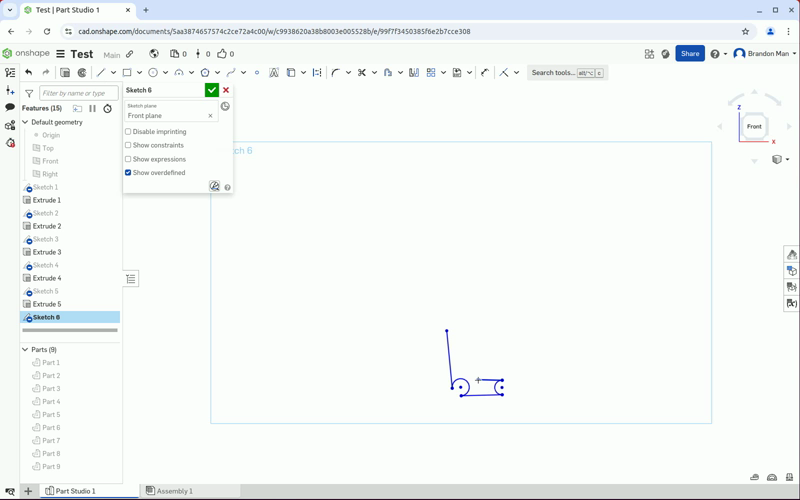
mouse_move(478, 379)
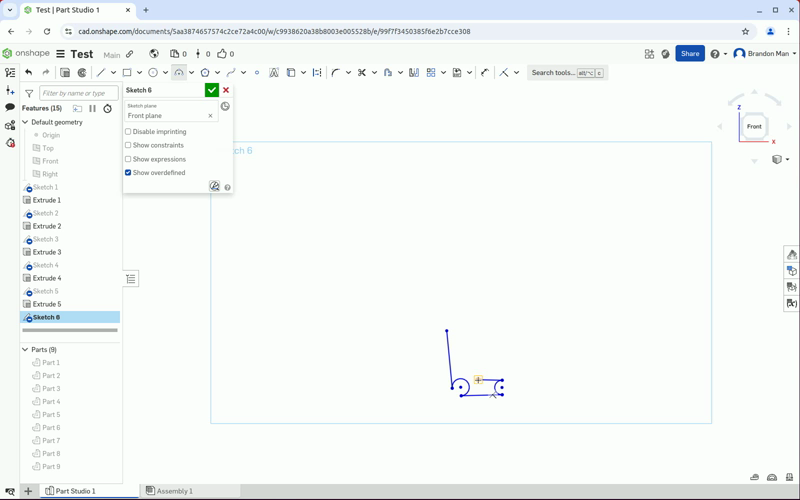
click(478, 379)
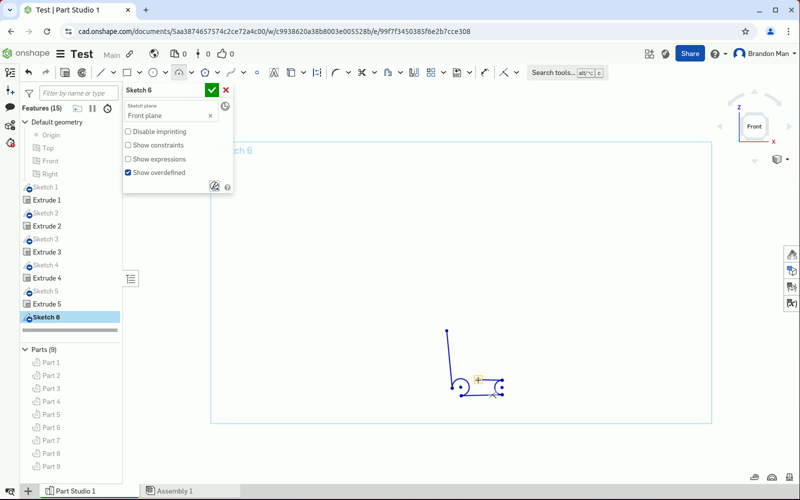
key_down(shift)
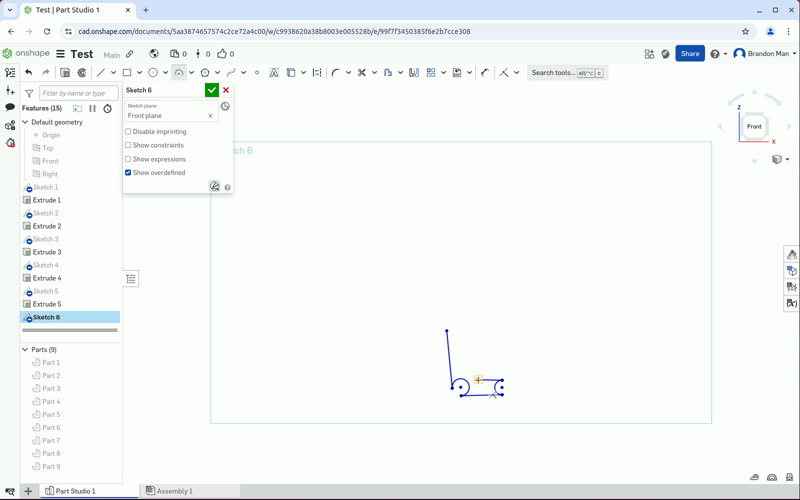
mouse_move(471, 371)
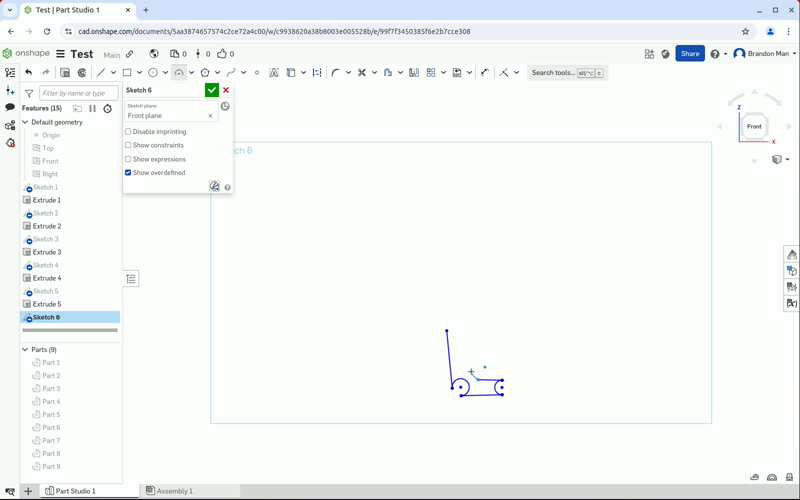
click(471, 371)
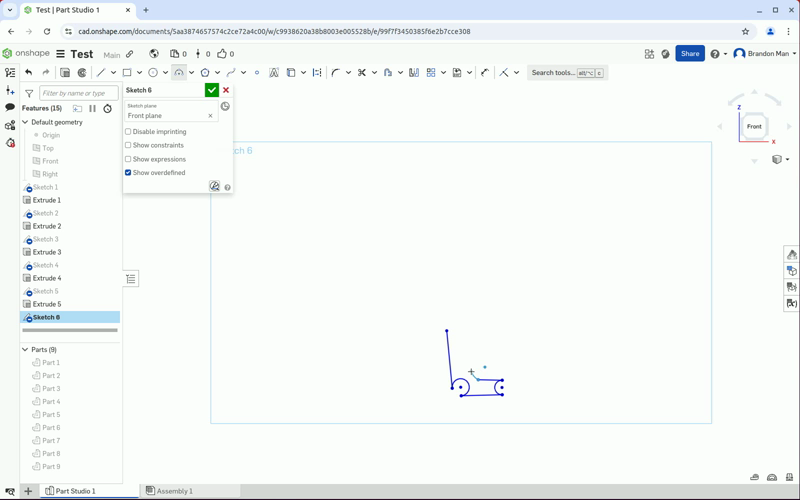
mouse_move(472, 376)
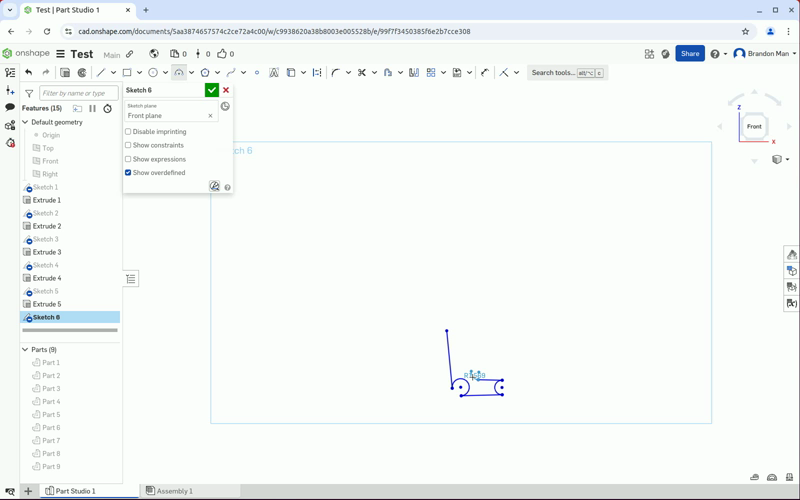
click(472, 376)
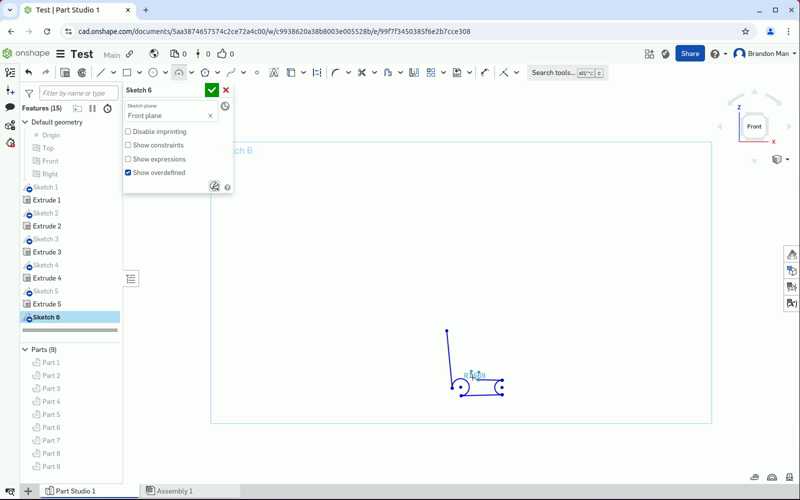
key_up(shift)
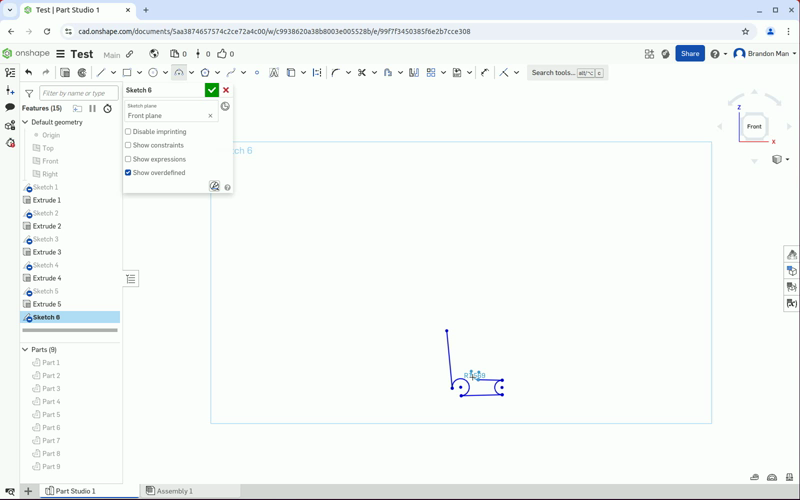
key(esc)
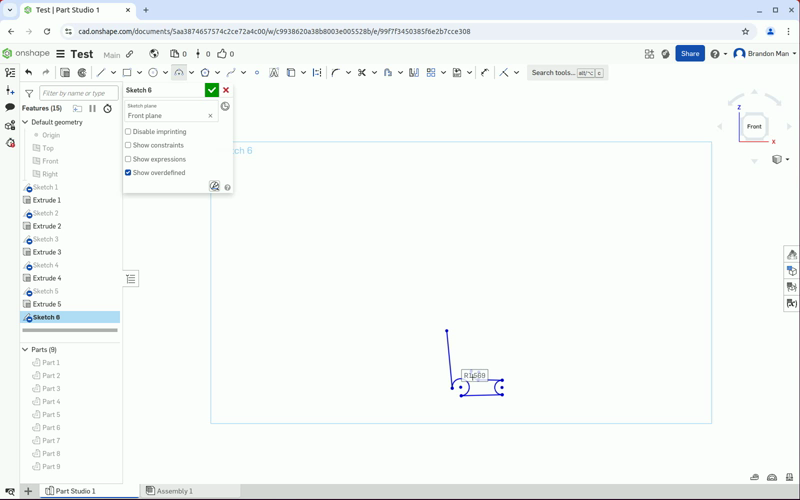
key(l)
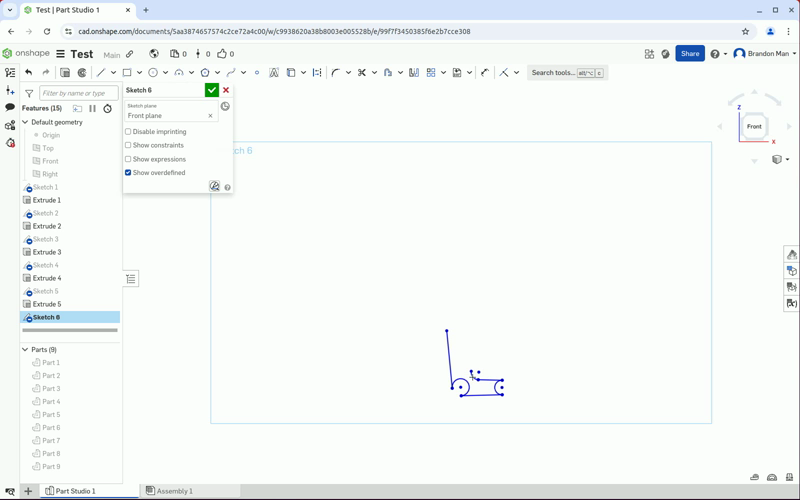
mouse_move(471, 371)
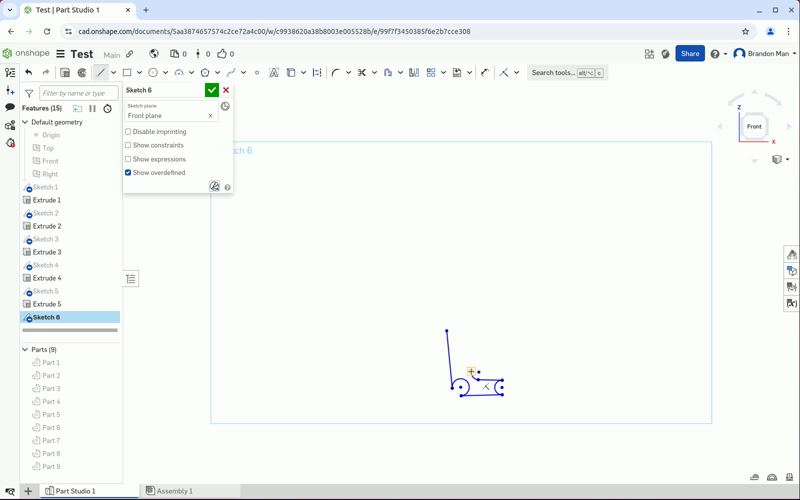
click(471, 371)
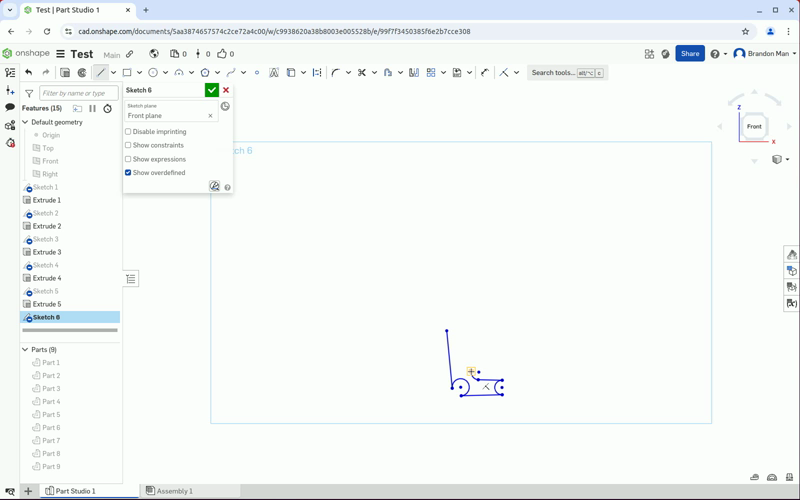
key_down(shift)
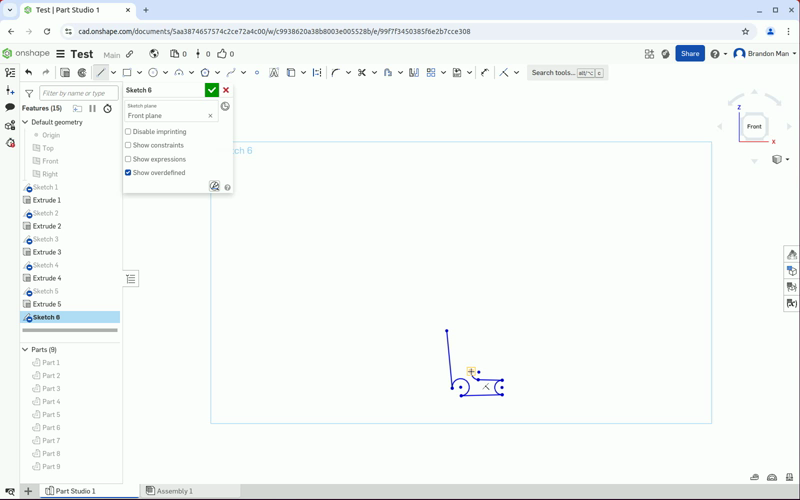
mouse_move(501, 371)
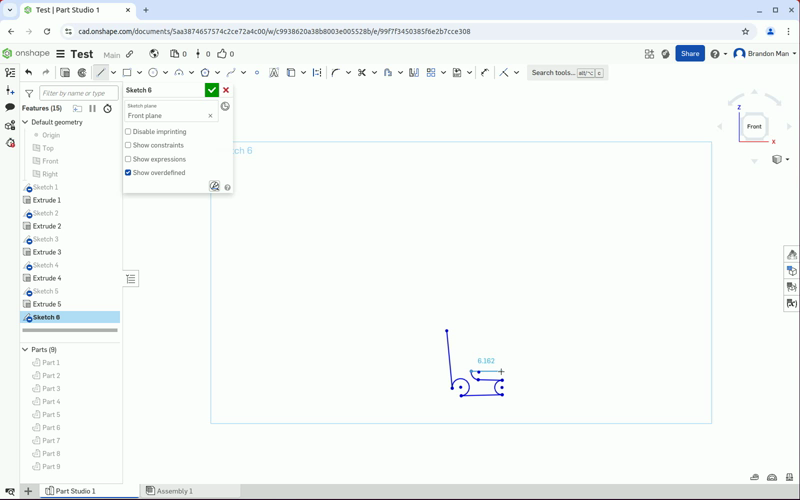
mouse_move(475, 330)
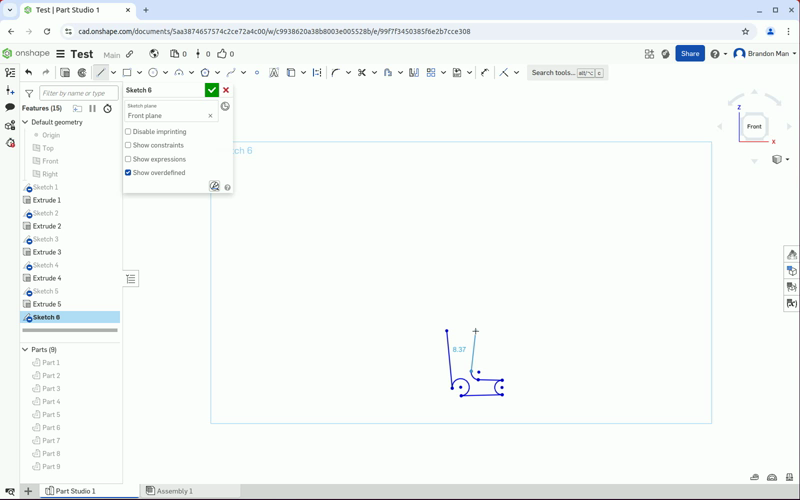
click(475, 330)
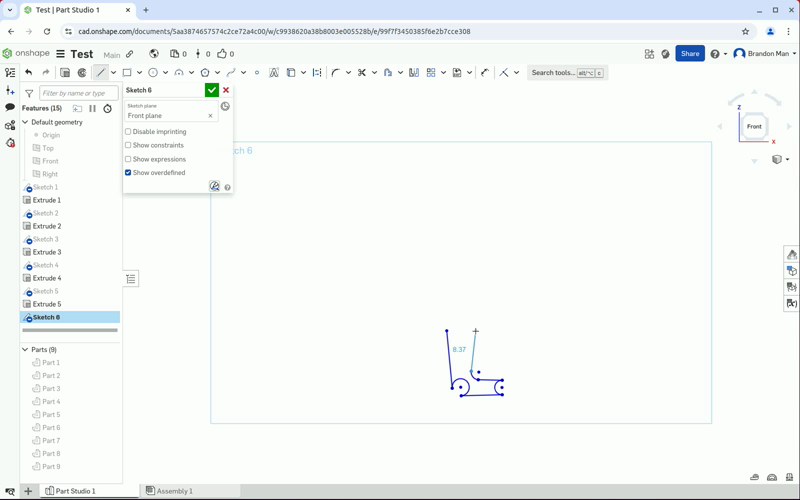
key_up(shift)
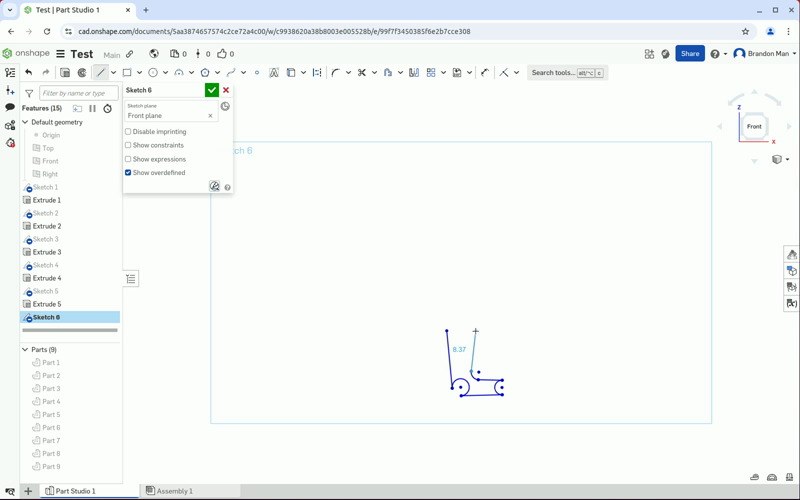
key(esc)
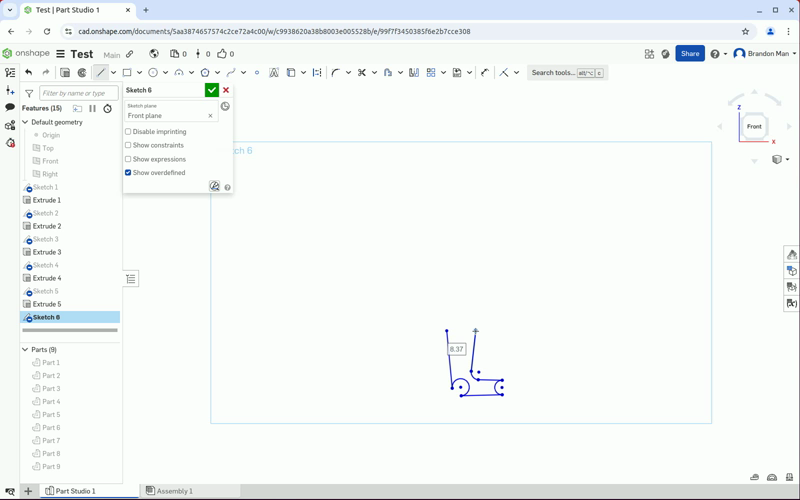
key(a)
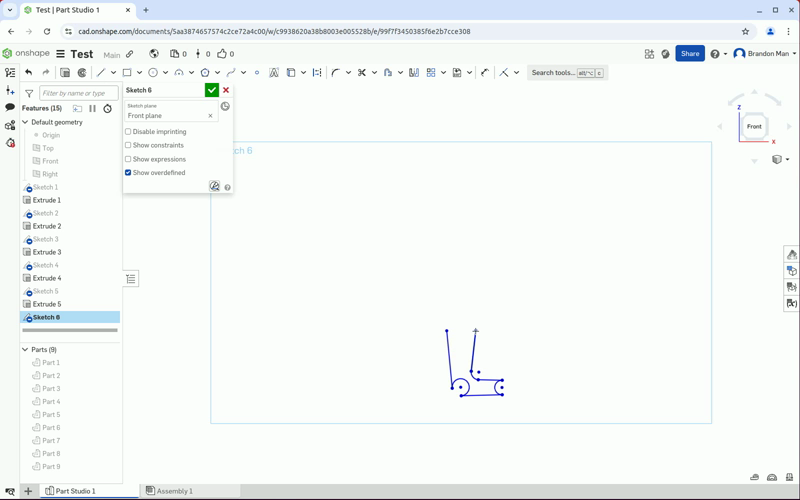
mouse_move(475, 330)
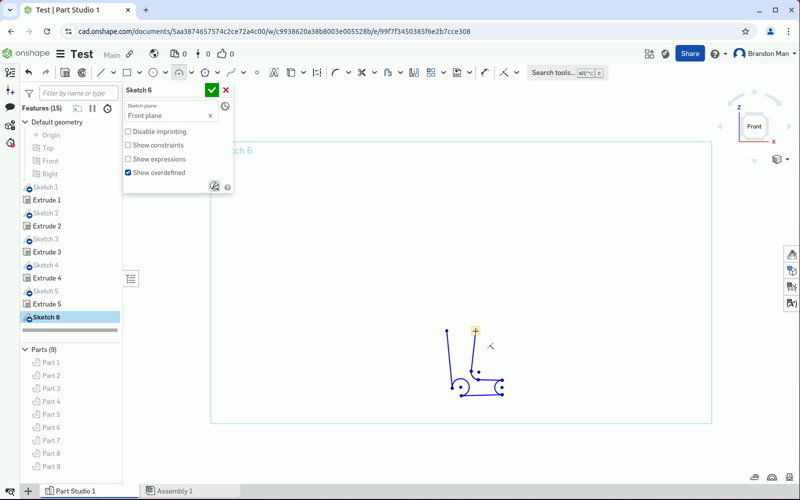
click(475, 330)
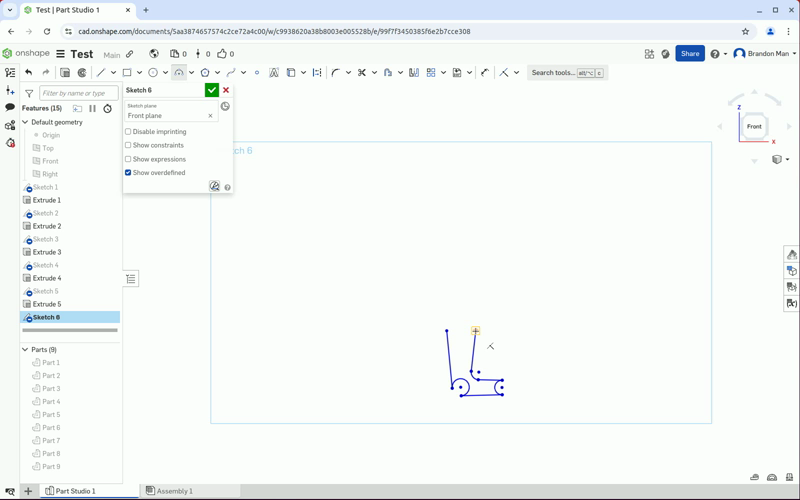
mouse_move(446, 330)
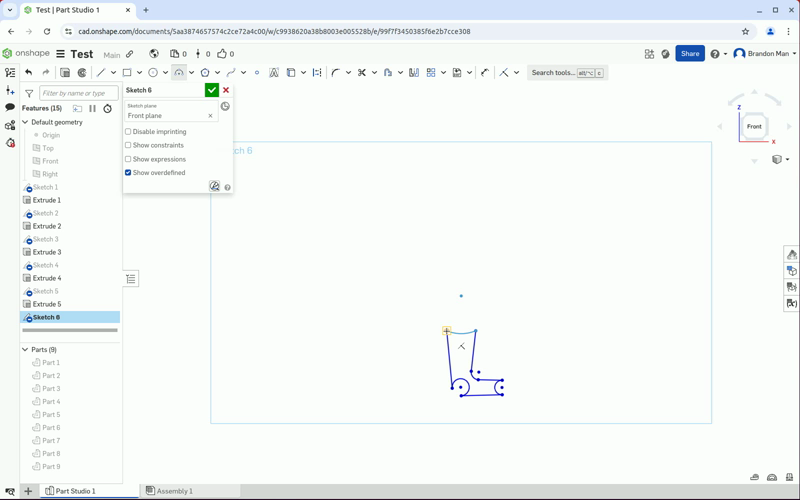
click(446, 330)
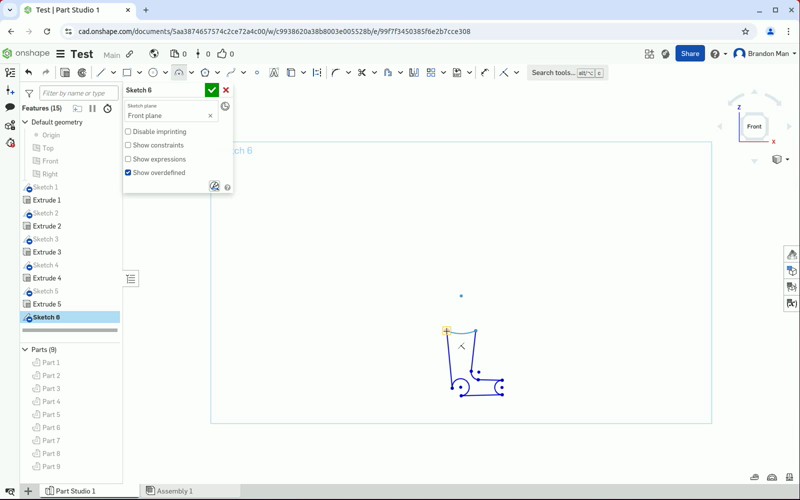
key_down(shift)
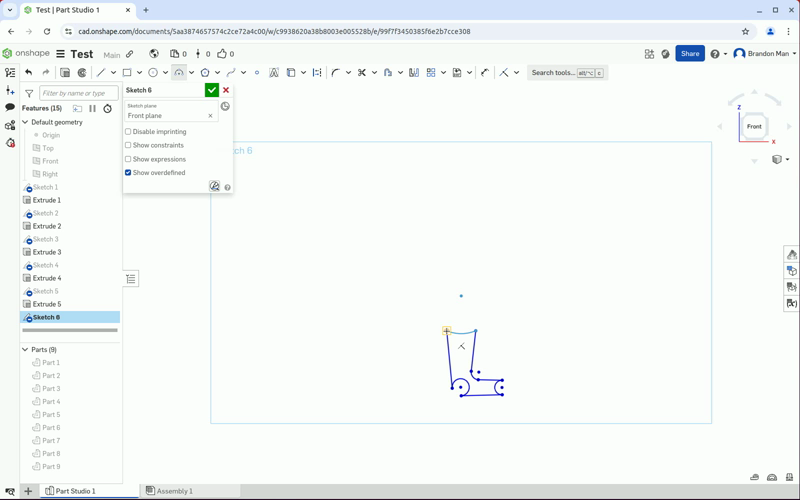
mouse_move(461, 343)
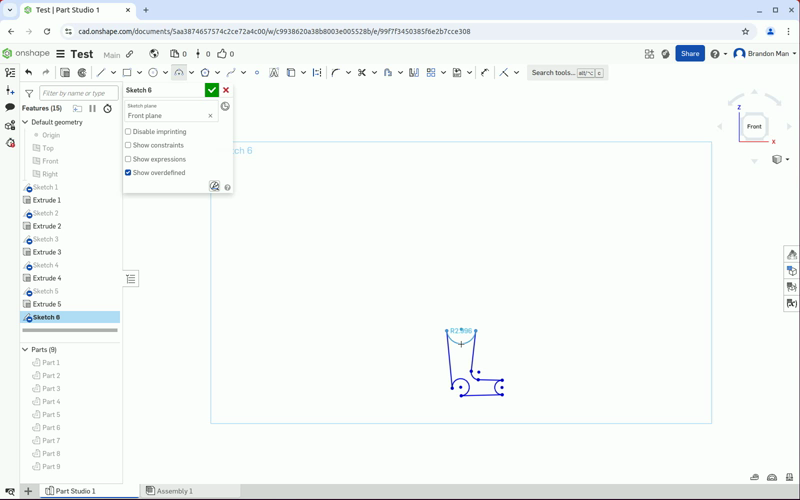
click(461, 343)
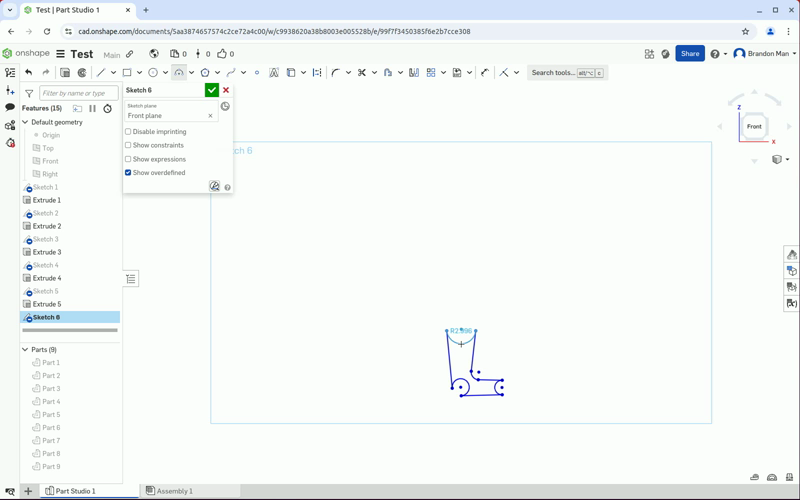
key_up(shift)
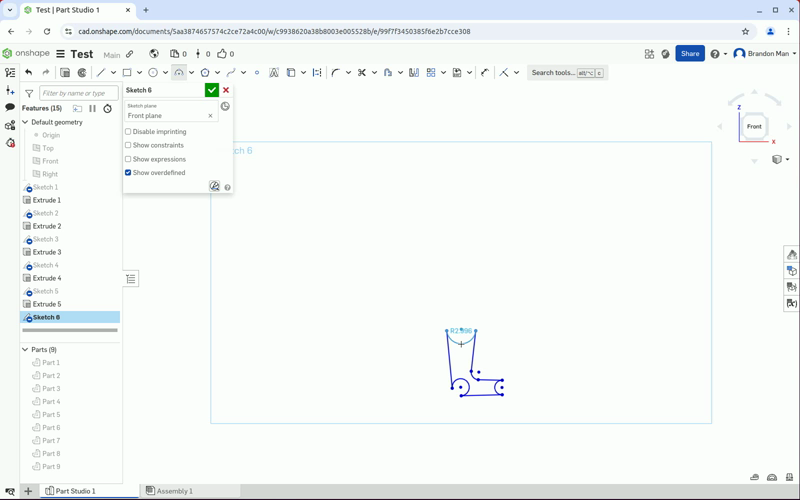
key(esc)
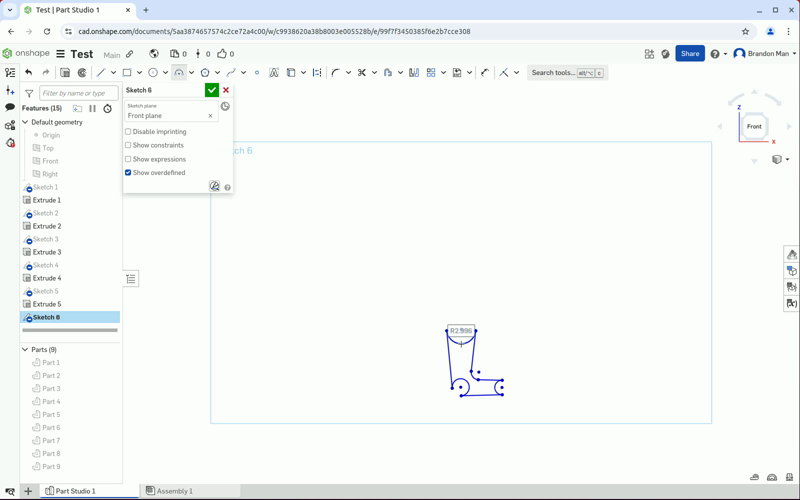
mouse_move(456, 366)
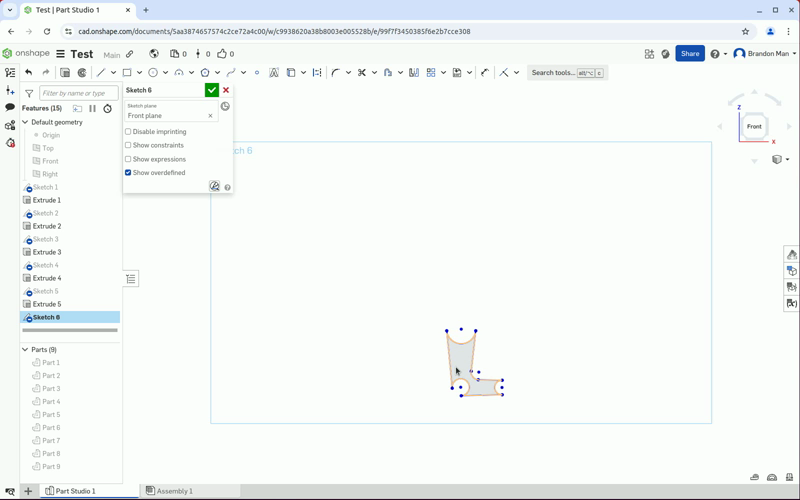
scroll(6)
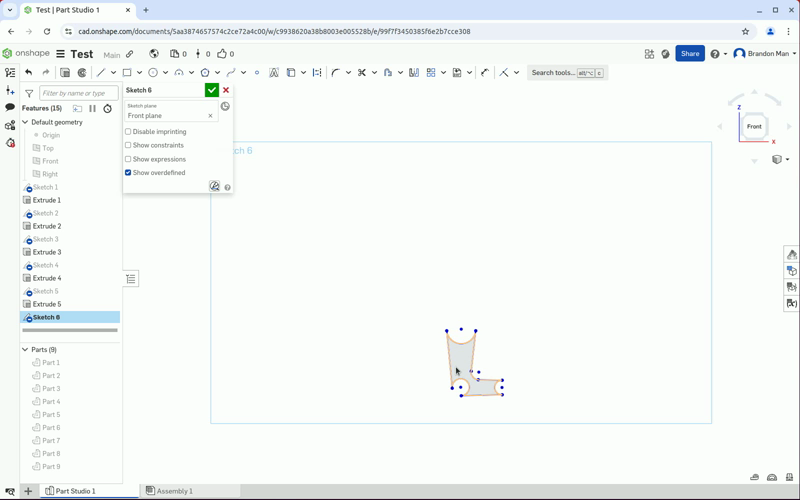
scroll(6)
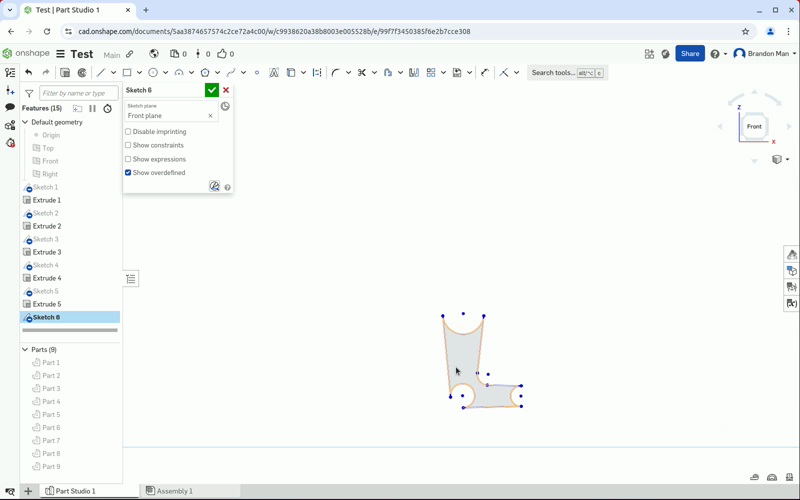
scroll(6)
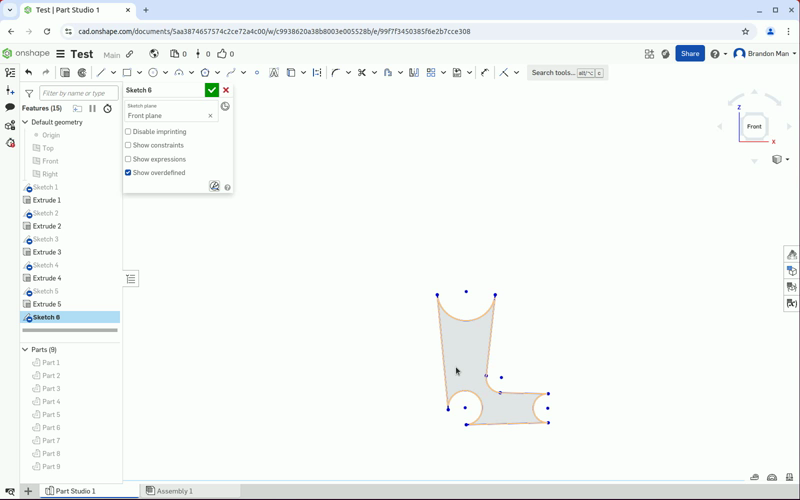
scroll(6)
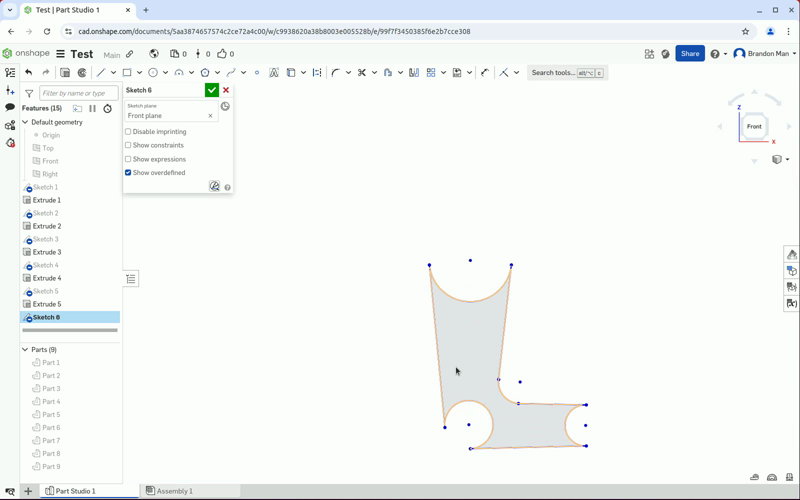
scroll(6)
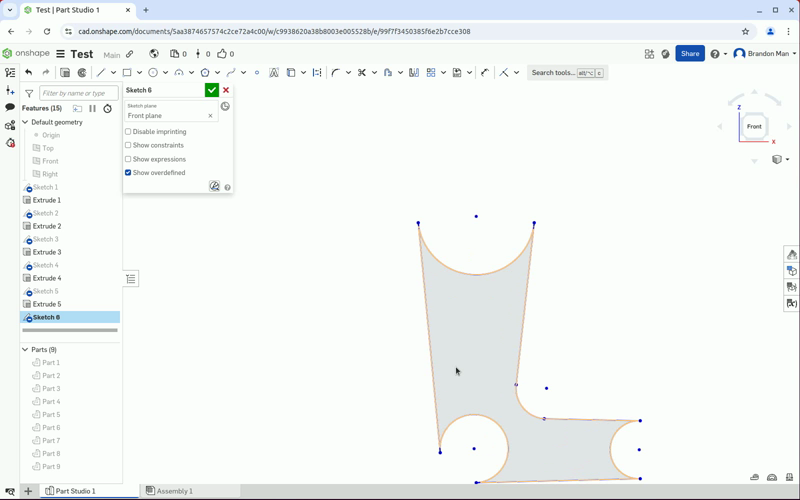
scroll(6)
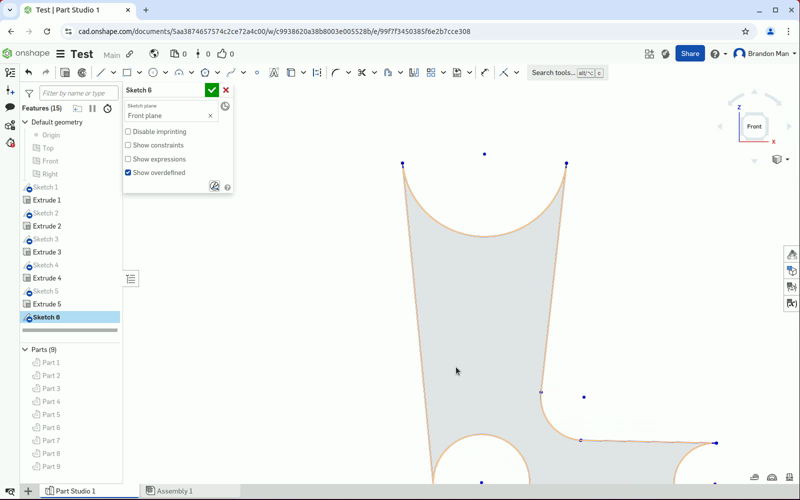
scroll(6)
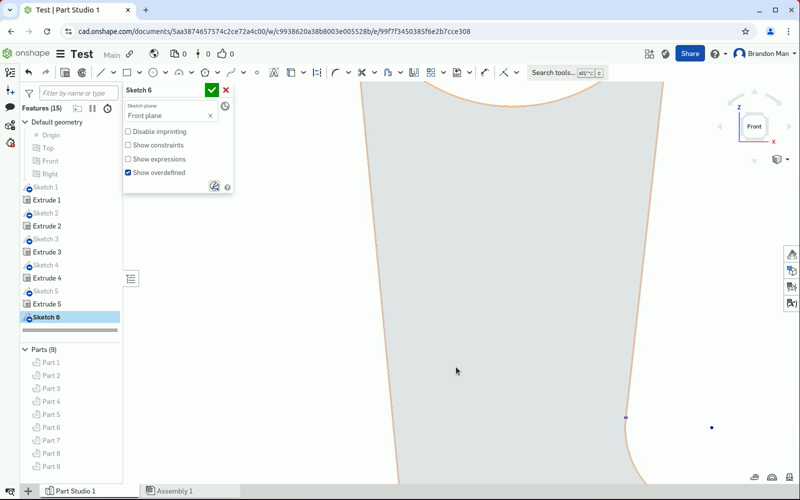
click(456, 366)
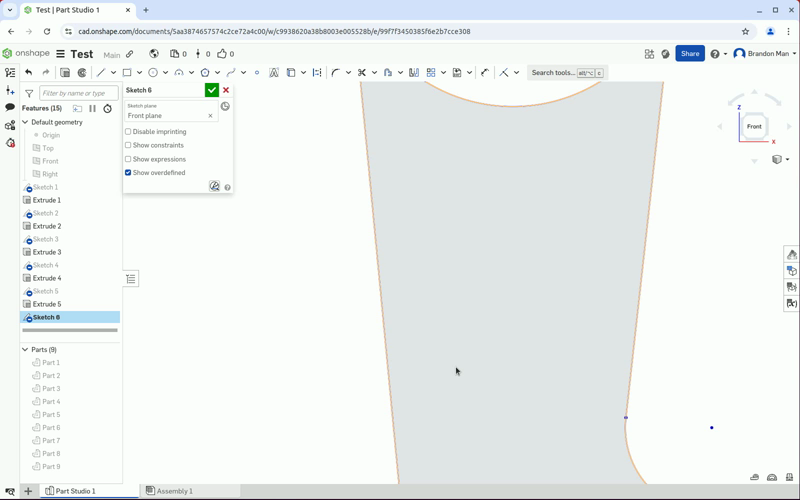
scroll(-6)
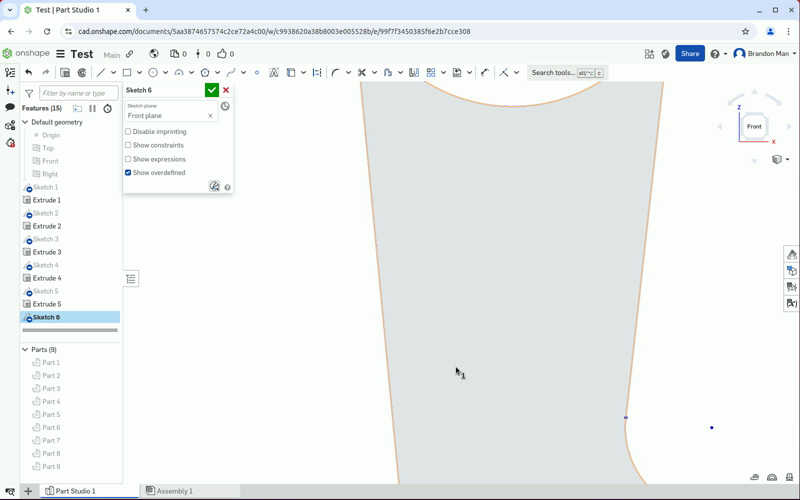
scroll(-6)
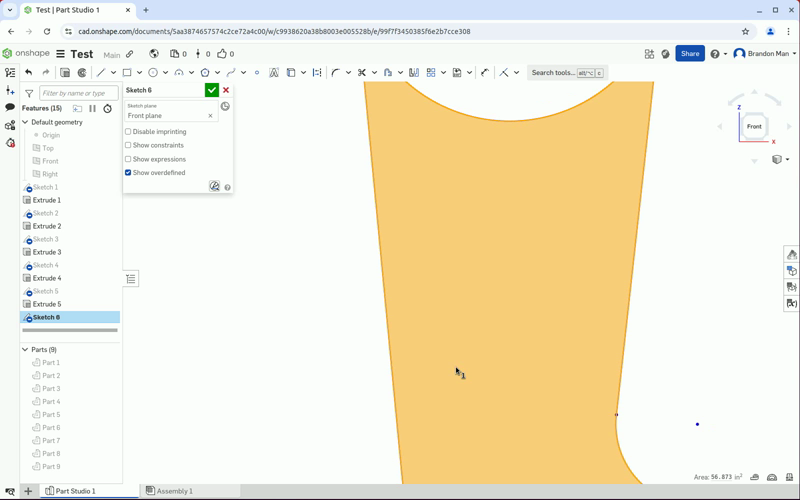
scroll(-6)
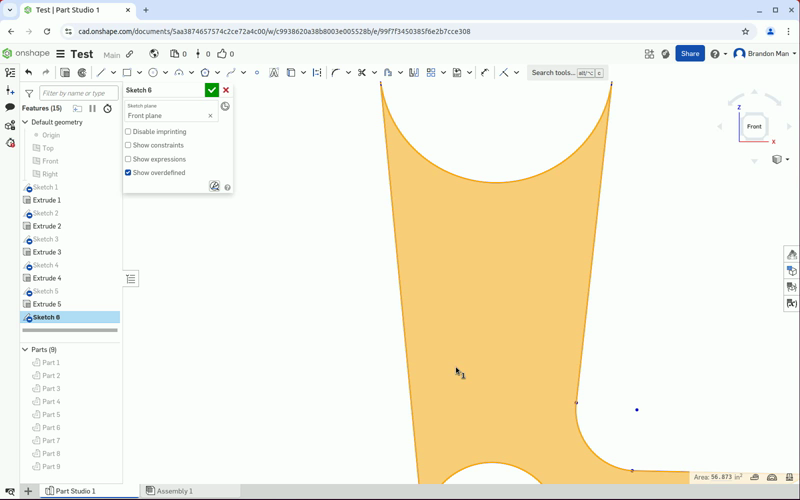
scroll(-6)
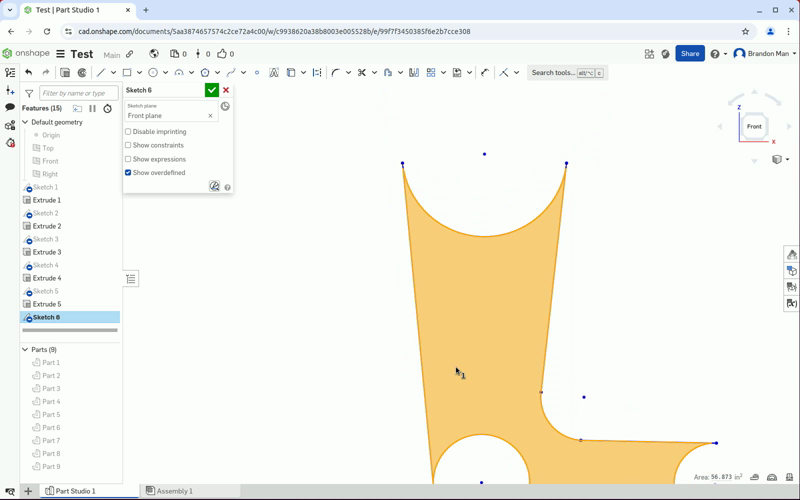
scroll(-6)
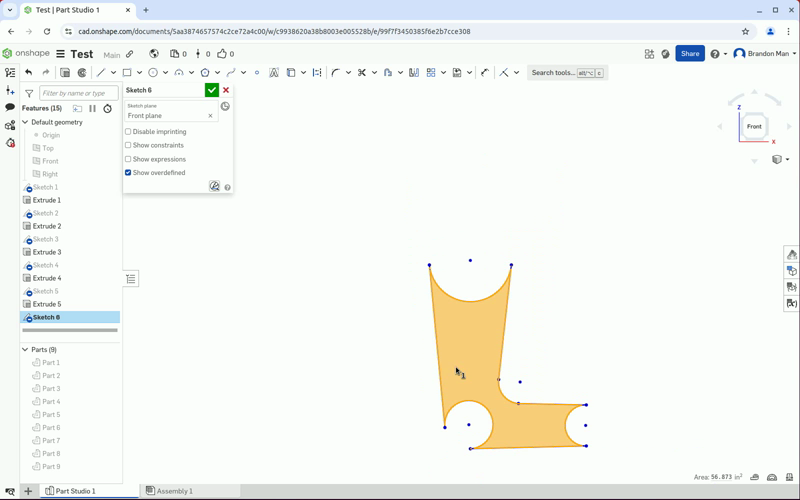
scroll(-6)
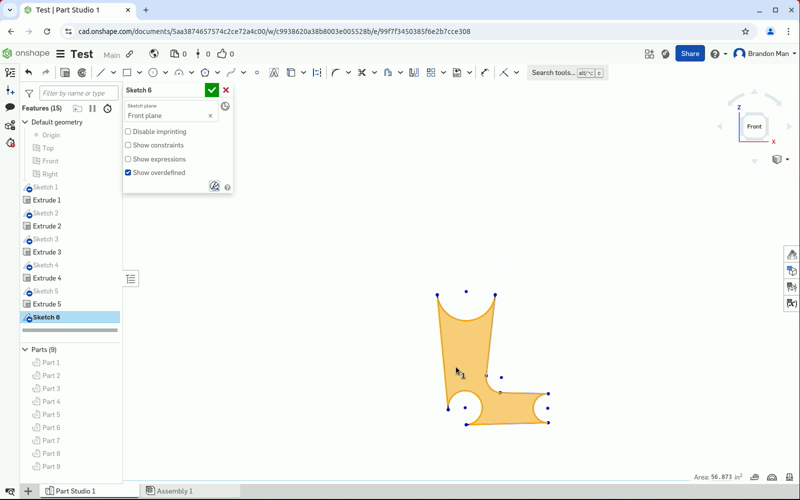
scroll(-6)
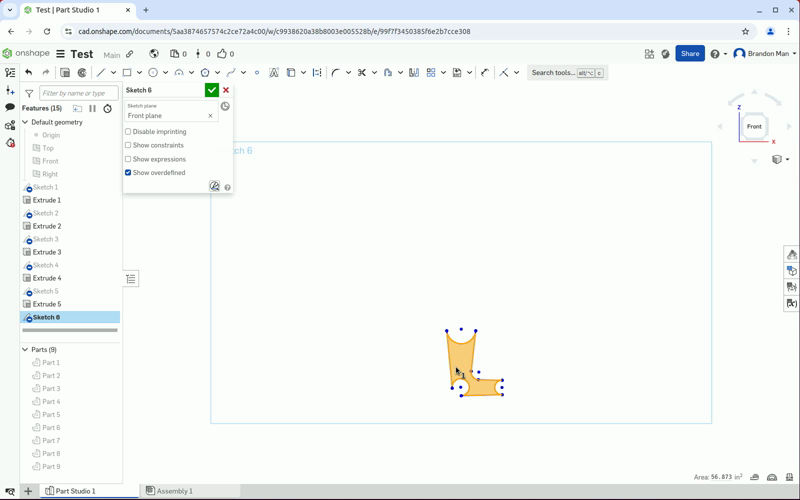
mouse_move(73, 352)
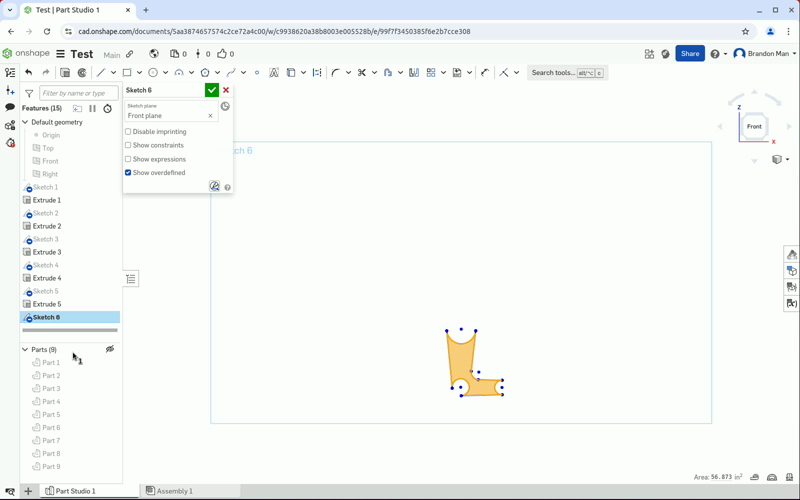
key(shift+y)
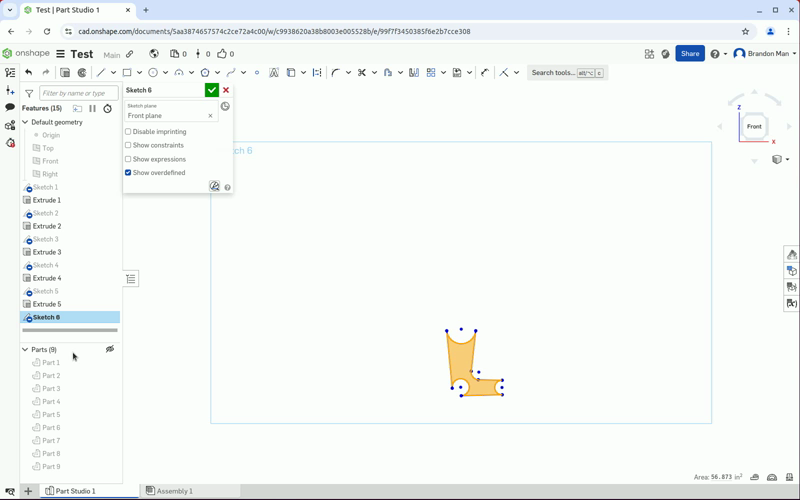
key(shift+e)
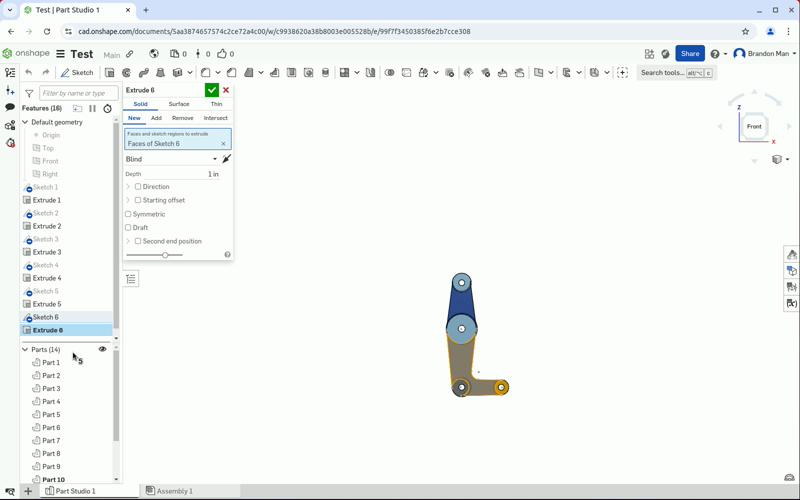
mouse_move(143, 106)
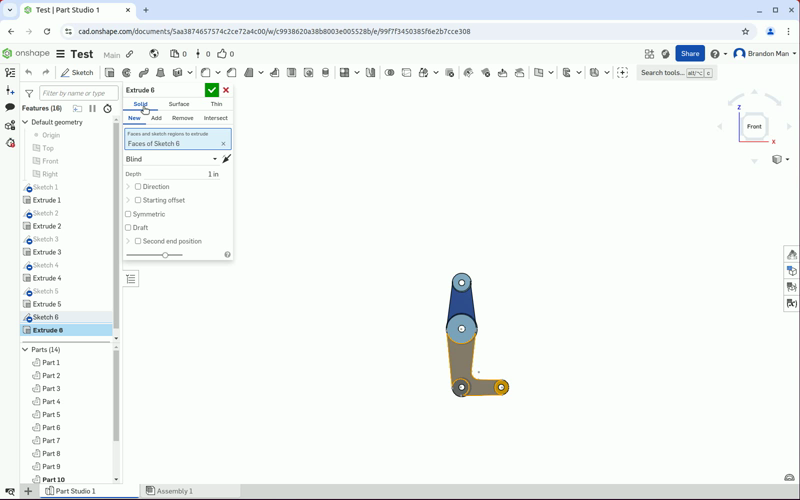
click(143, 106)
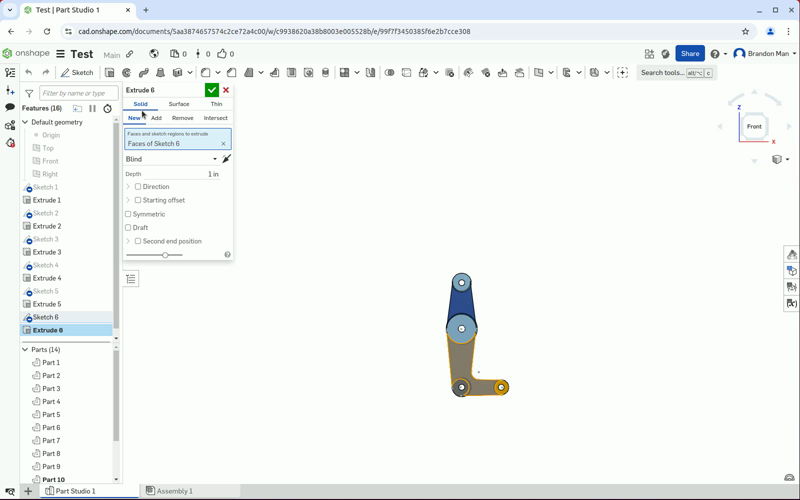
mouse_move(137, 120)
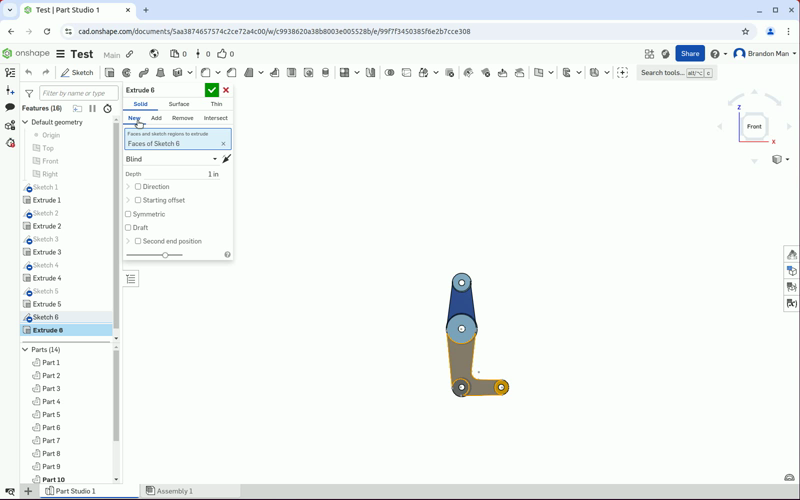
click(137, 120)
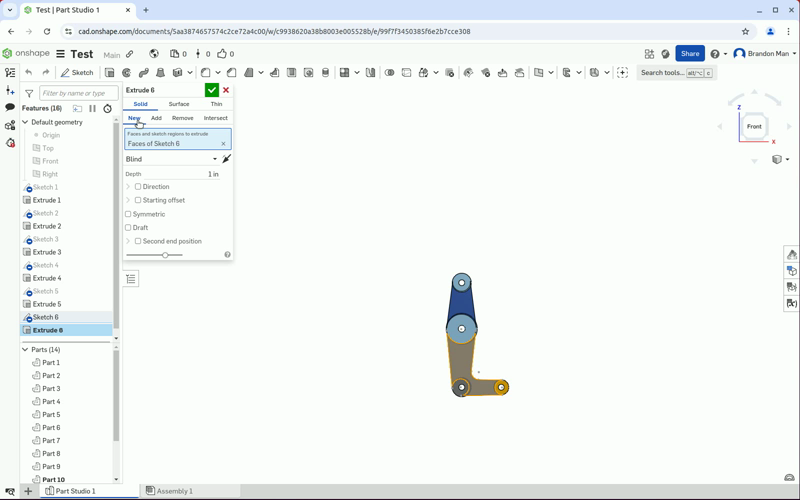
key(tab, 4)
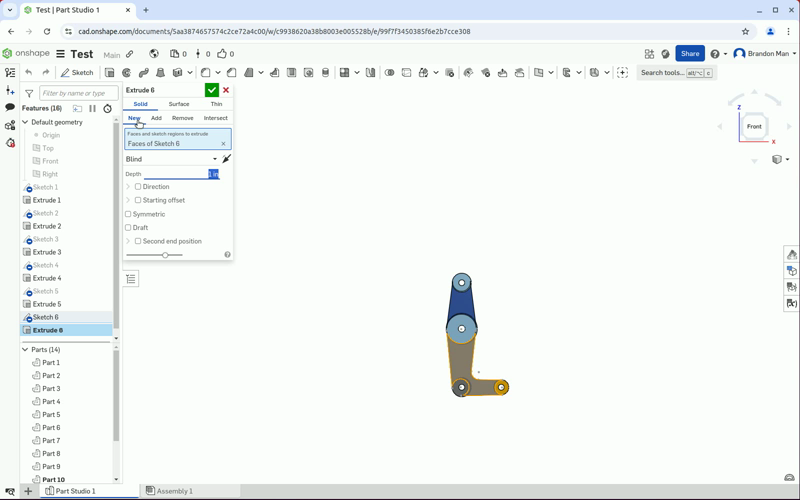
text(0.481)
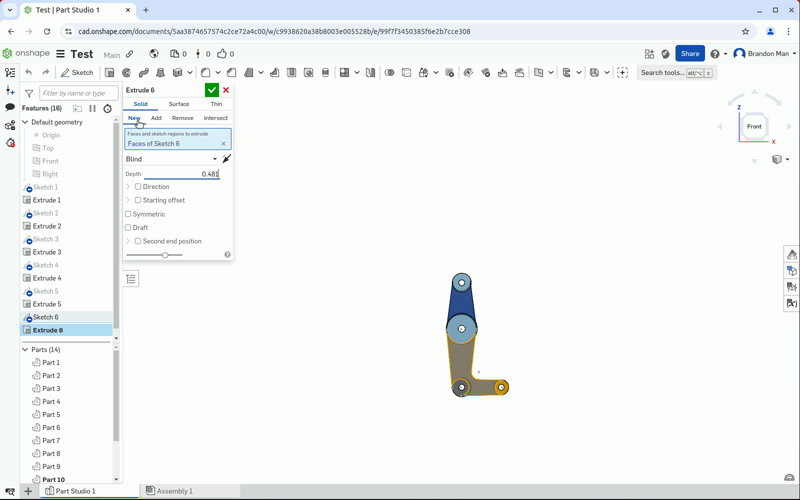
key(enter)
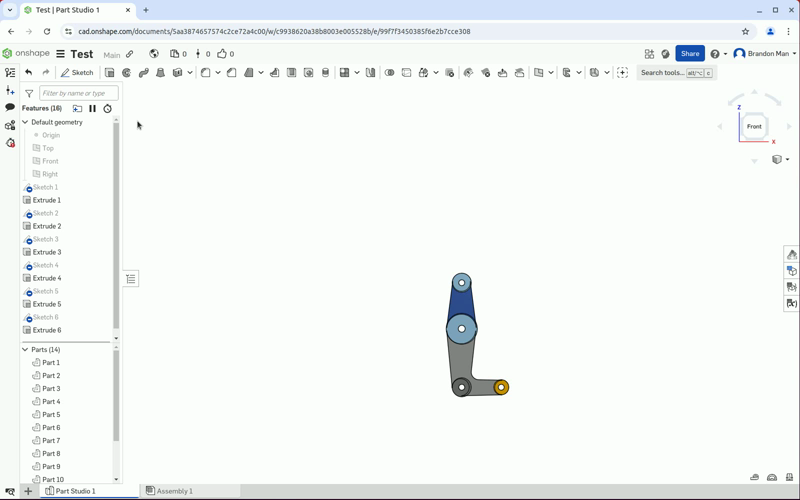
key(shift+h)
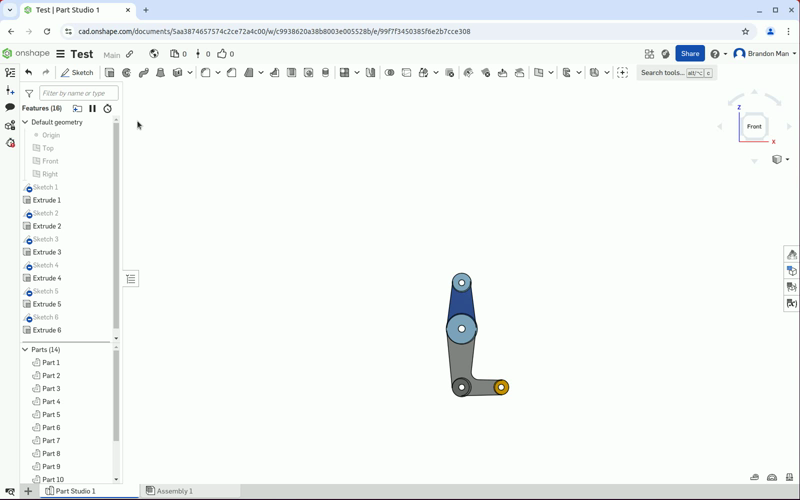
key(shift+h)
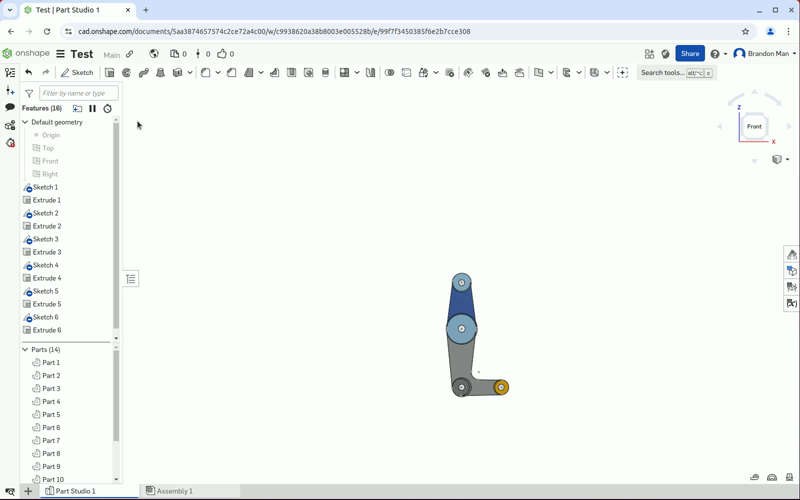
key(shift+7)
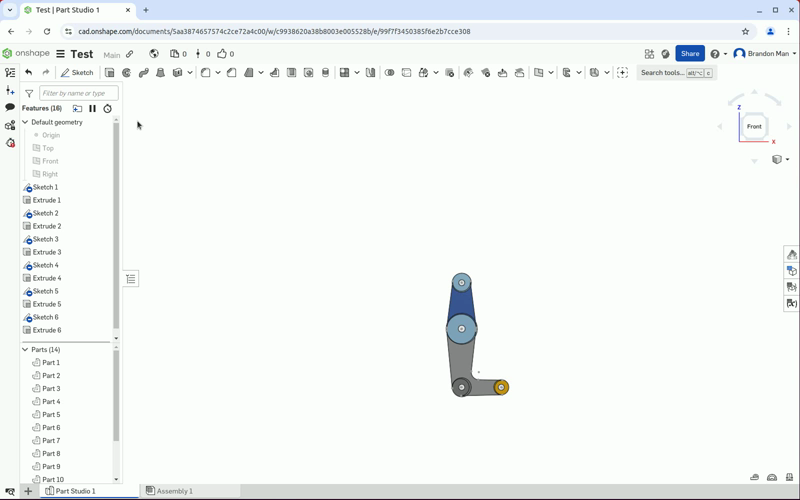
key(left, 2)
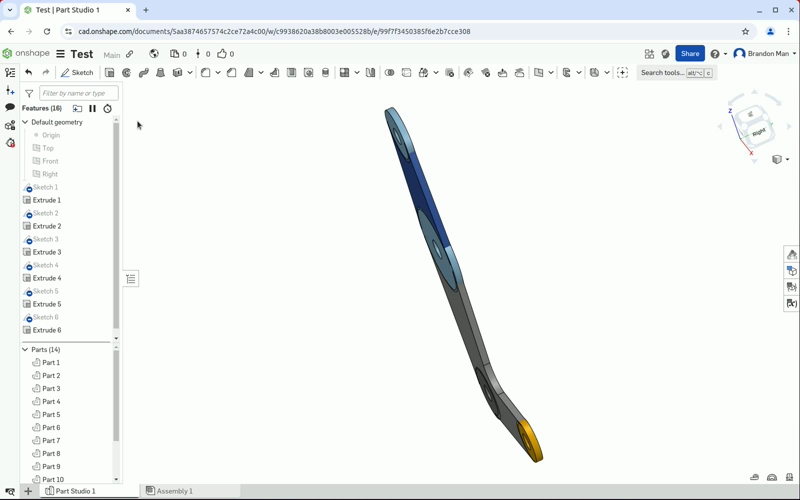
key(down, 2)
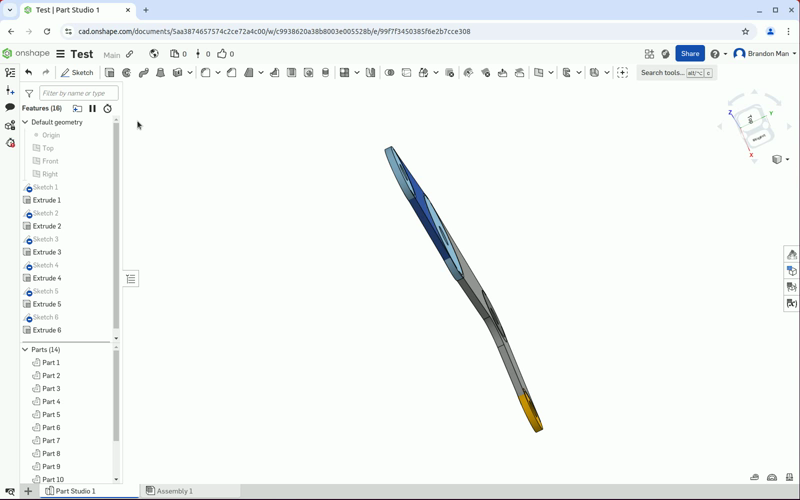
key(up, 2)
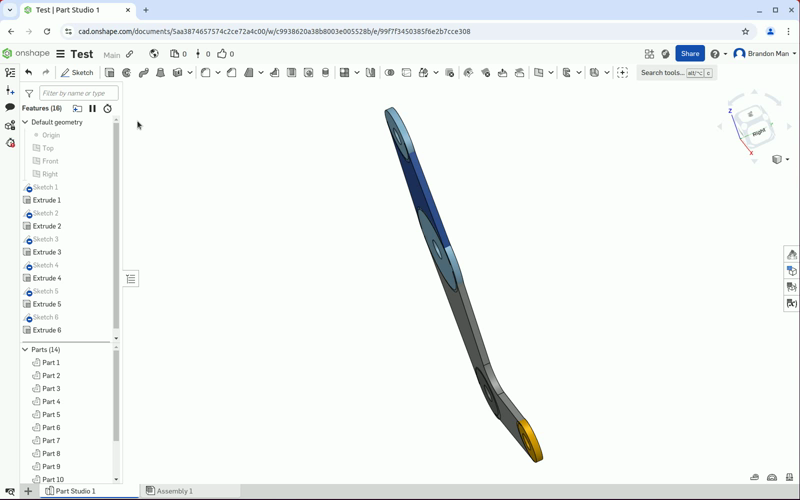
key(right, 2)
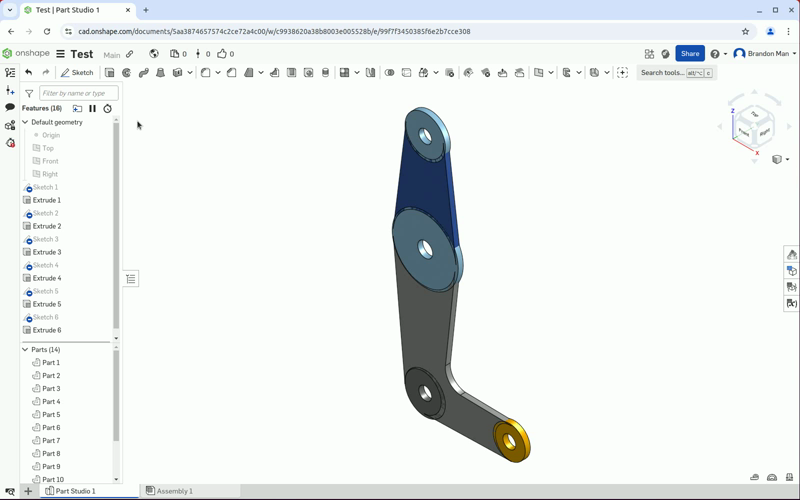
mouse_move(69, 189)
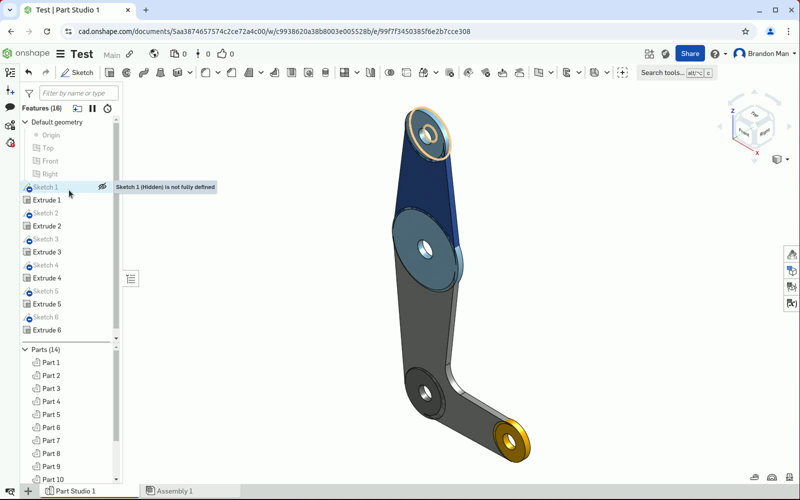
click(69, 189)